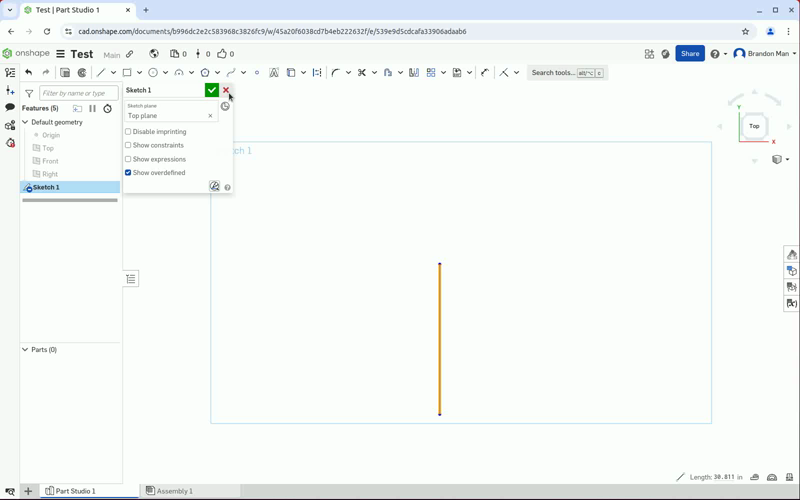
key(shift+h)
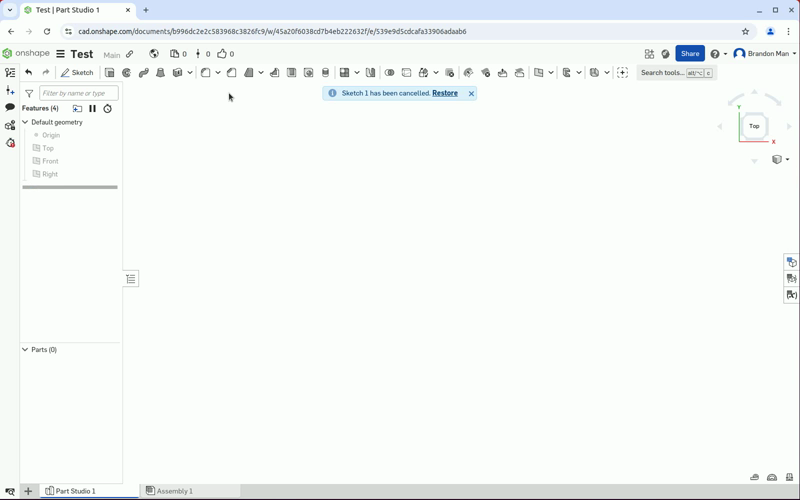
mouse_move(73, 352)
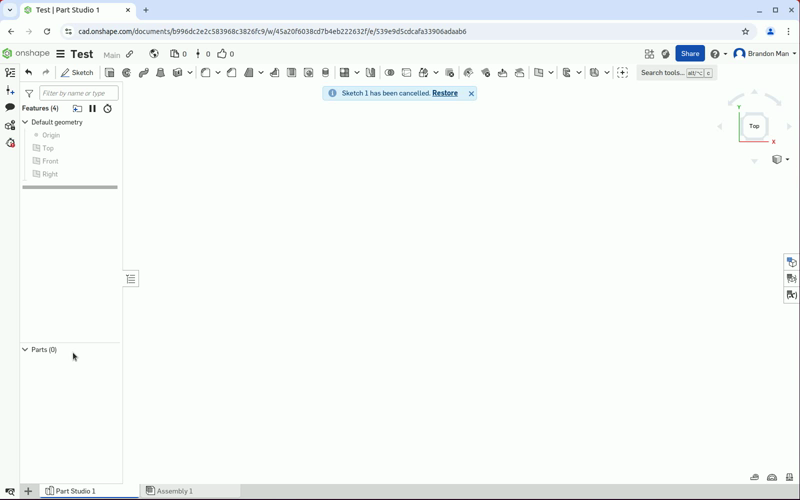
key(y)
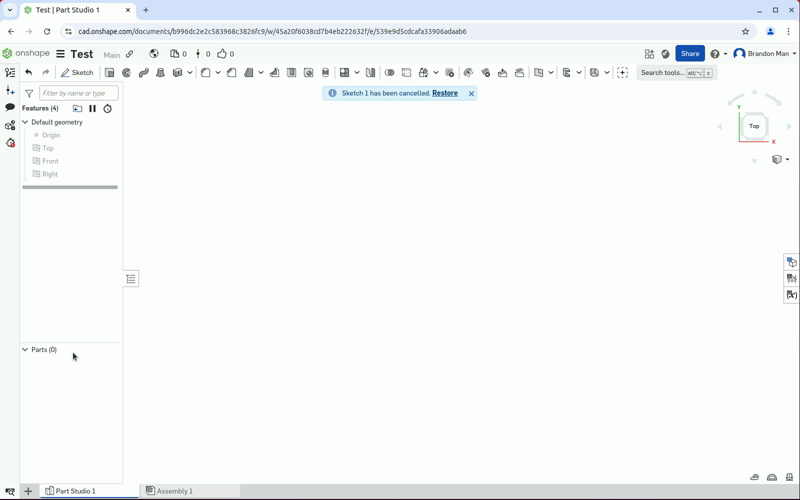
key(shift+p)
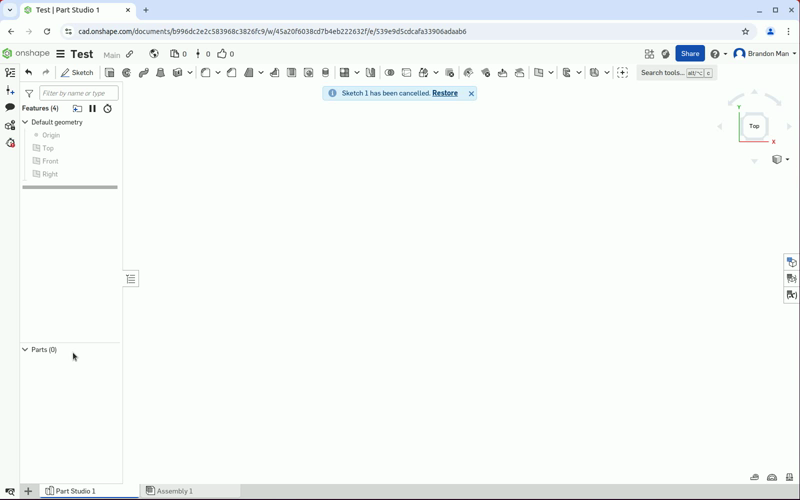
key(space)
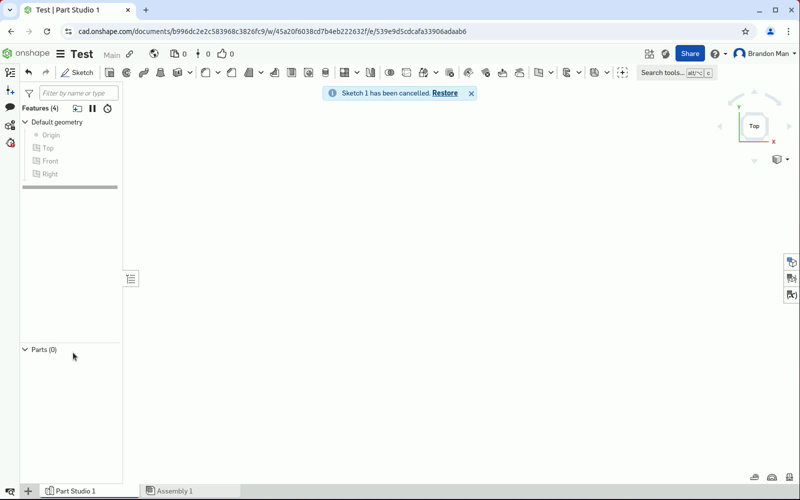
key_down(shift)
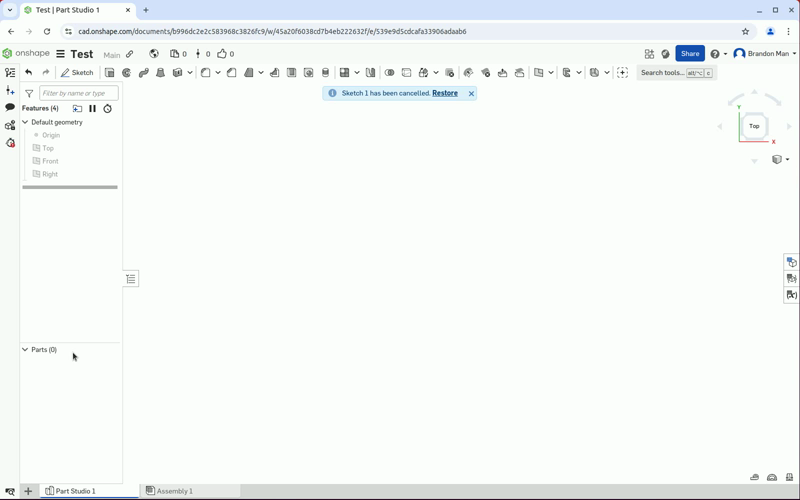
key(up)
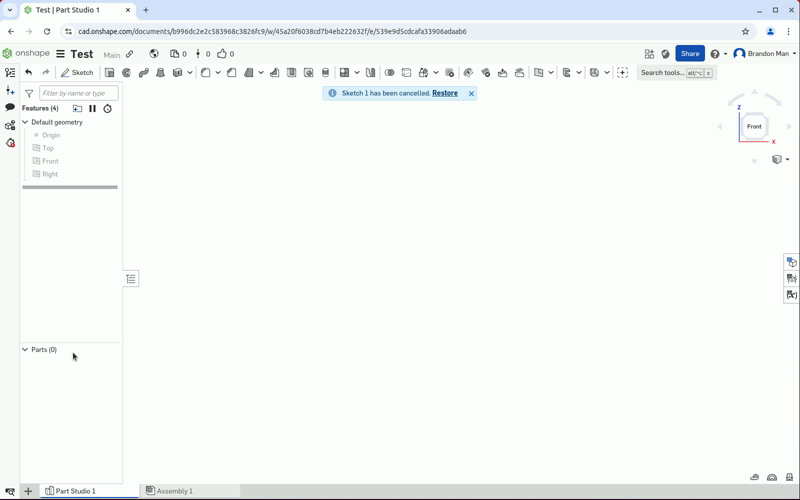
key_up(shift)
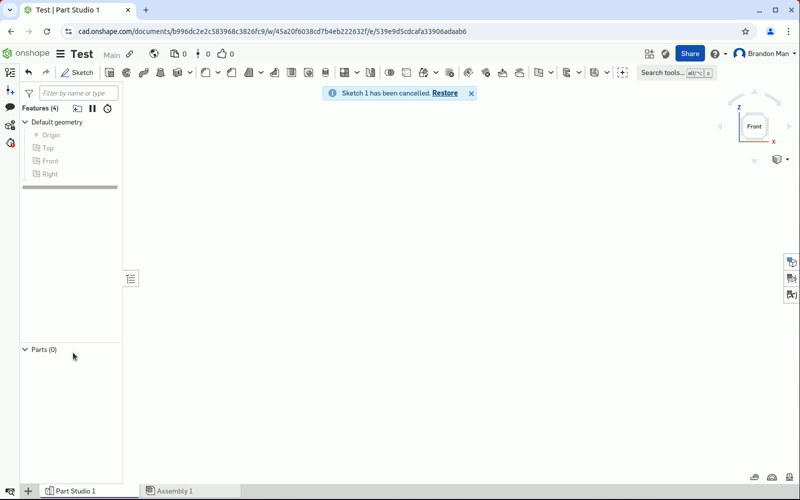
mouse_move(73, 352)
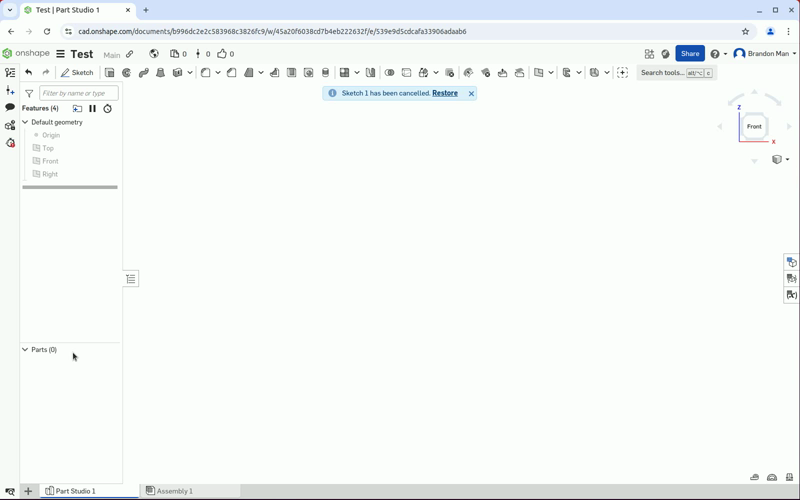
key(shift+y)
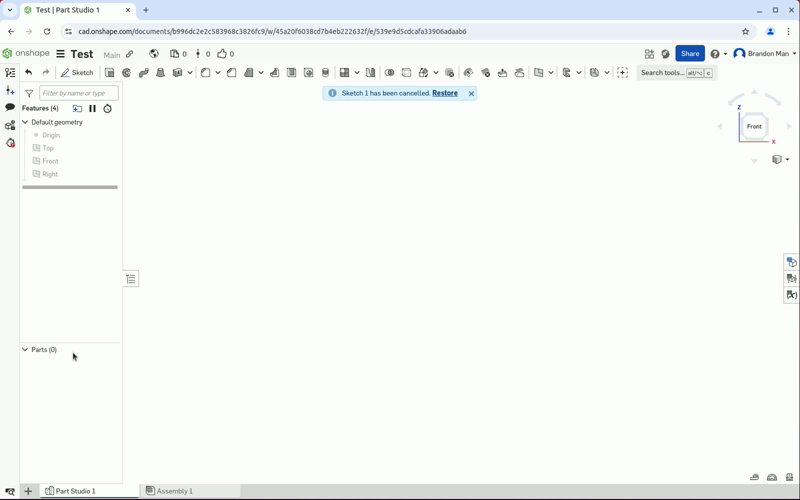
key(shift+s)
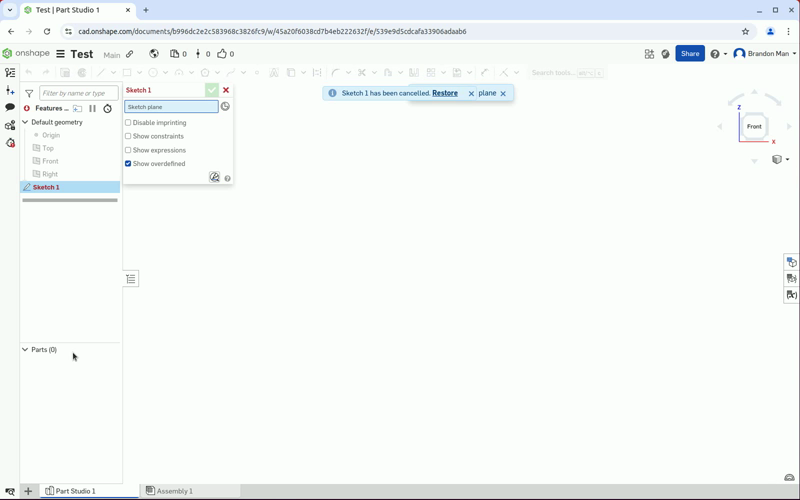
mouse_move(73, 163)
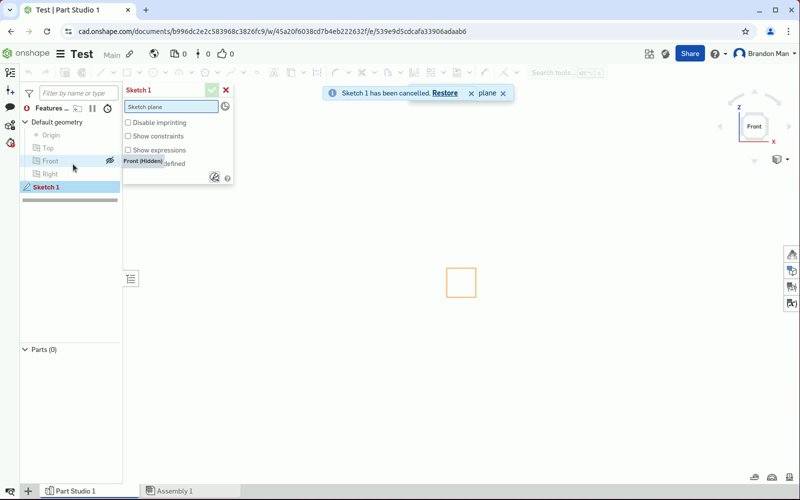
click(73, 163)
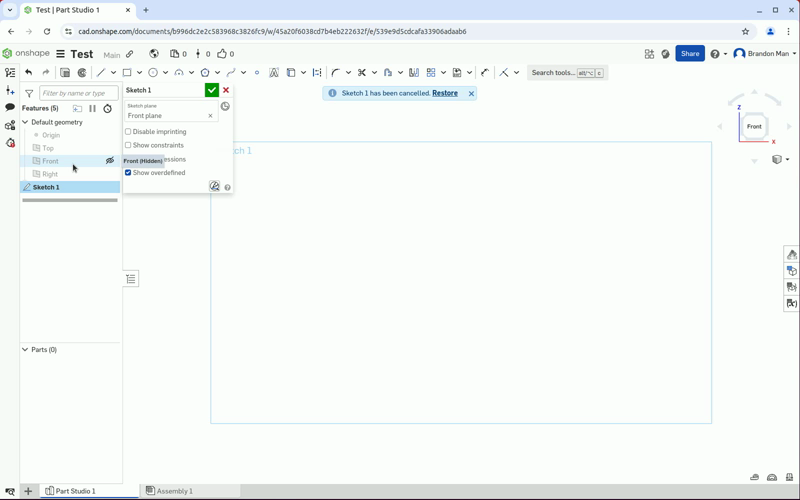
mouse_move(73, 352)
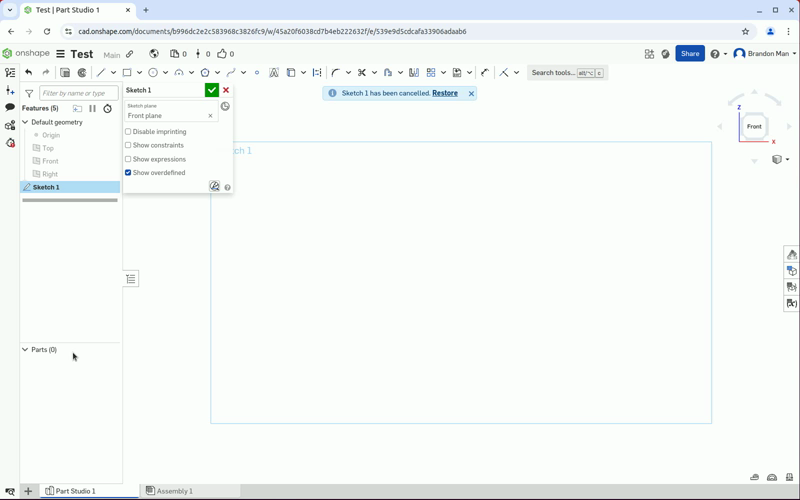
key(y)
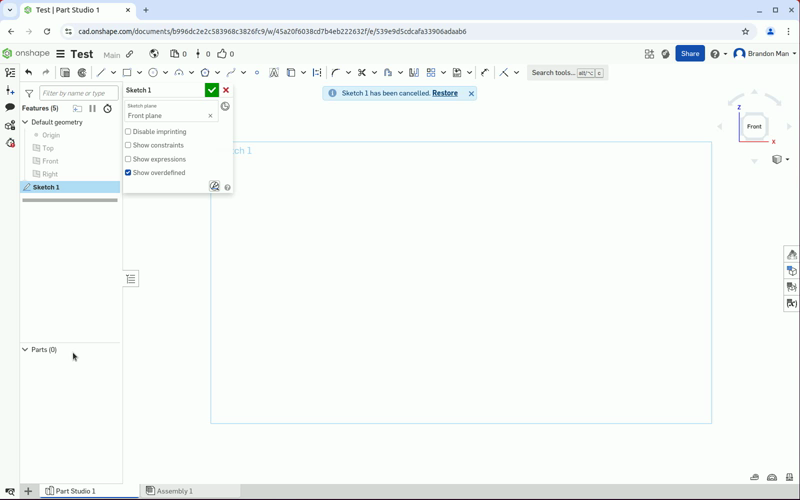
key(a)
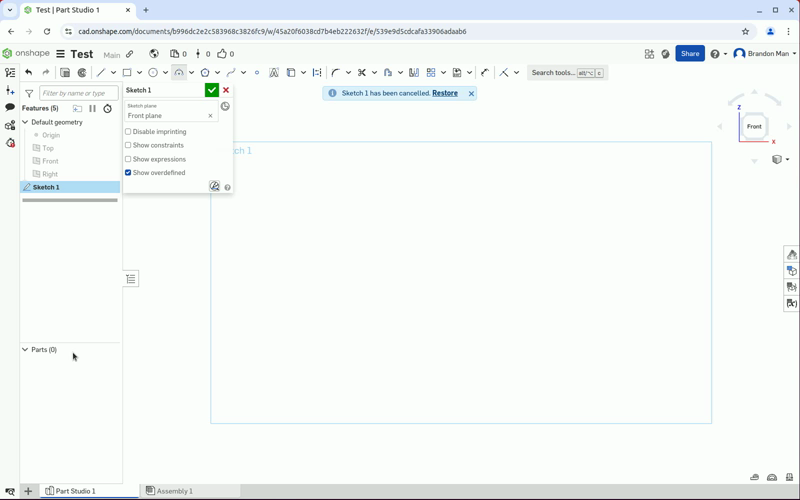
key_down(shift)
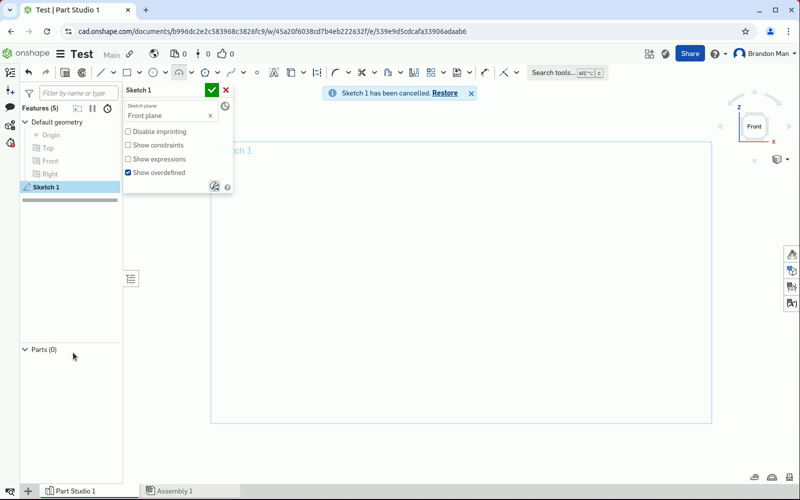
mouse_move(460, 266)
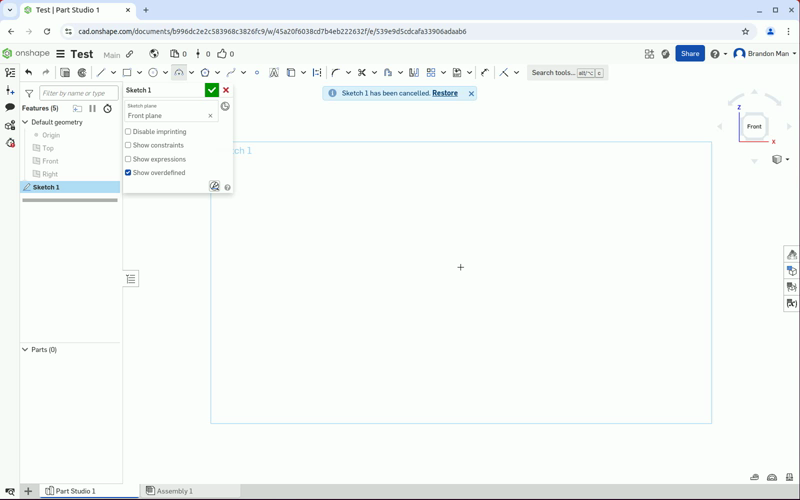
click(460, 266)
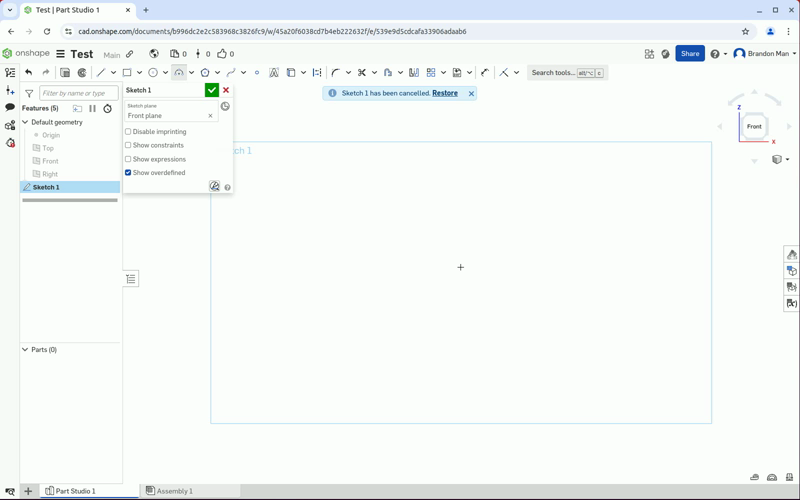
key_up(shift)
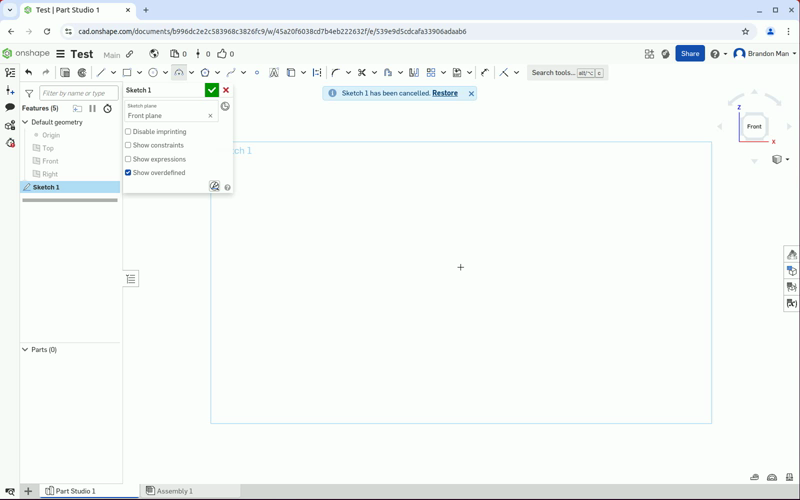
key_down(shift)
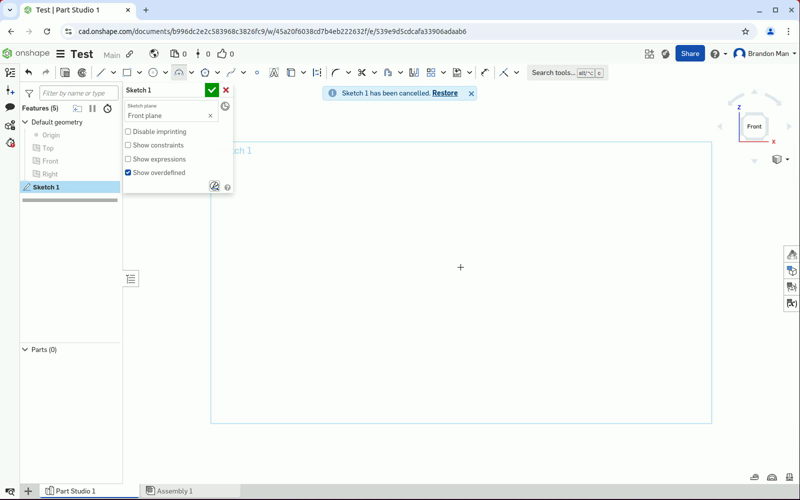
mouse_move(477, 282)
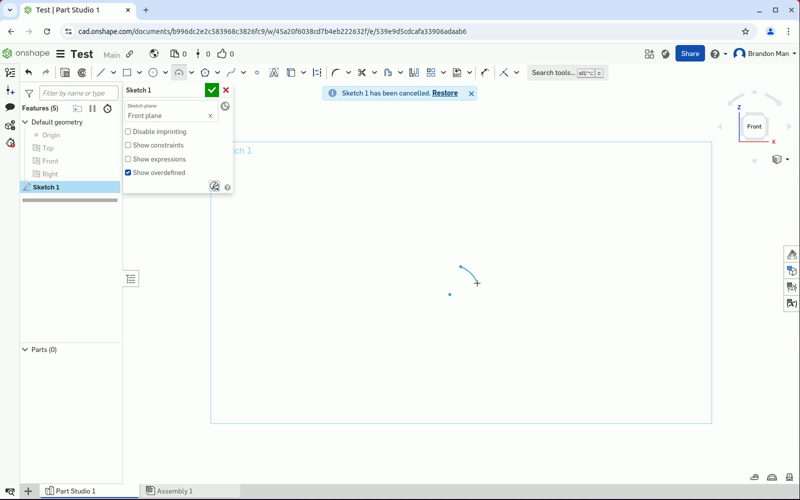
click(477, 282)
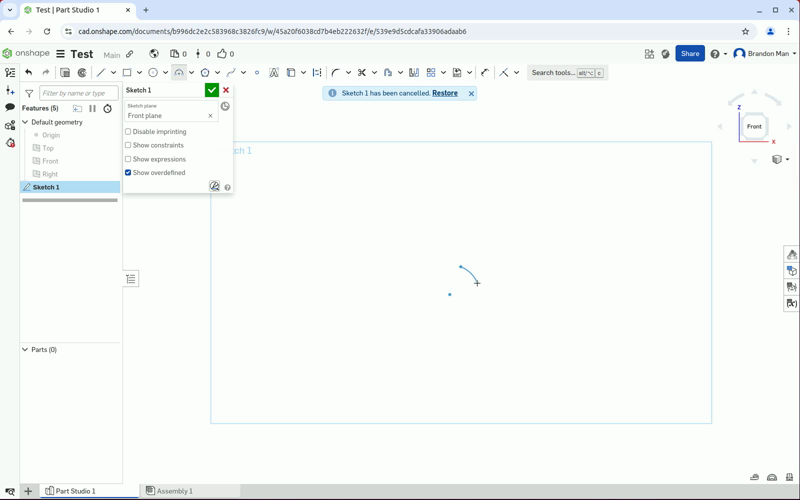
mouse_move(465, 278)
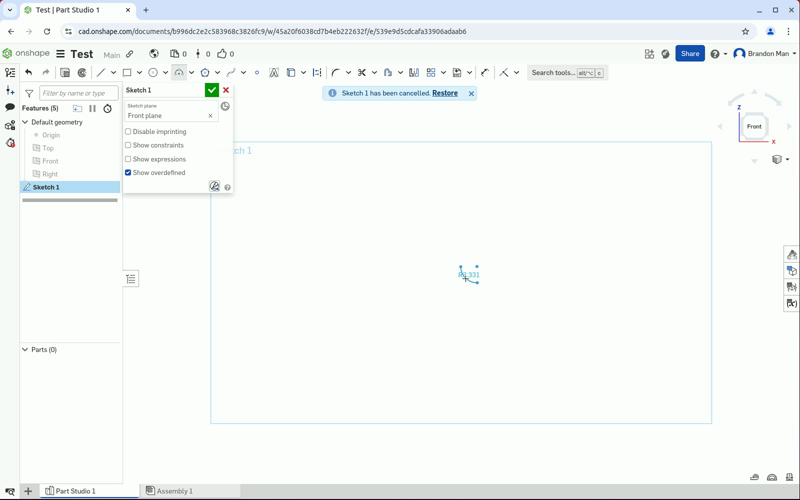
click(465, 278)
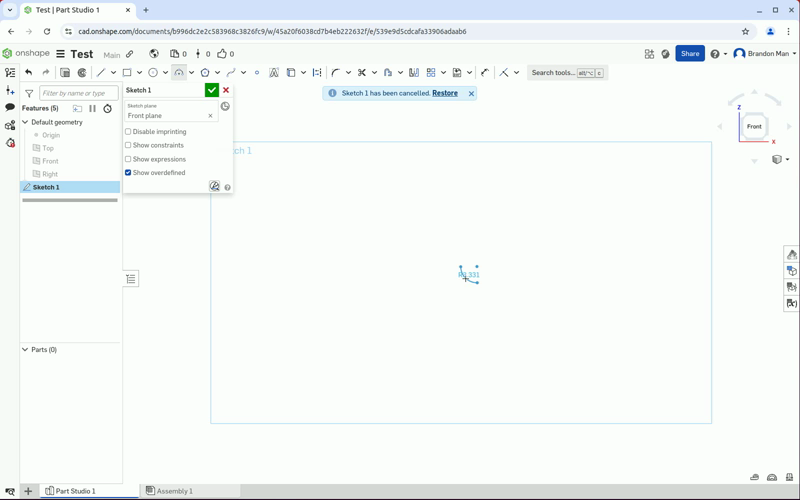
key_up(shift)
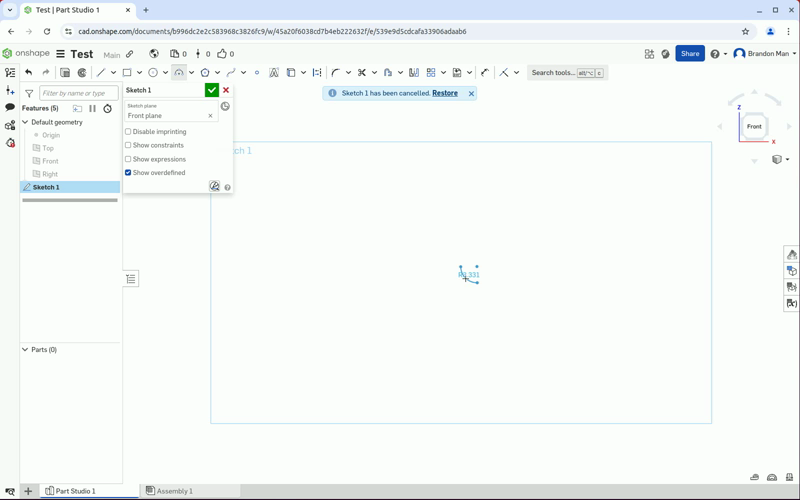
key(esc)
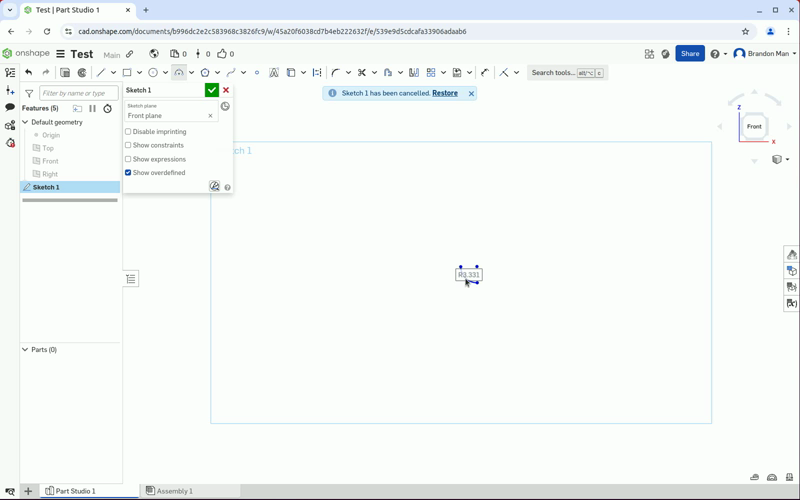
key(l)
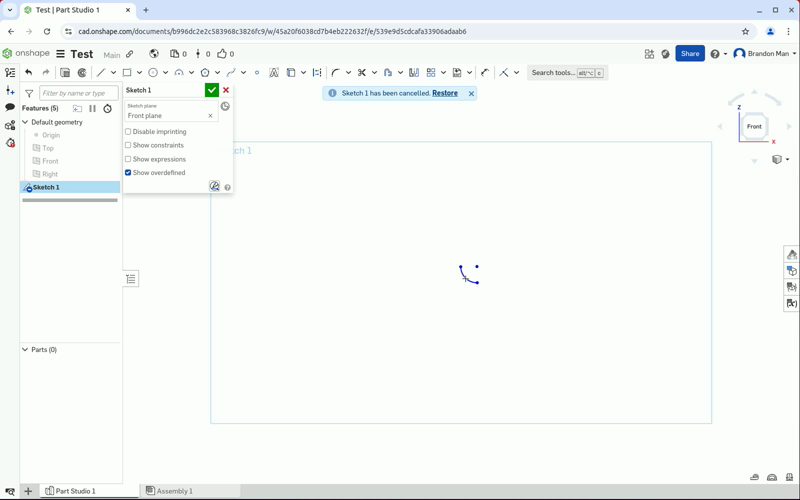
mouse_move(477, 282)
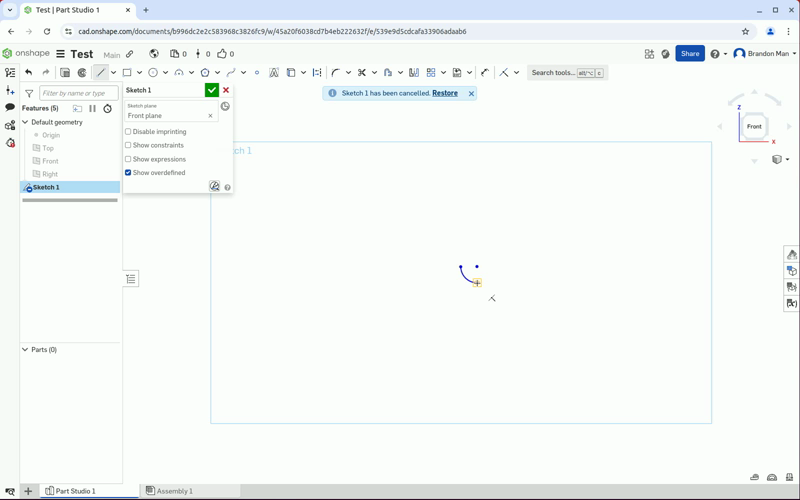
click(477, 282)
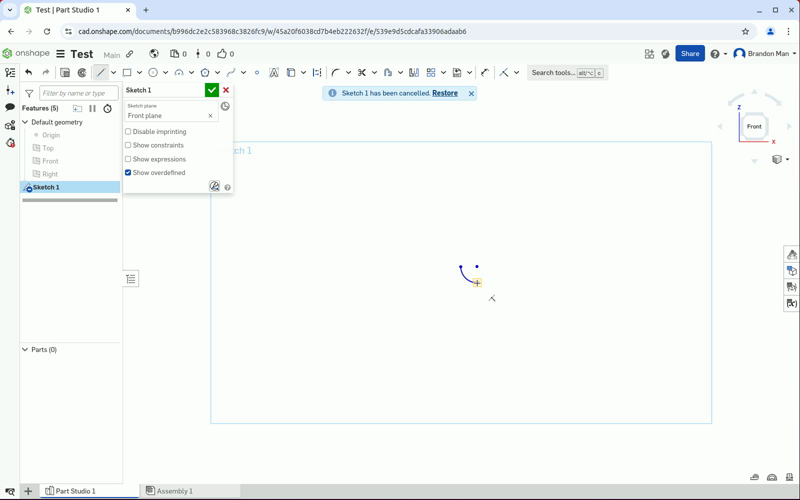
key_down(shift)
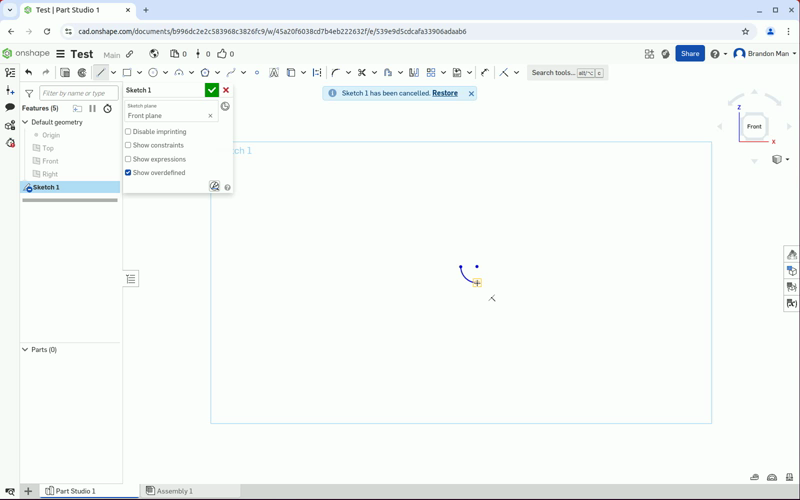
mouse_move(507, 282)
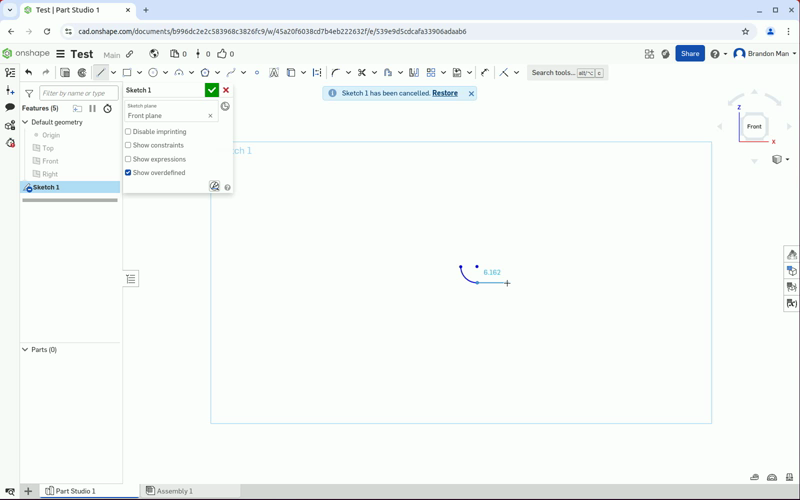
mouse_move(477, 268)
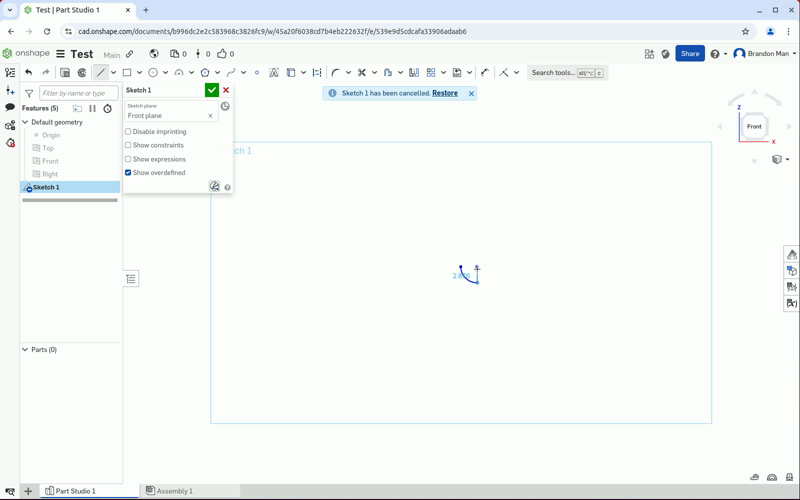
scroll(6)
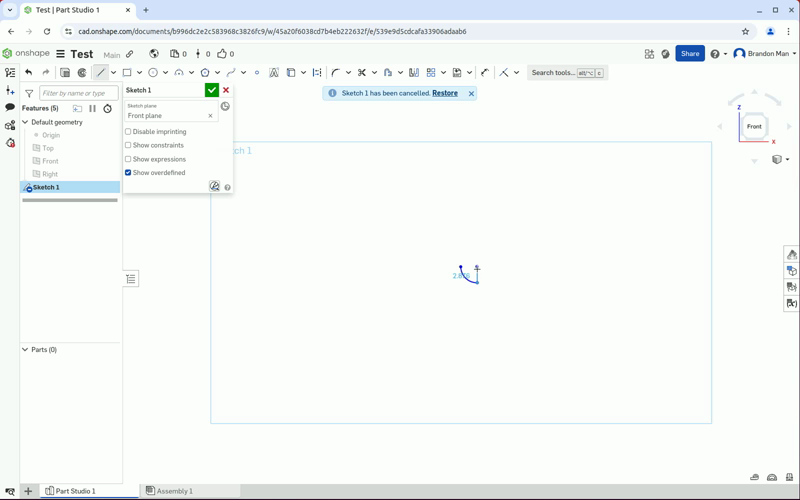
scroll(6)
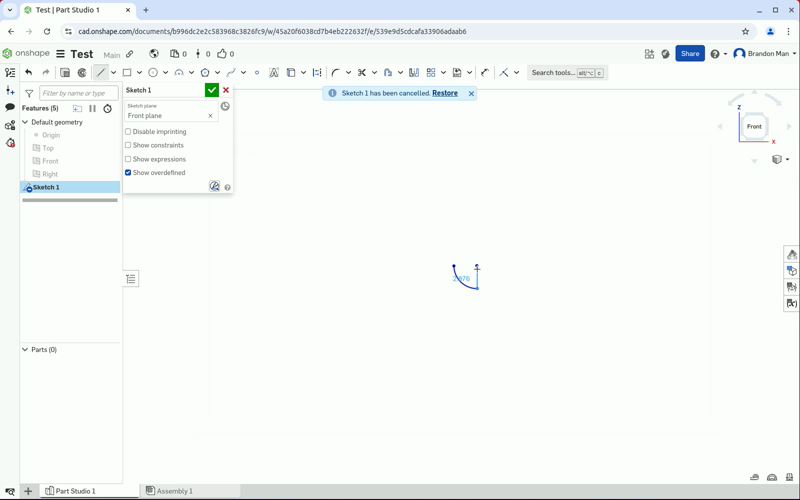
scroll(6)
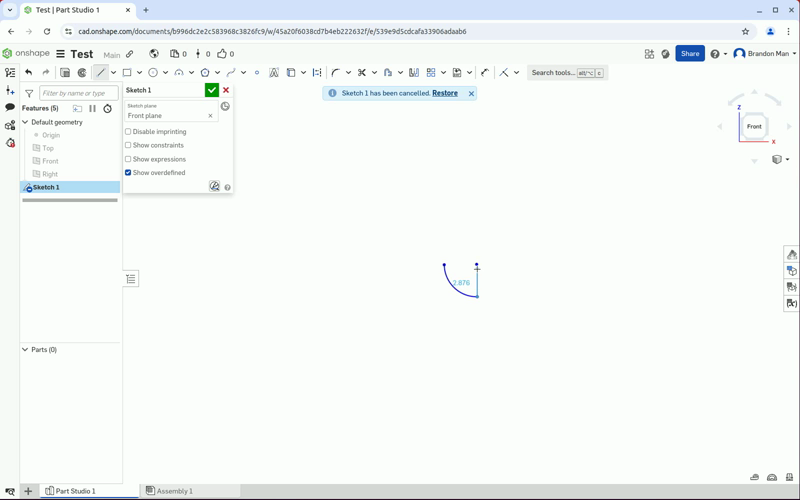
scroll(6)
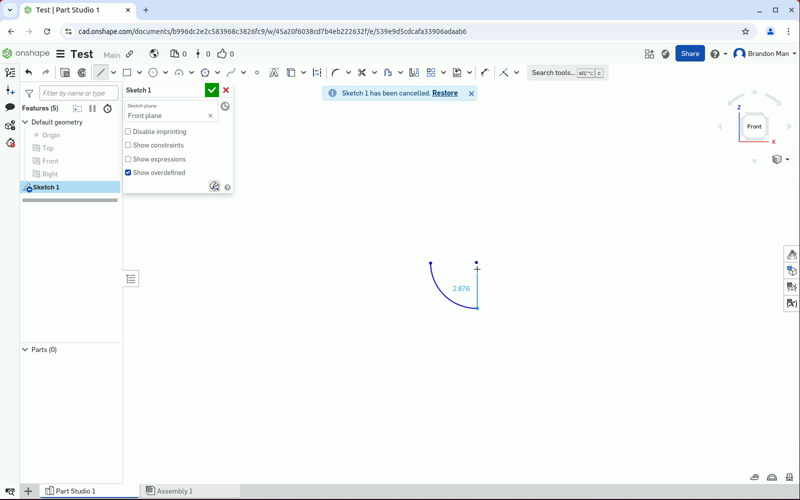
scroll(6)
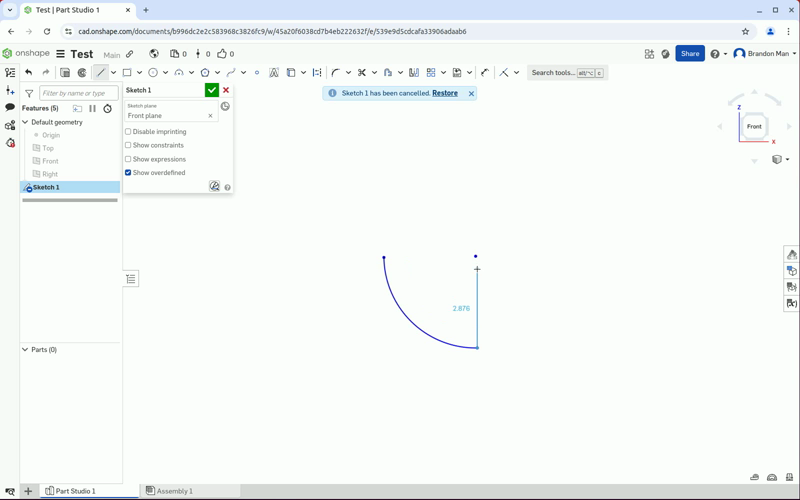
scroll(6)
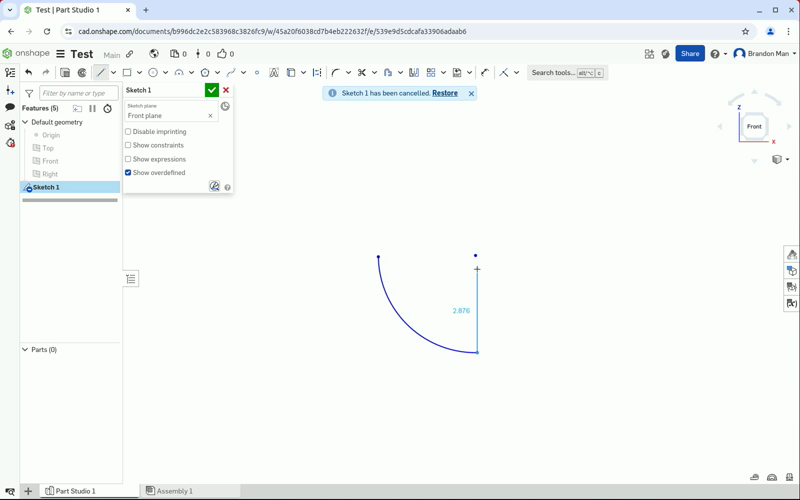
scroll(6)
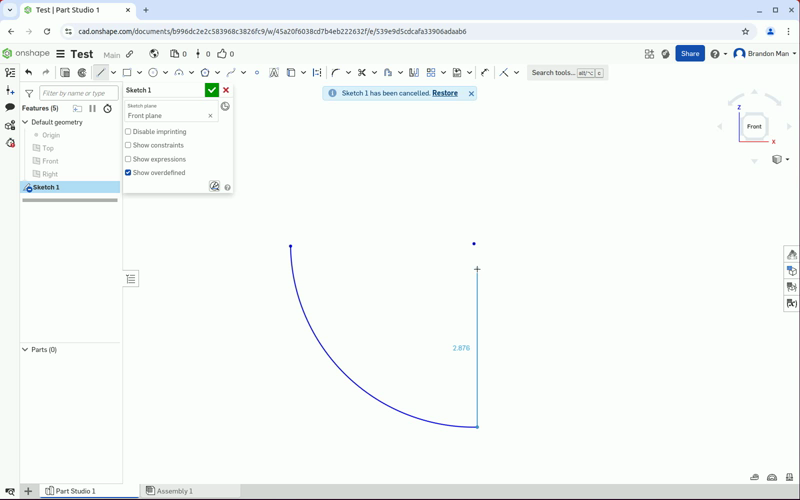
click(477, 268)
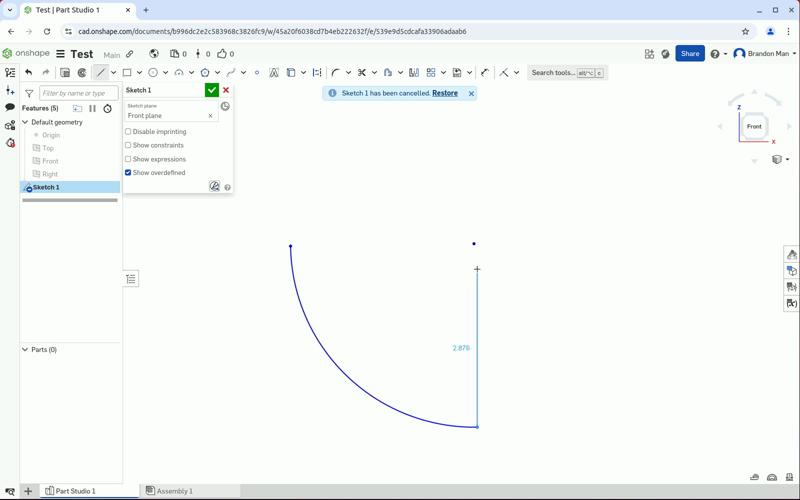
scroll(-6)
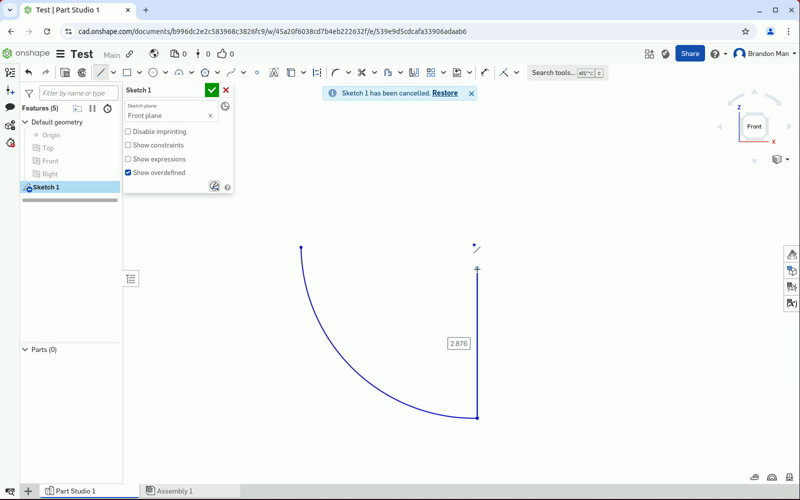
scroll(-6)
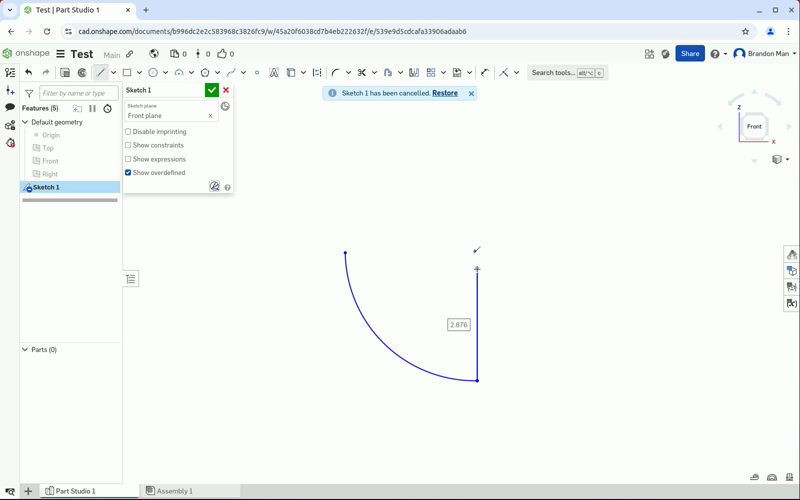
scroll(-6)
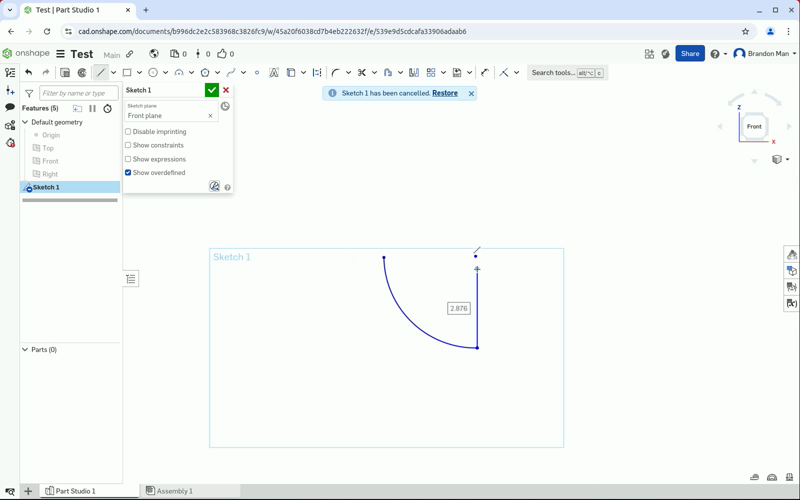
scroll(-6)
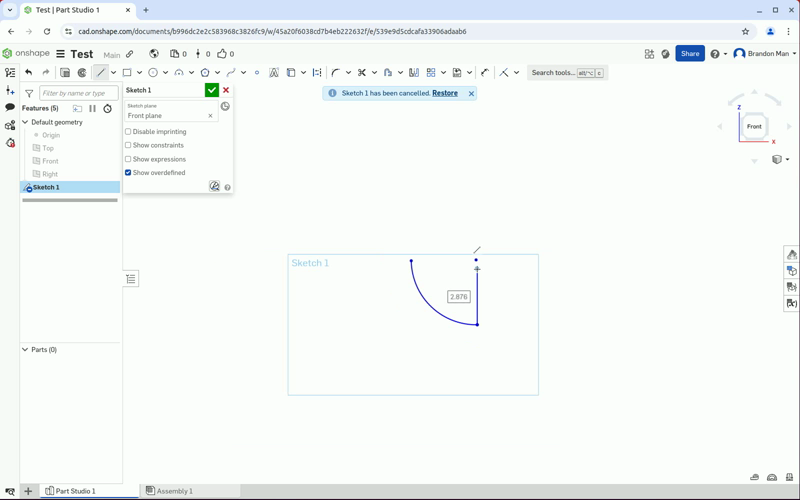
scroll(-6)
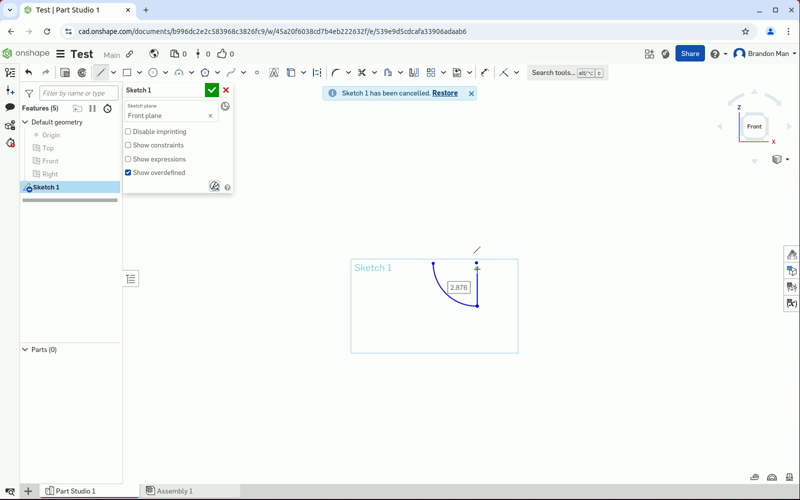
scroll(-6)
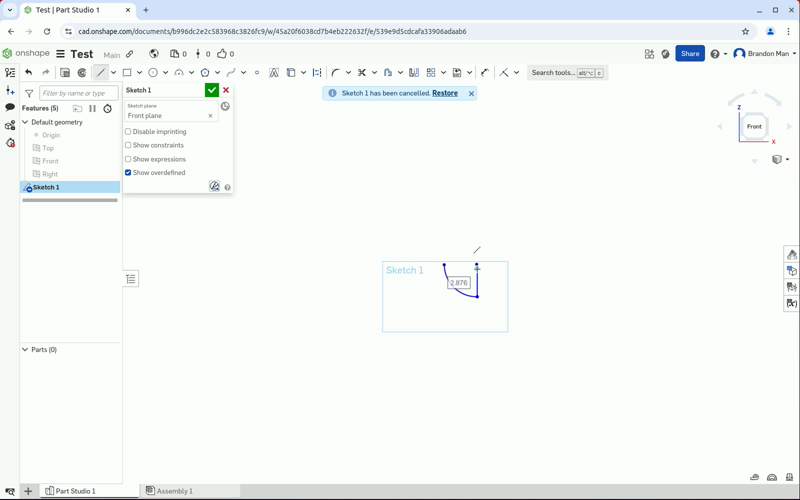
scroll(-6)
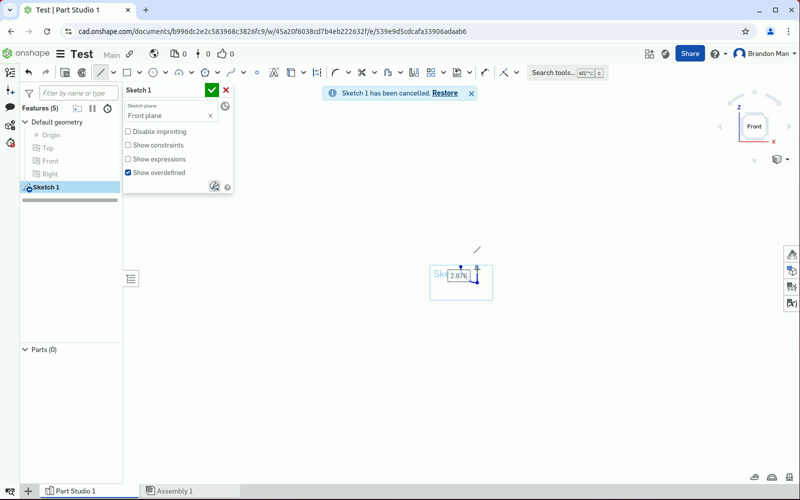
key_up(shift)
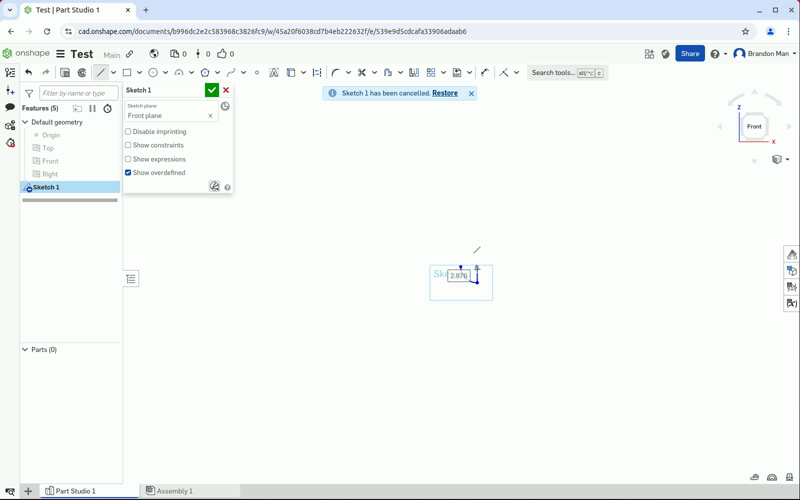
key(esc)
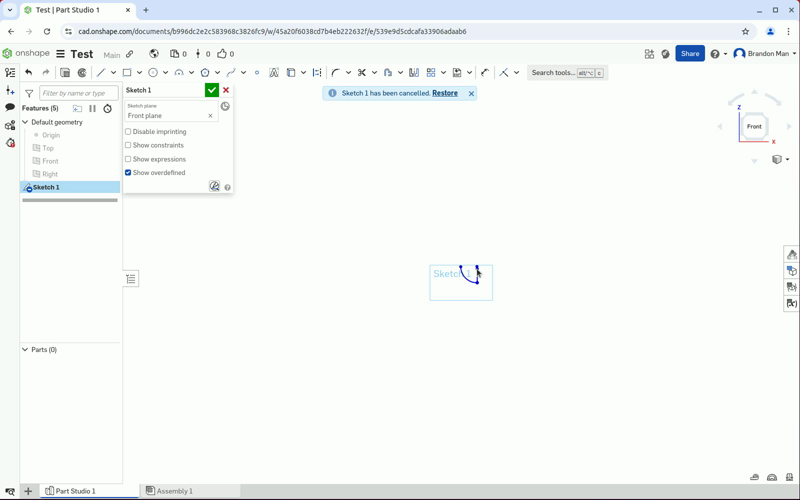
key(a)
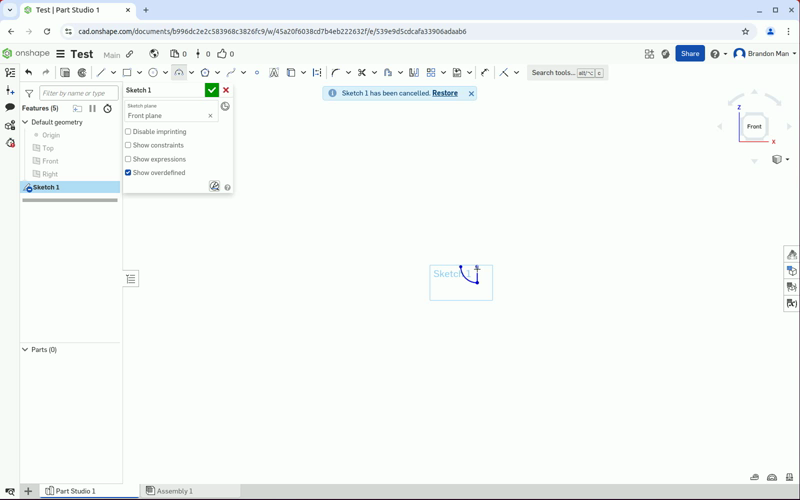
mouse_move(477, 268)
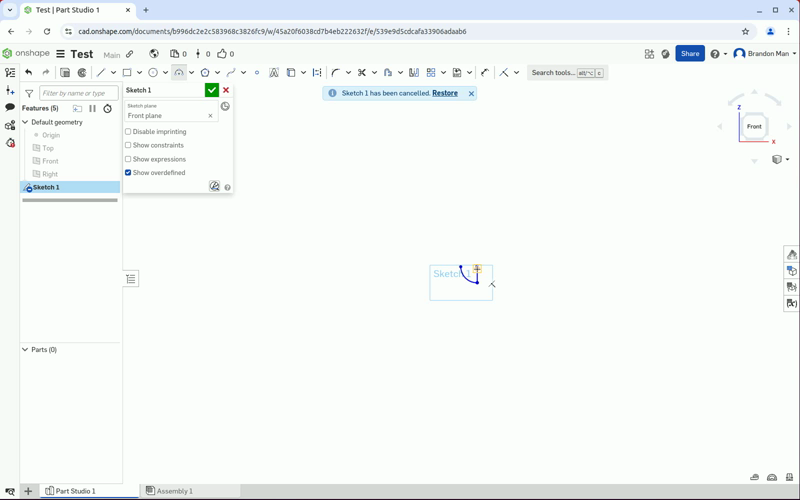
scroll(6)
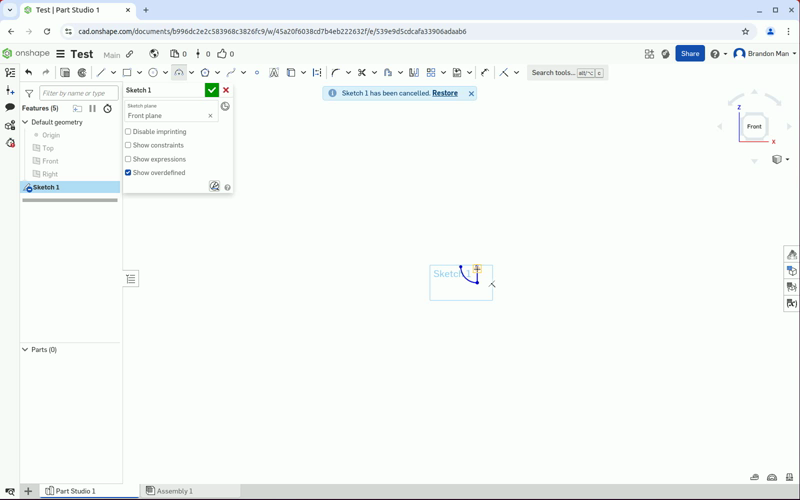
scroll(6)
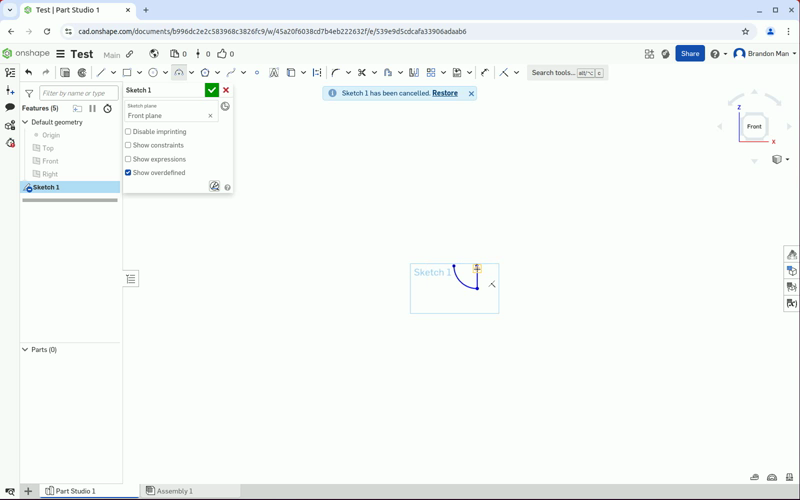
scroll(6)
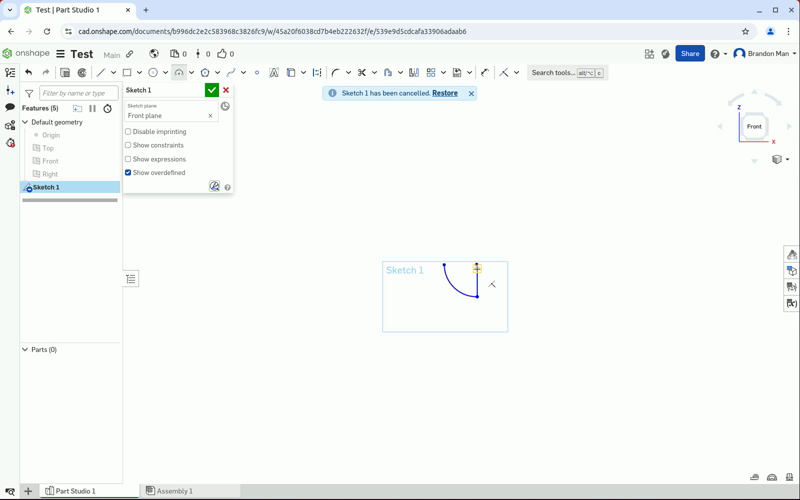
scroll(6)
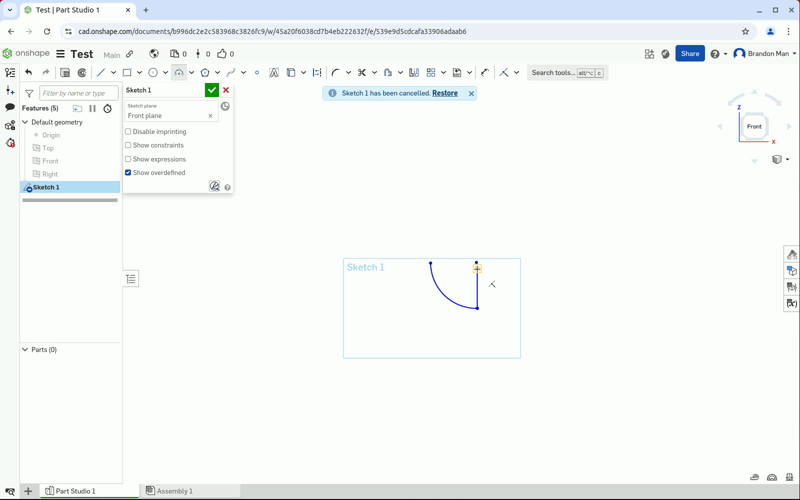
scroll(6)
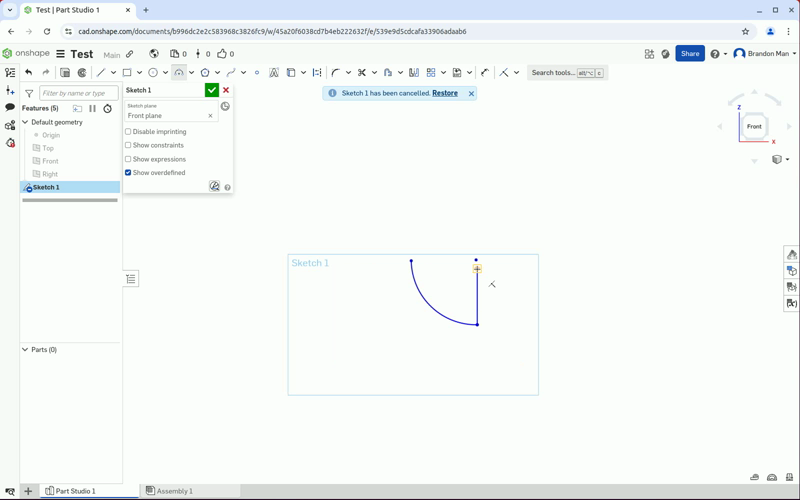
scroll(6)
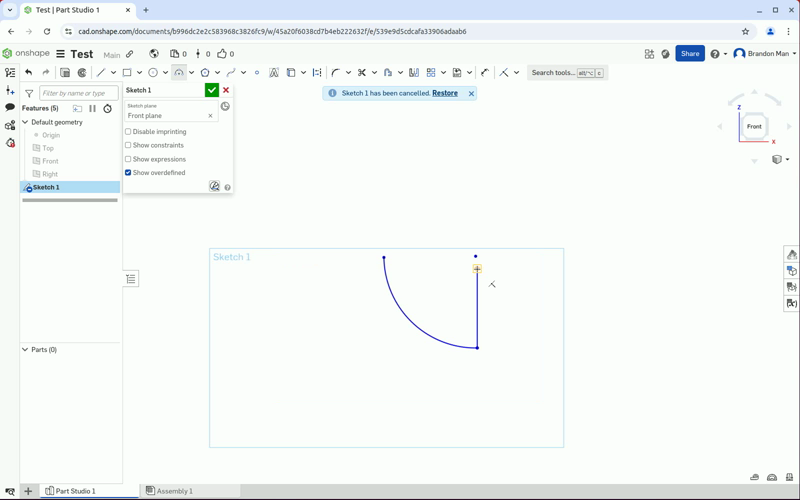
scroll(6)
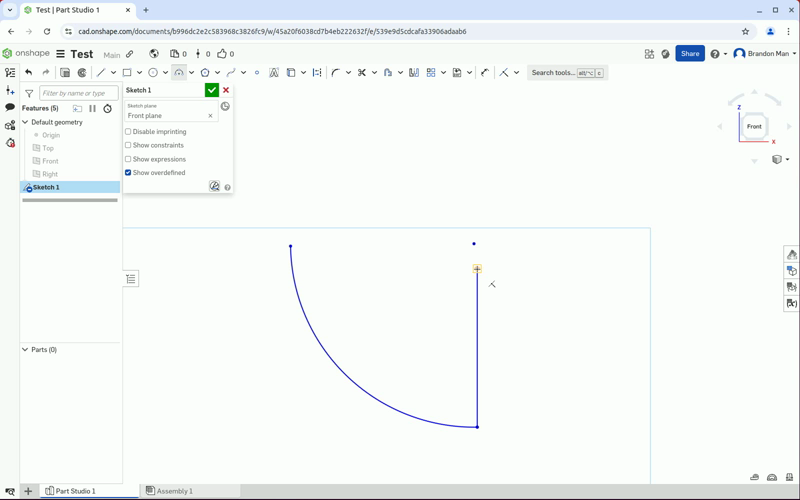
click(477, 268)
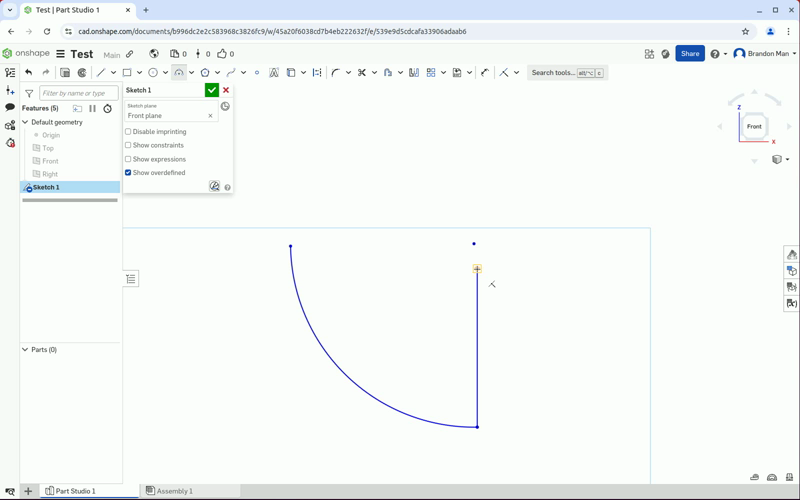
scroll(-6)
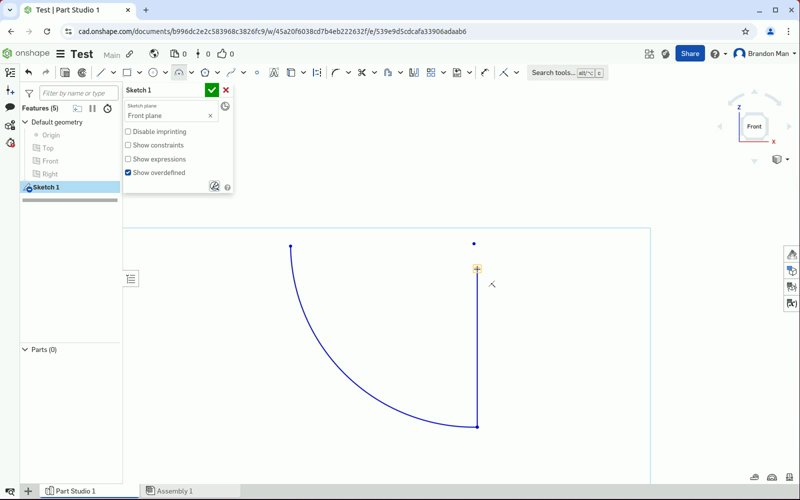
scroll(-6)
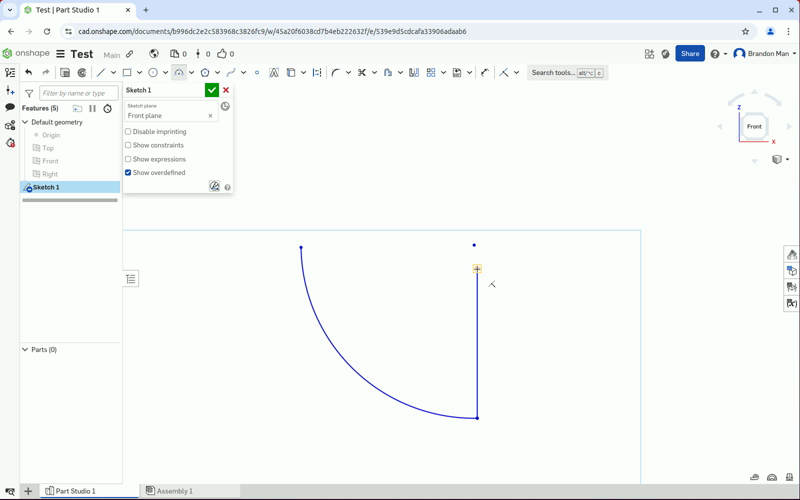
scroll(-6)
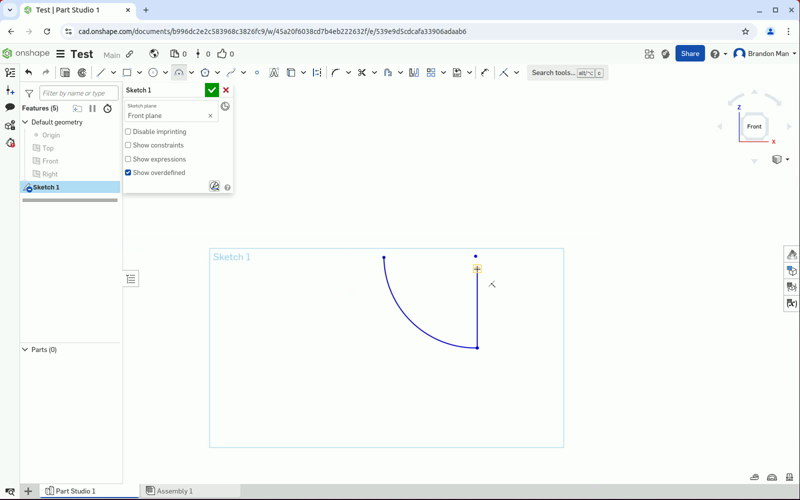
scroll(-6)
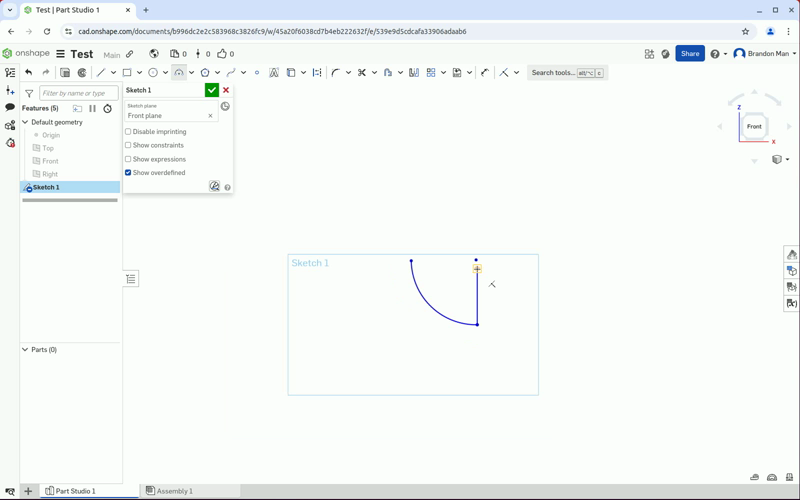
scroll(-6)
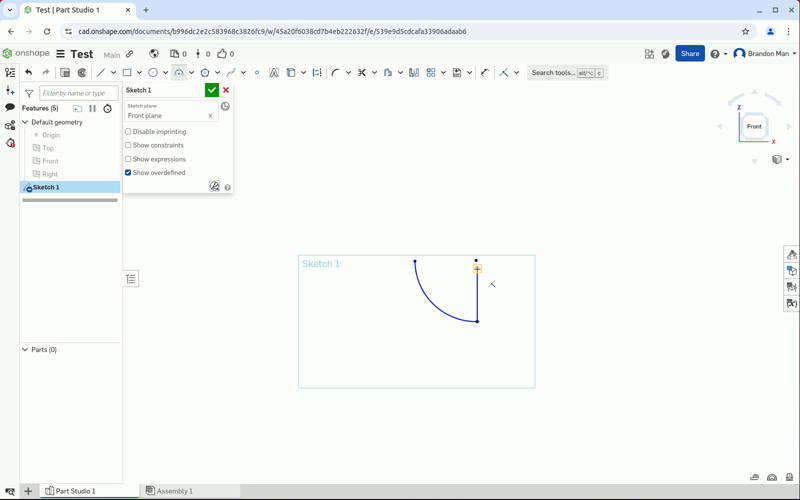
scroll(-6)
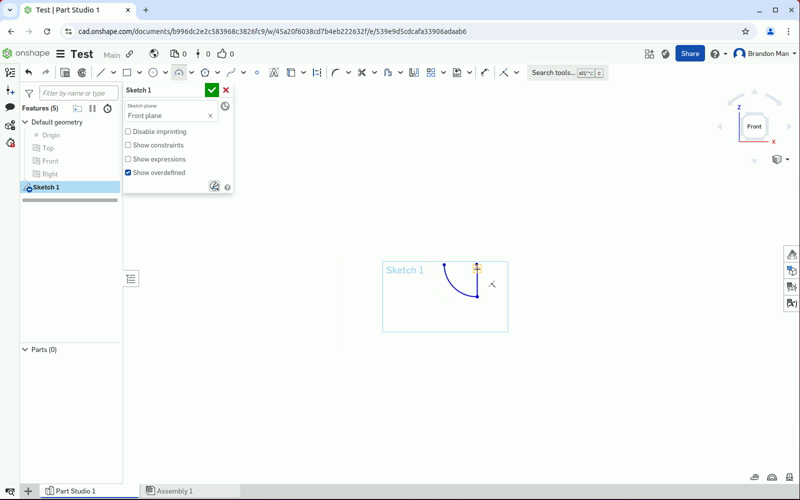
scroll(-6)
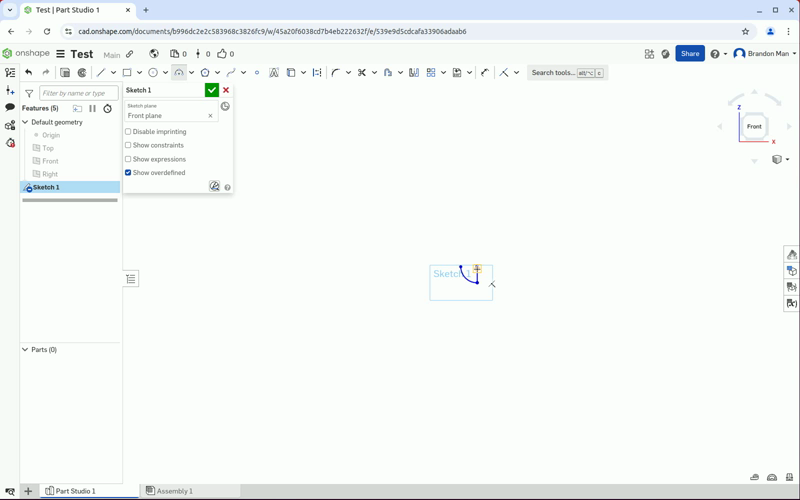
key_down(shift)
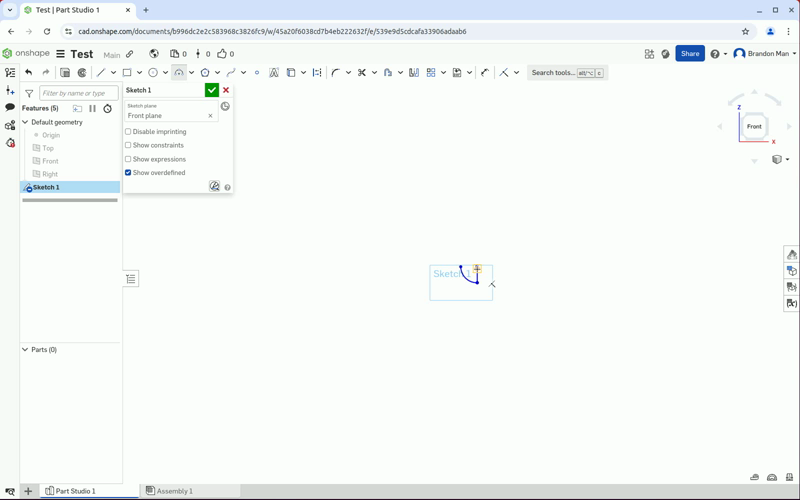
mouse_move(477, 264)
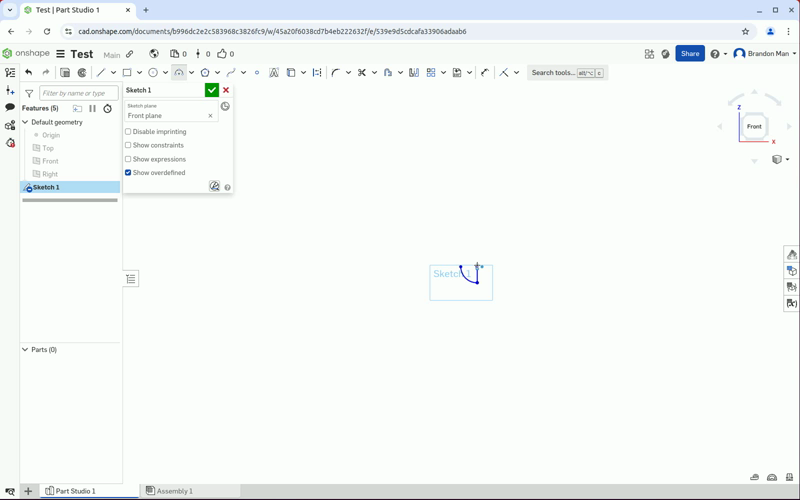
scroll(6)
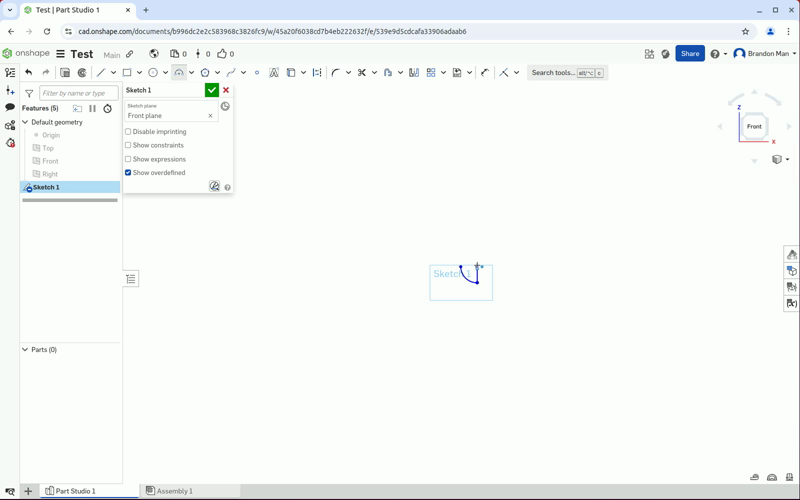
scroll(6)
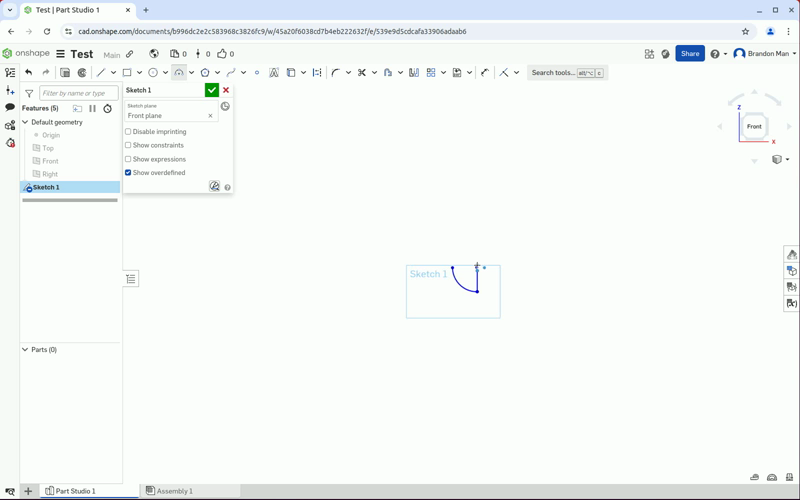
scroll(6)
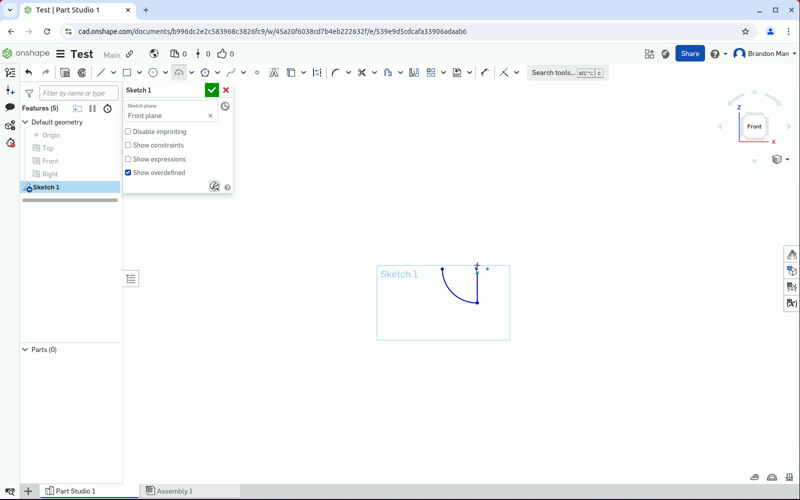
scroll(6)
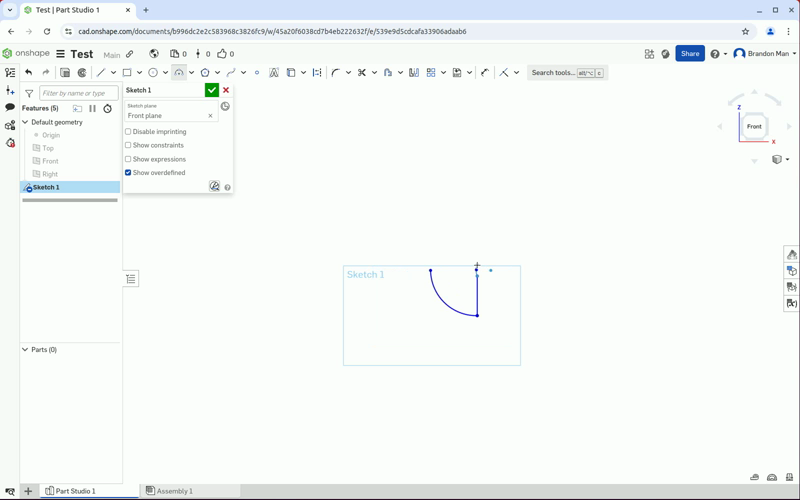
scroll(6)
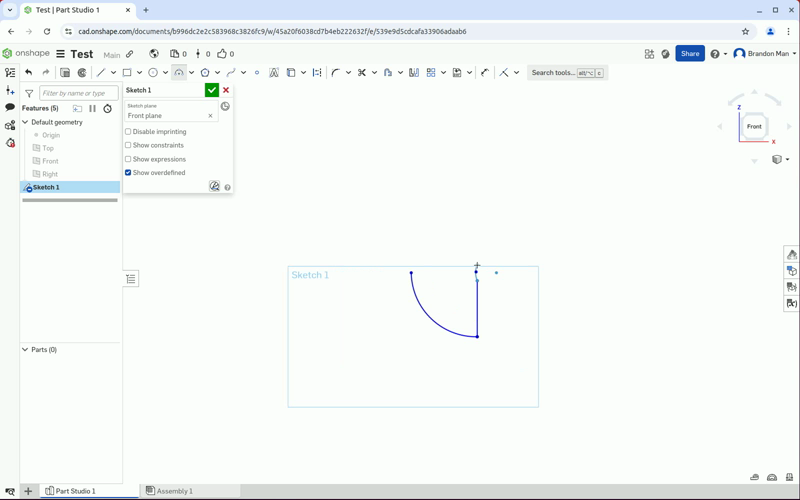
scroll(6)
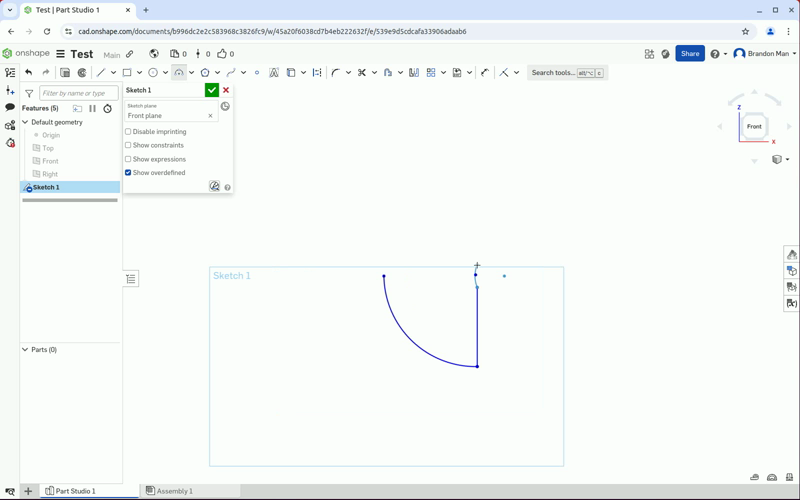
scroll(6)
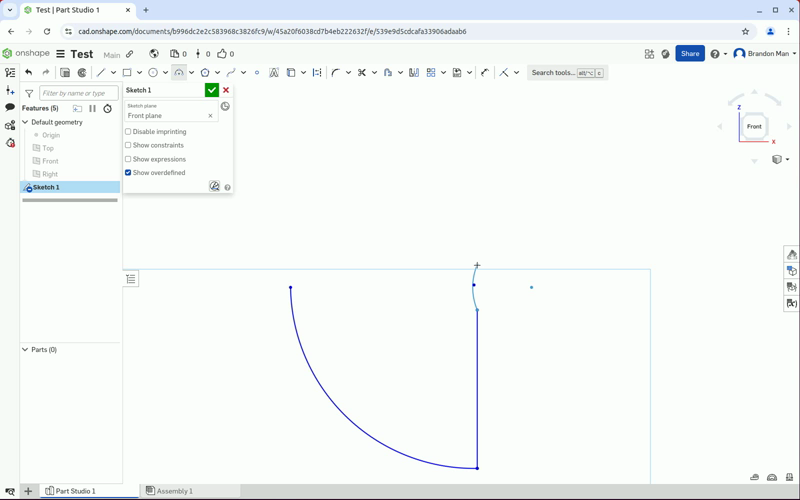
click(477, 264)
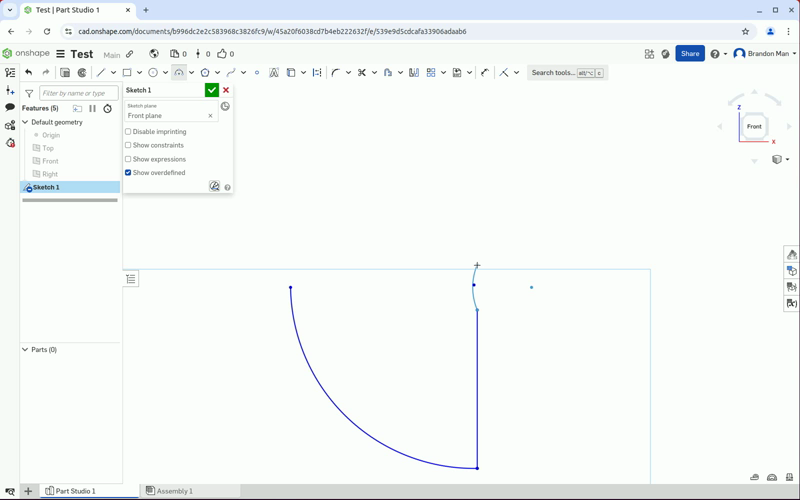
scroll(-6)
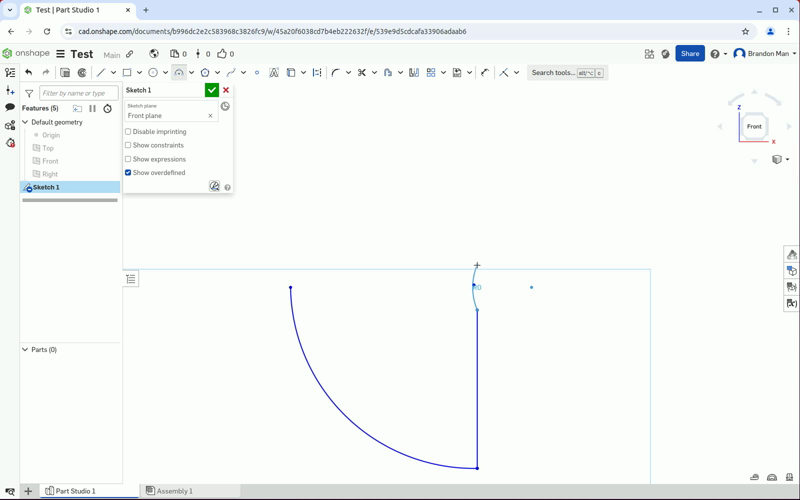
scroll(-6)
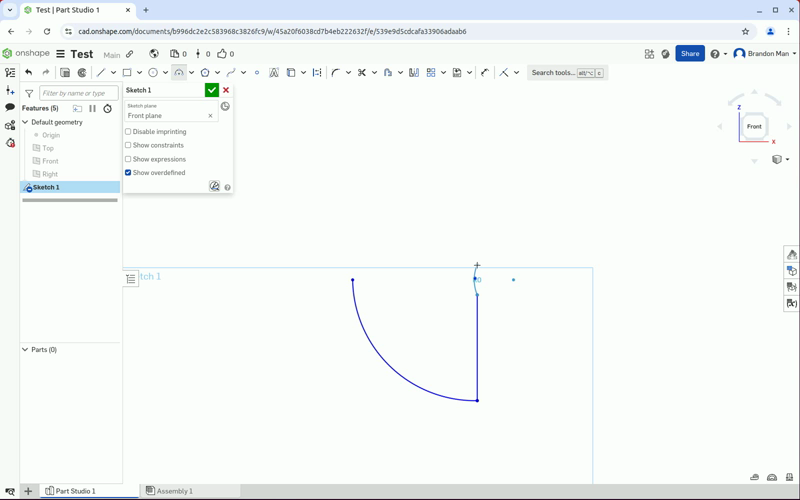
scroll(-6)
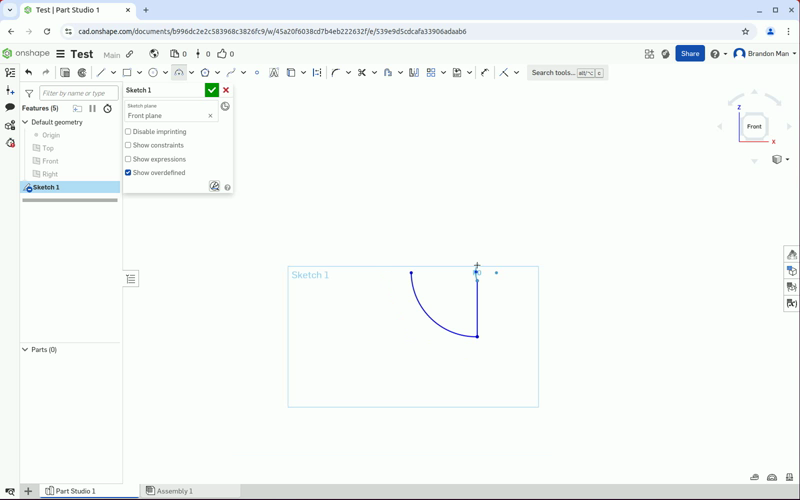
scroll(-6)
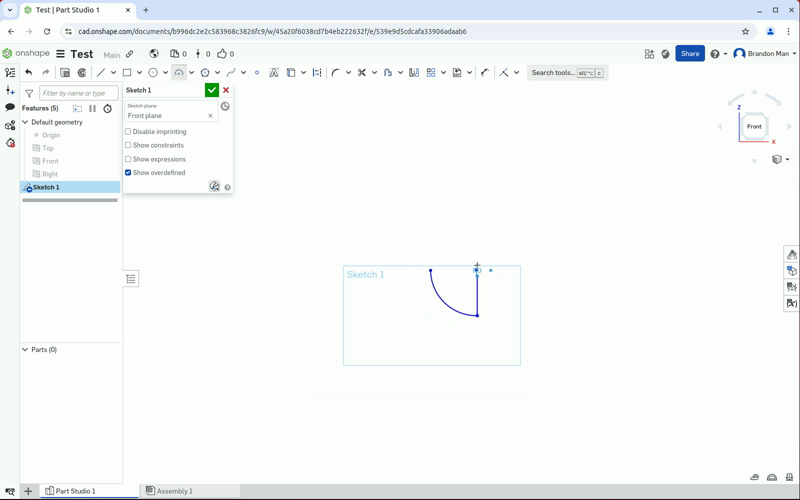
scroll(-6)
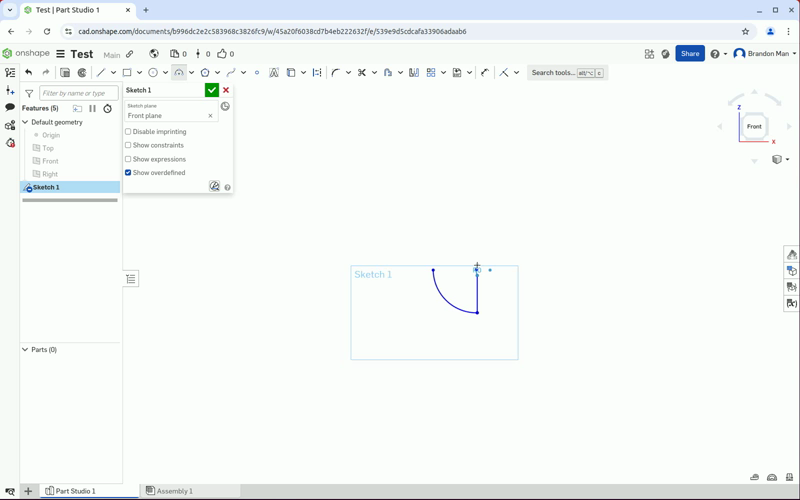
scroll(-6)
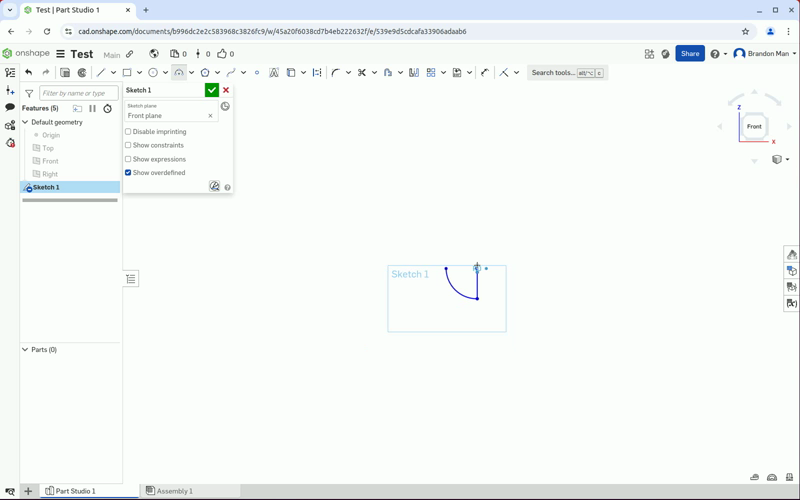
scroll(-6)
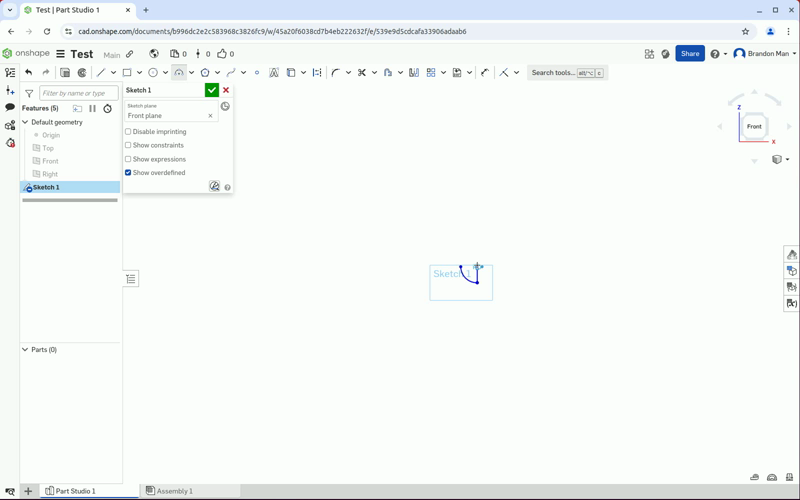
mouse_move(474, 266)
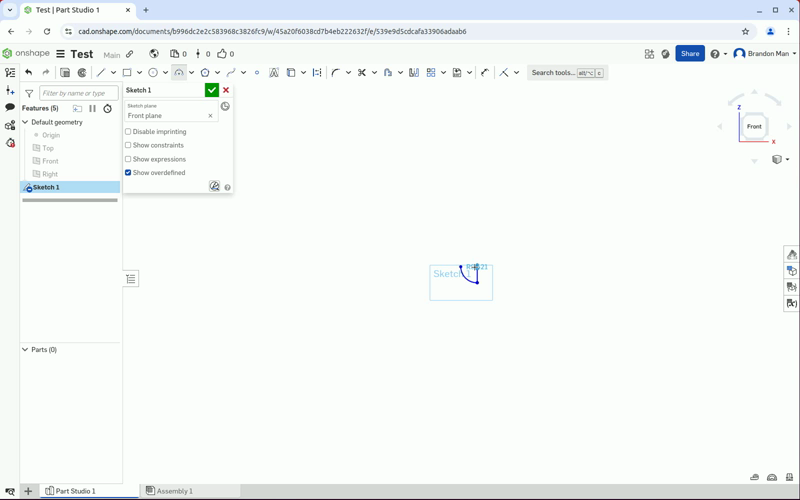
scroll(6)
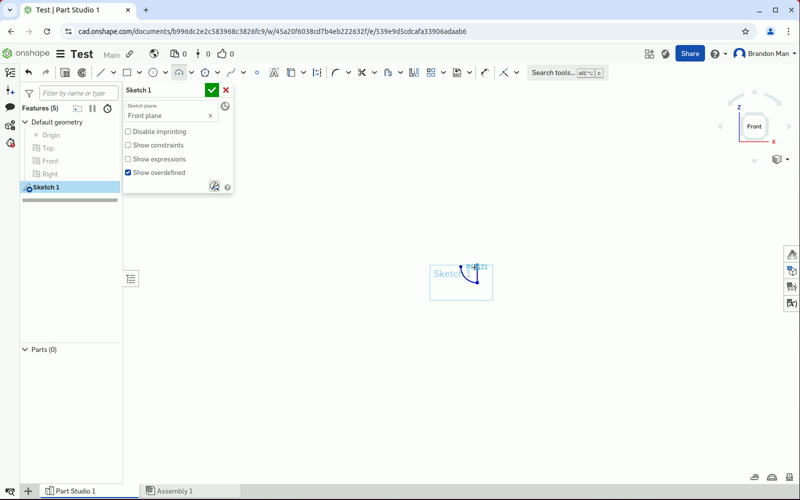
scroll(6)
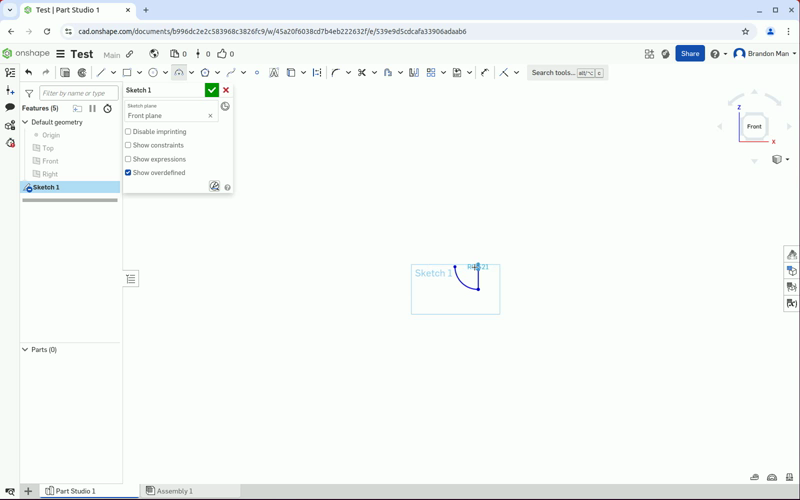
scroll(6)
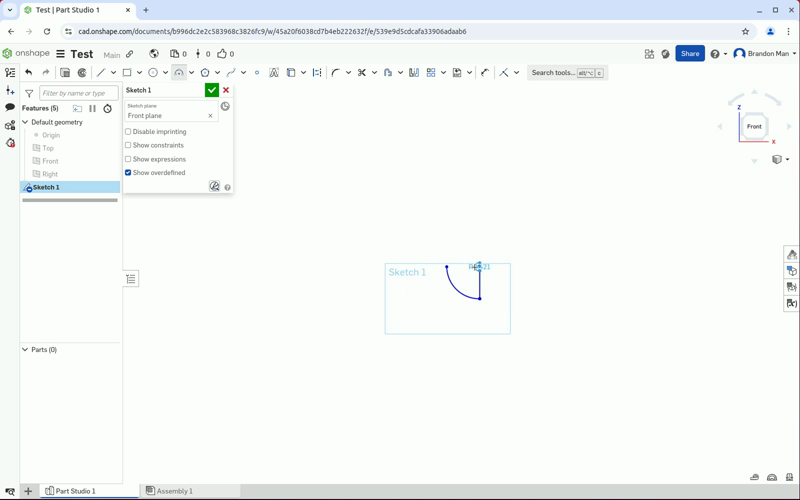
scroll(6)
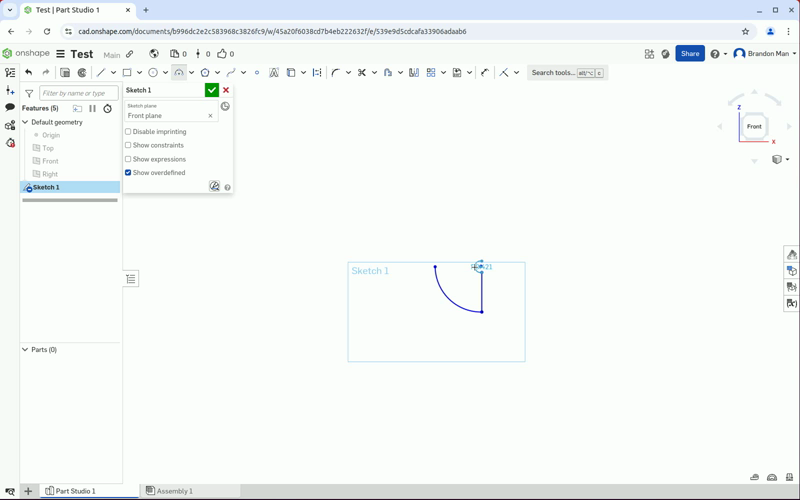
scroll(6)
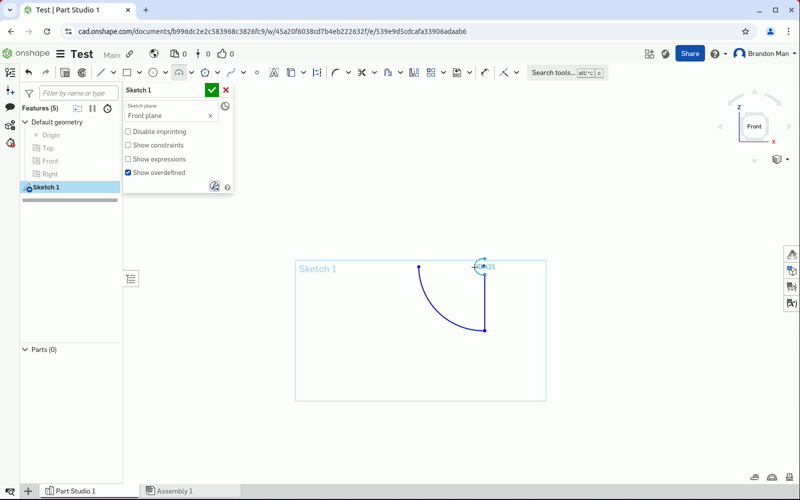
scroll(6)
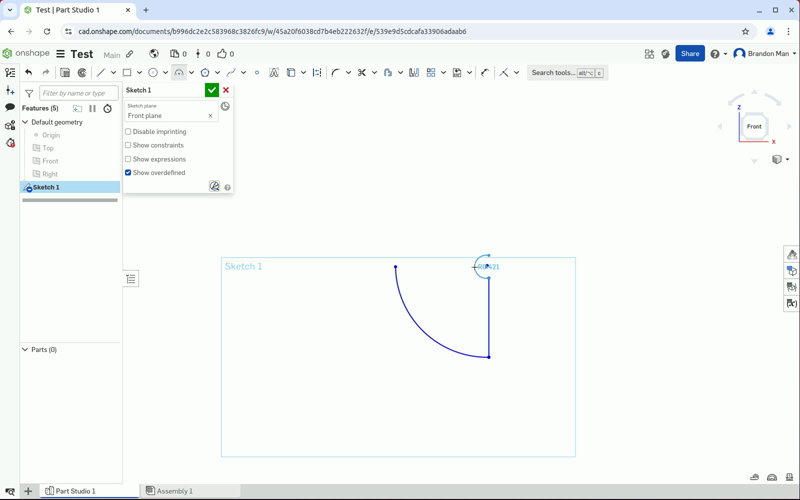
scroll(6)
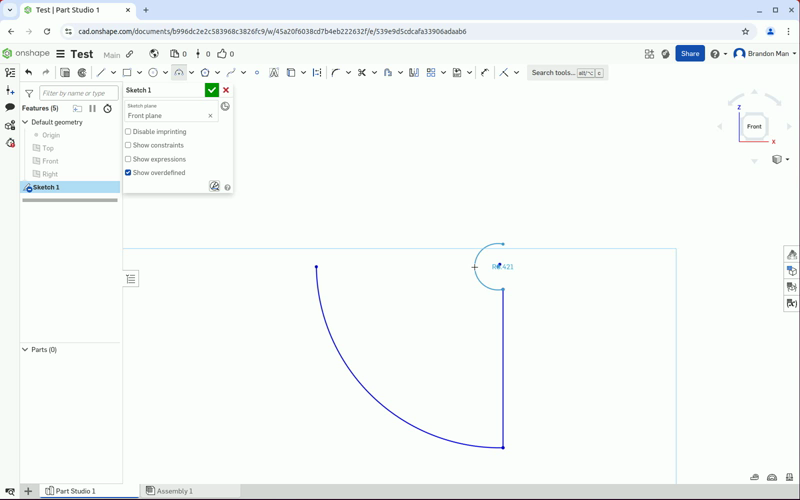
click(474, 266)
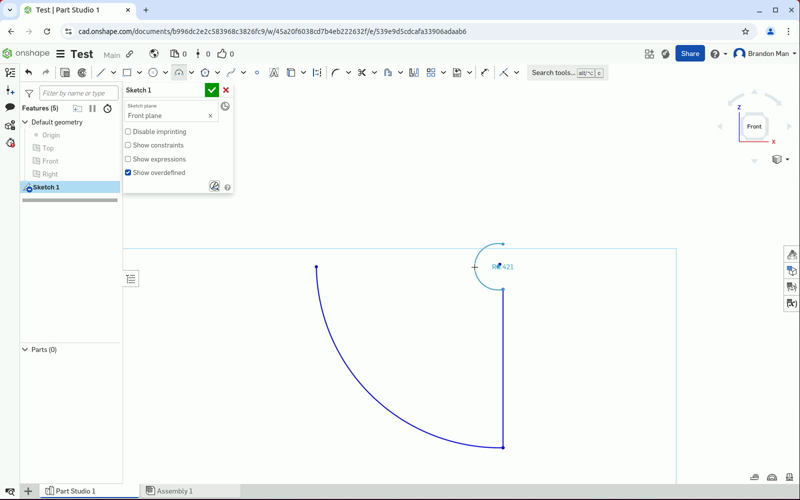
scroll(-6)
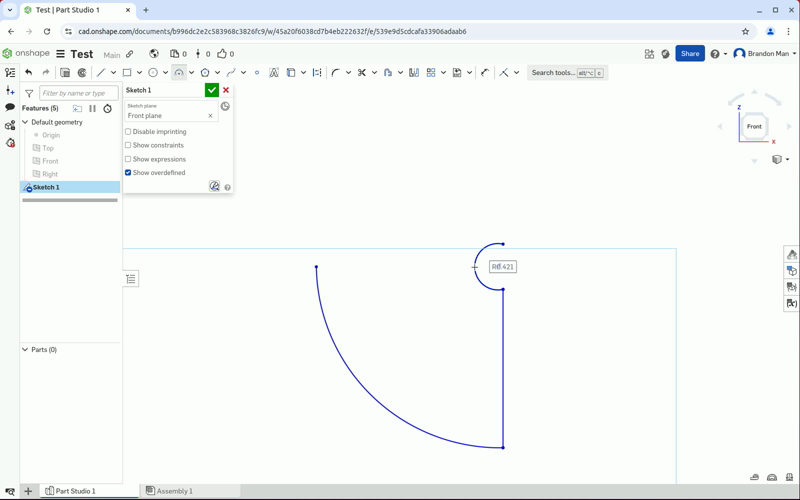
scroll(-6)
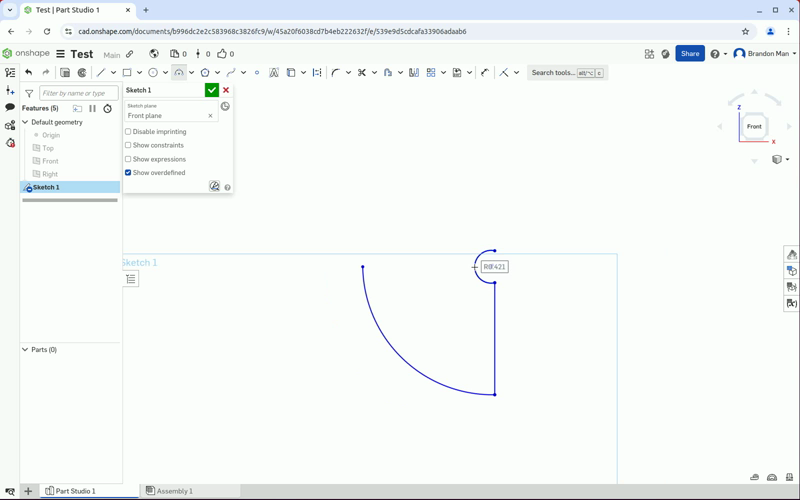
scroll(-6)
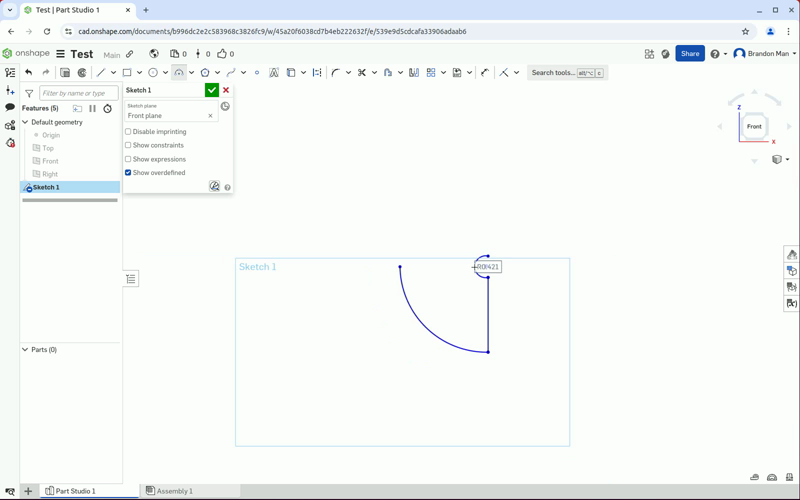
scroll(-6)
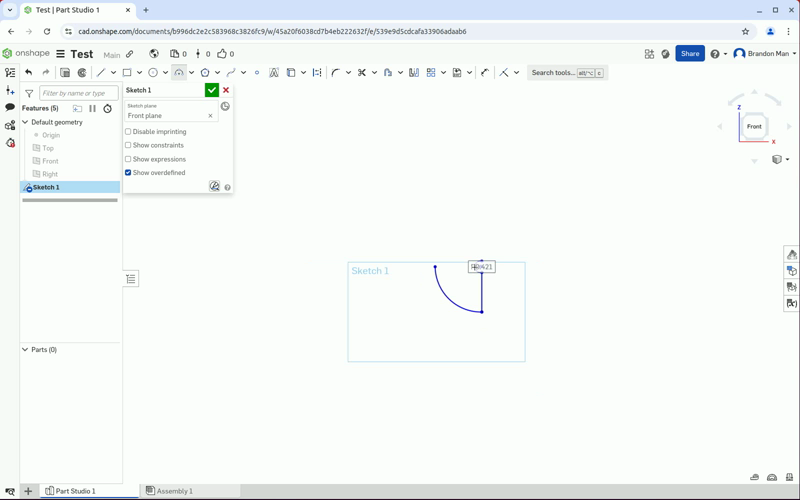
scroll(-6)
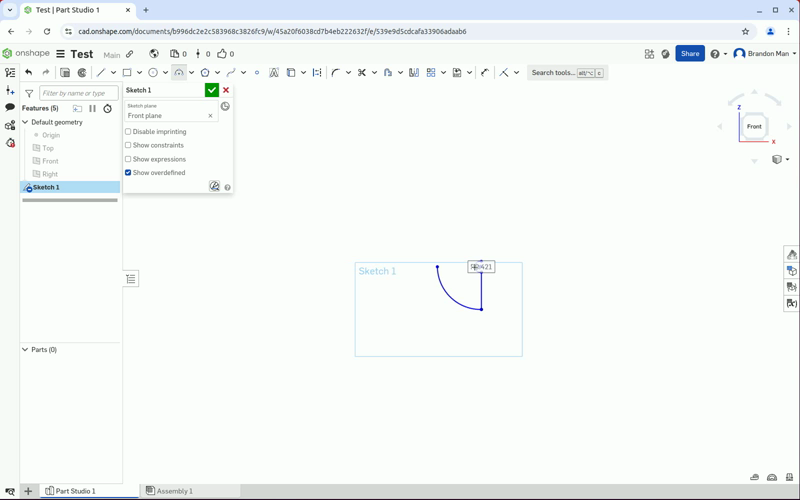
scroll(-6)
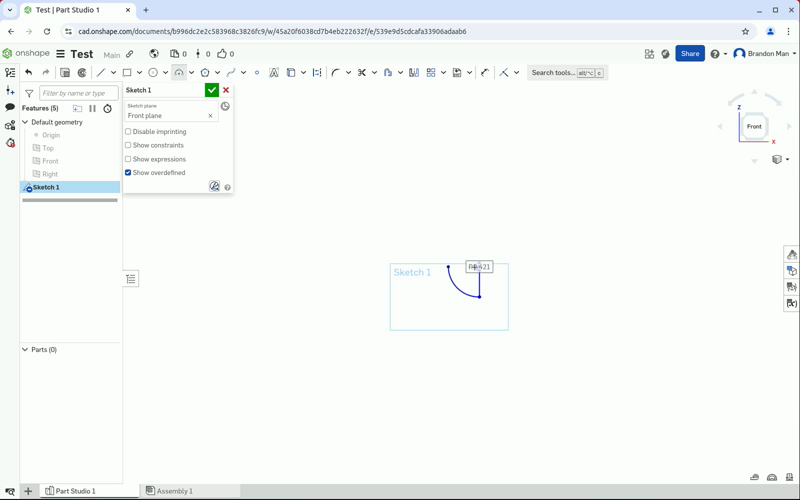
scroll(-6)
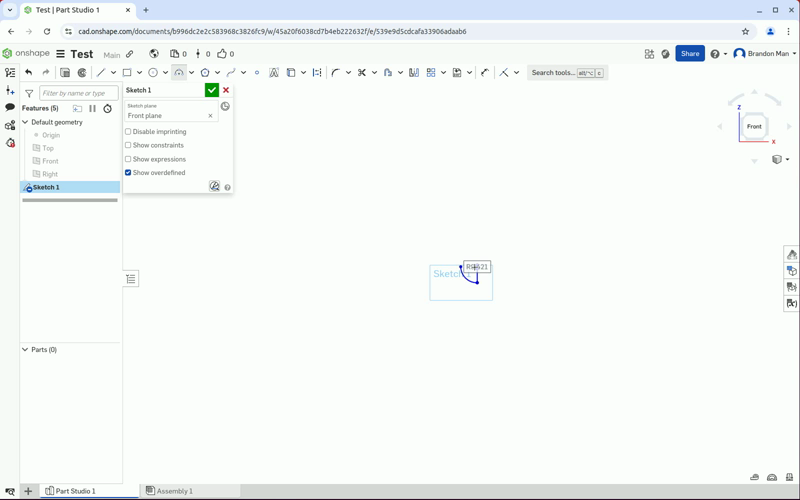
key_up(shift)
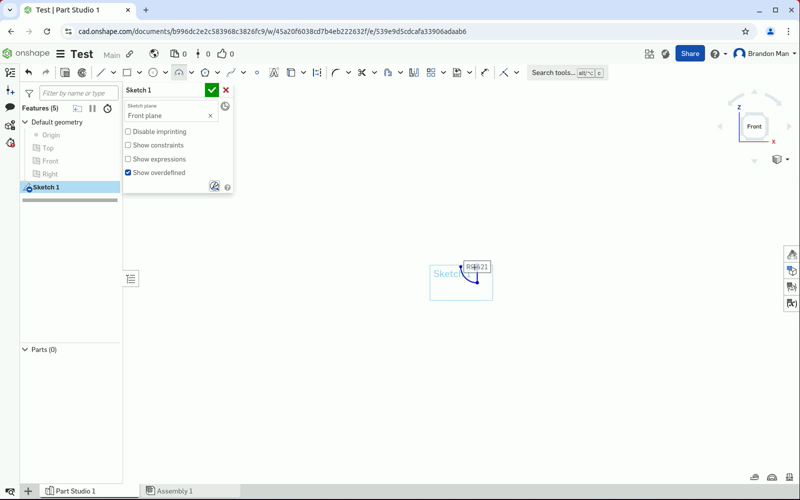
key(esc)
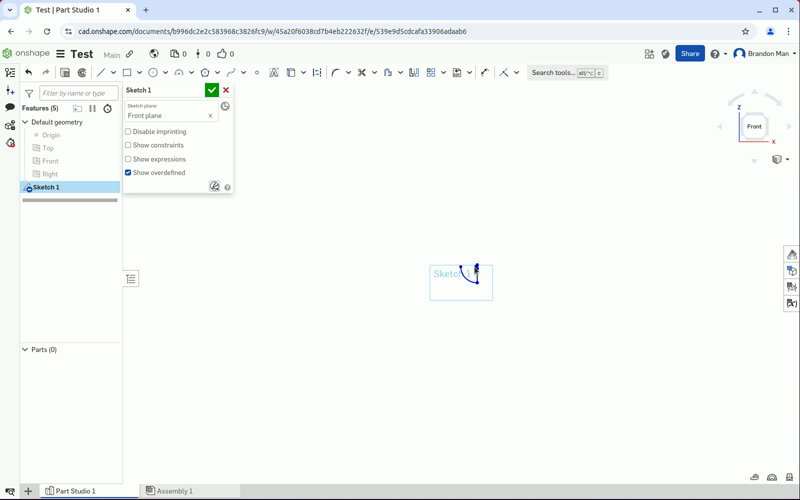
key(l)
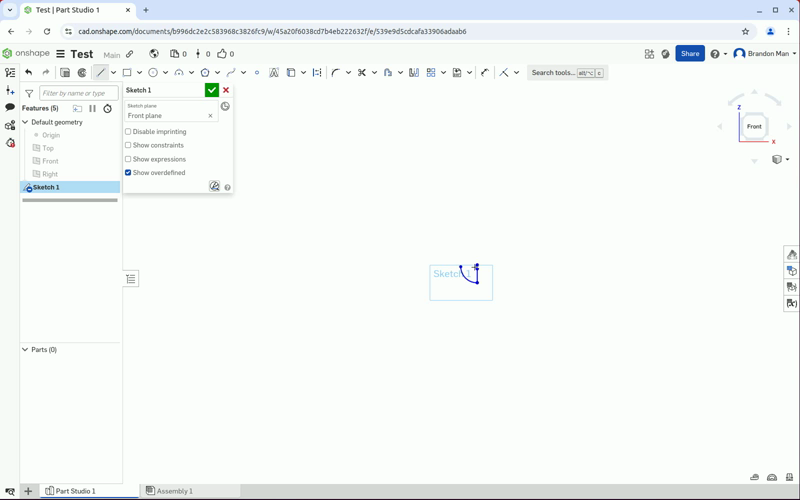
mouse_move(477, 264)
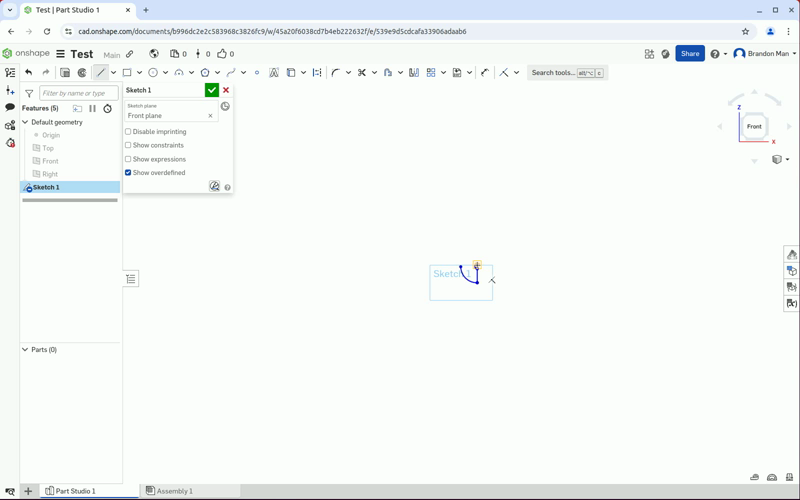
scroll(6)
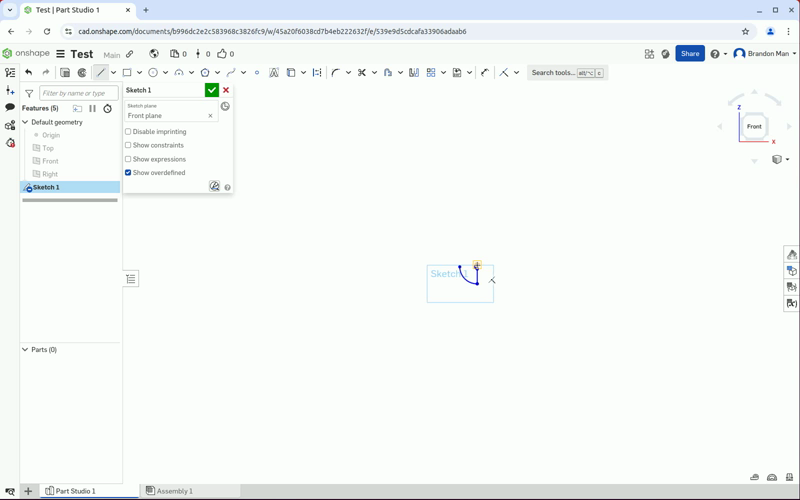
scroll(6)
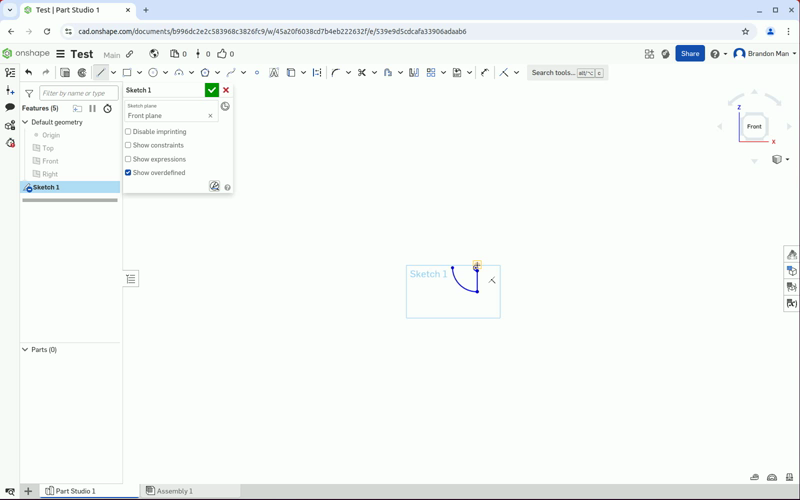
scroll(6)
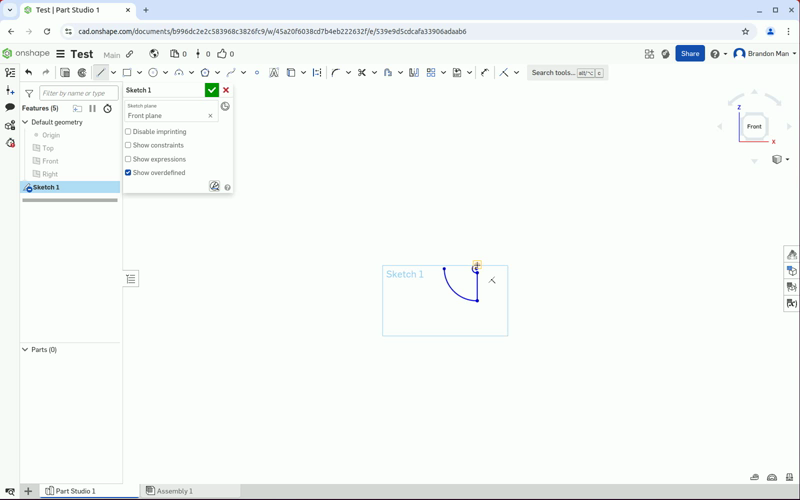
scroll(6)
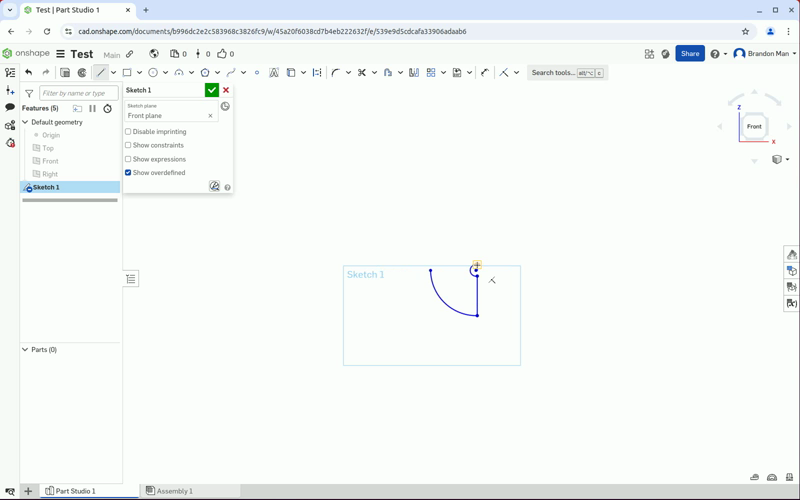
scroll(6)
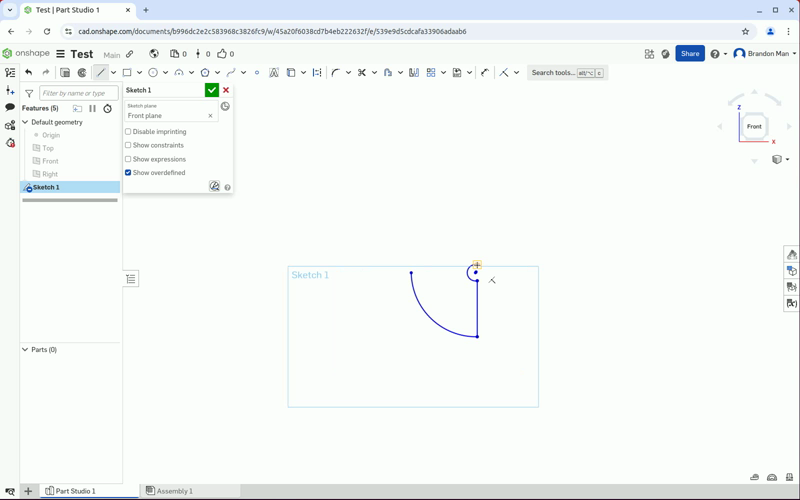
scroll(6)
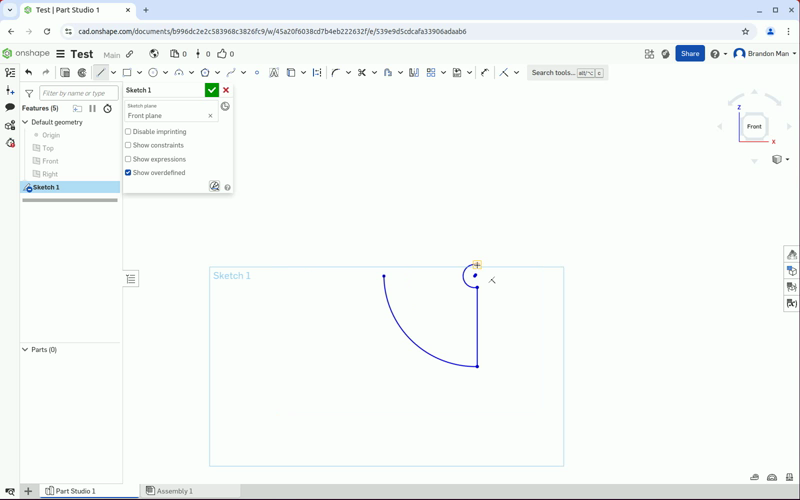
scroll(6)
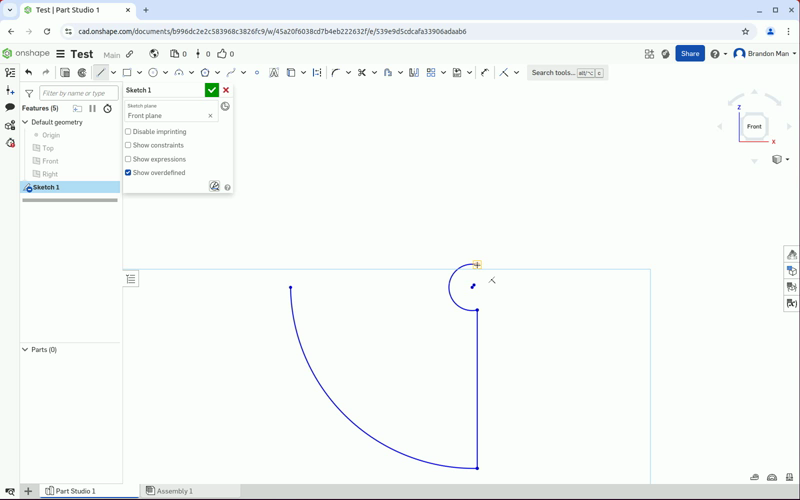
click(477, 264)
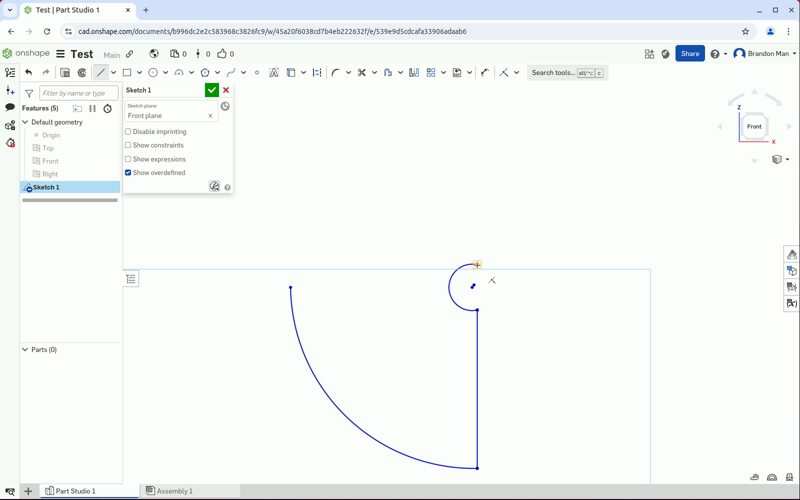
scroll(-6)
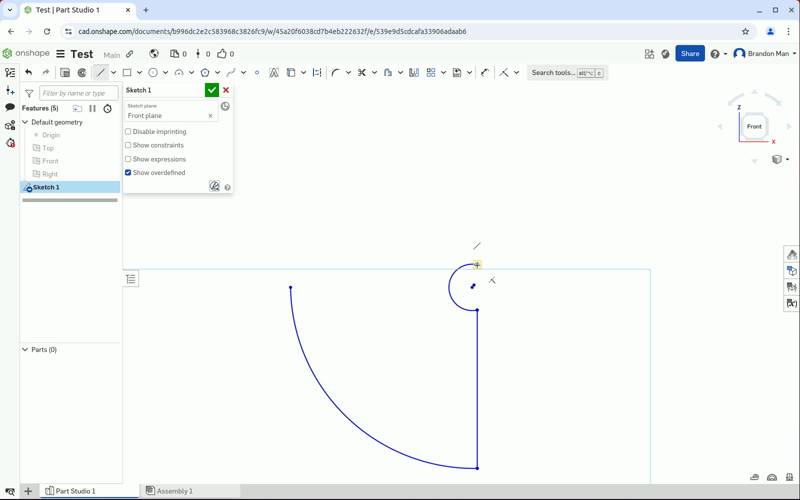
scroll(-6)
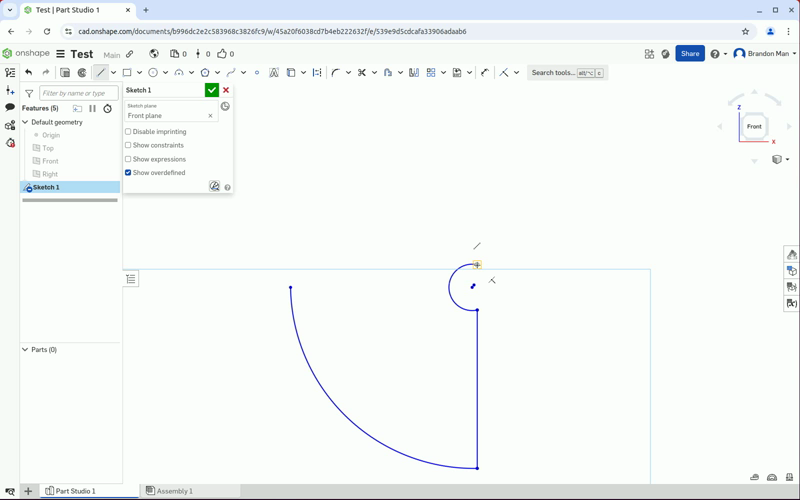
scroll(-6)
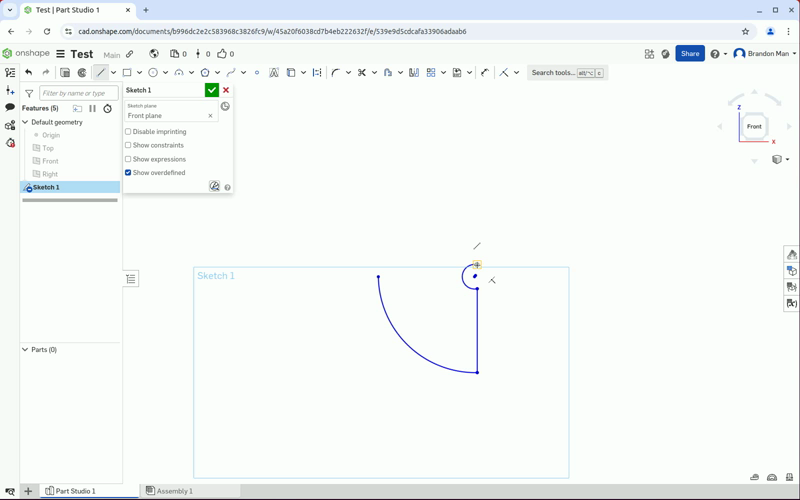
scroll(-6)
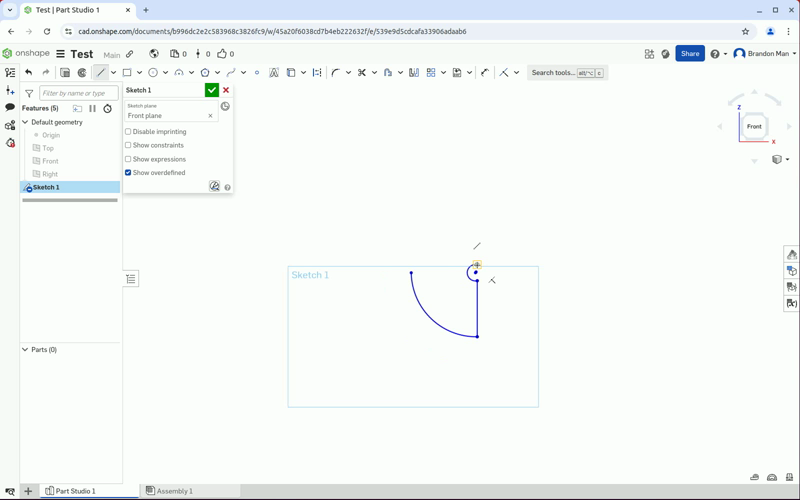
scroll(-6)
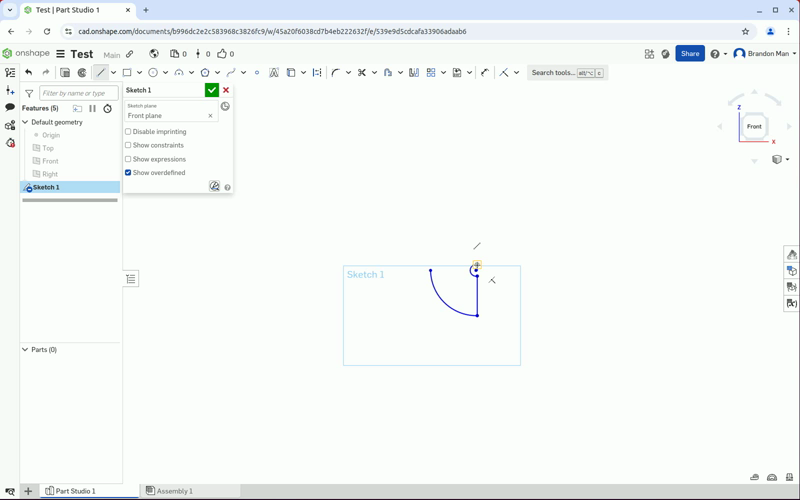
scroll(-6)
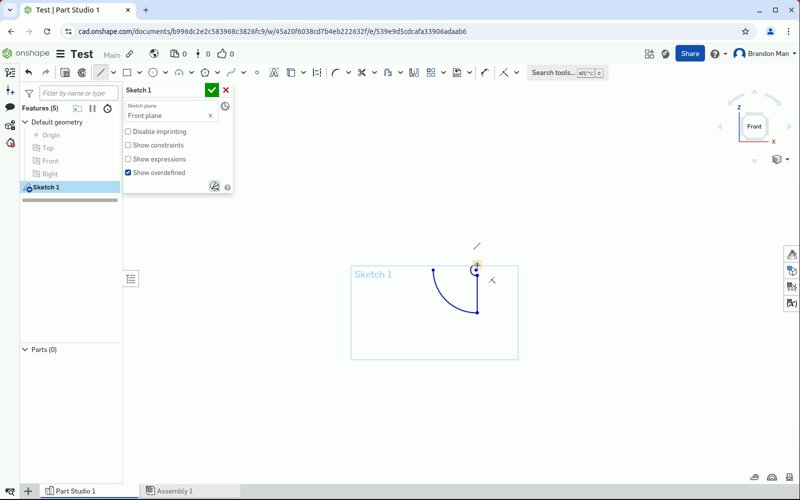
scroll(-6)
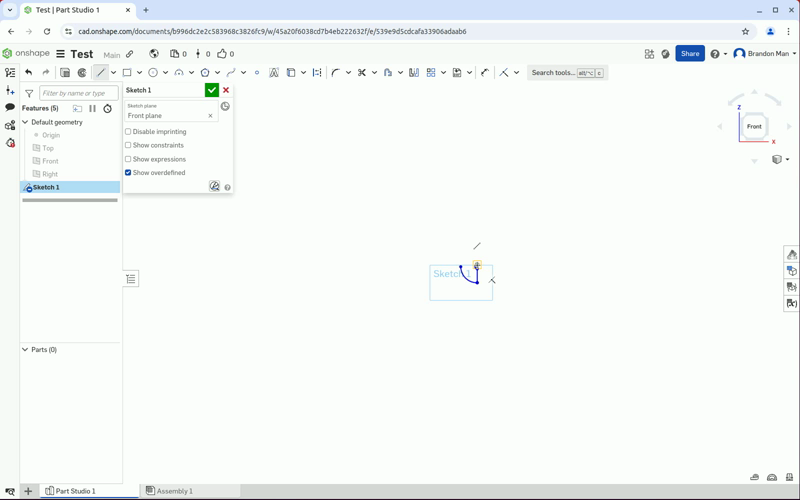
key_down(shift)
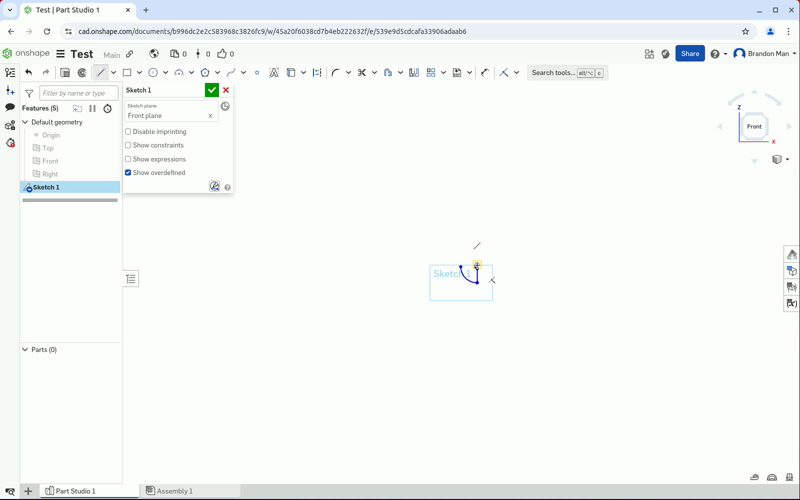
mouse_move(507, 264)
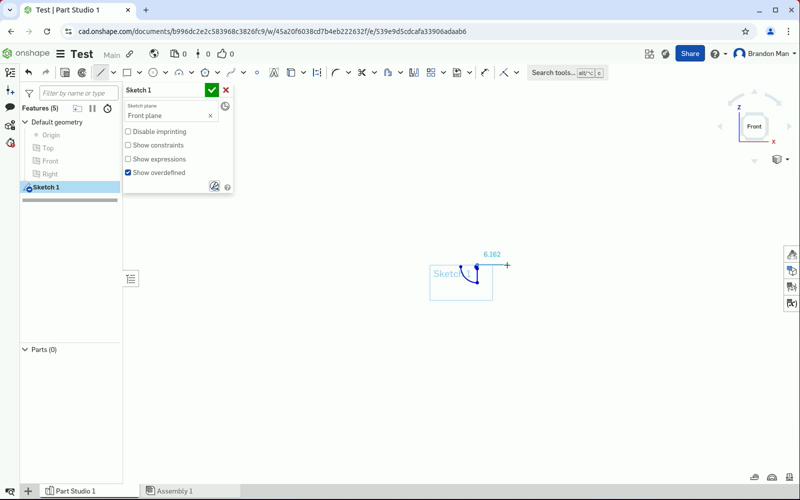
mouse_move(477, 258)
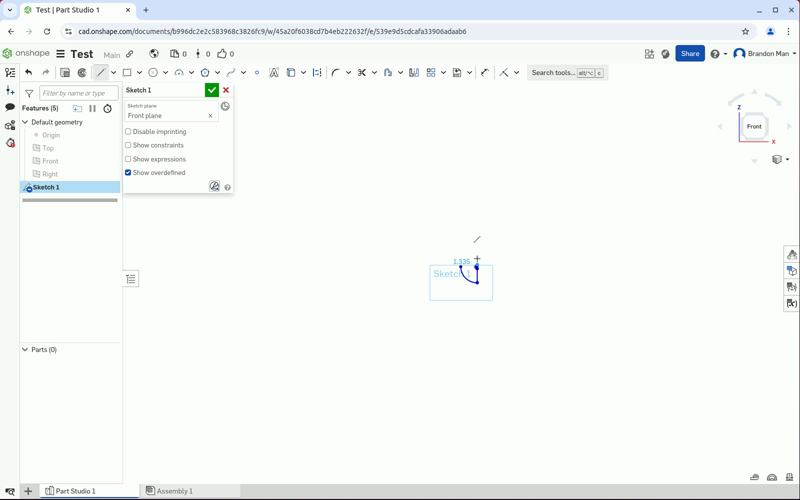
scroll(6)
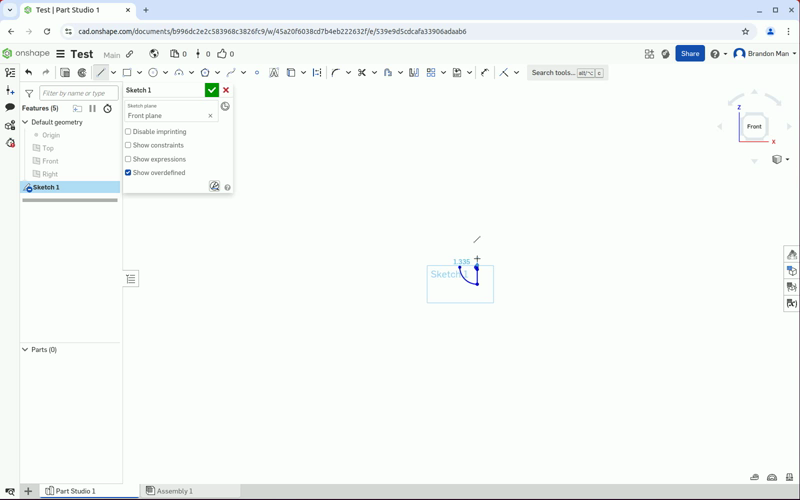
scroll(6)
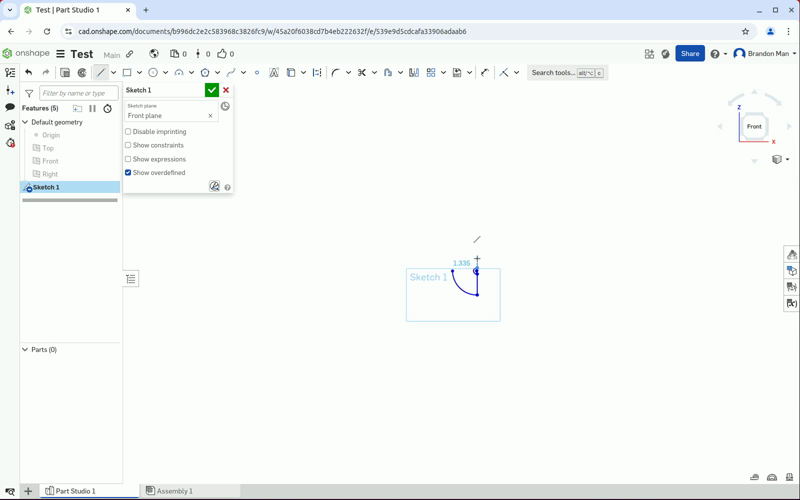
scroll(6)
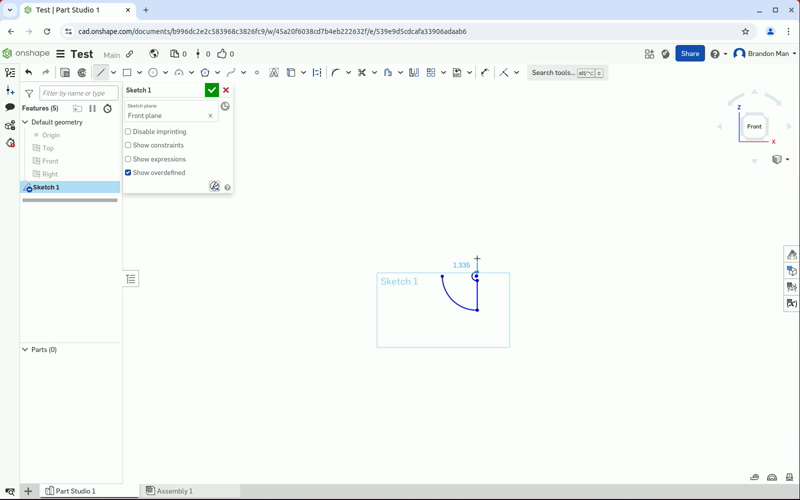
scroll(6)
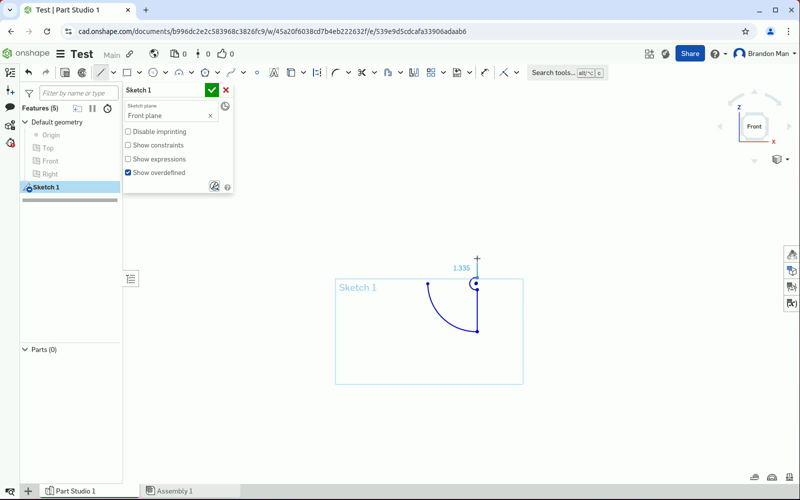
scroll(6)
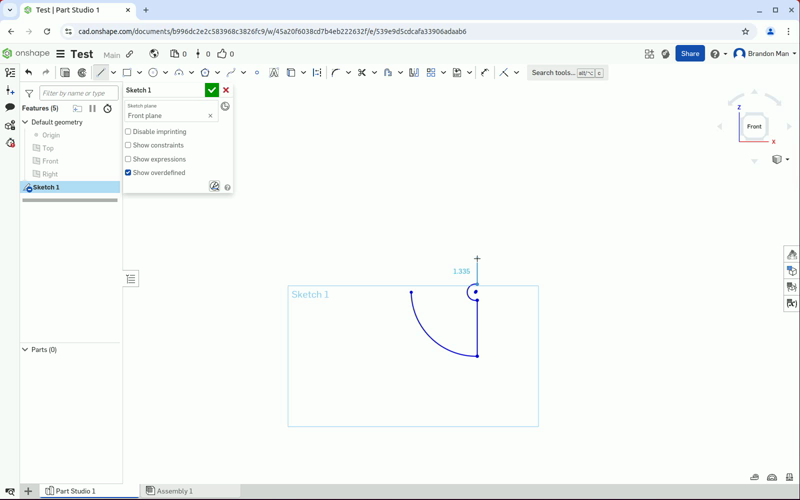
scroll(6)
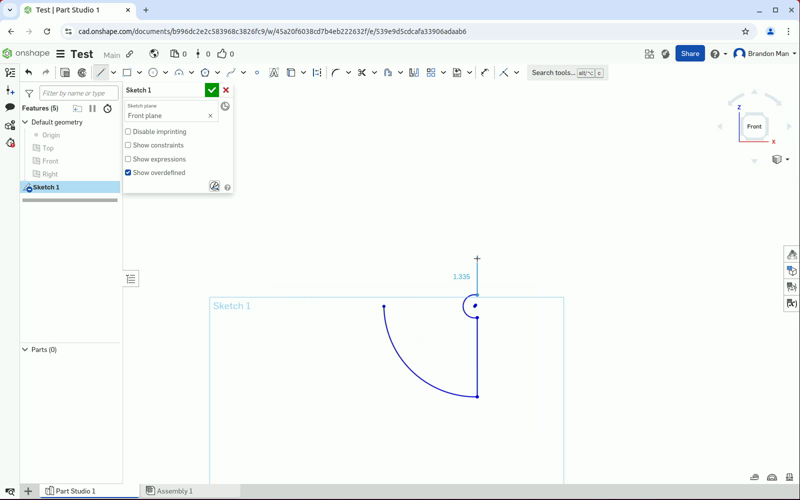
scroll(6)
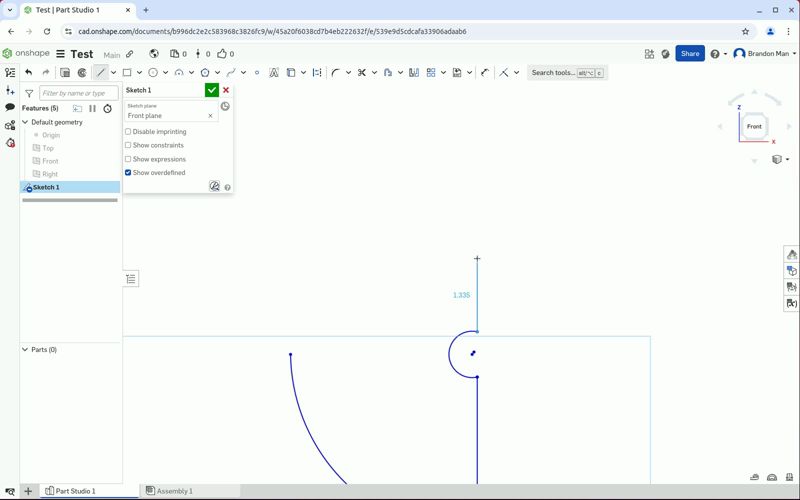
click(477, 258)
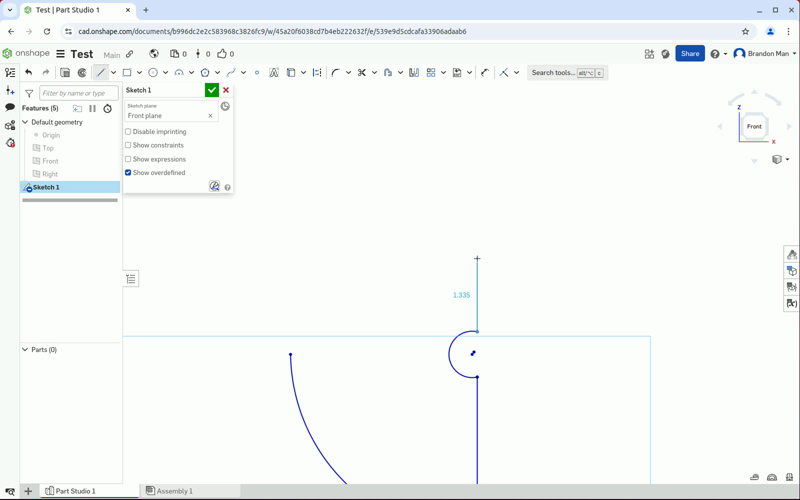
scroll(-6)
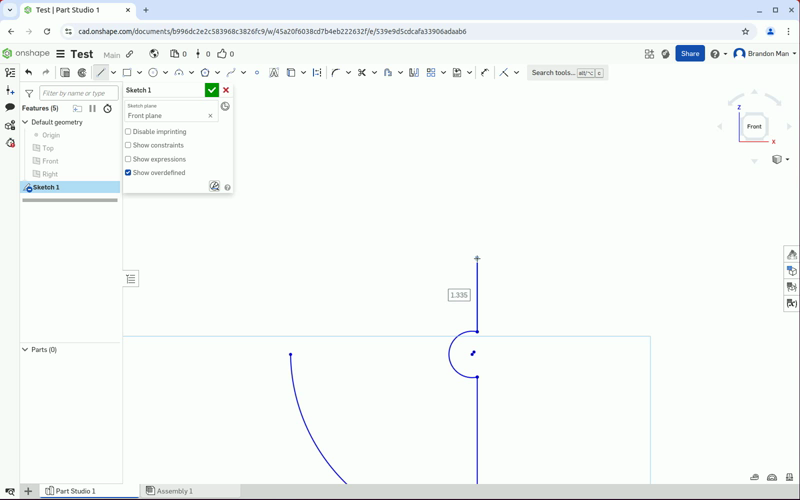
scroll(-6)
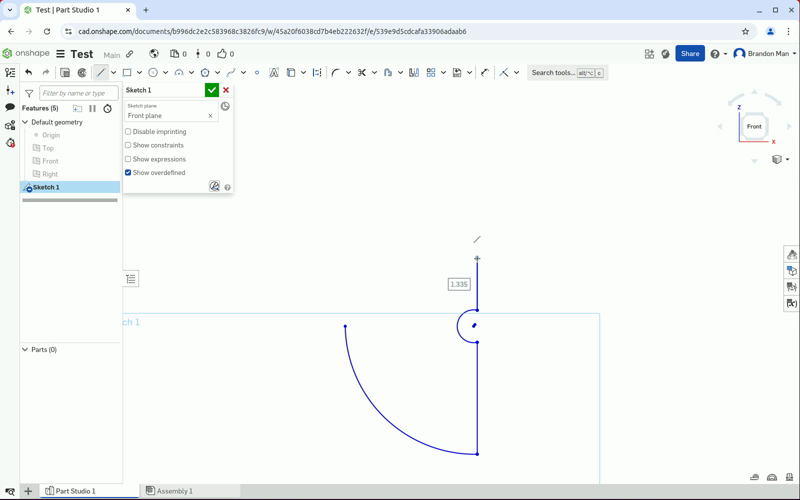
scroll(-6)
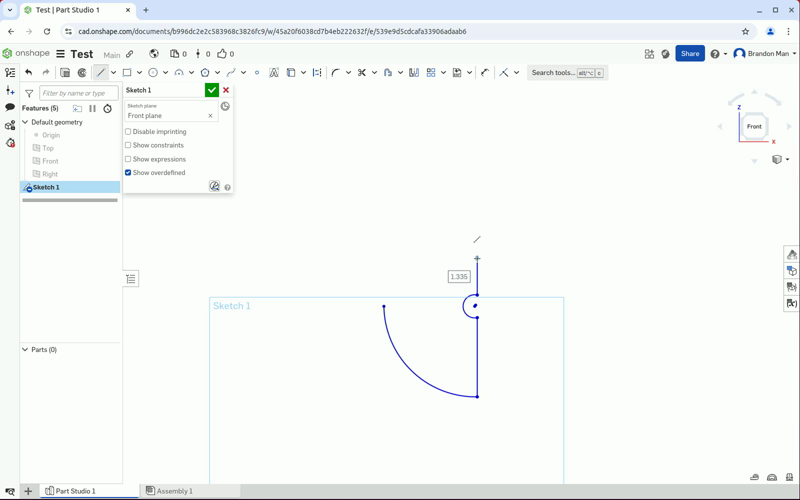
scroll(-6)
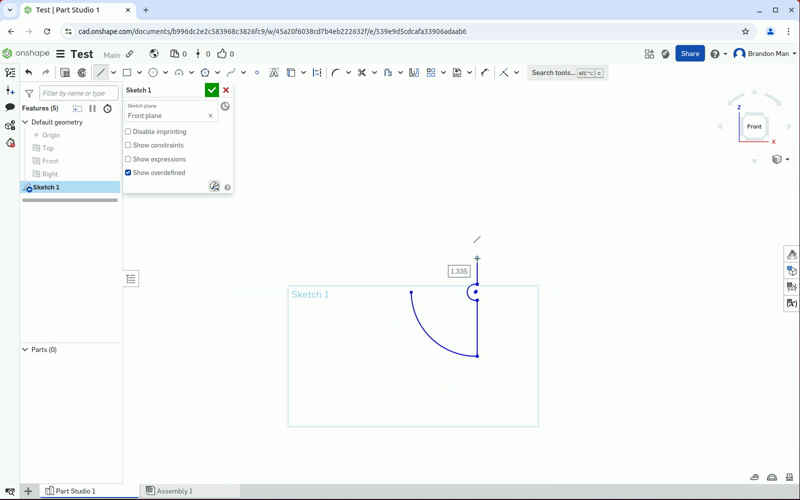
scroll(-6)
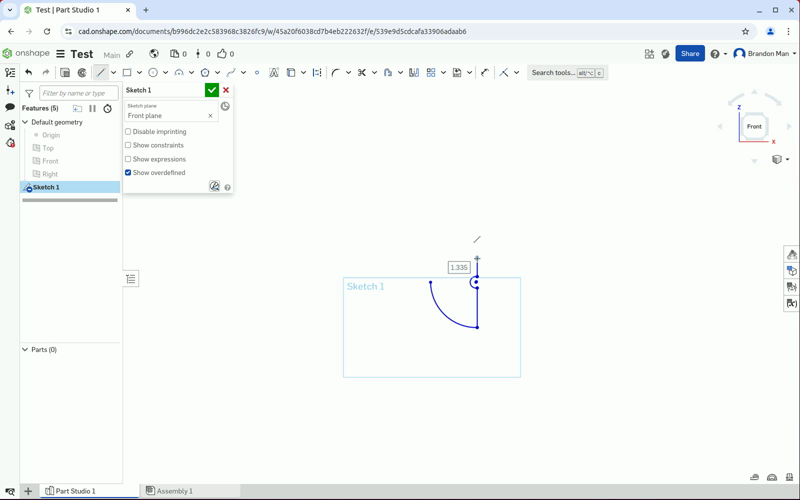
scroll(-6)
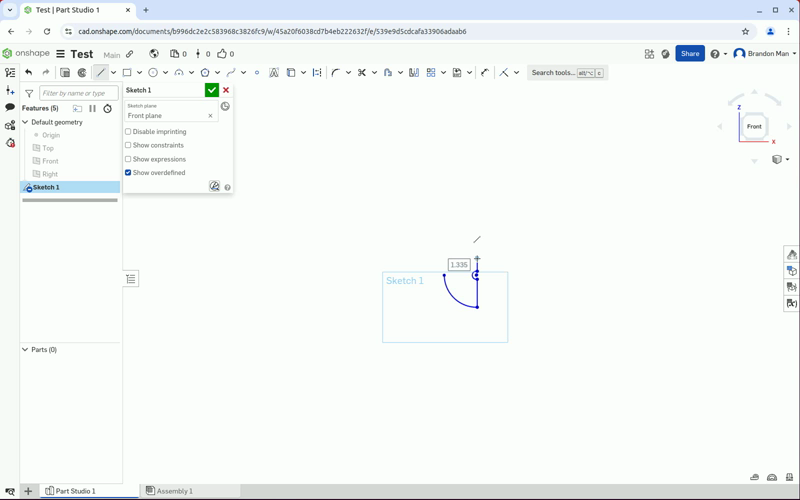
scroll(-6)
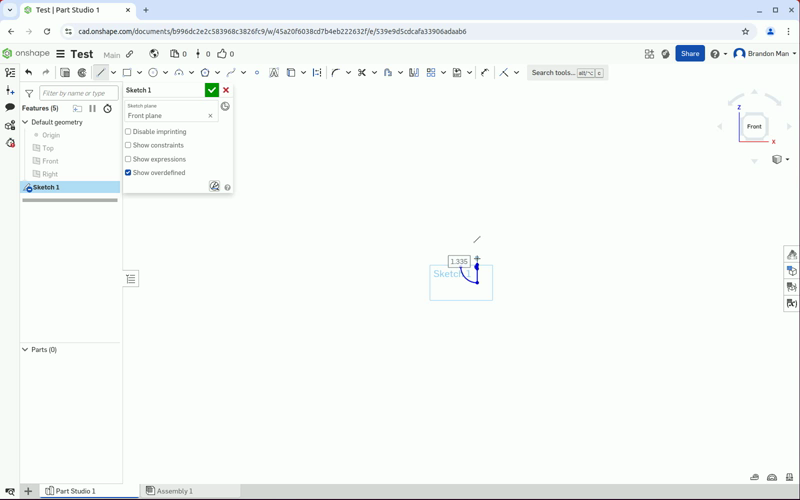
key_up(shift)
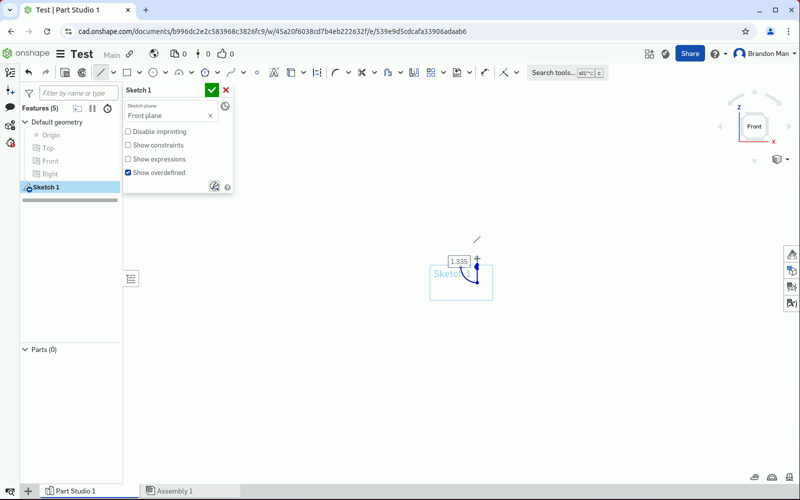
key(esc)
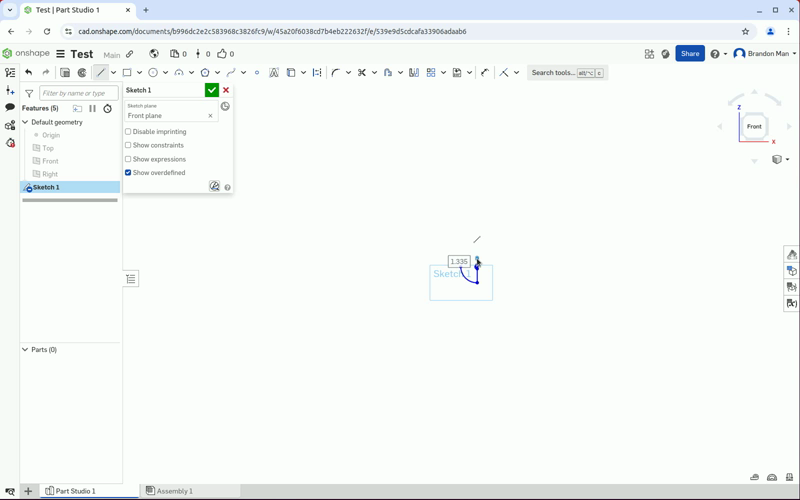
key(a)
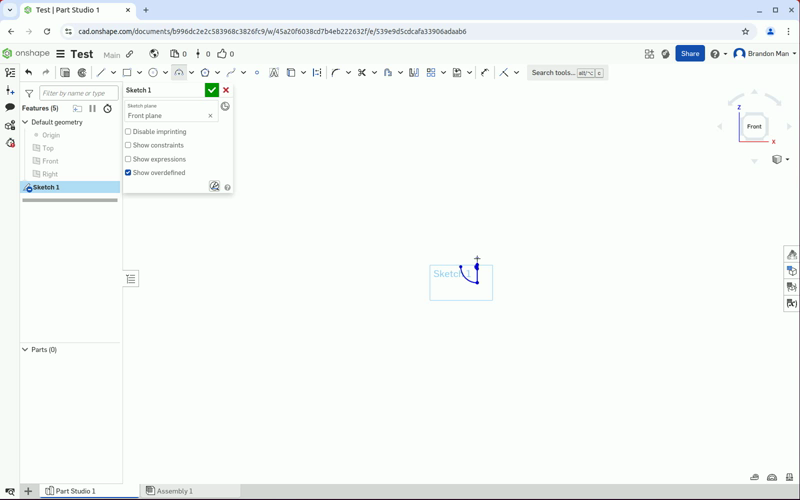
mouse_move(477, 258)
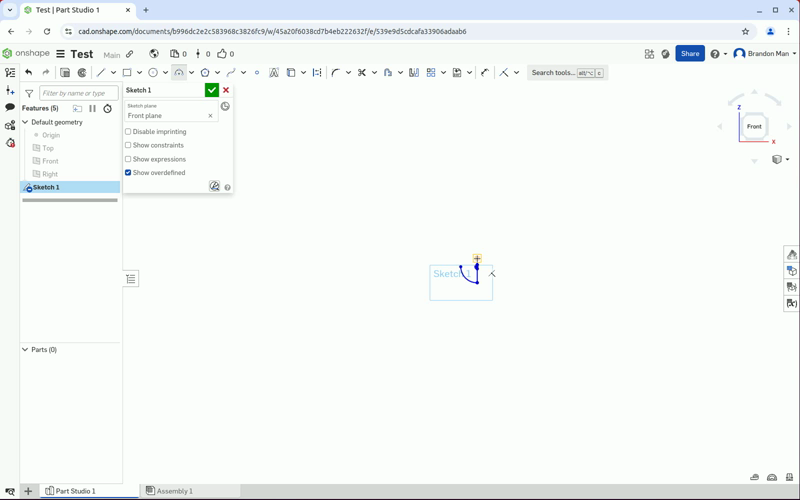
click(477, 258)
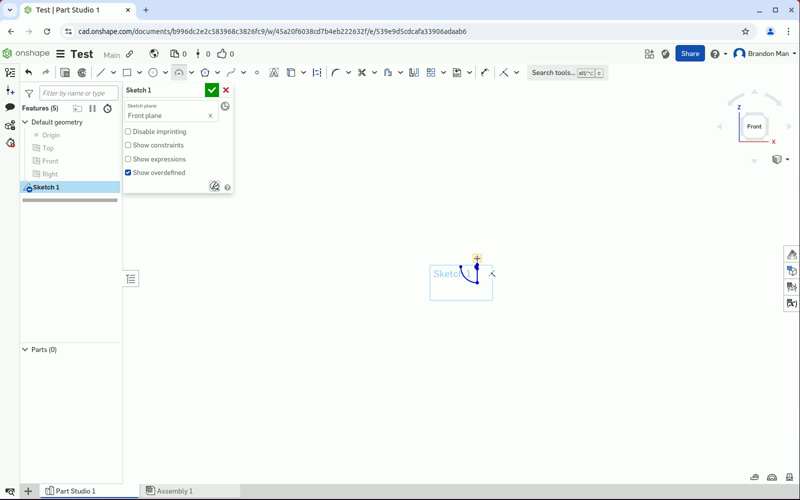
key_down(shift)
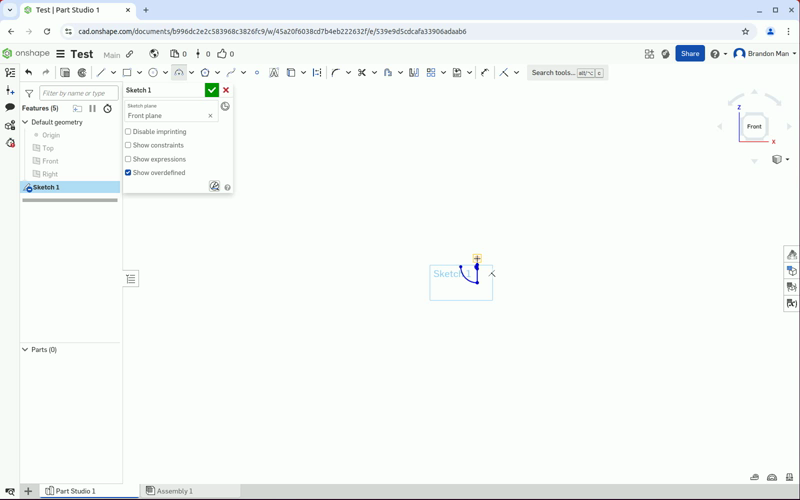
mouse_move(468, 250)
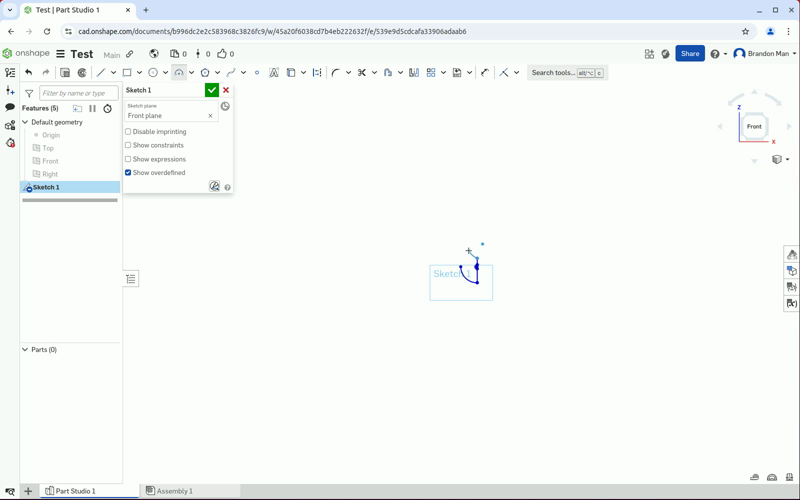
click(468, 250)
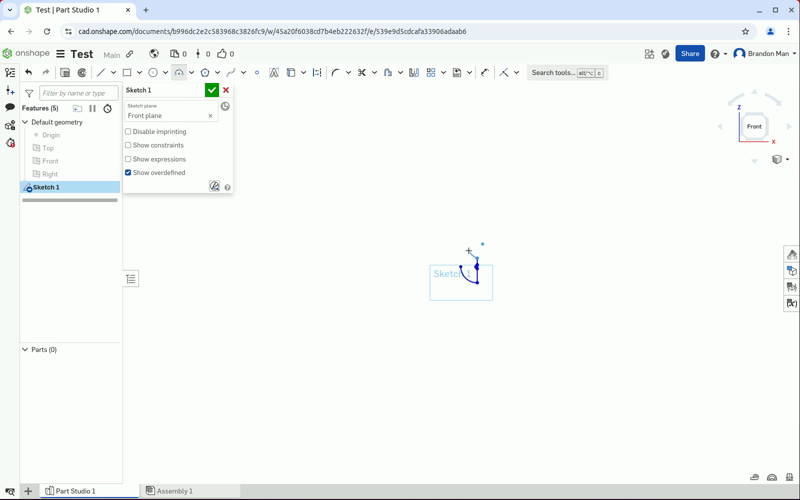
mouse_move(471, 256)
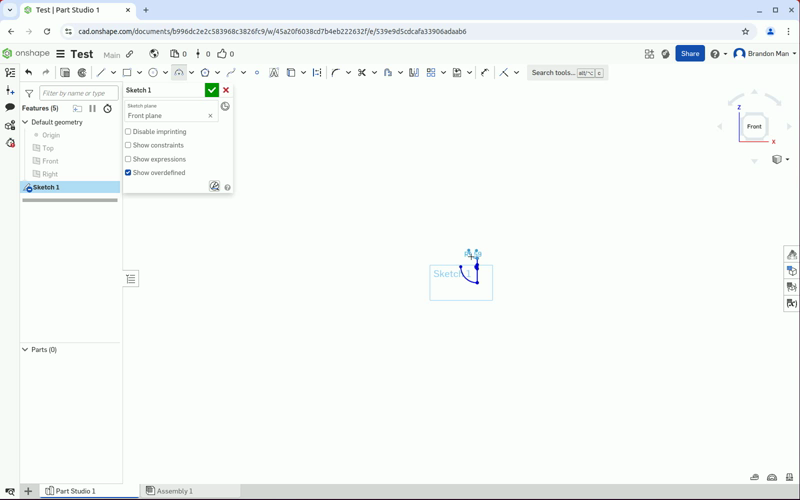
click(471, 256)
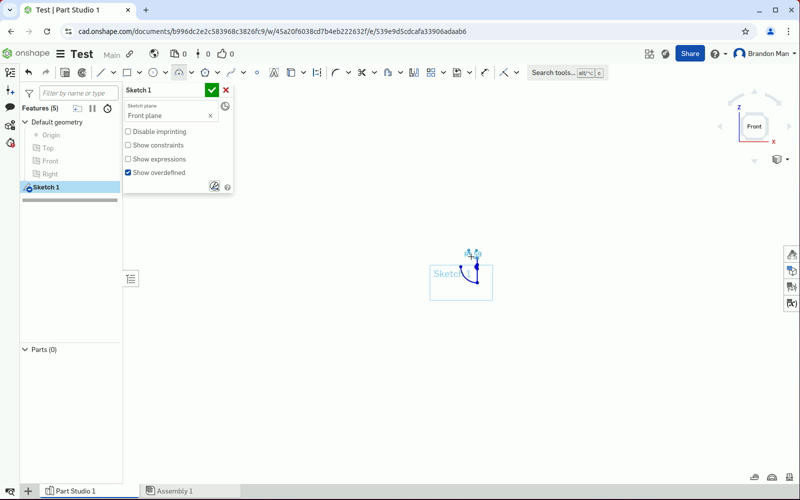
key_up(shift)
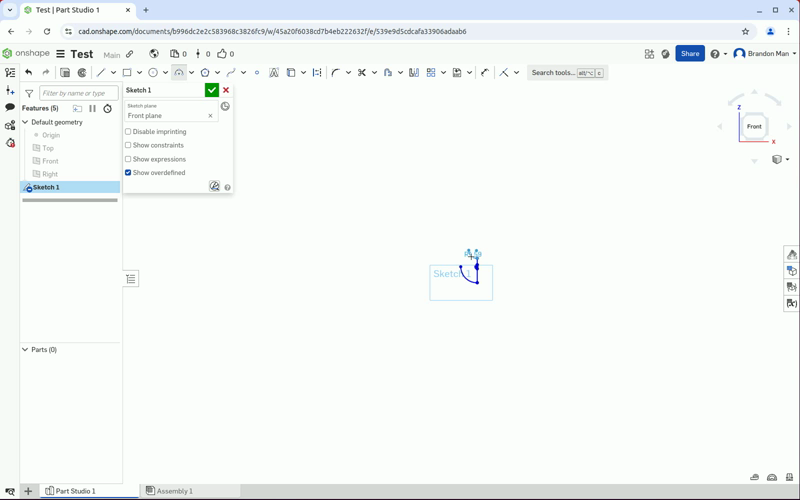
key(esc)
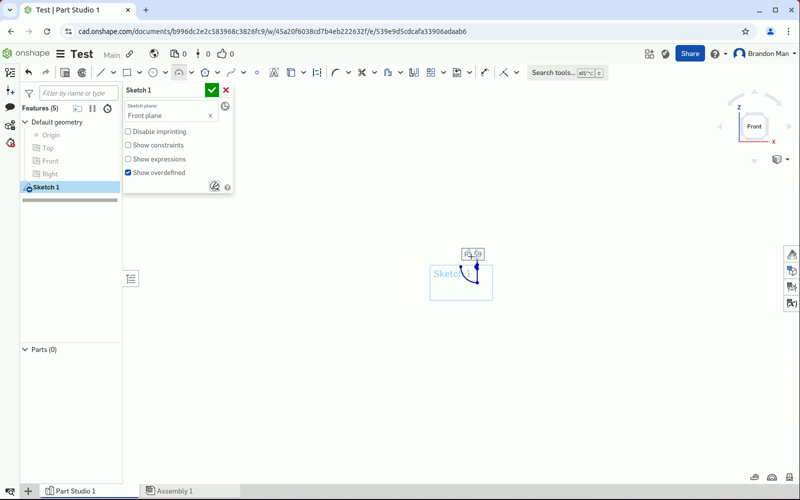
key(l)
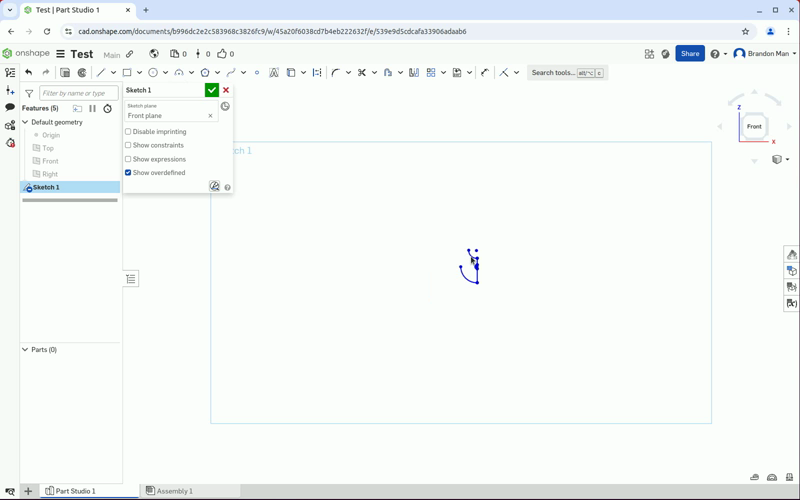
mouse_move(468, 250)
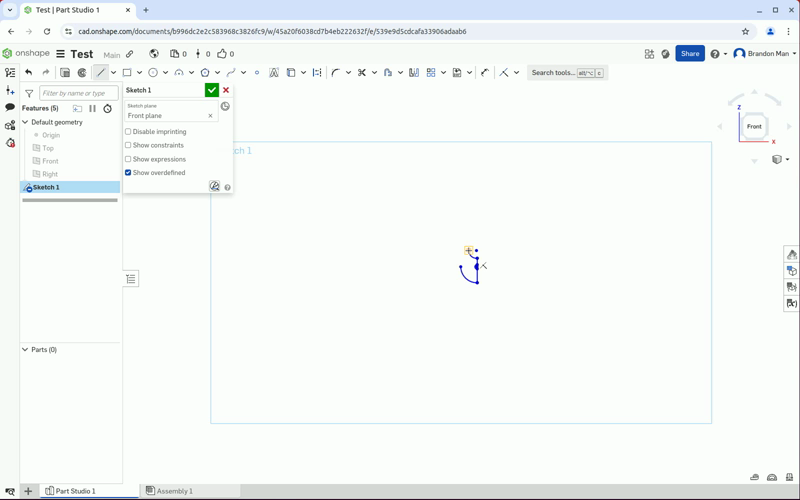
click(468, 250)
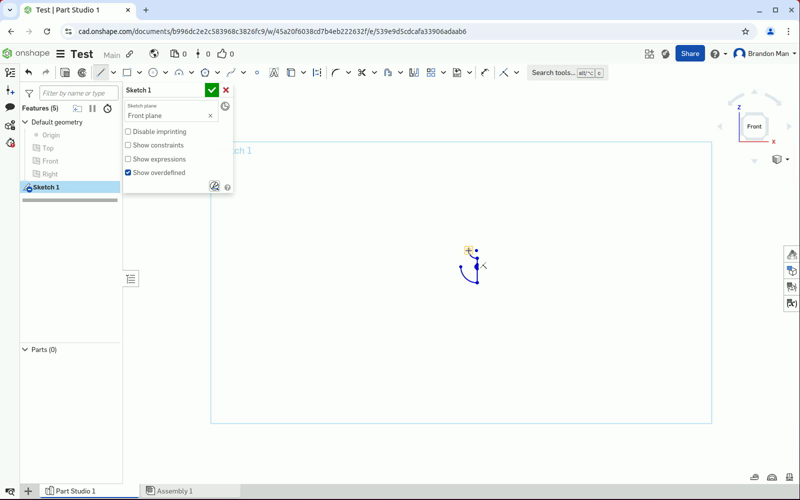
key_down(shift)
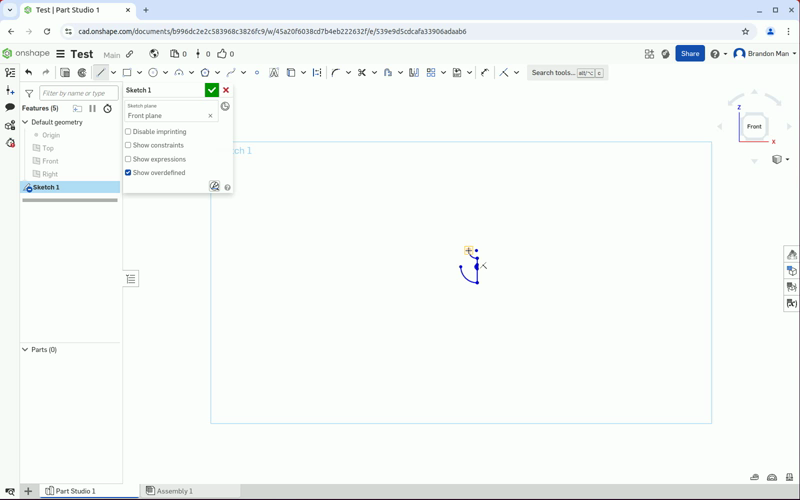
mouse_move(498, 250)
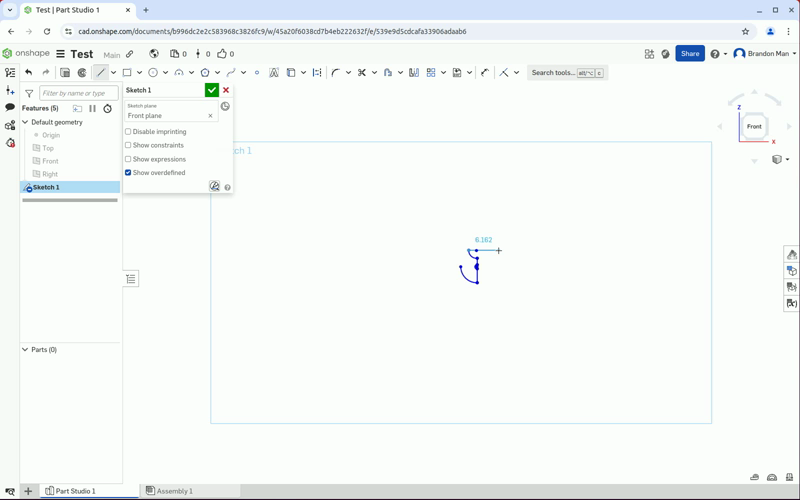
mouse_move(468, 202)
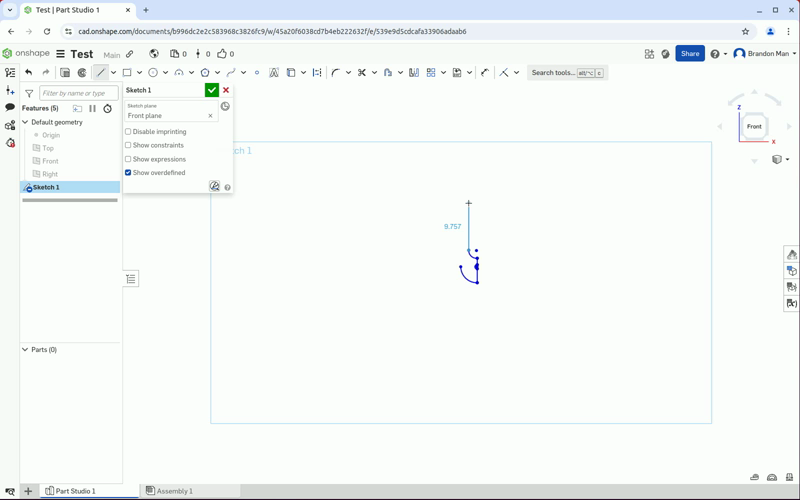
click(468, 202)
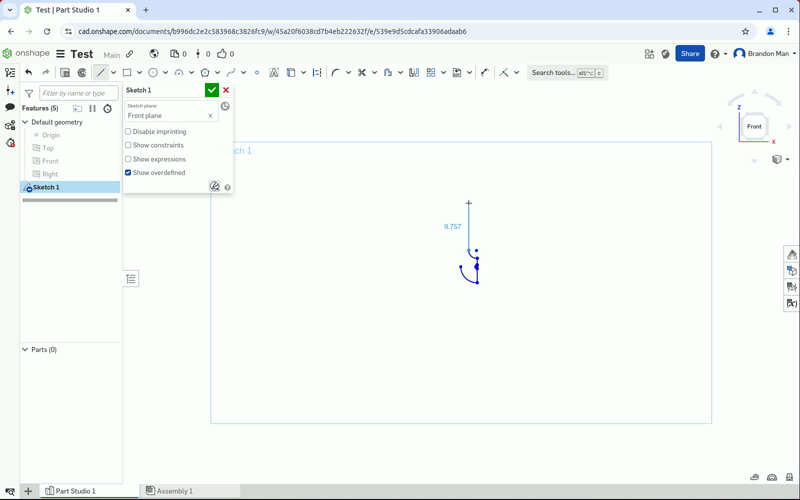
key_up(shift)
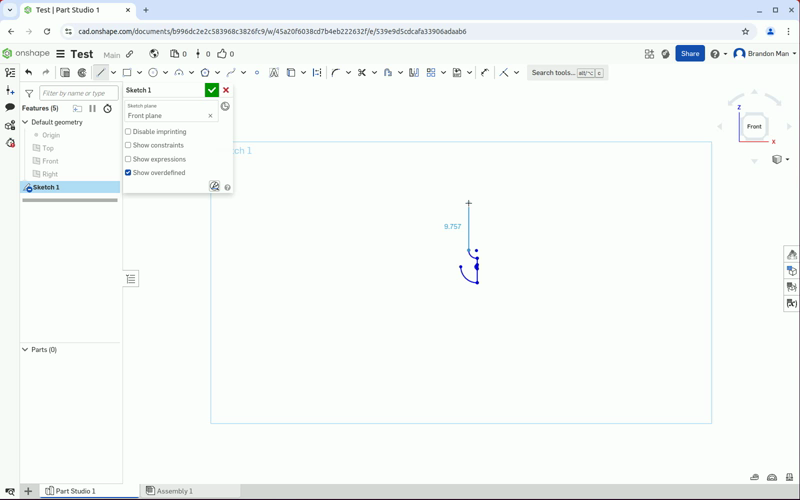
key(esc)
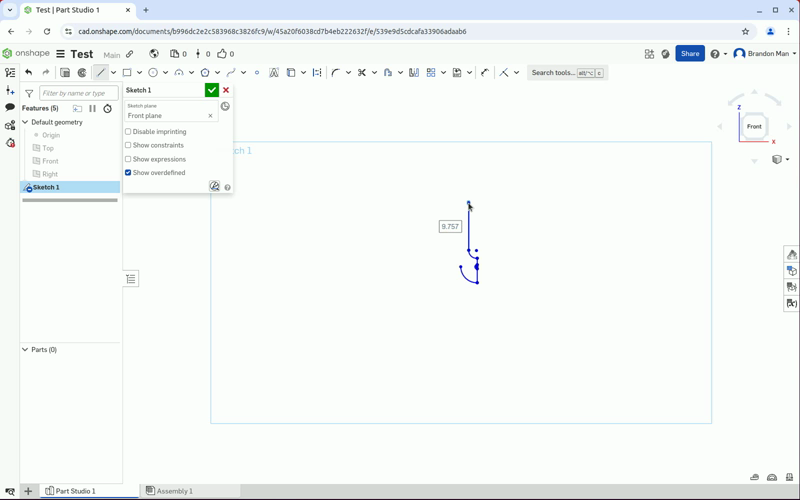
key(a)
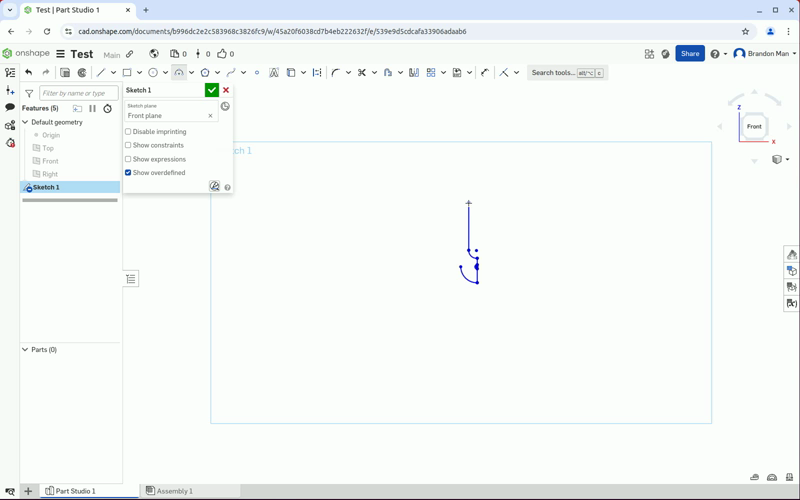
mouse_move(468, 202)
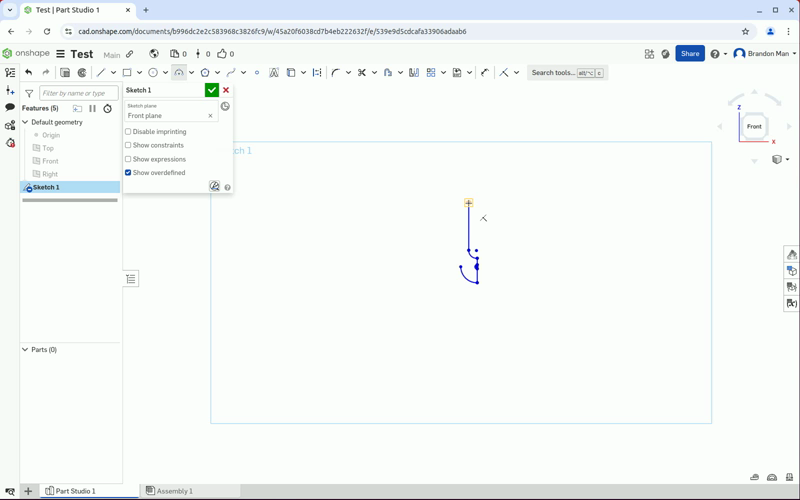
click(468, 202)
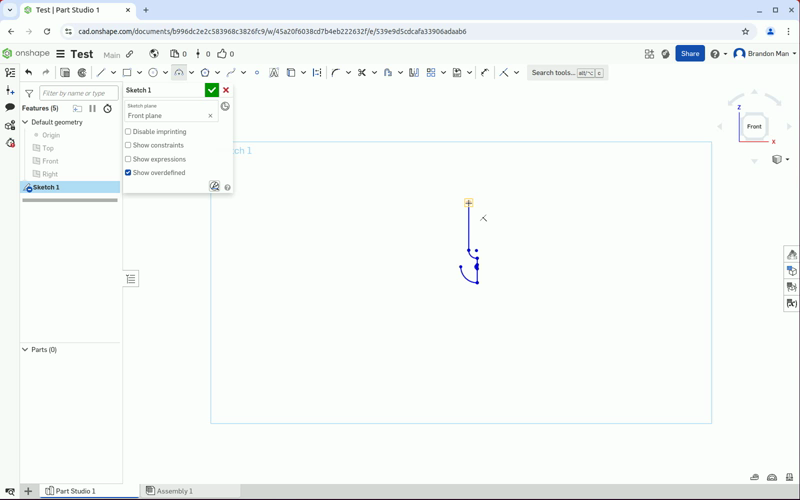
key_down(shift)
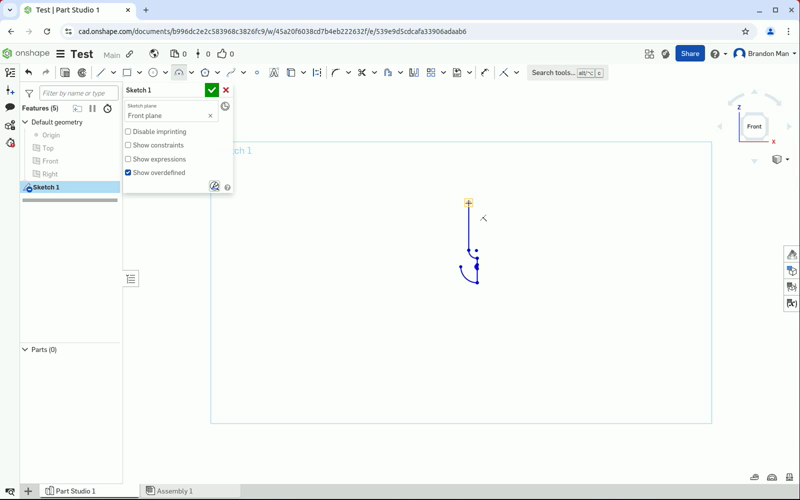
mouse_move(477, 194)
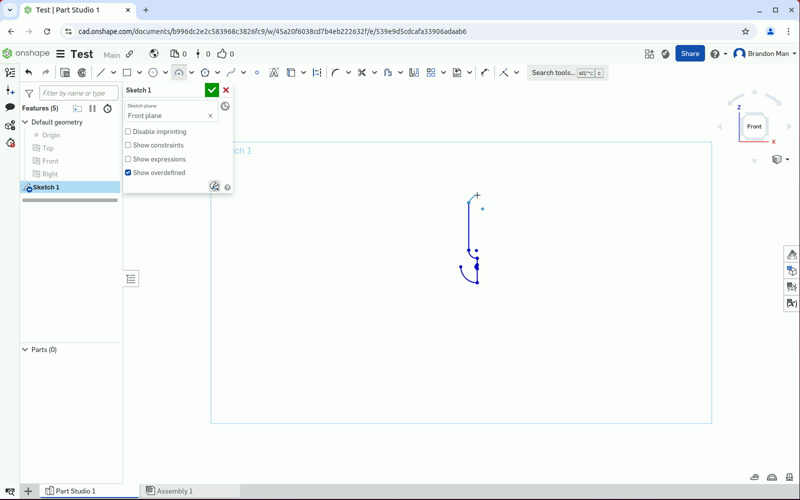
click(477, 194)
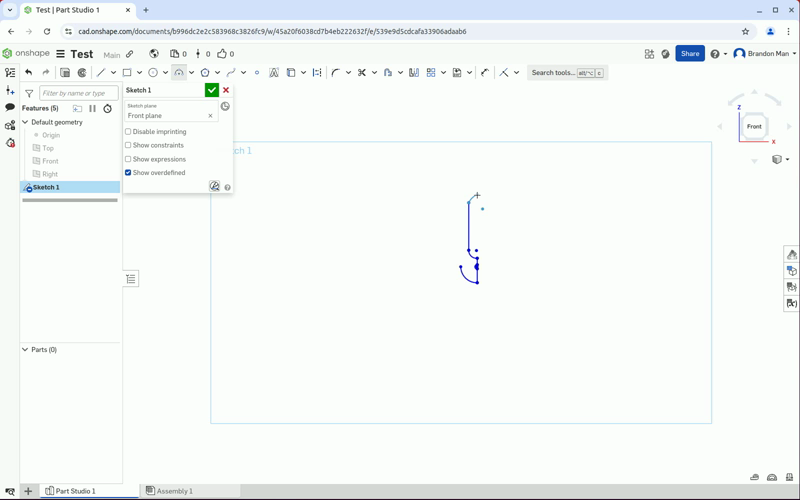
mouse_move(471, 197)
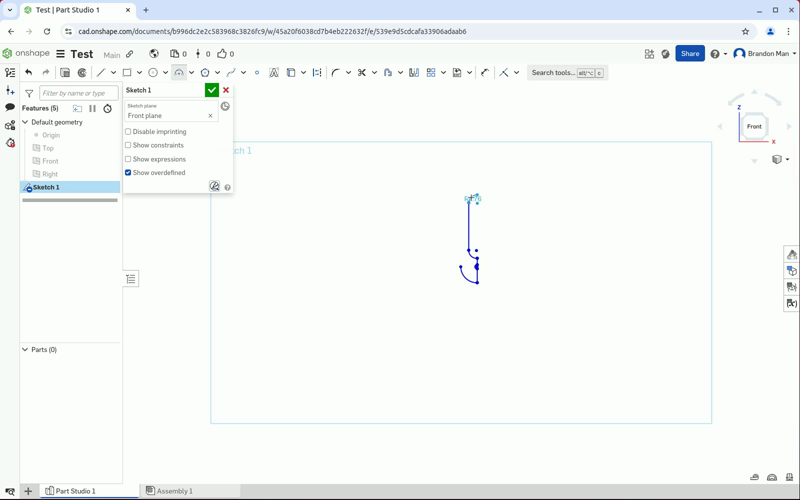
click(471, 197)
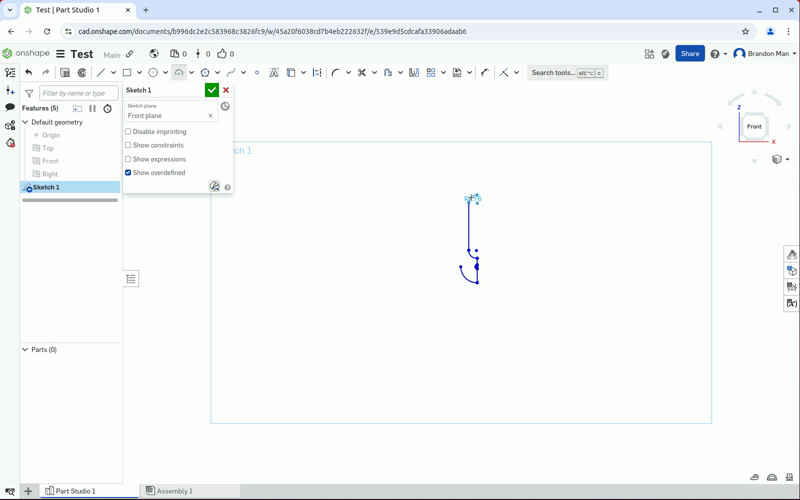
key_up(shift)
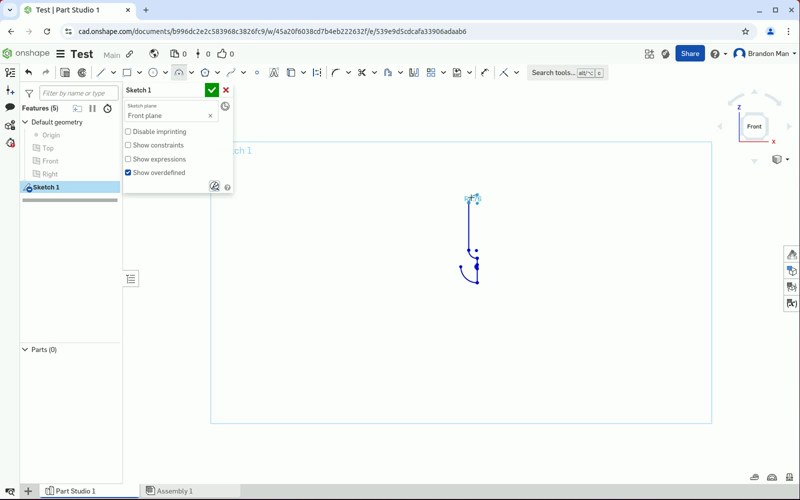
key(esc)
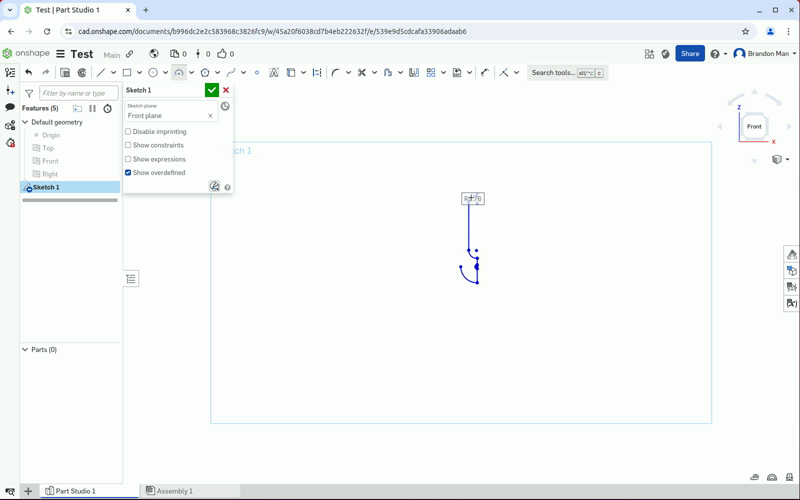
key(l)
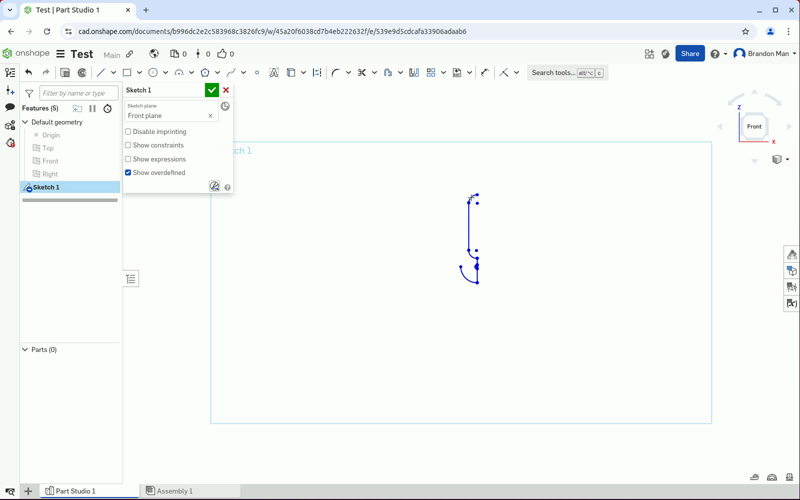
mouse_move(477, 194)
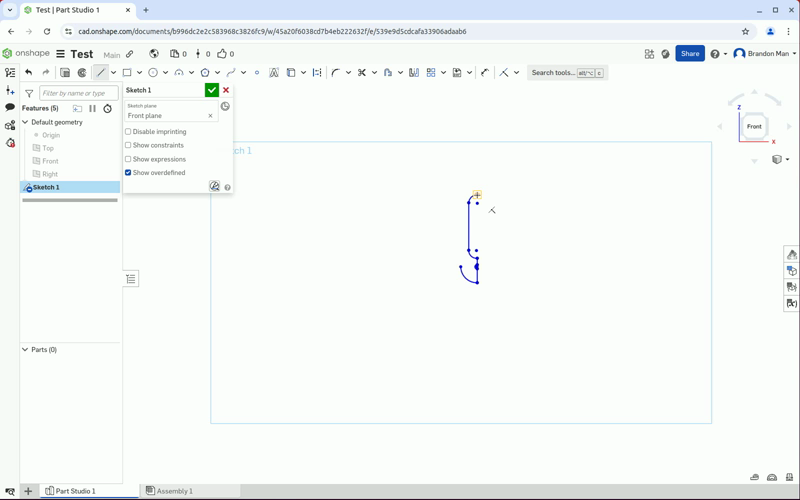
click(477, 194)
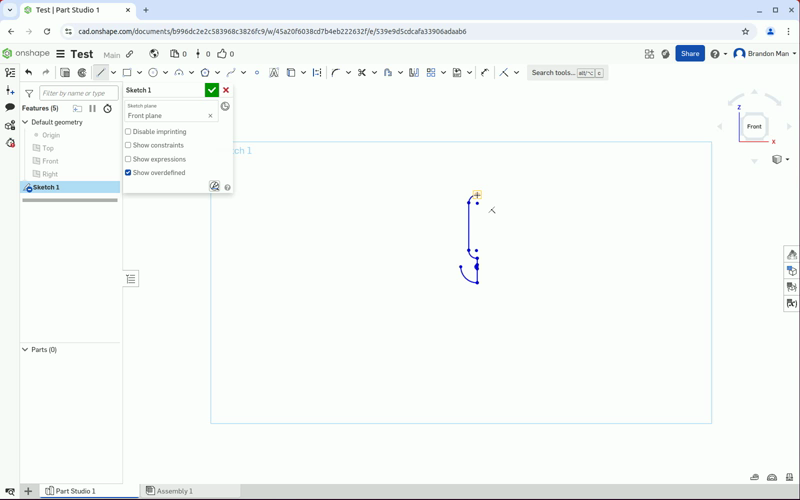
key_down(shift)
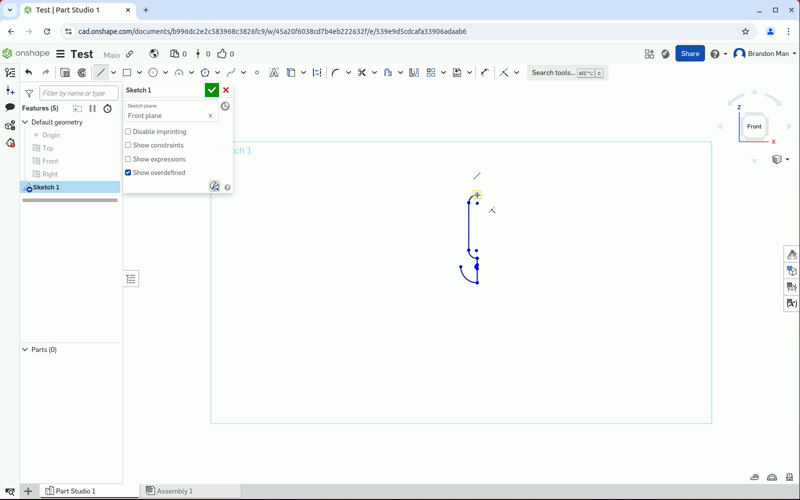
mouse_move(507, 194)
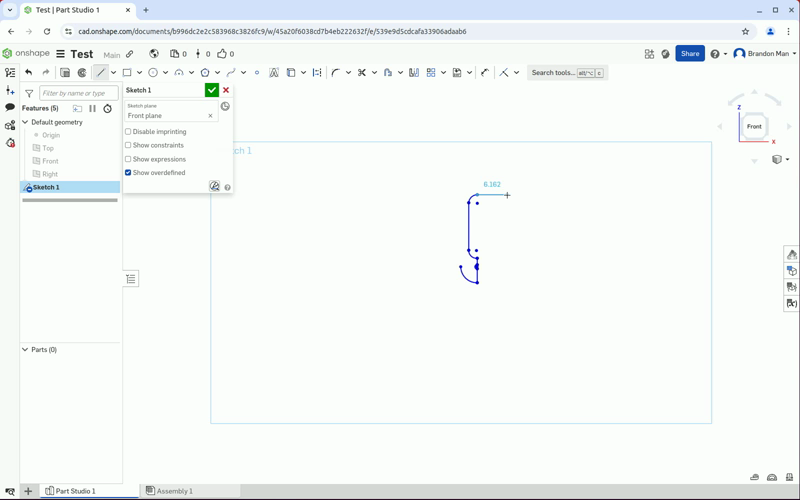
mouse_move(477, 188)
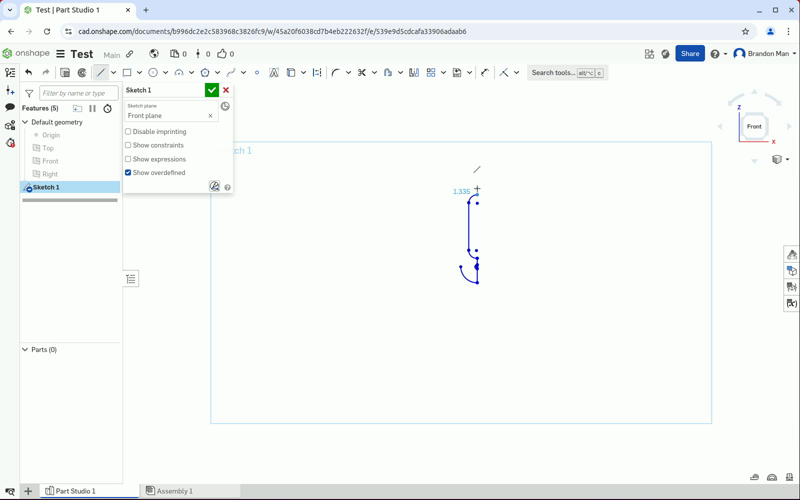
scroll(6)
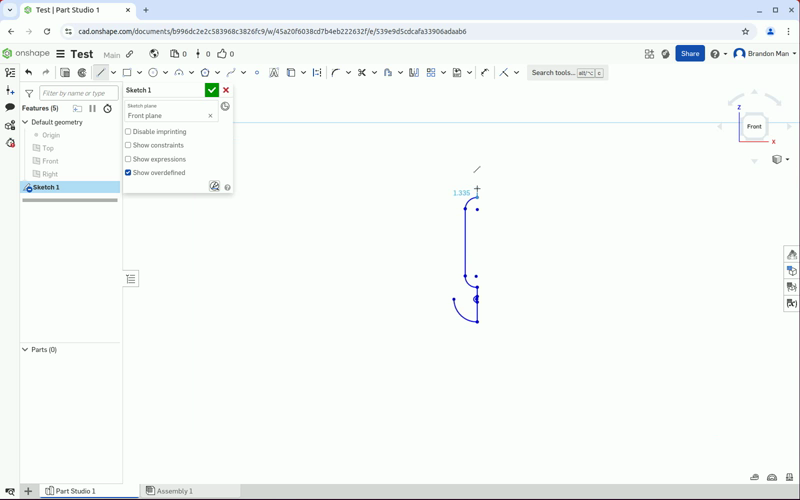
scroll(6)
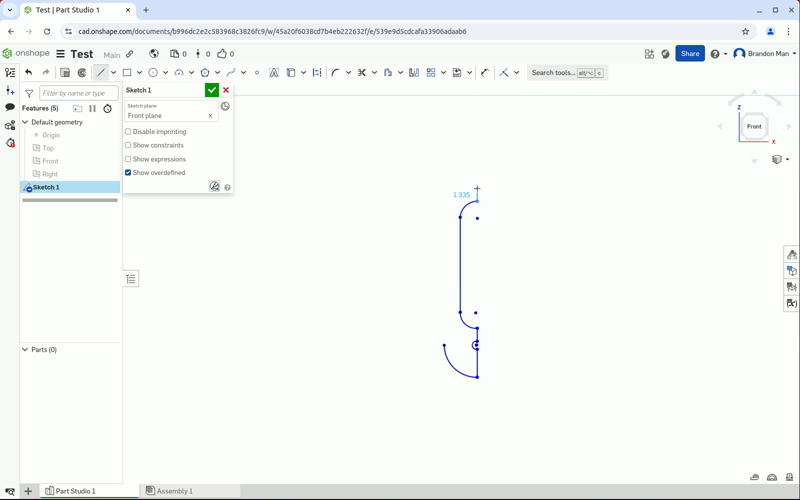
scroll(6)
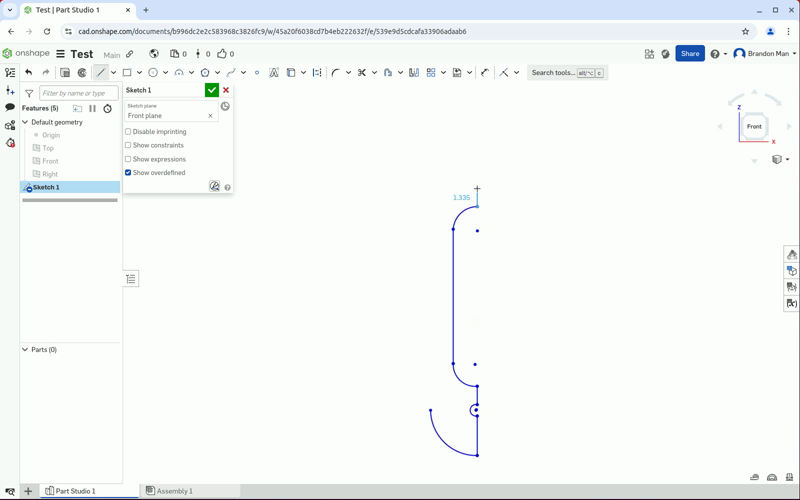
scroll(6)
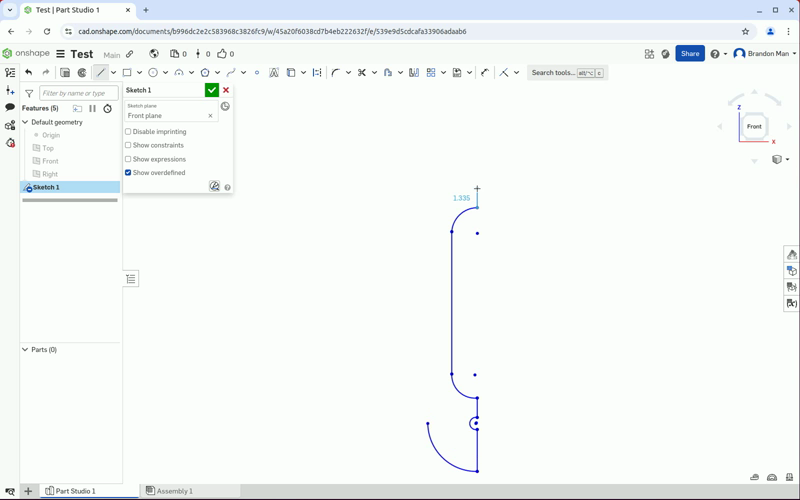
scroll(6)
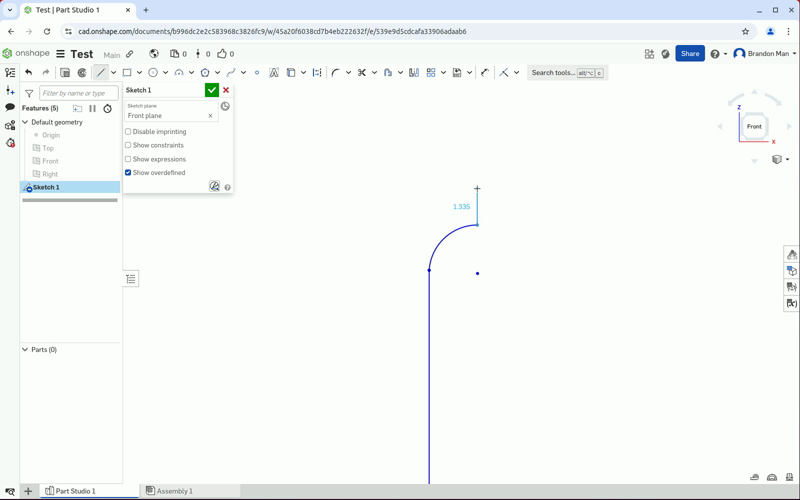
scroll(6)
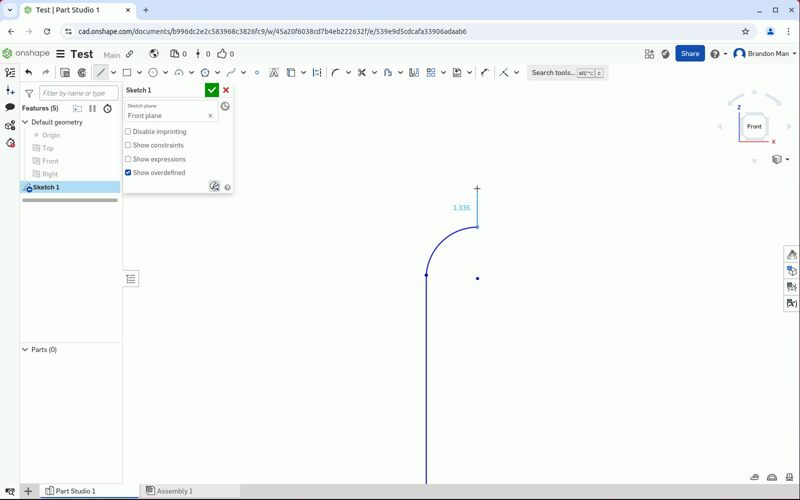
scroll(6)
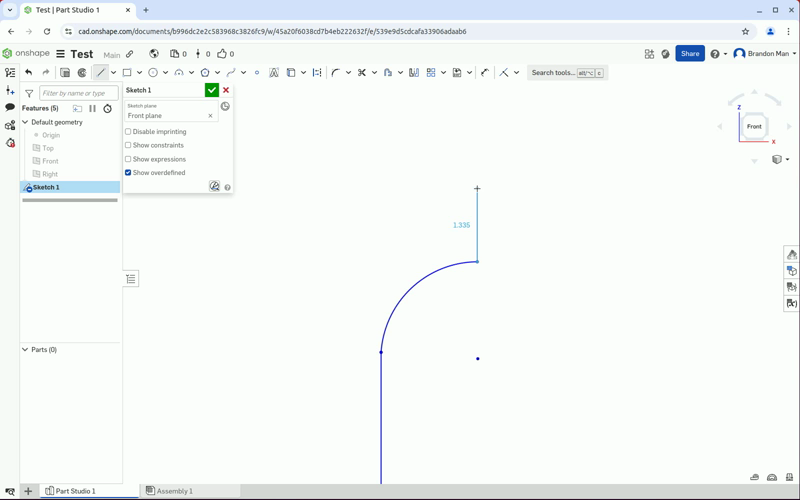
click(477, 188)
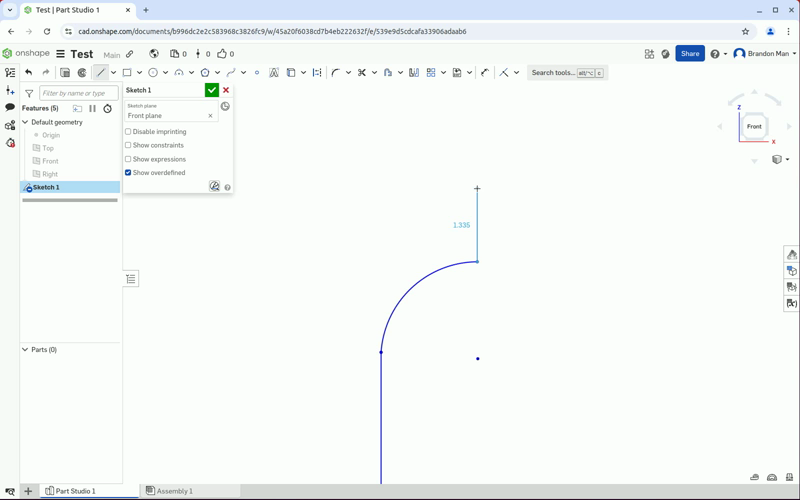
scroll(-6)
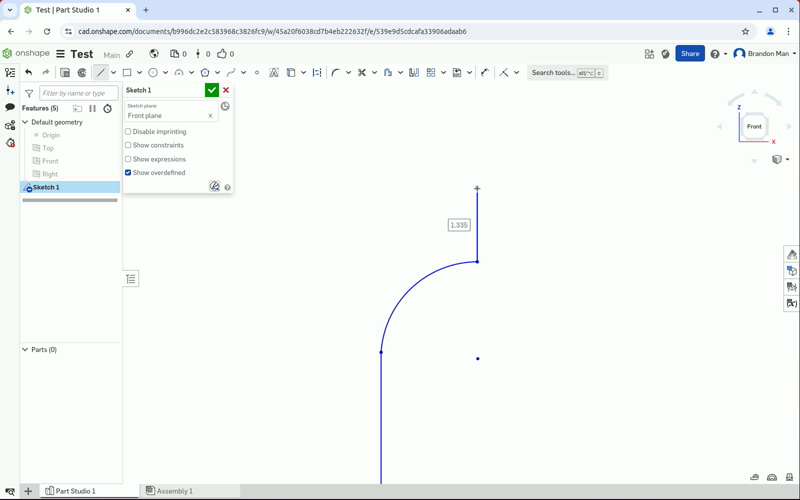
scroll(-6)
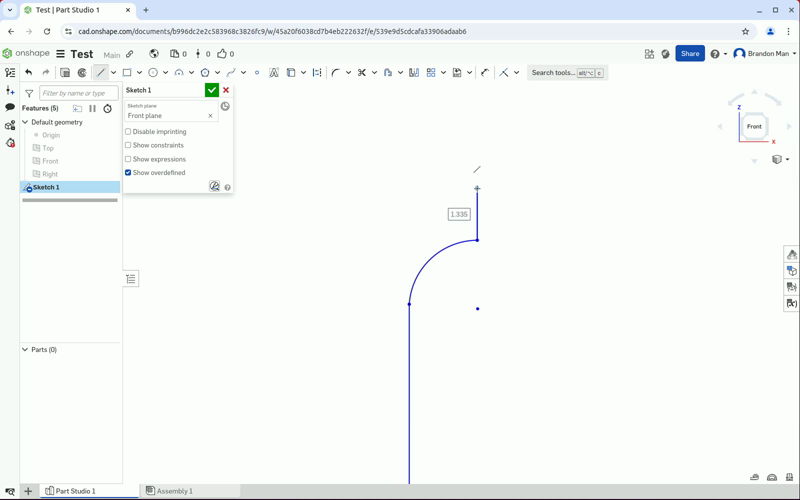
scroll(-6)
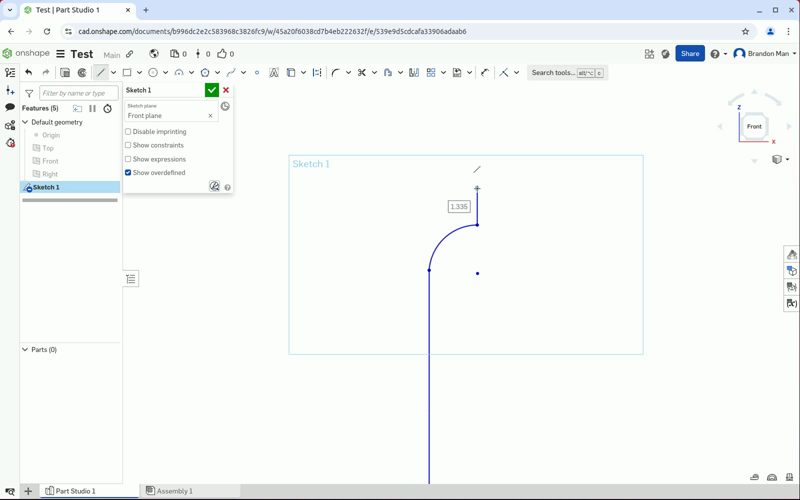
scroll(-6)
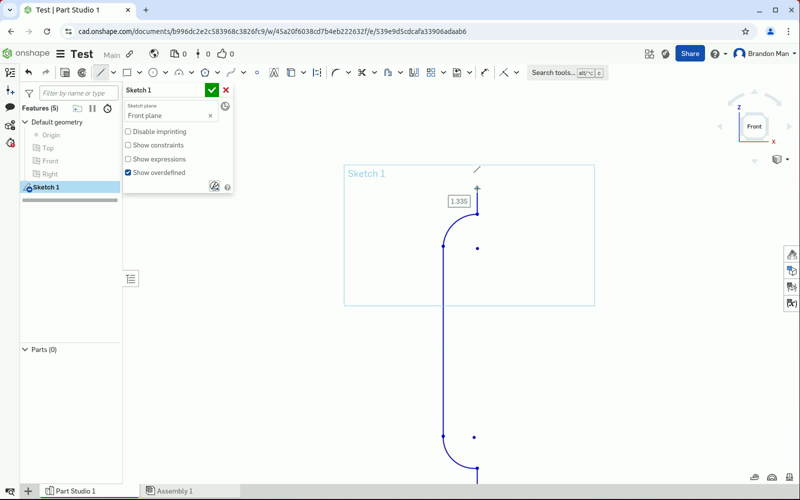
scroll(-6)
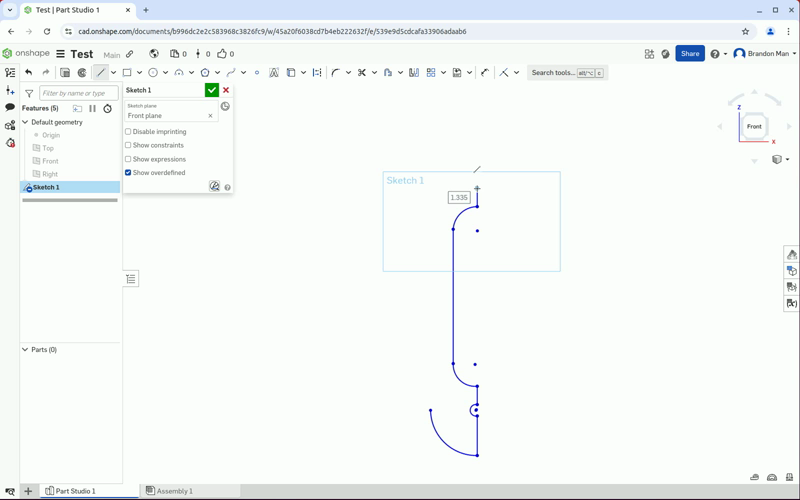
scroll(-6)
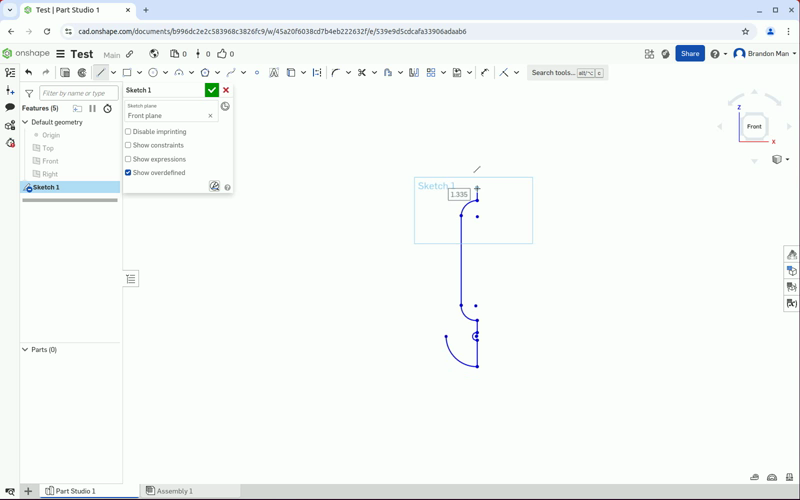
scroll(-6)
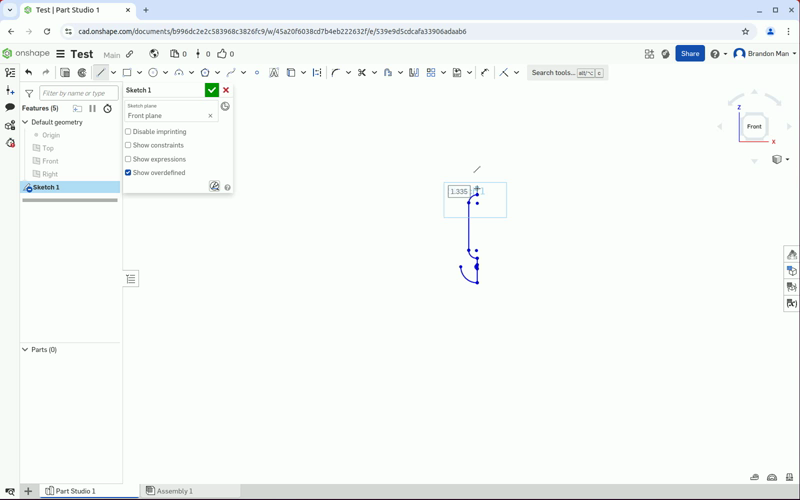
key_up(shift)
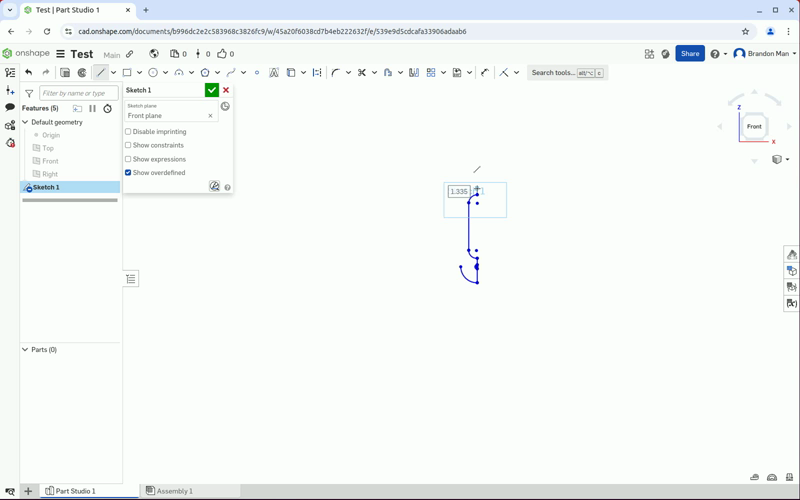
key(esc)
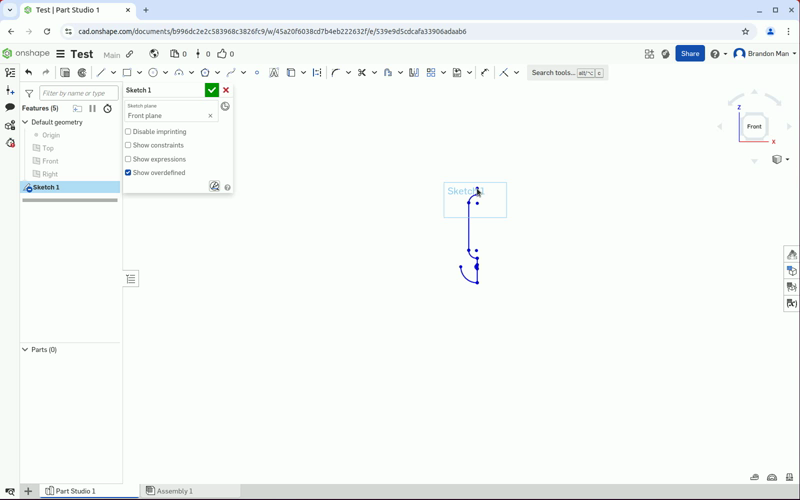
key(a)
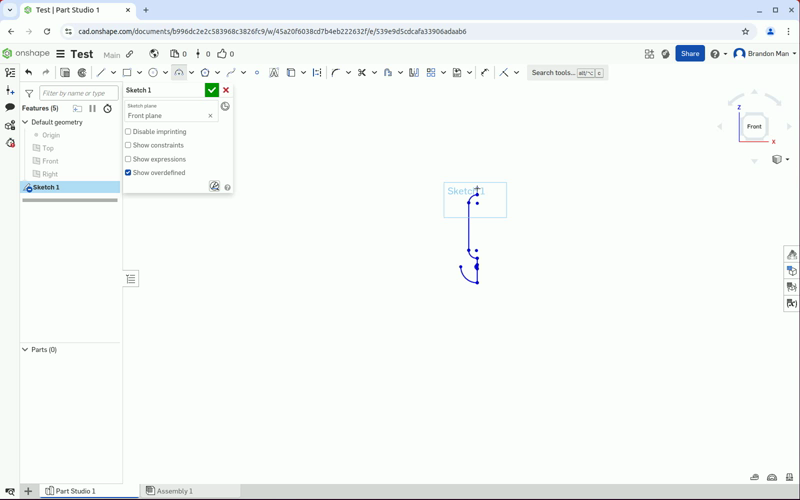
mouse_move(477, 188)
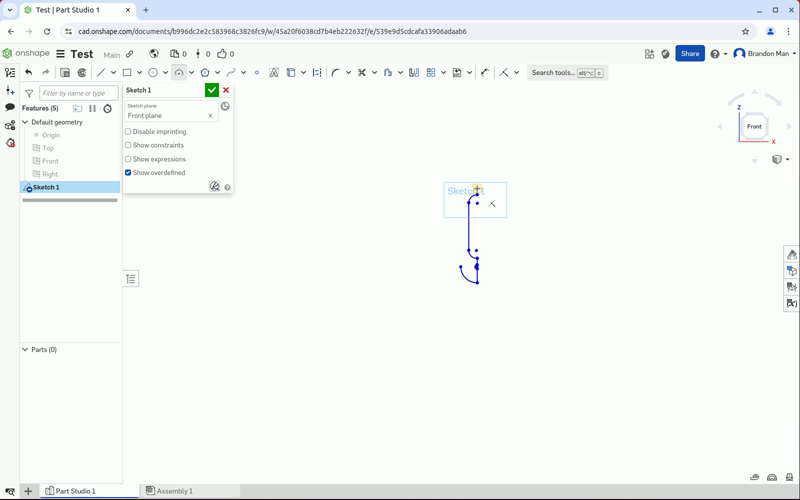
click(477, 188)
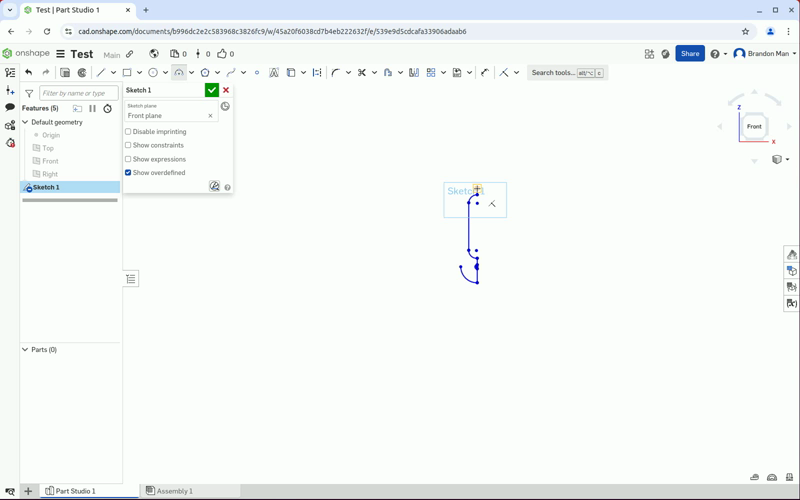
key_down(shift)
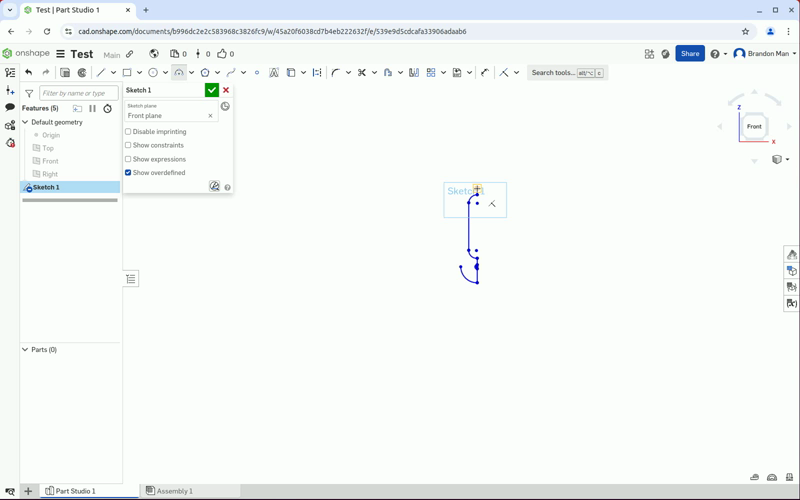
mouse_move(477, 184)
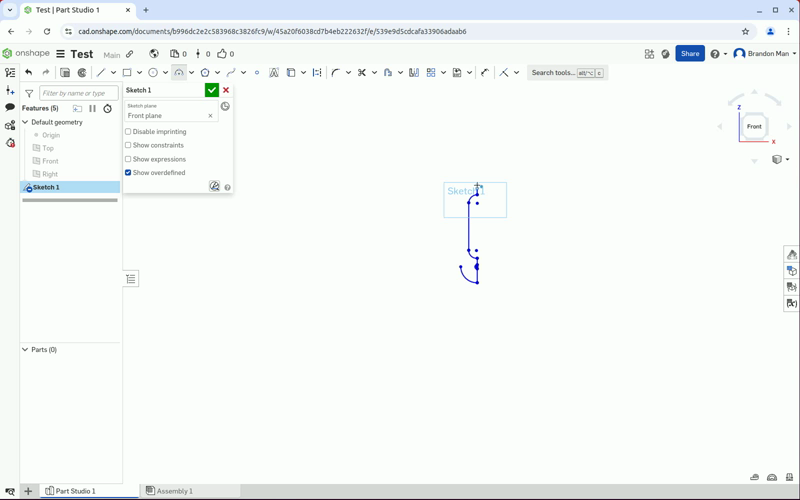
scroll(6)
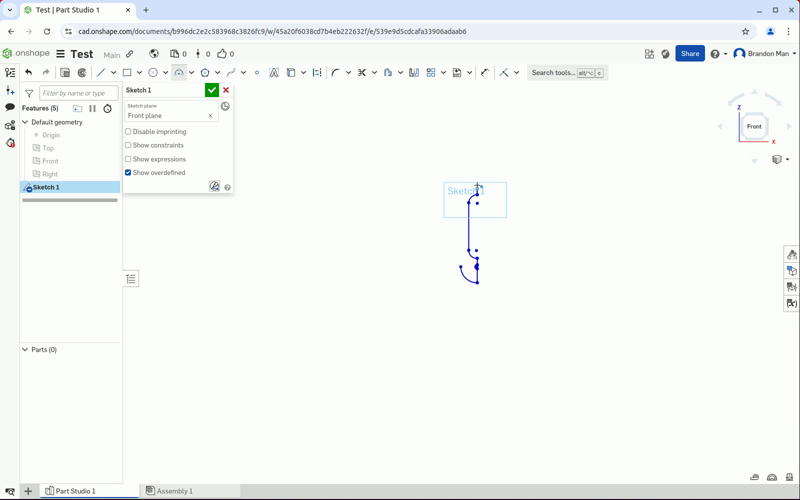
scroll(6)
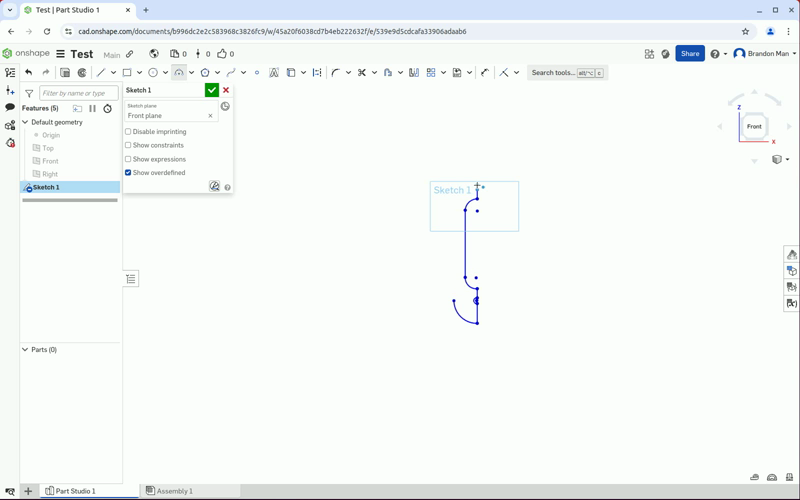
scroll(6)
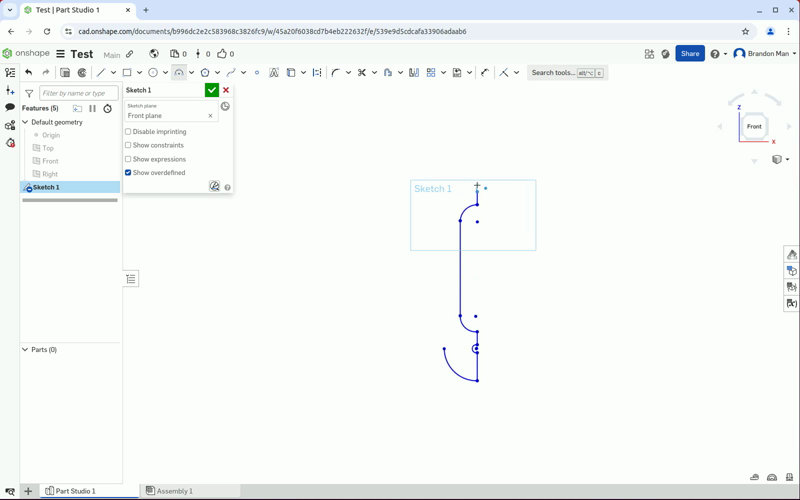
scroll(6)
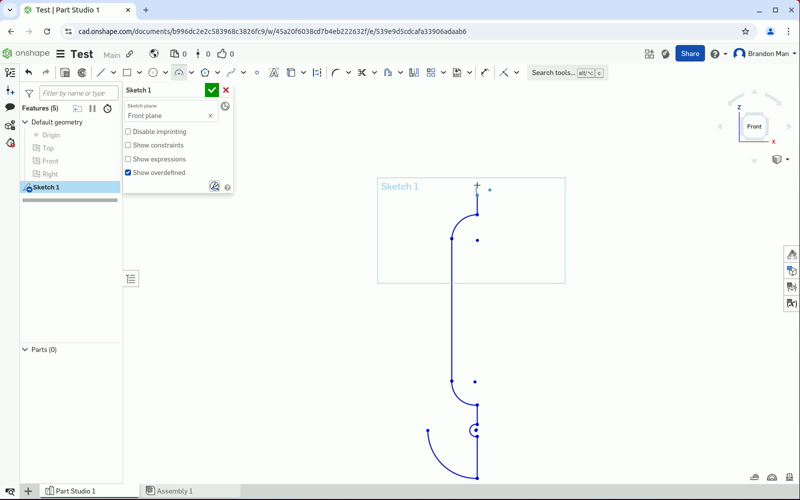
scroll(6)
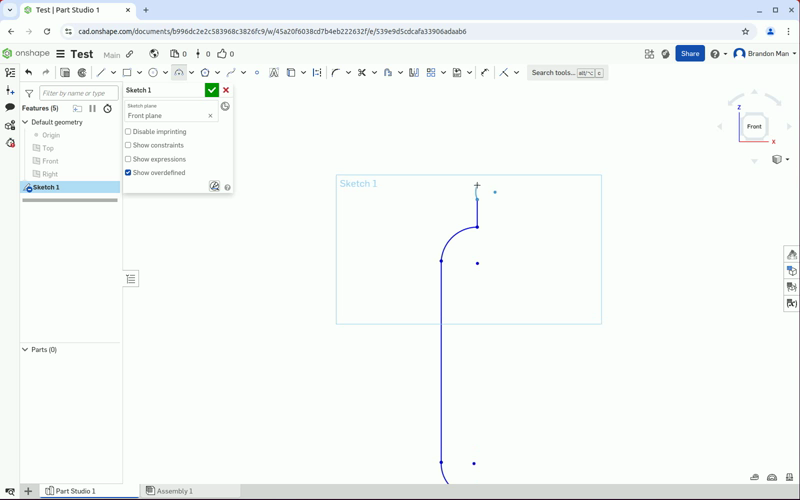
scroll(6)
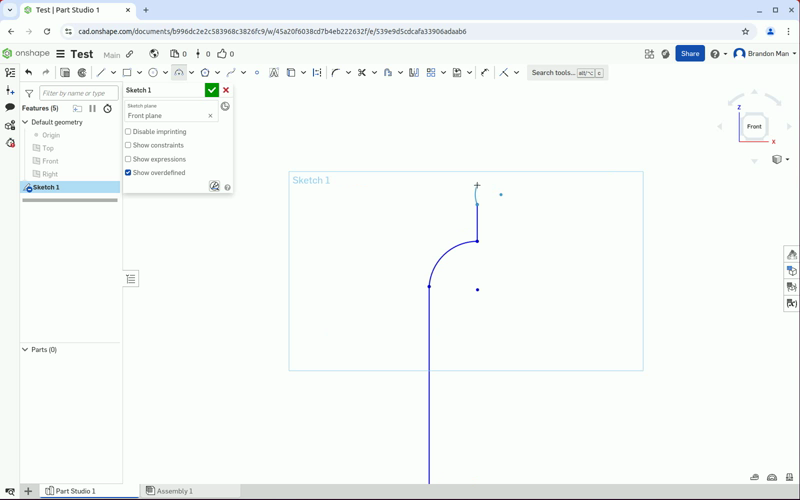
scroll(6)
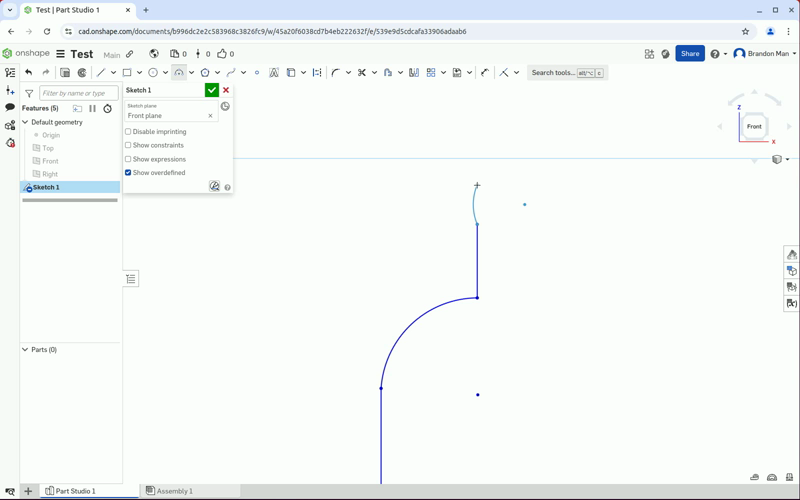
click(477, 184)
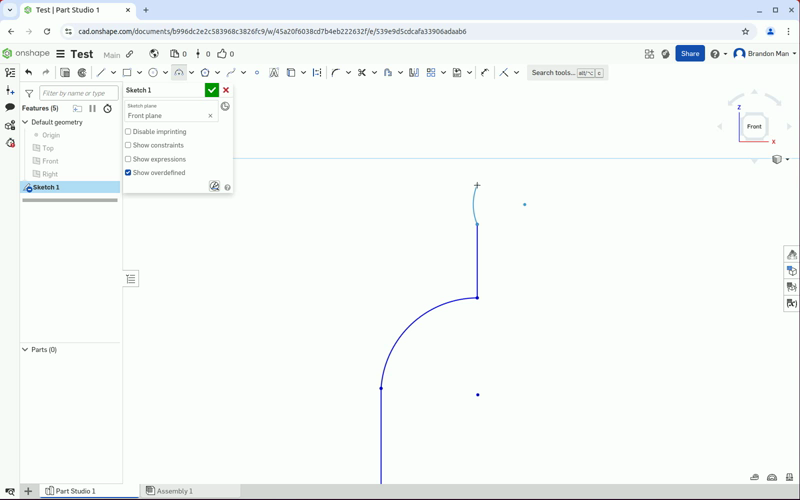
scroll(-6)
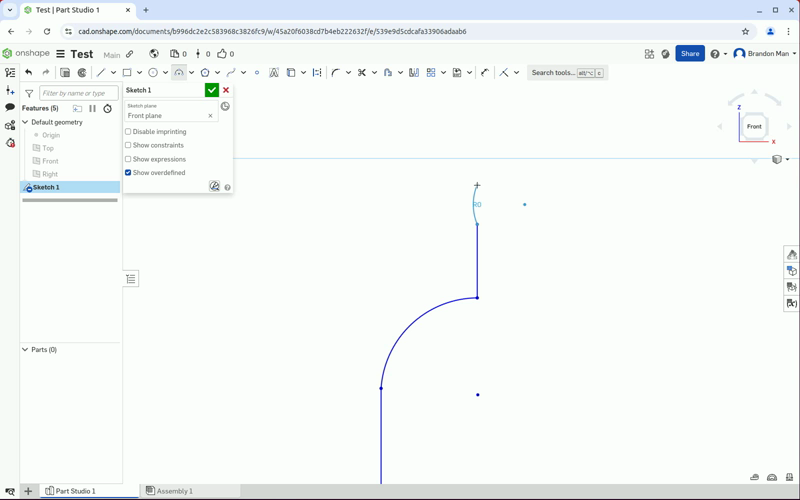
scroll(-6)
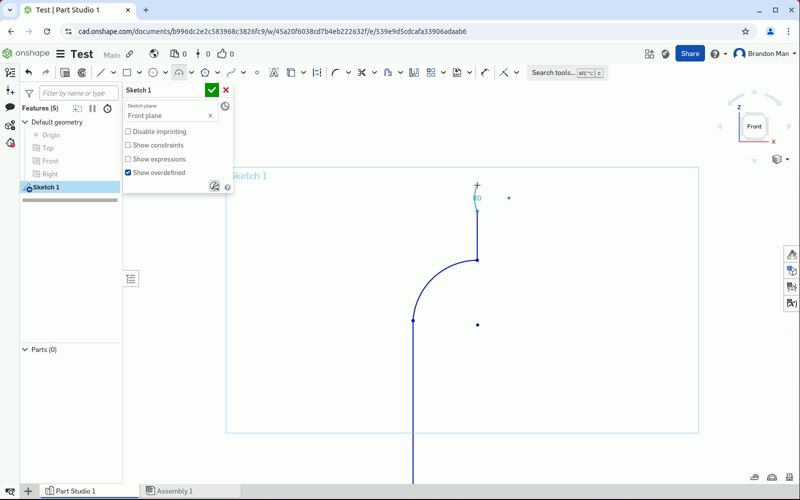
scroll(-6)
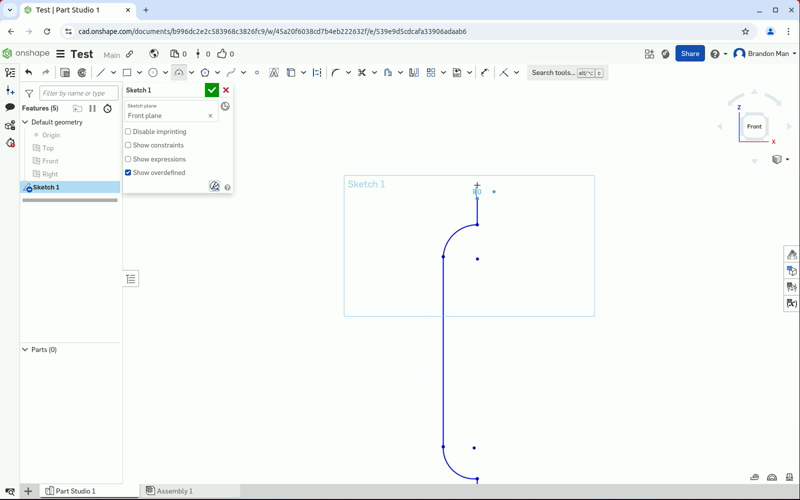
scroll(-6)
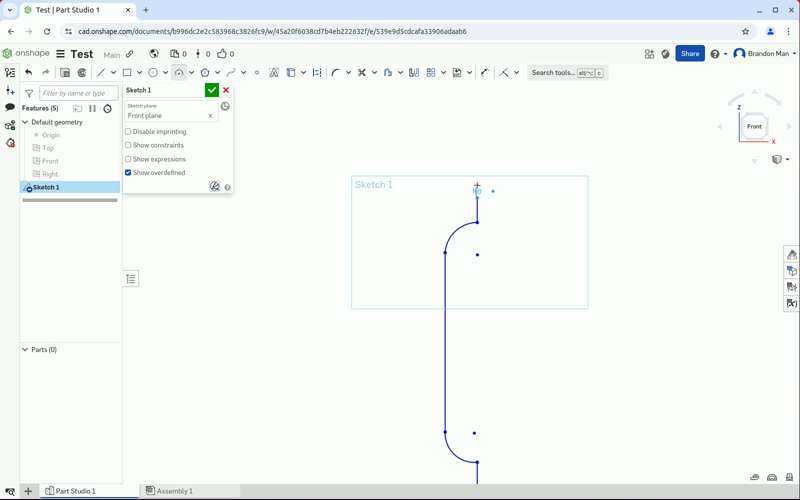
scroll(-6)
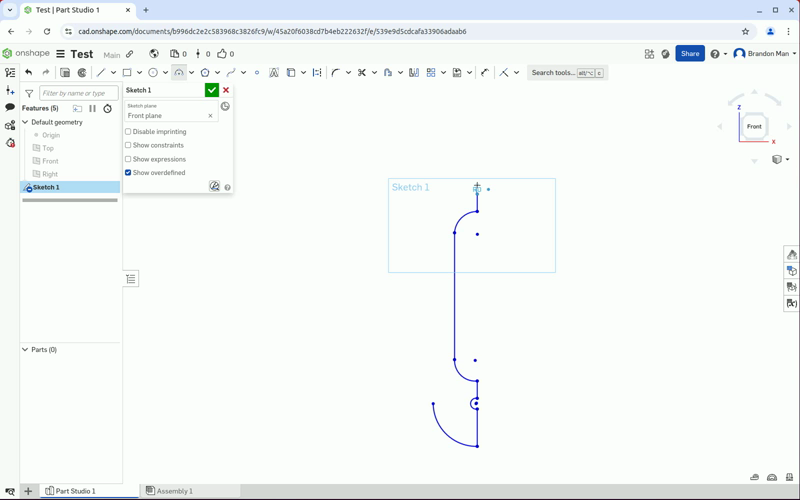
scroll(-6)
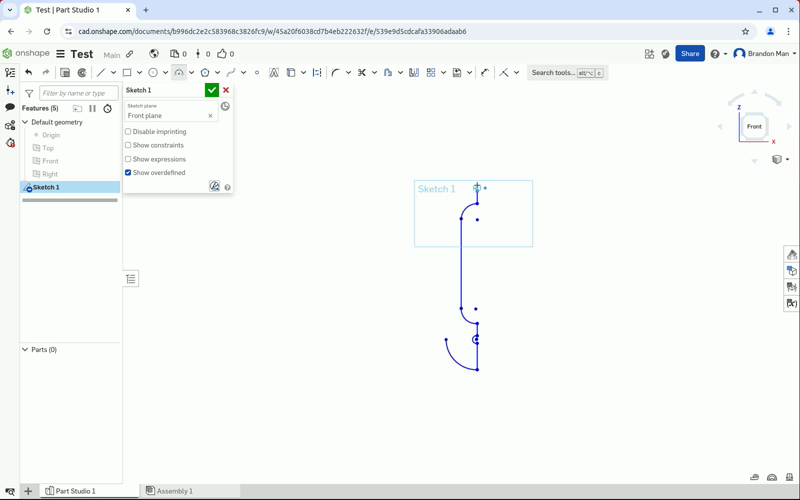
scroll(-6)
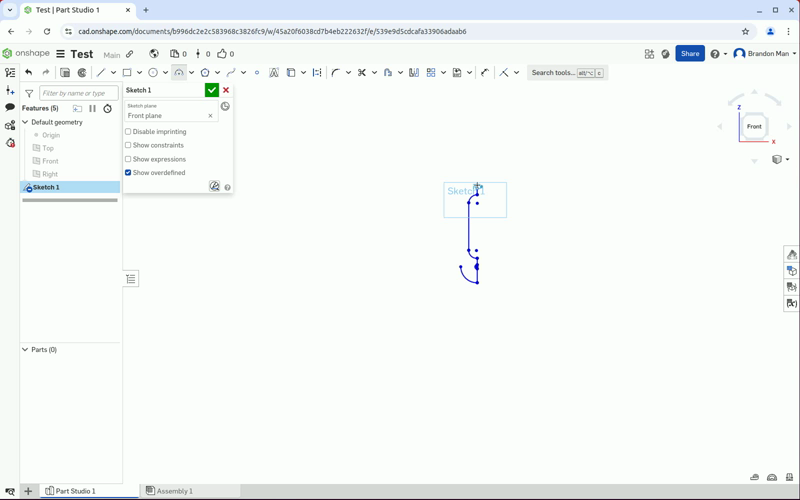
mouse_move(474, 186)
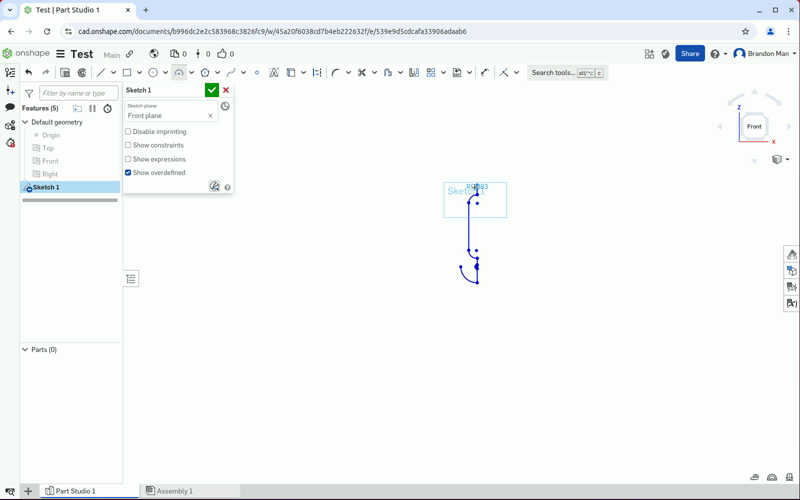
scroll(6)
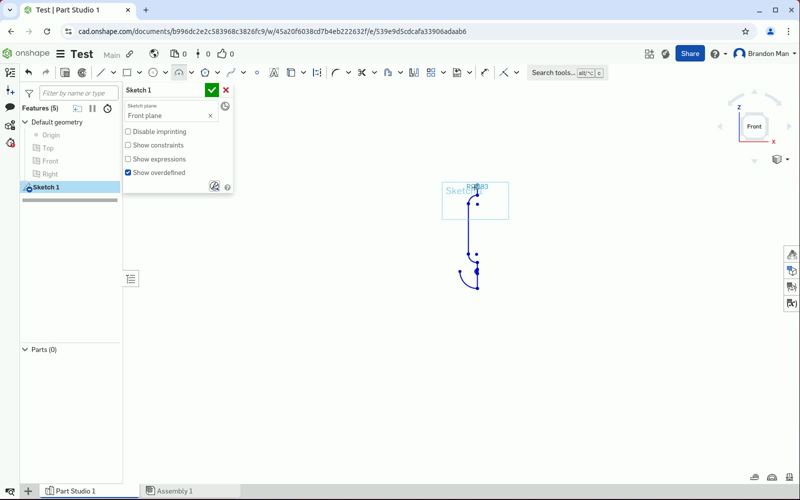
scroll(6)
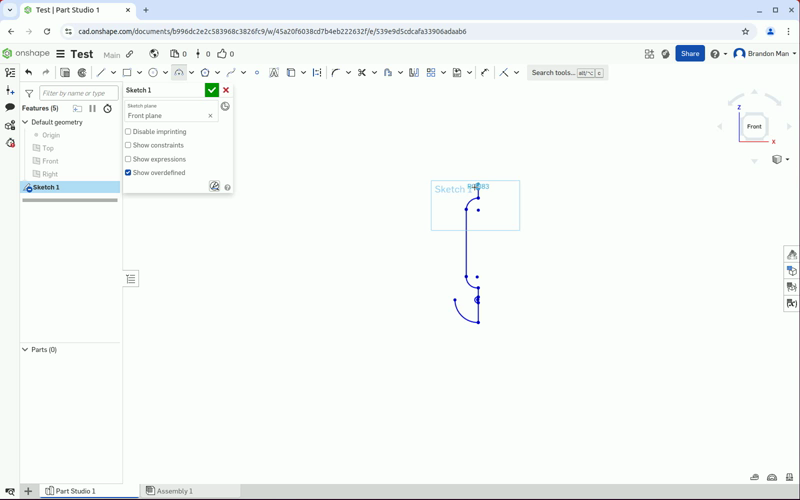
scroll(6)
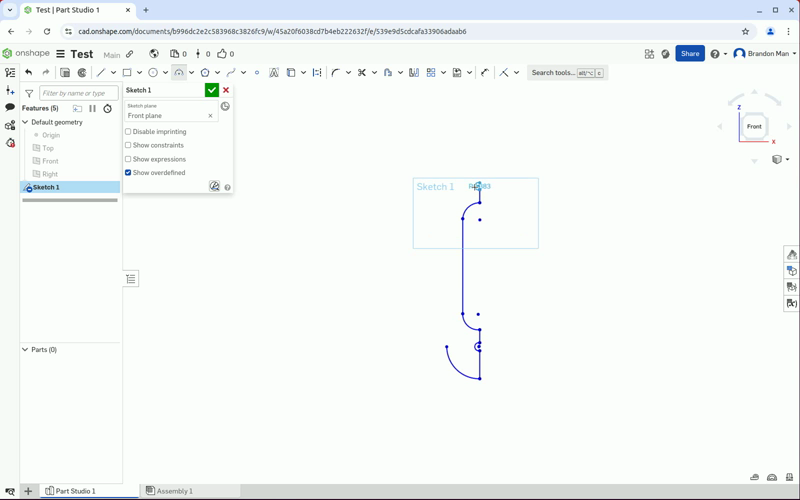
scroll(6)
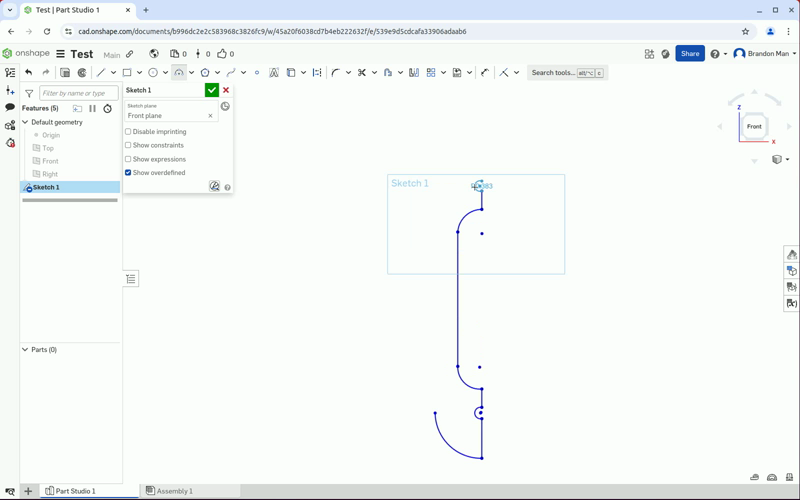
scroll(6)
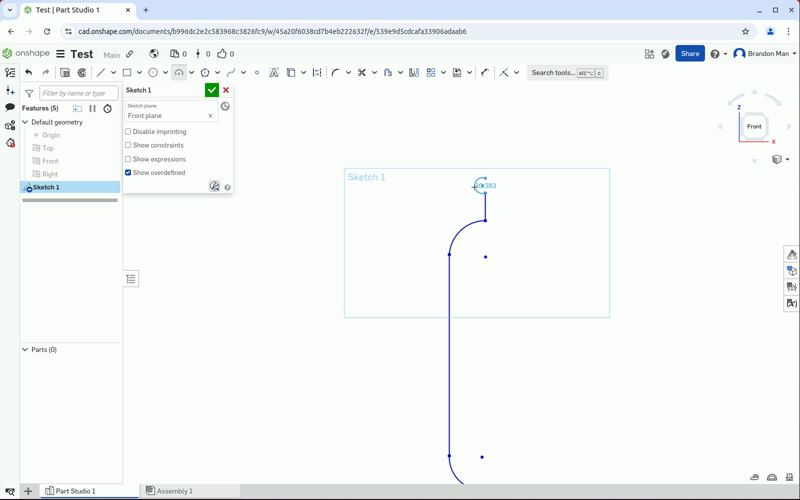
scroll(6)
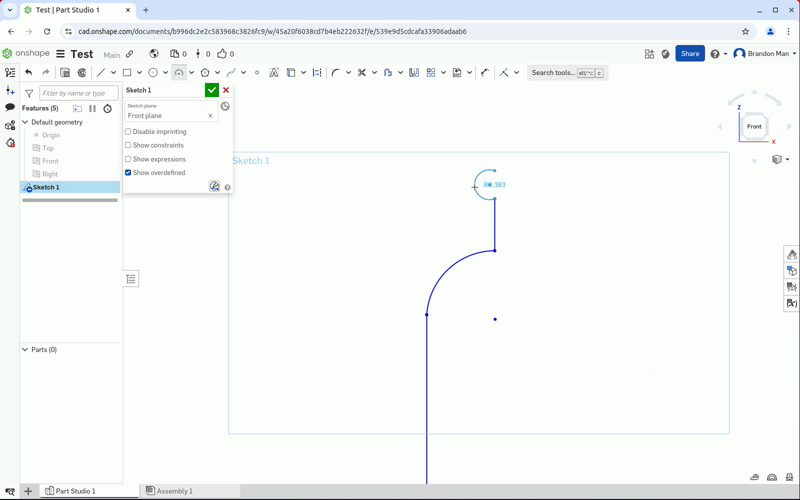
scroll(6)
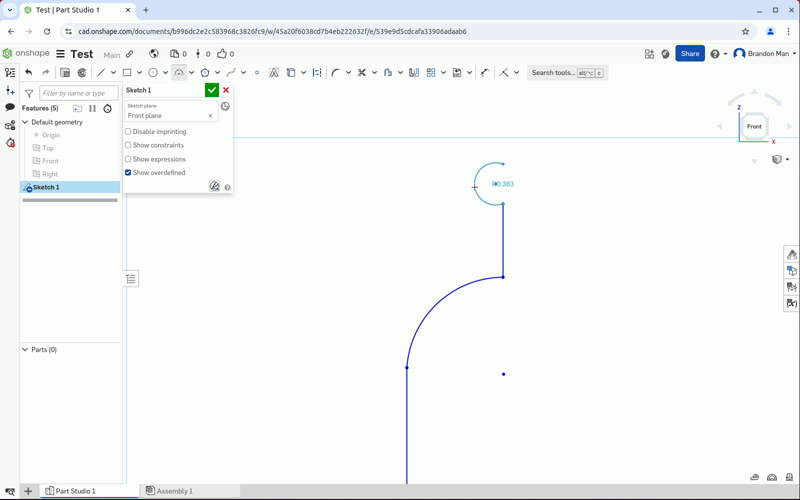
click(474, 186)
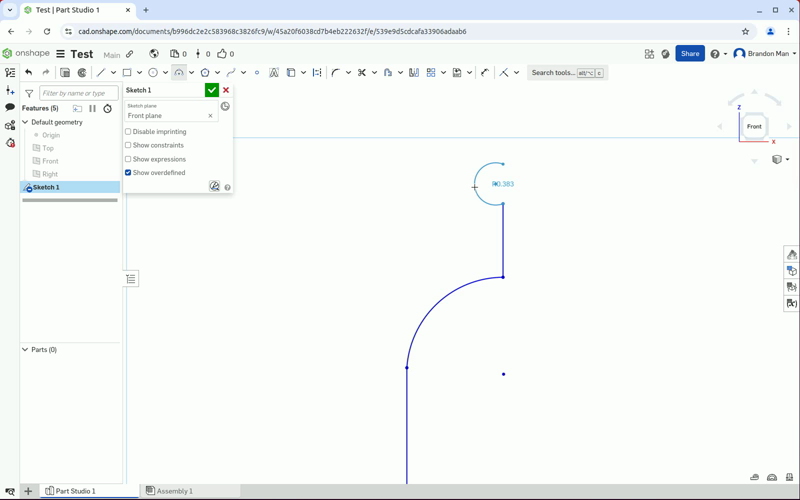
scroll(-6)
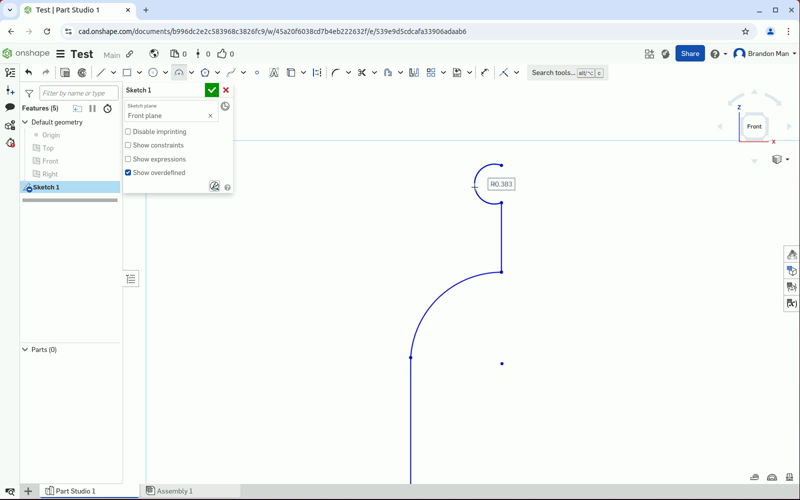
scroll(-6)
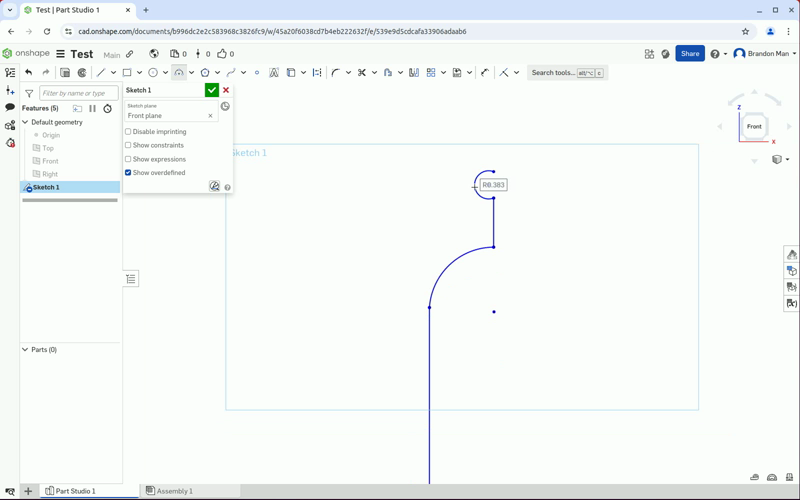
scroll(-6)
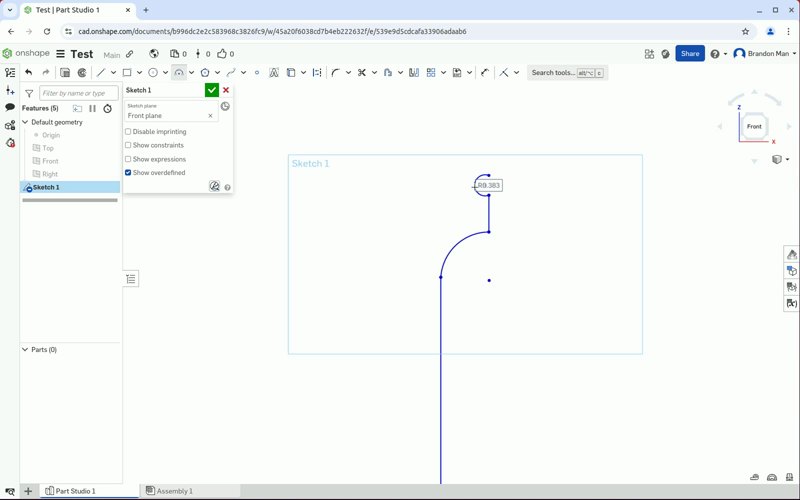
scroll(-6)
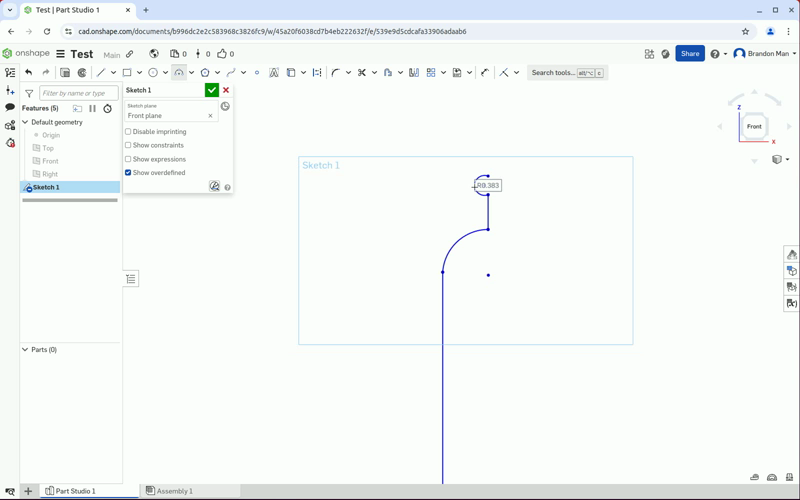
scroll(-6)
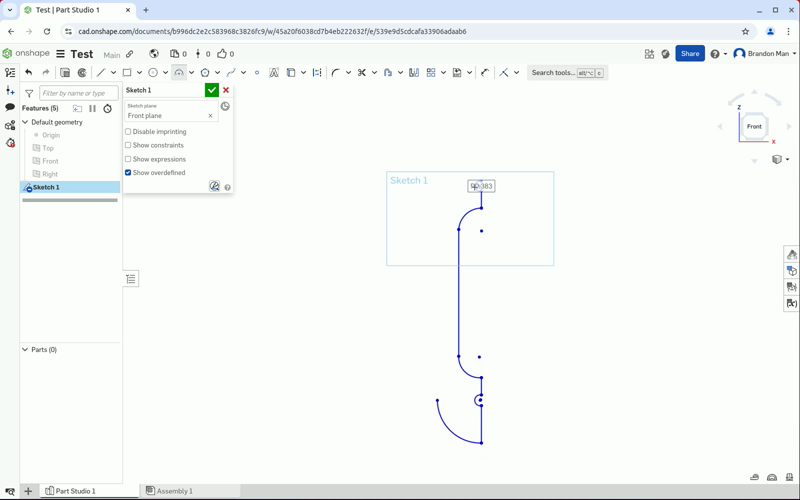
scroll(-6)
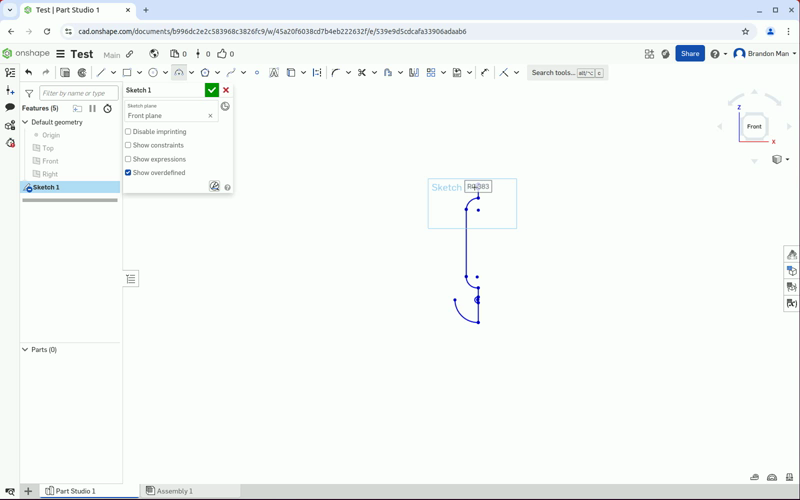
scroll(-6)
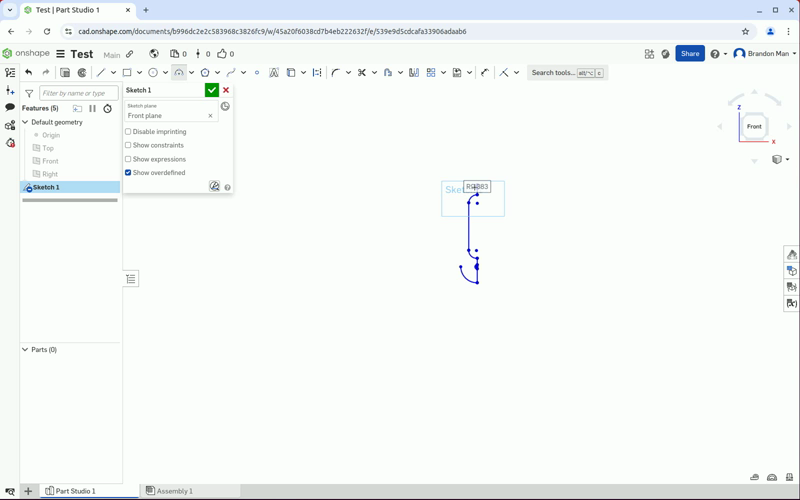
key_up(shift)
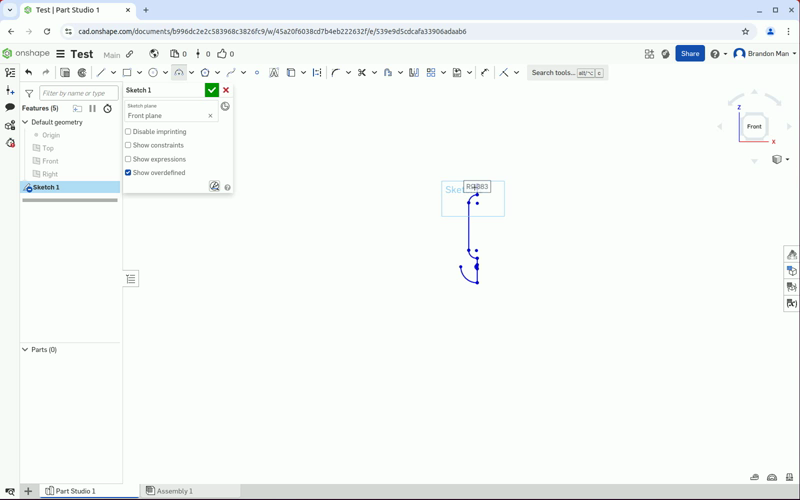
key(esc)
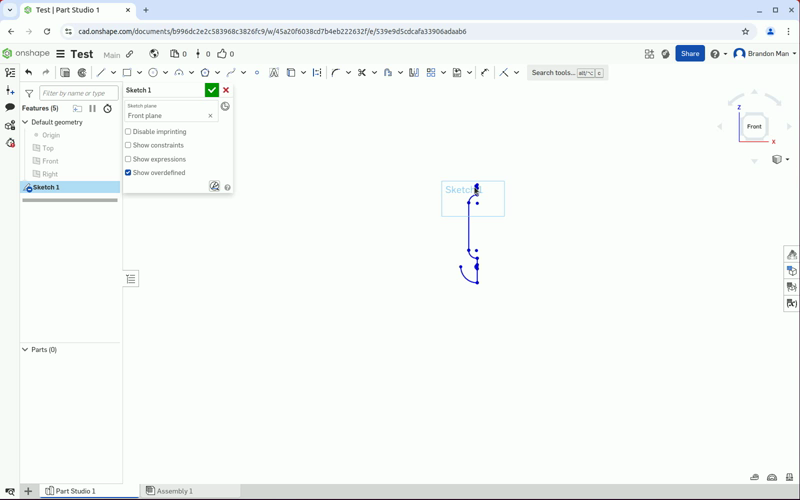
key(l)
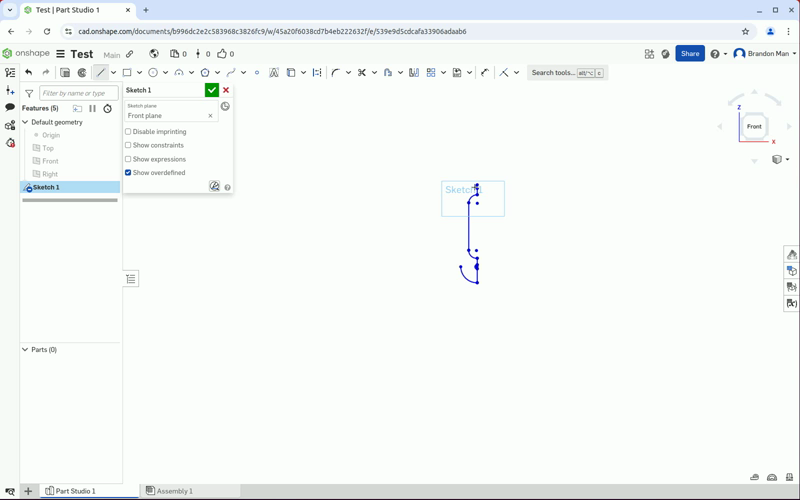
mouse_move(477, 184)
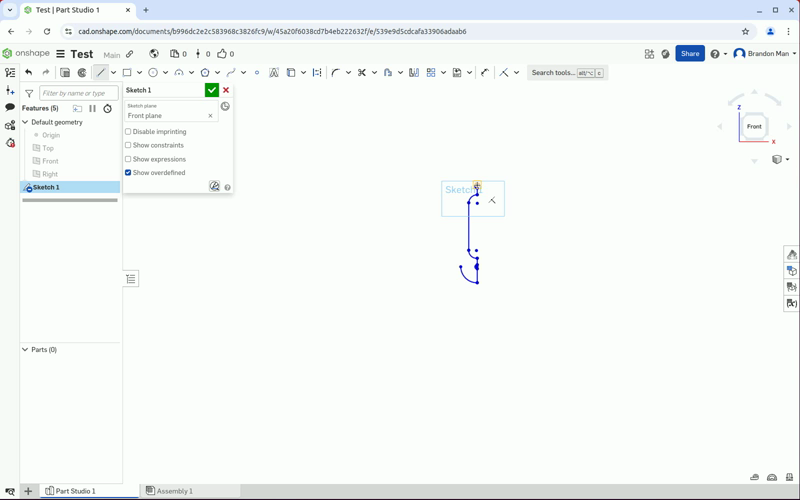
scroll(6)
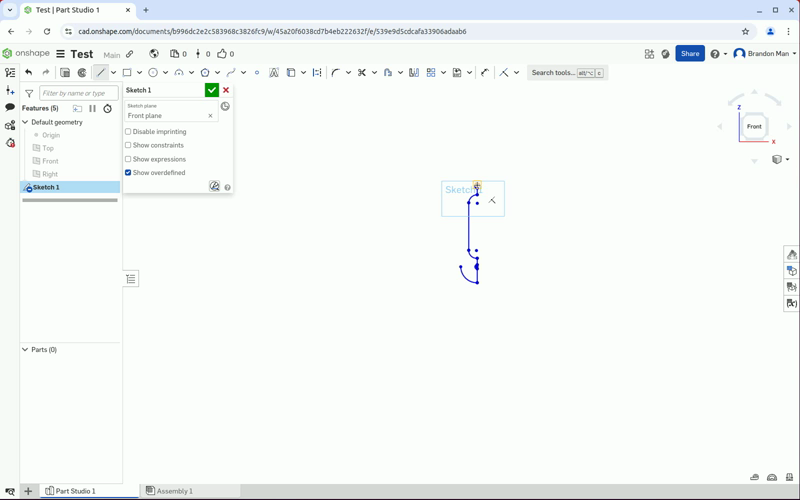
scroll(6)
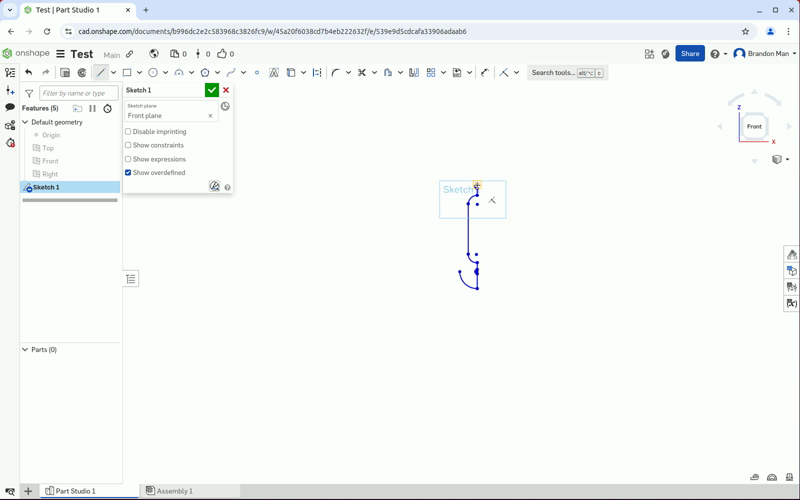
scroll(6)
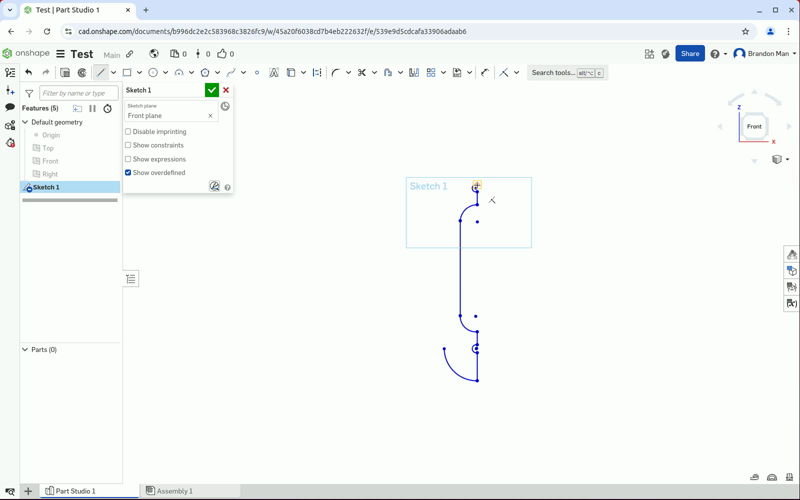
scroll(6)
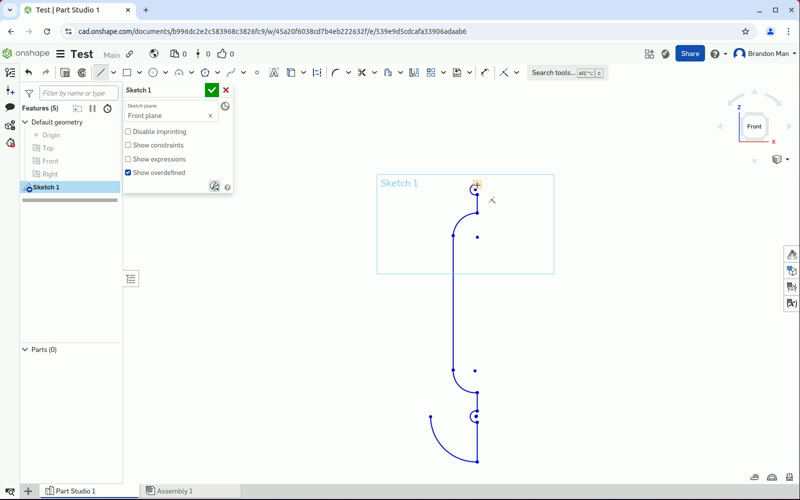
scroll(6)
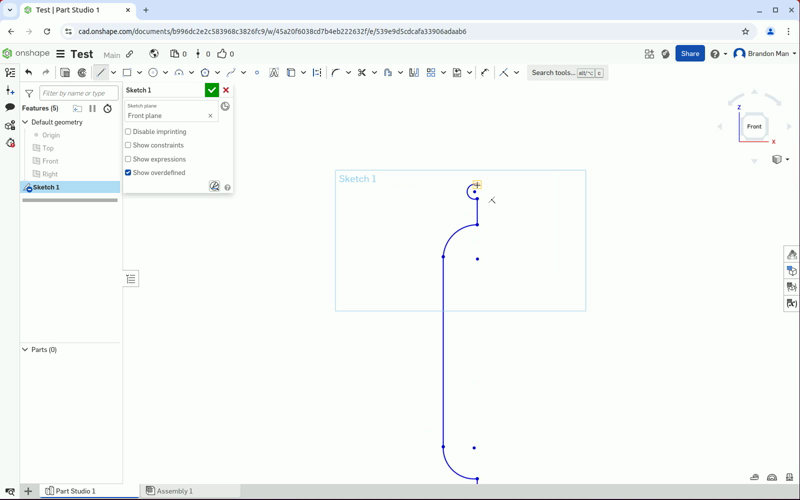
scroll(6)
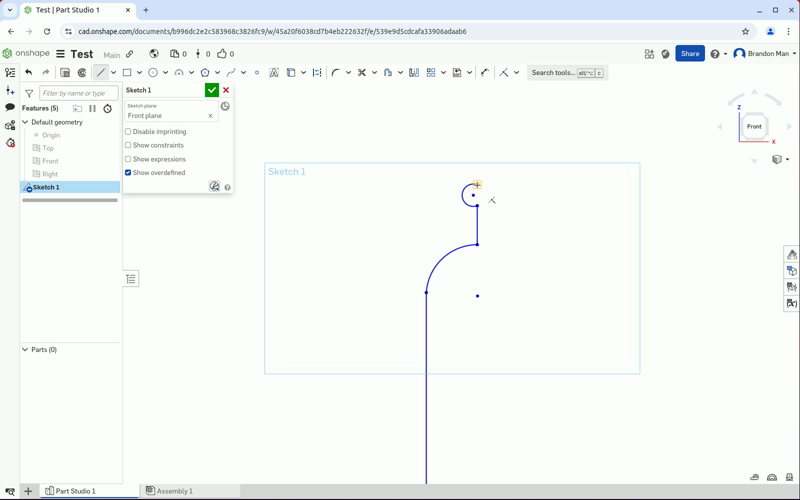
scroll(6)
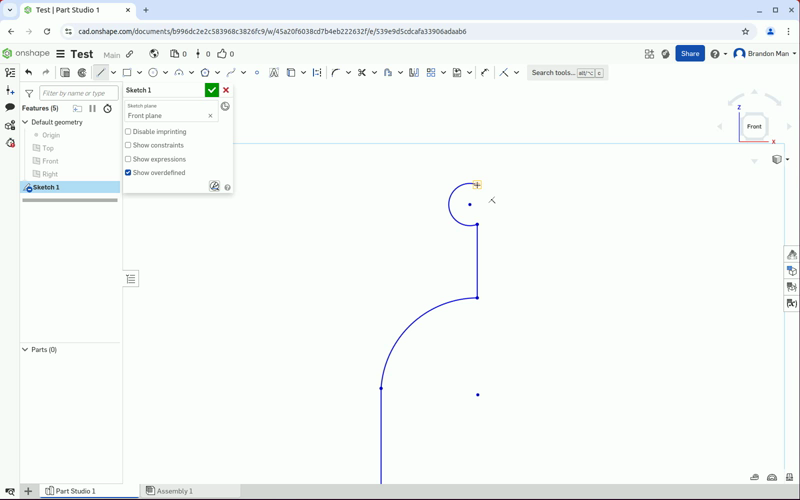
click(477, 184)
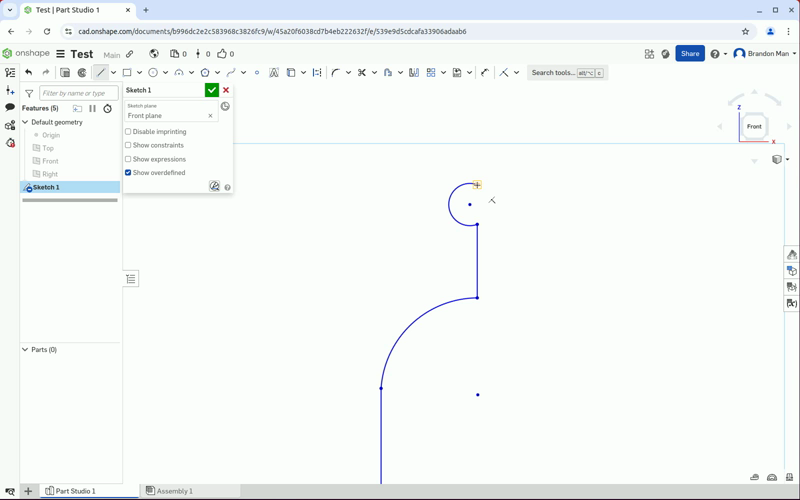
scroll(-6)
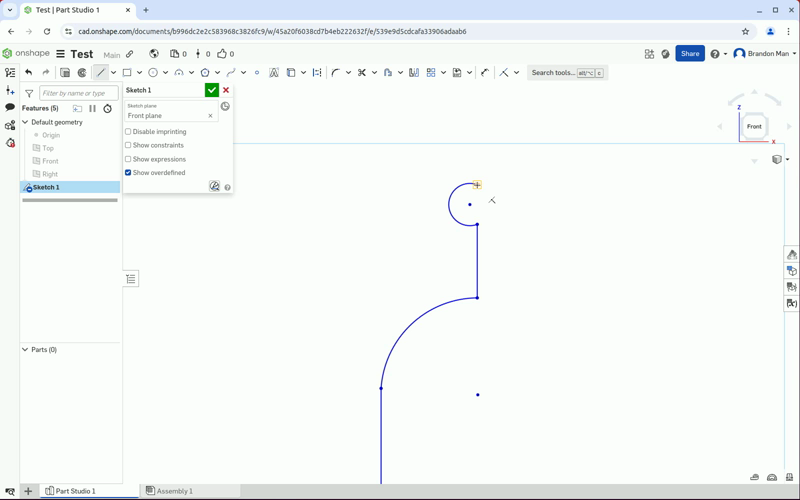
scroll(-6)
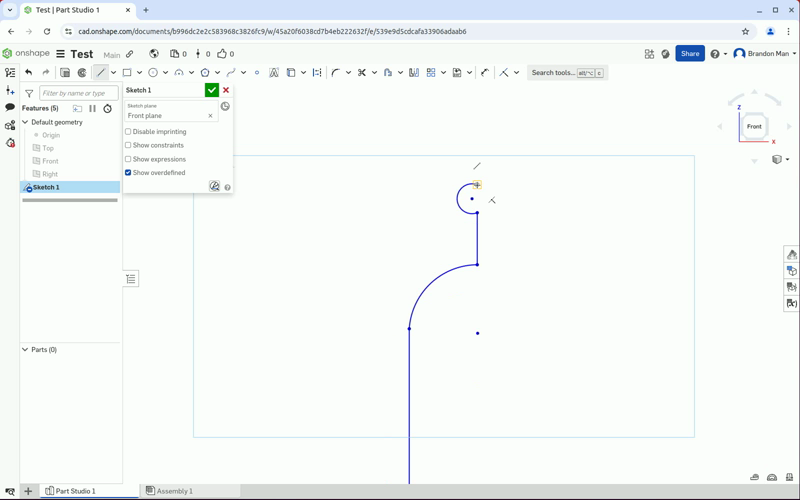
scroll(-6)
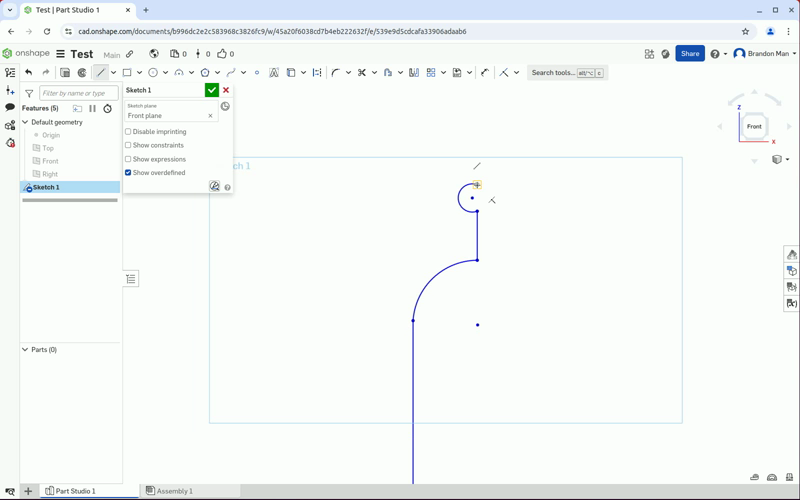
scroll(-6)
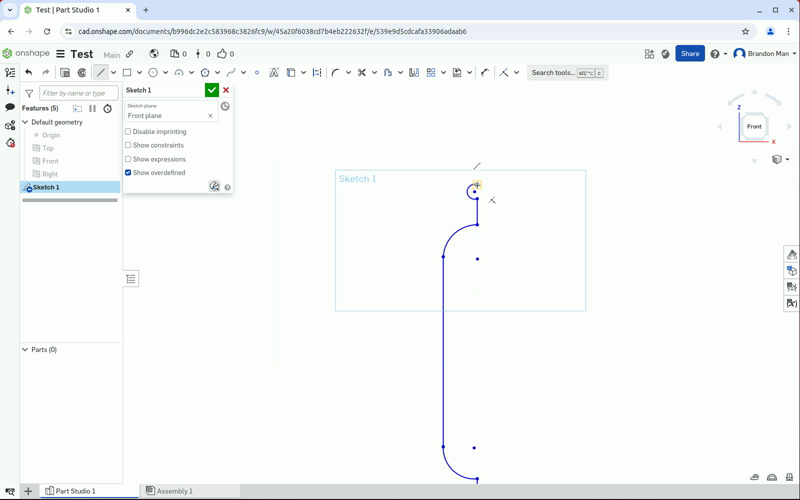
scroll(-6)
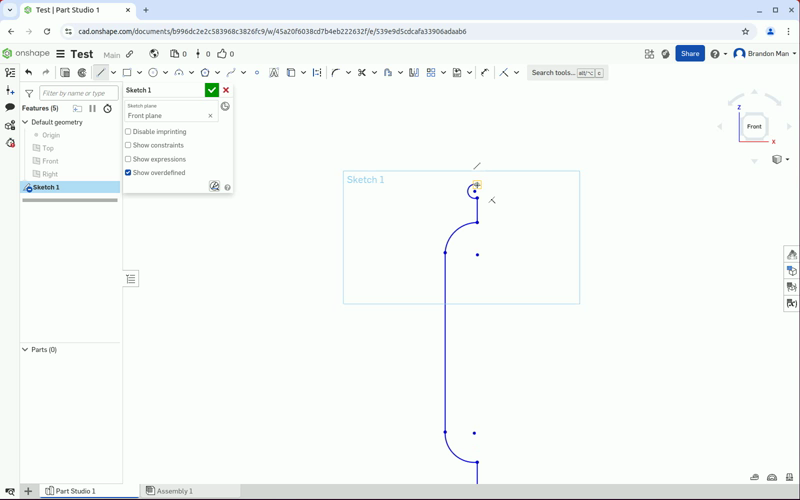
scroll(-6)
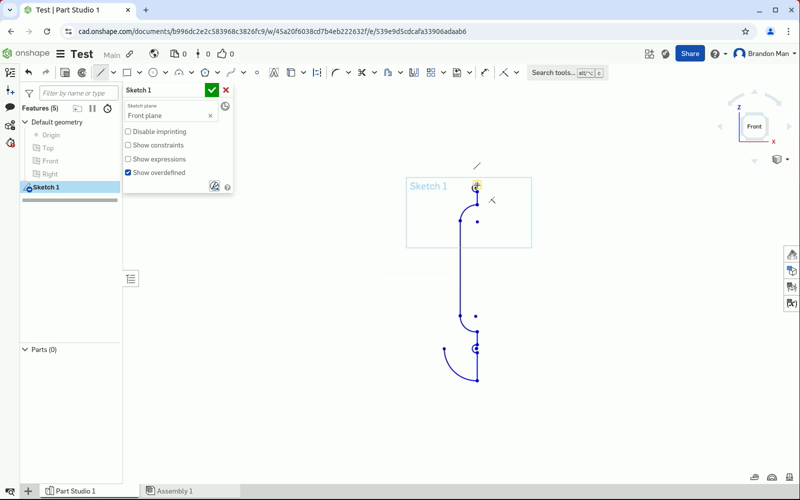
scroll(-6)
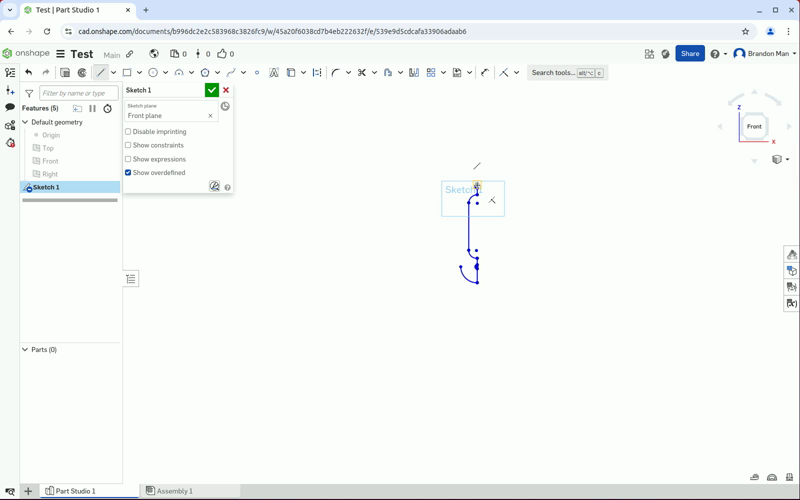
key_down(shift)
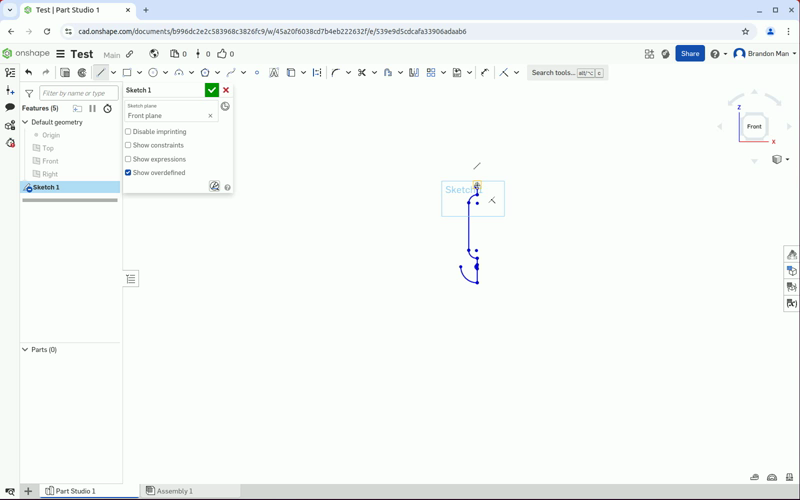
mouse_move(507, 184)
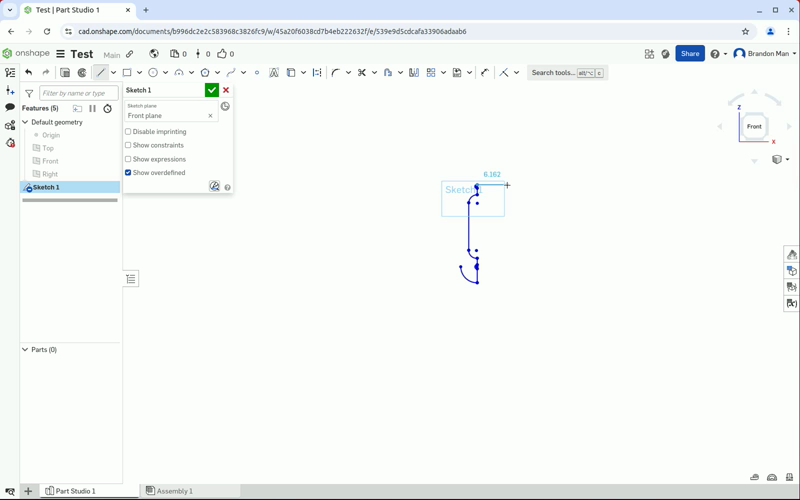
mouse_move(477, 170)
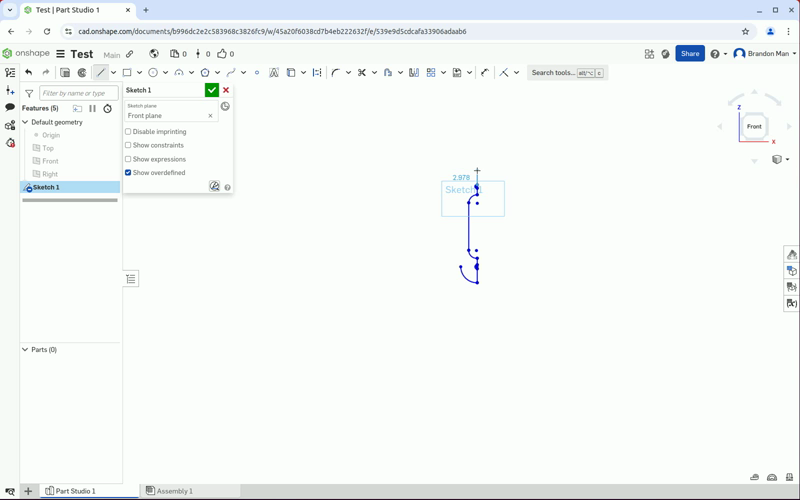
click(477, 170)
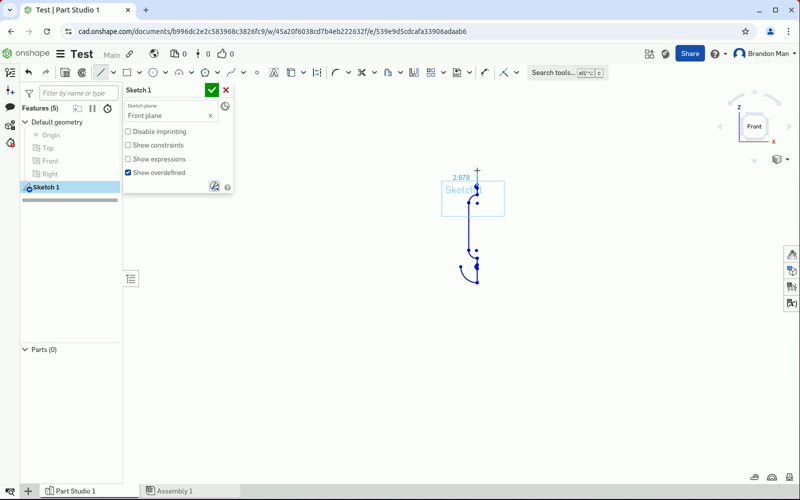
key_up(shift)
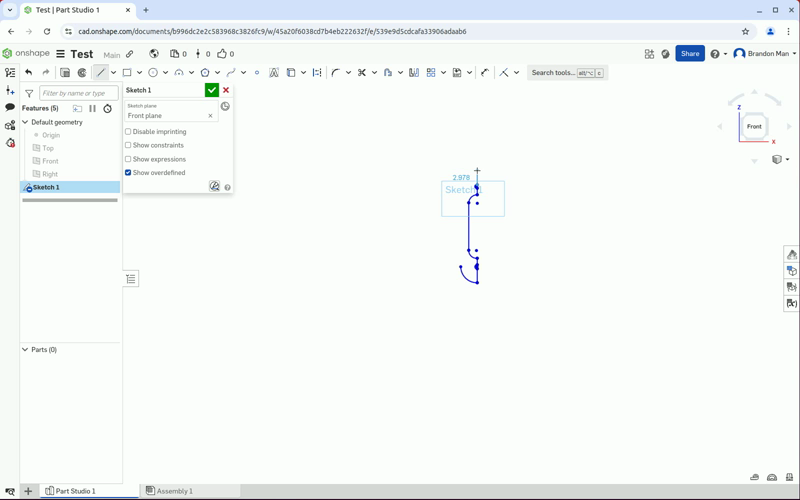
key(esc)
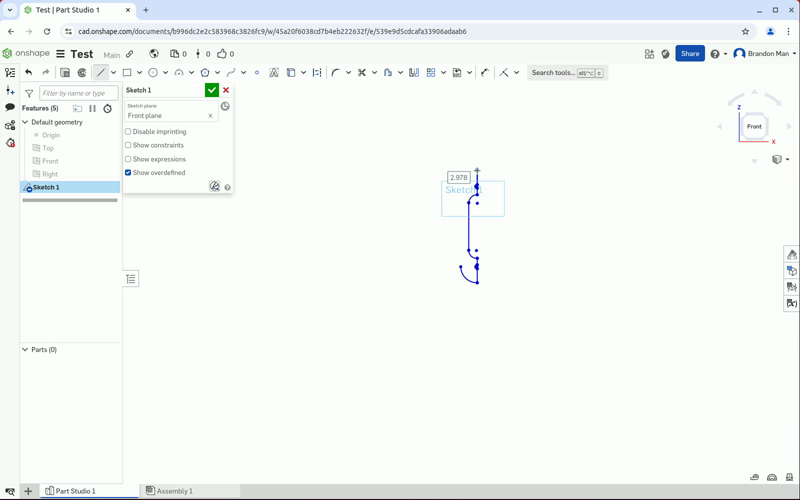
key(a)
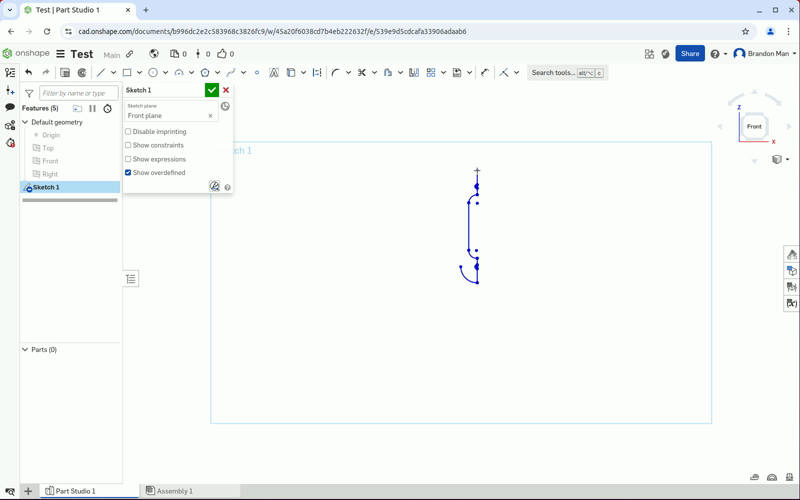
mouse_move(477, 170)
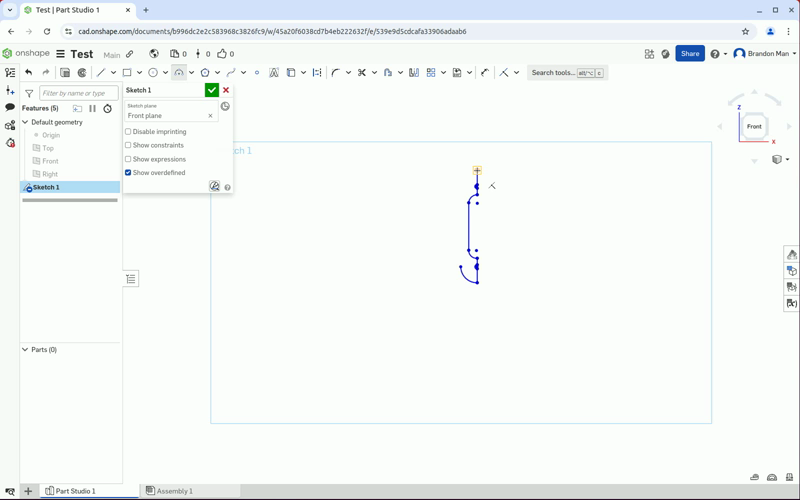
click(477, 170)
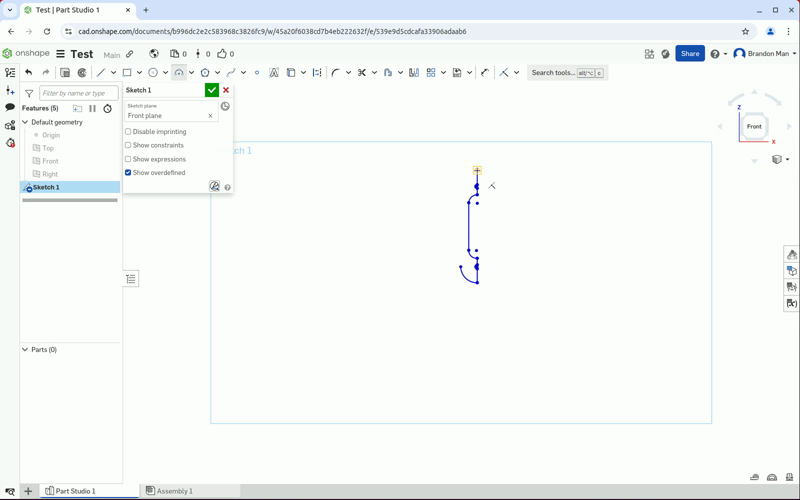
key_down(shift)
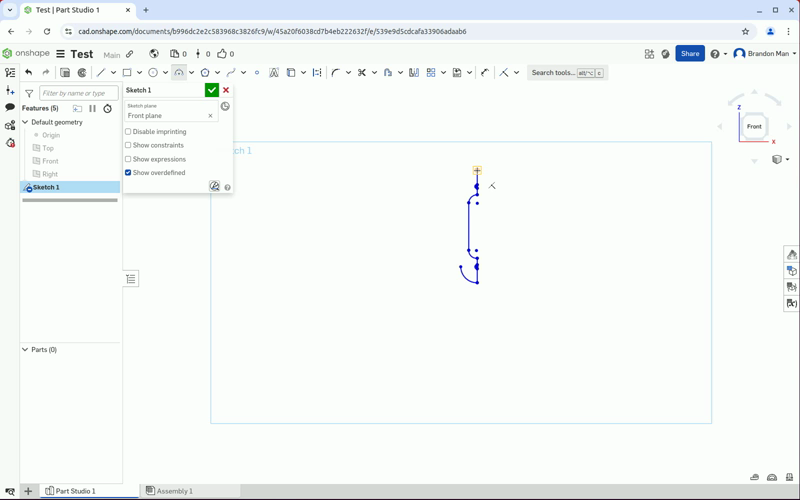
mouse_move(460, 186)
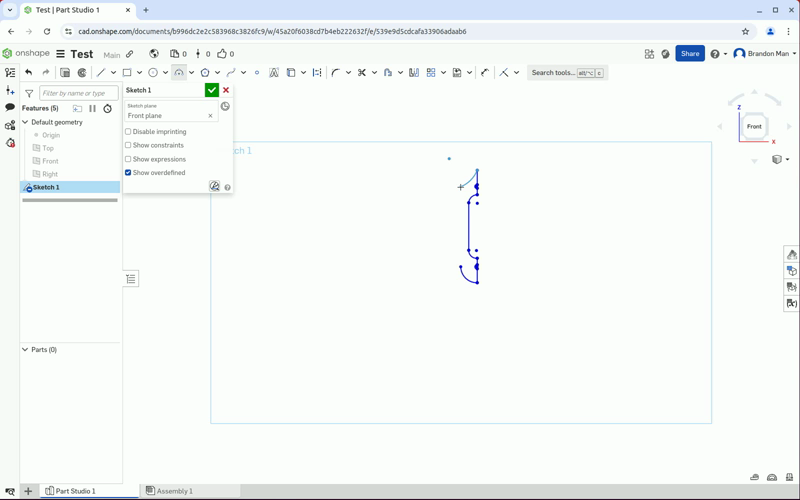
click(460, 186)
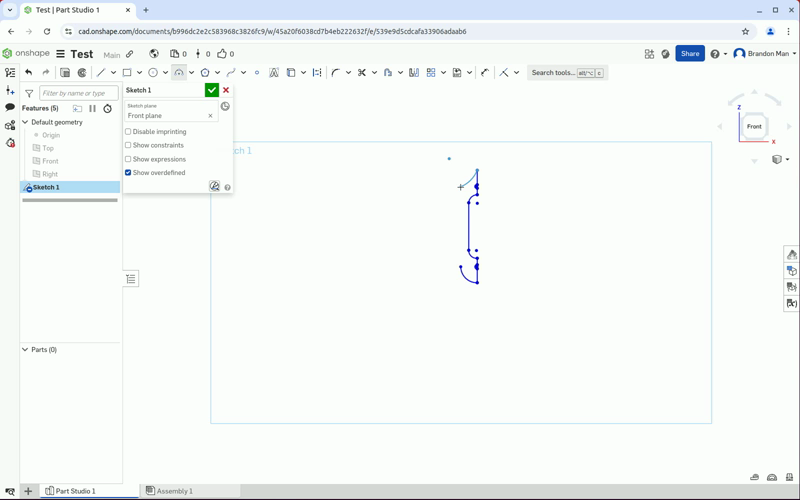
mouse_move(465, 174)
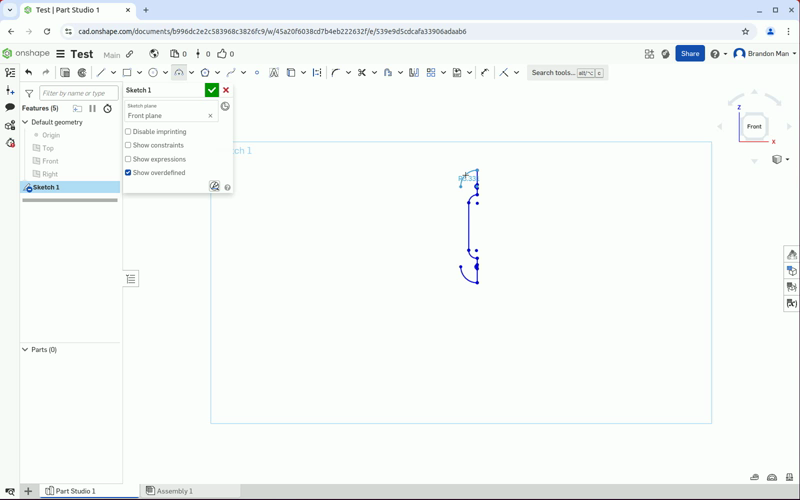
click(465, 174)
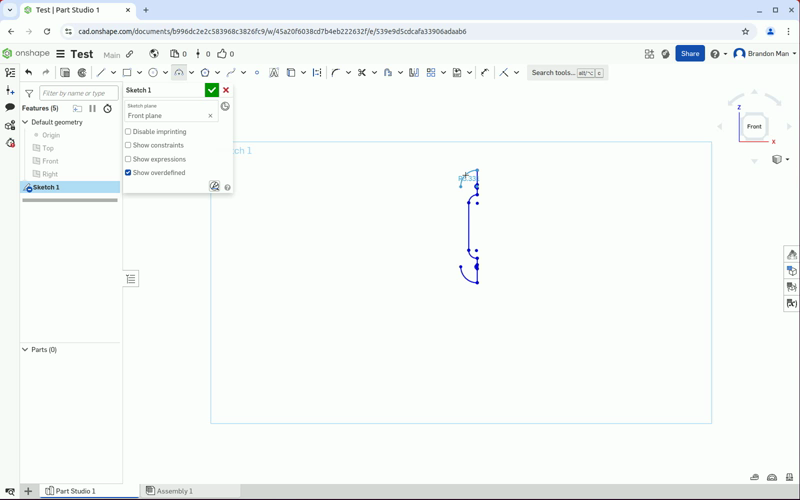
key_up(shift)
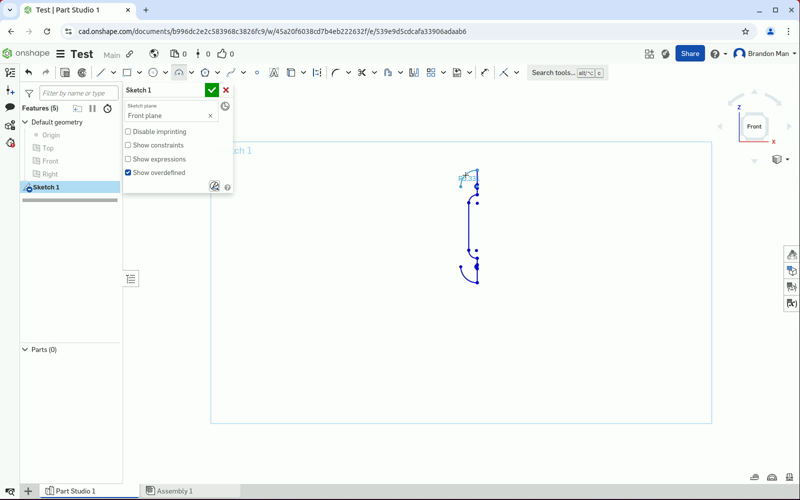
key(esc)
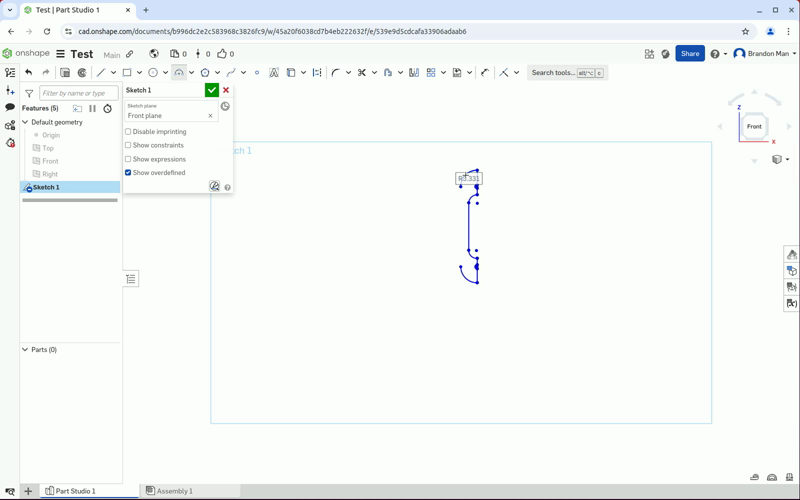
key(l)
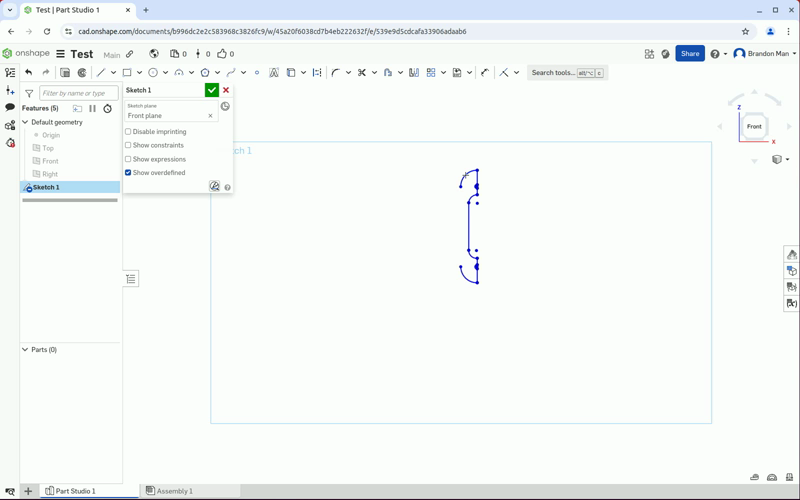
mouse_move(460, 186)
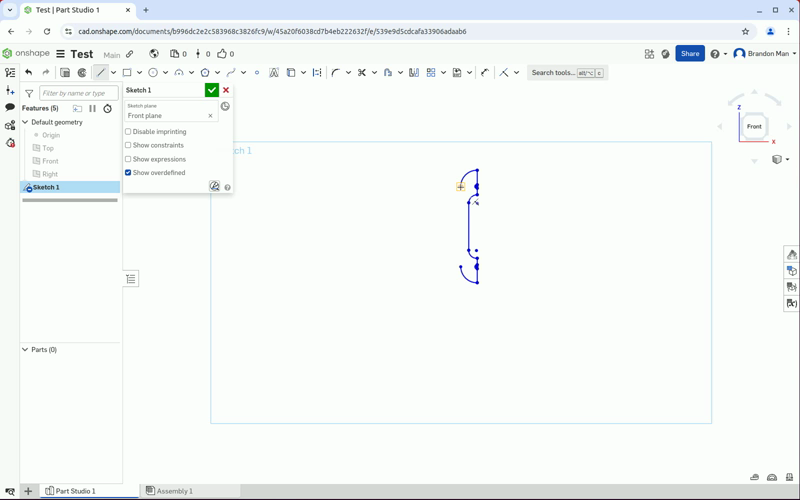
click(460, 186)
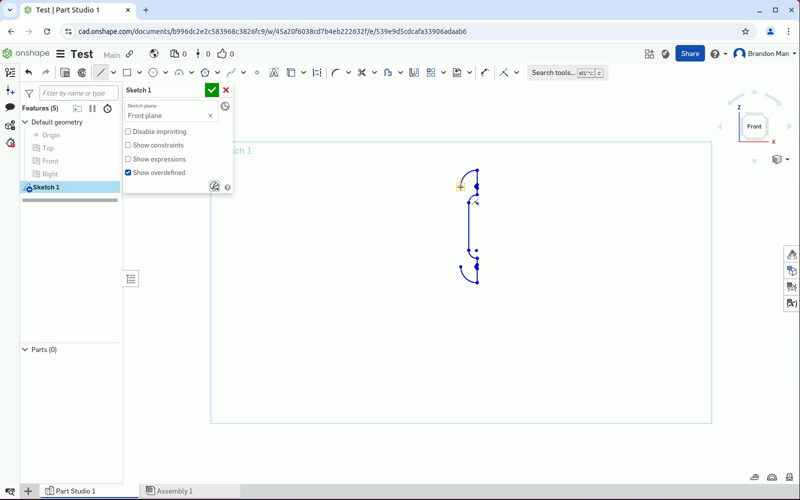
key_down(shift)
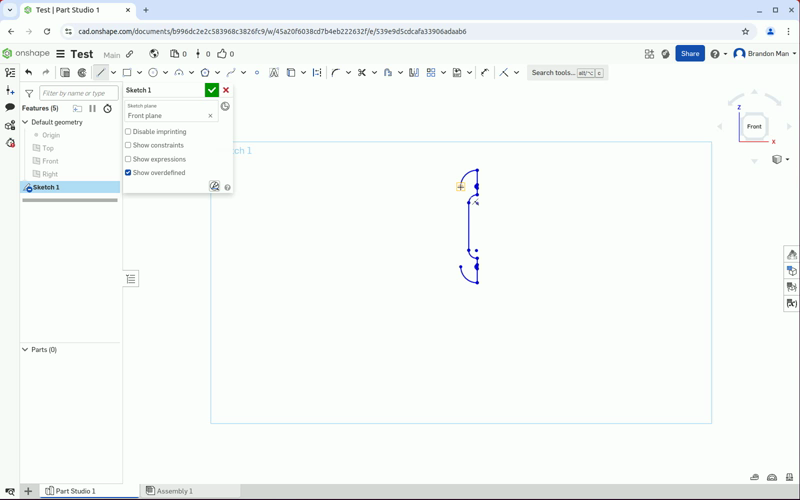
mouse_move(460, 266)
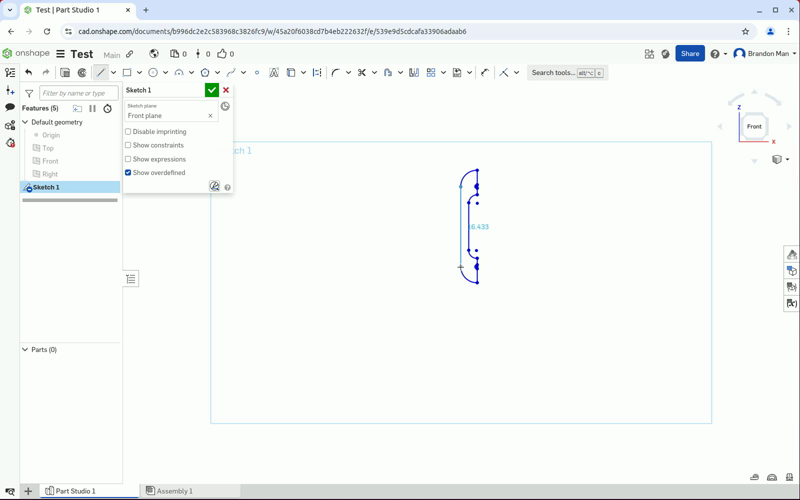
key_up(shift)
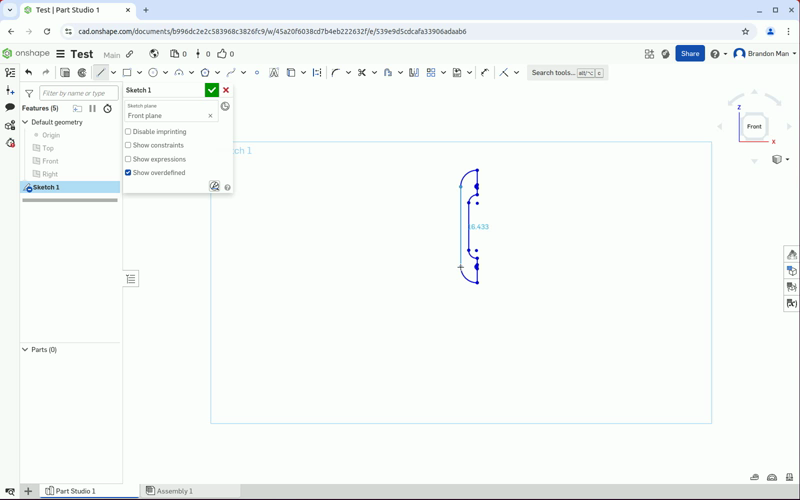
click(460, 266)
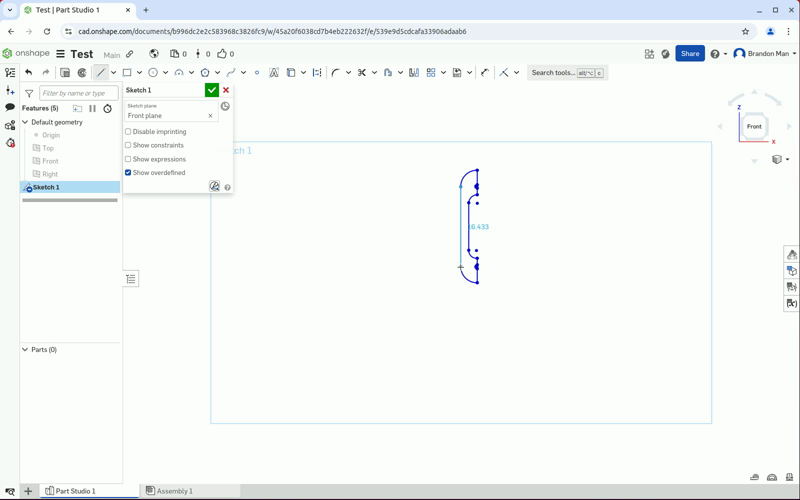
key(esc)
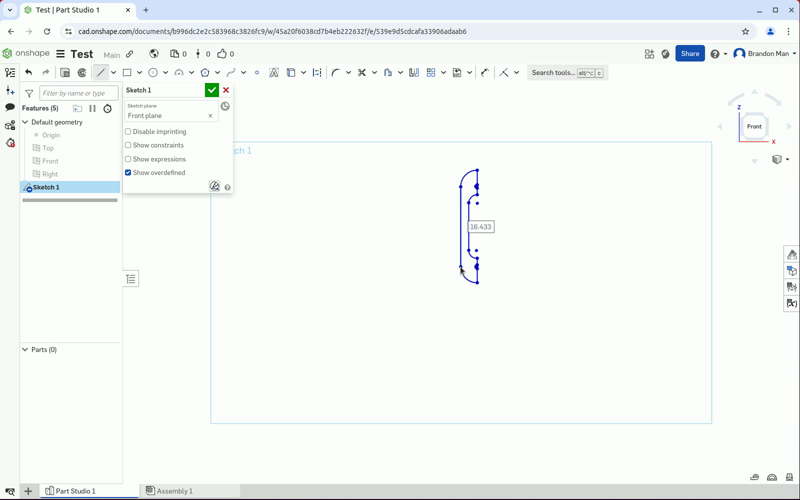
mouse_move(467, 273)
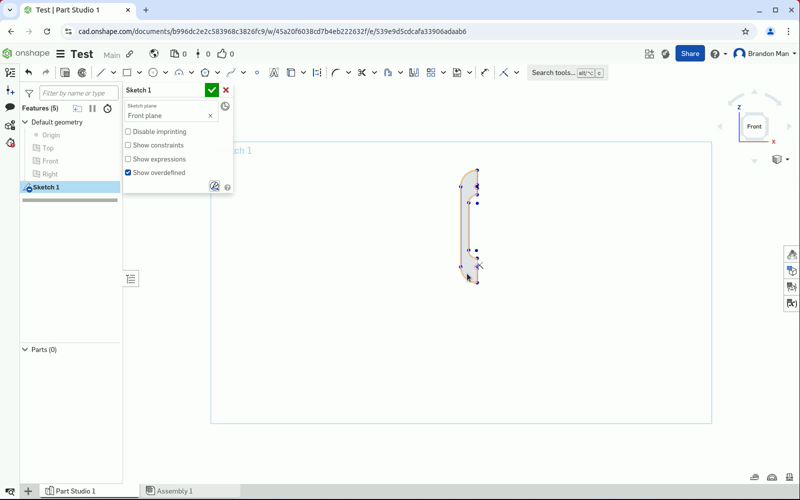
scroll(6)
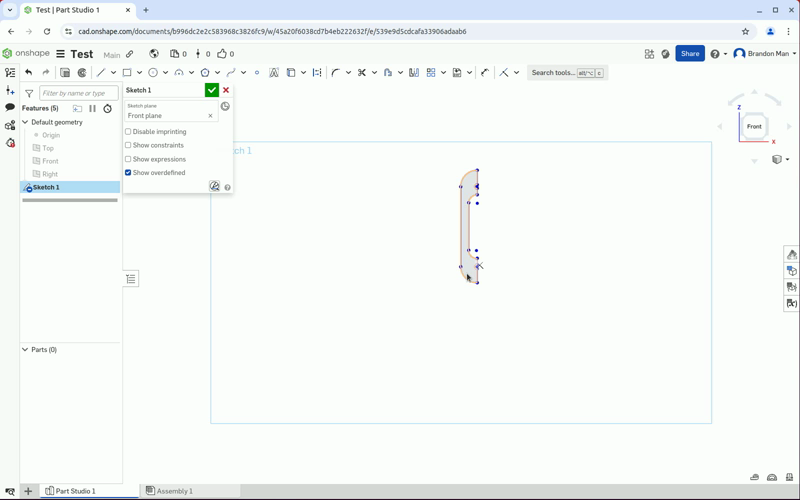
scroll(6)
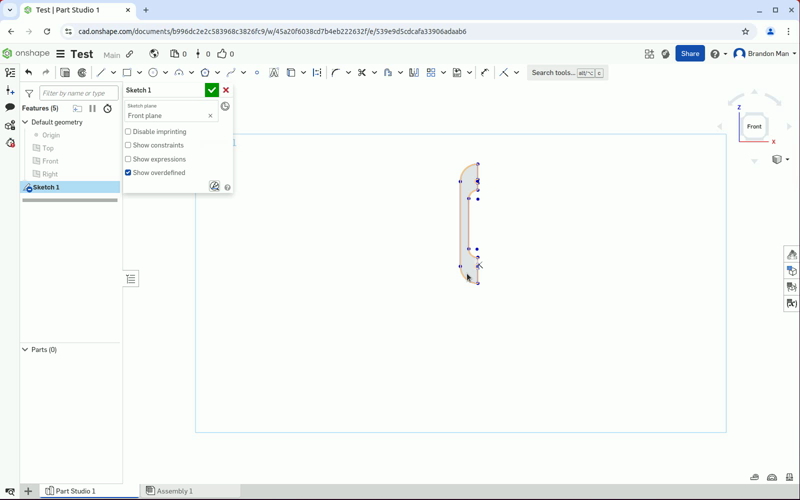
scroll(6)
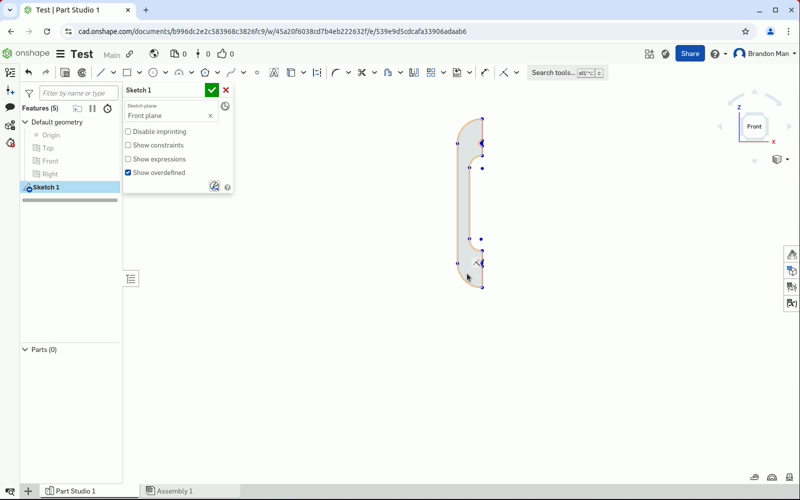
scroll(6)
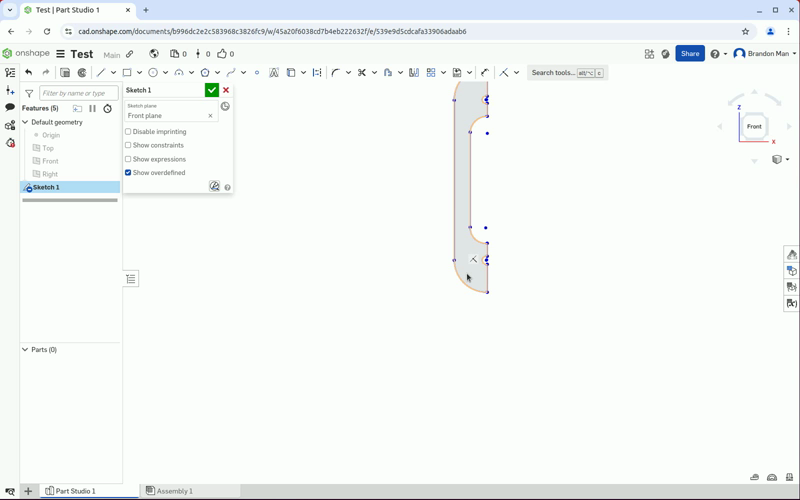
scroll(6)
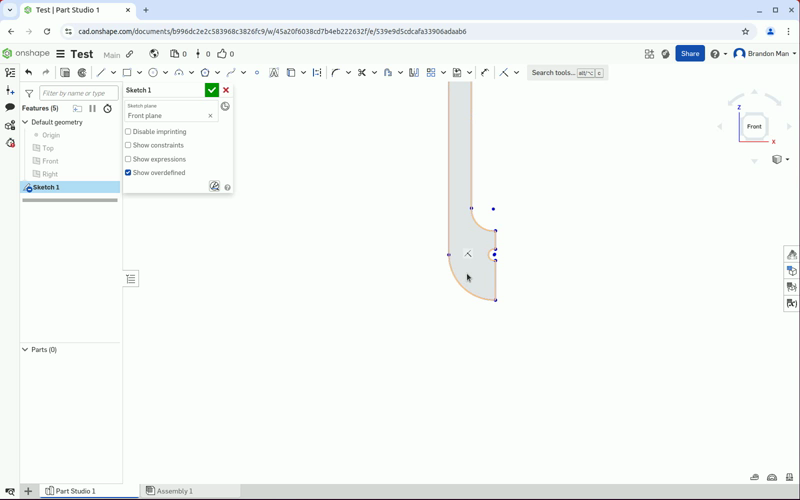
scroll(6)
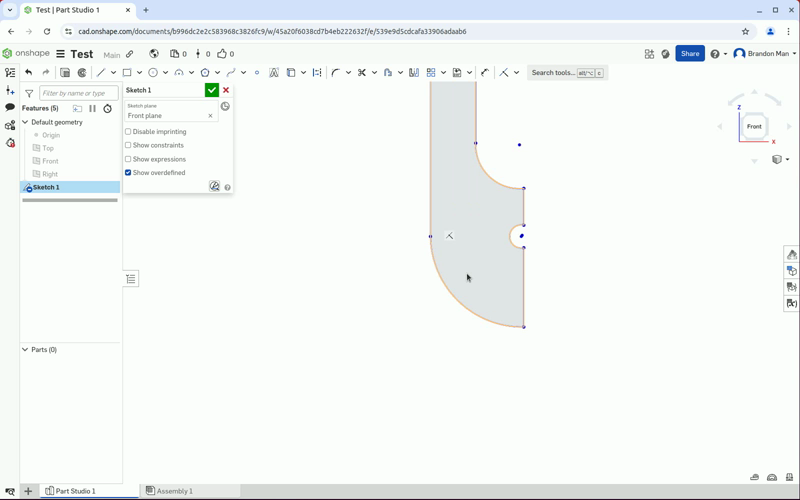
scroll(6)
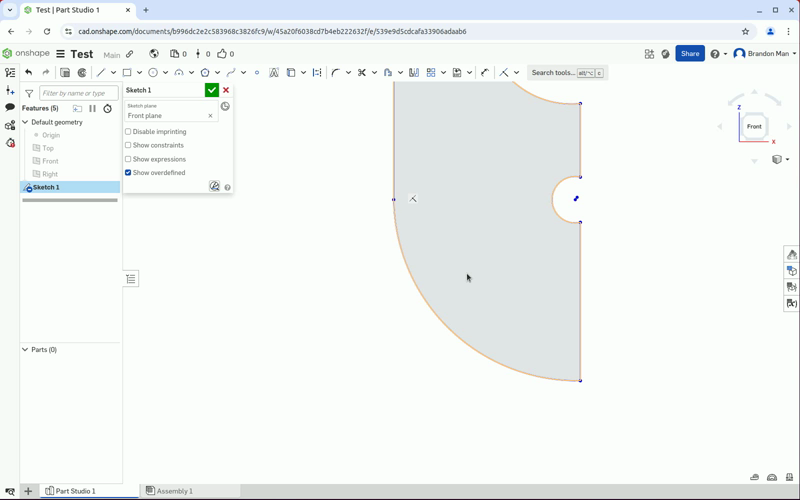
click(467, 273)
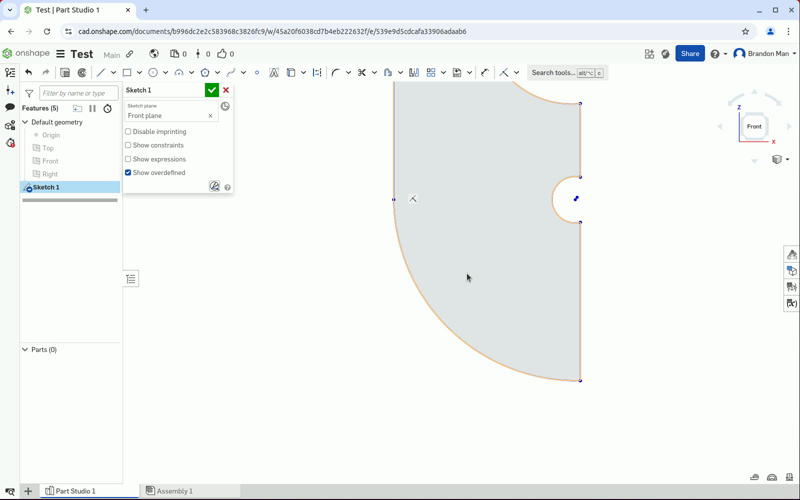
scroll(-6)
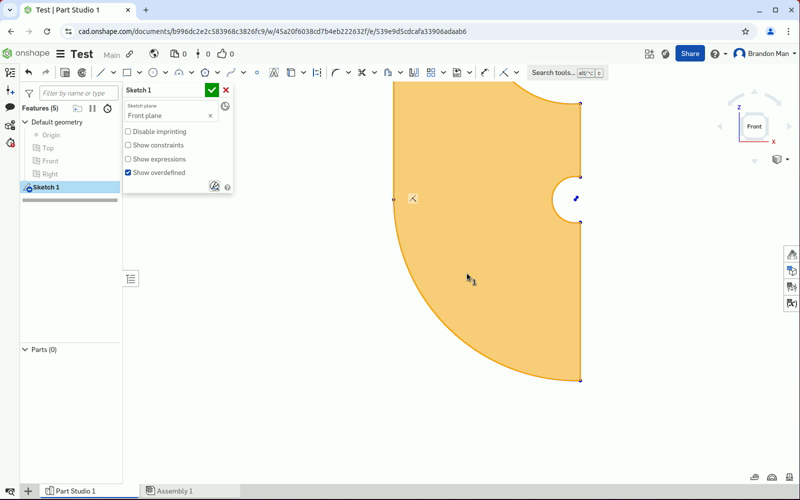
scroll(-6)
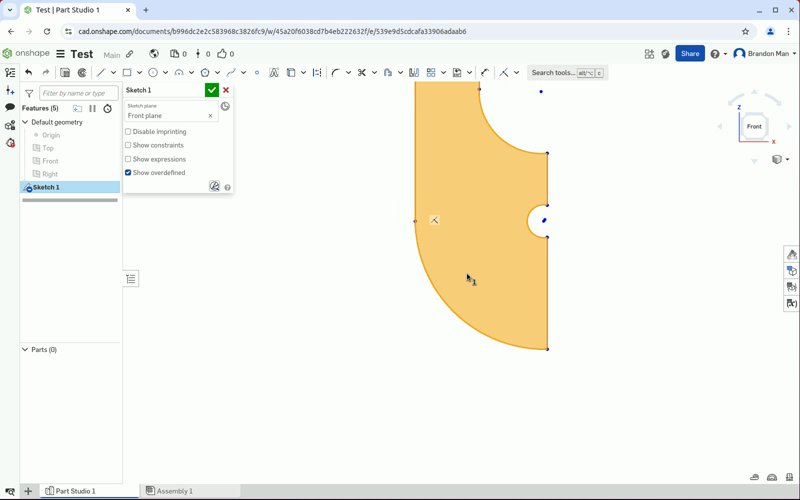
scroll(-6)
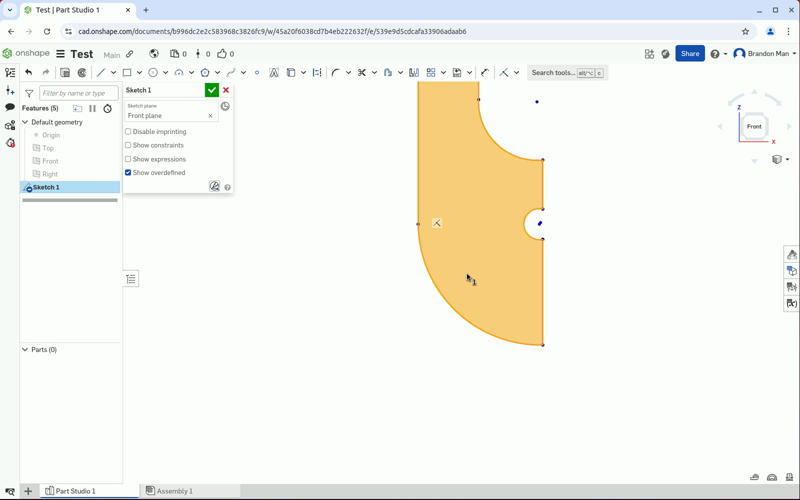
scroll(-6)
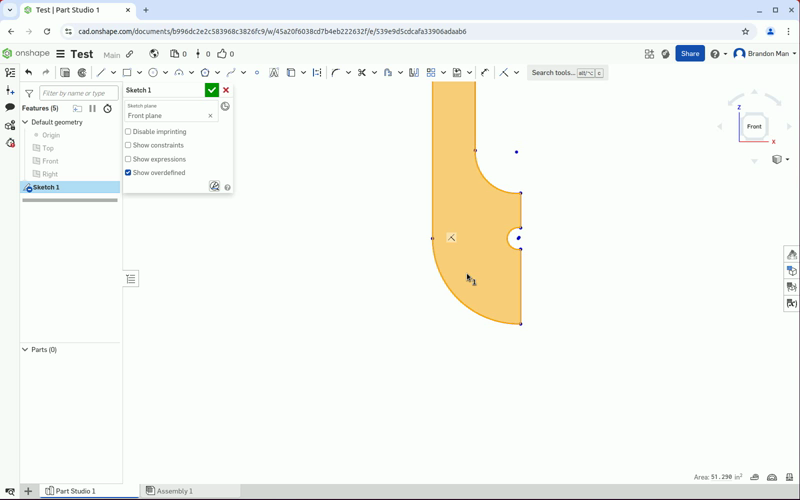
scroll(-6)
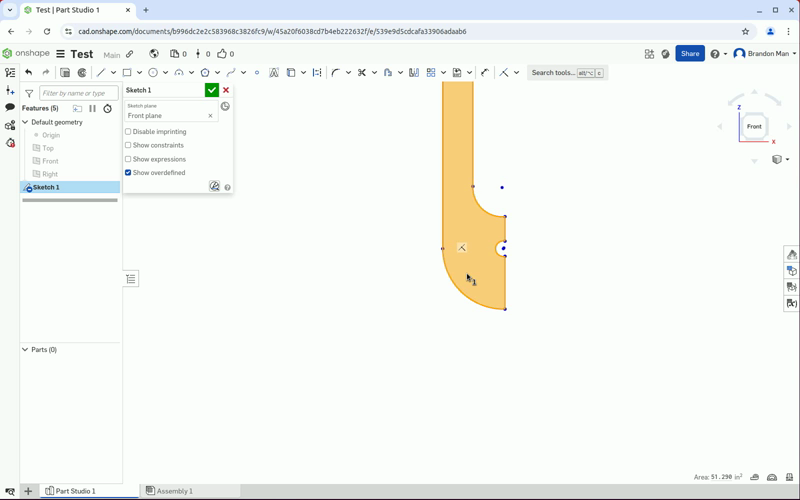
scroll(-6)
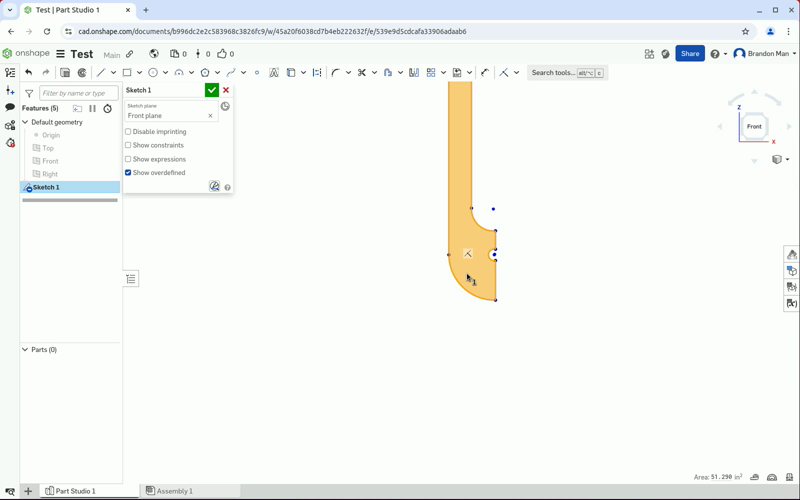
scroll(-6)
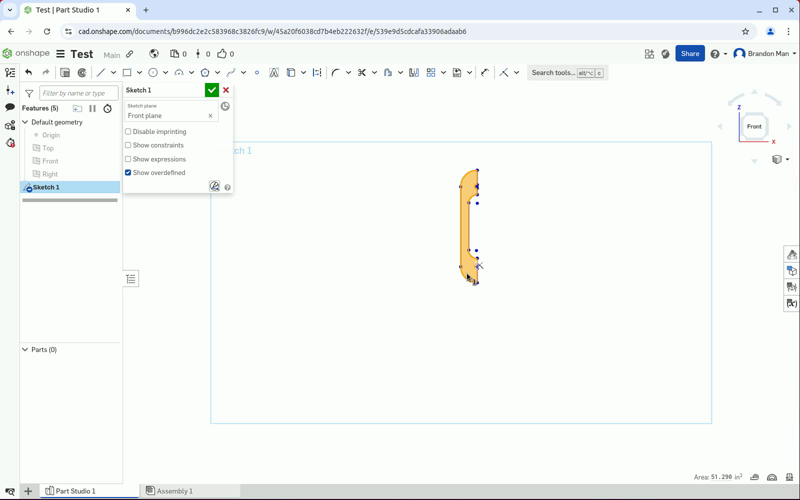
mouse_move(73, 352)
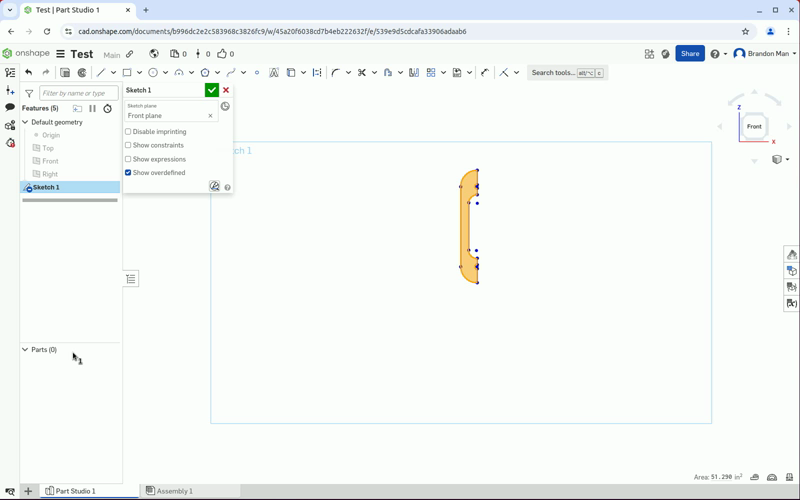
key(shift+y)
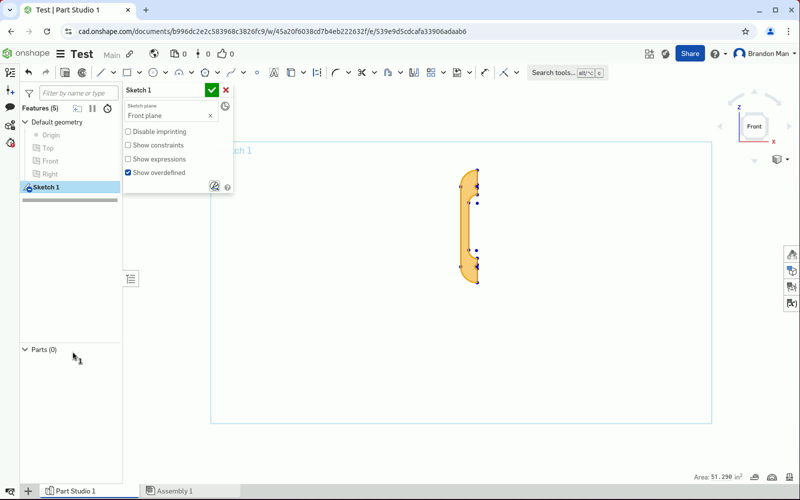
key(shift+e)
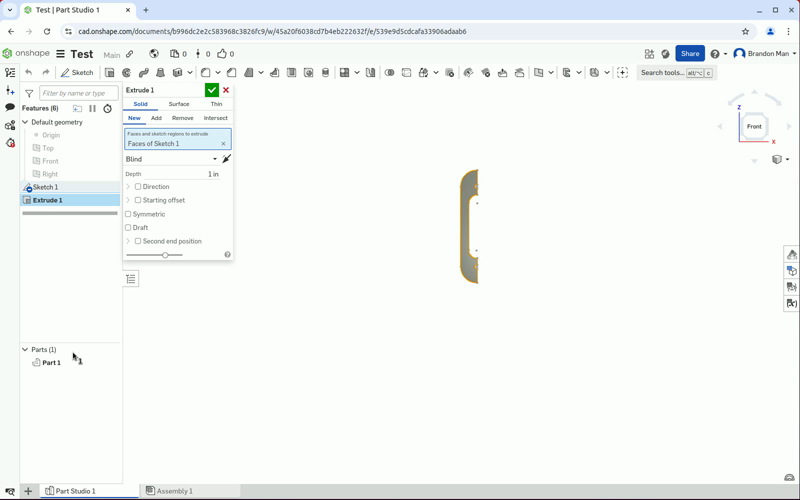
mouse_move(143, 106)
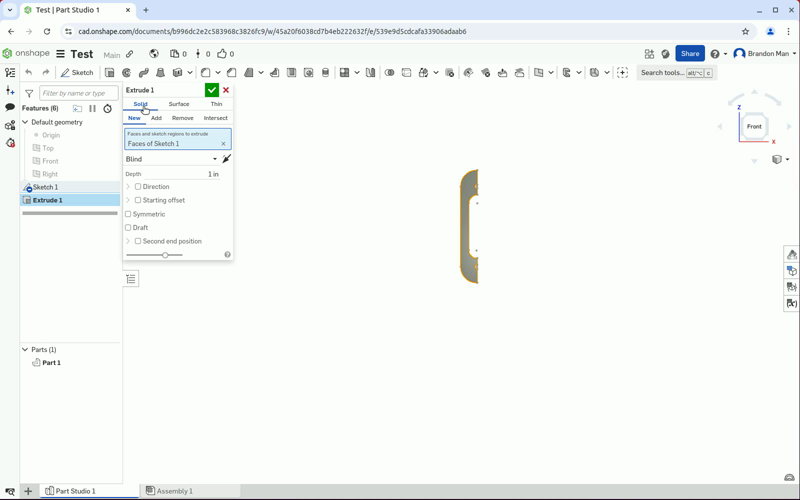
click(143, 106)
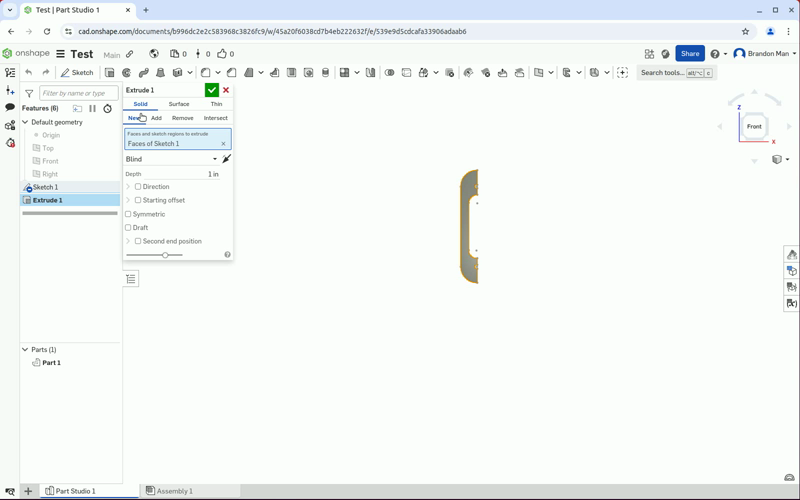
mouse_move(137, 120)
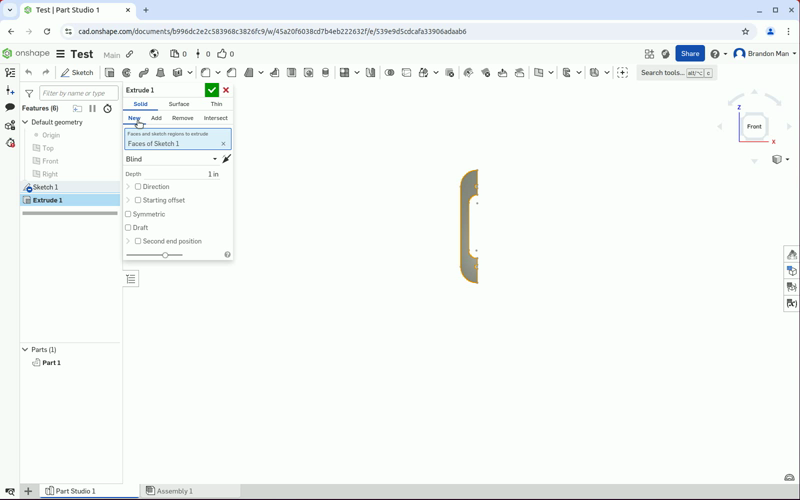
click(137, 120)
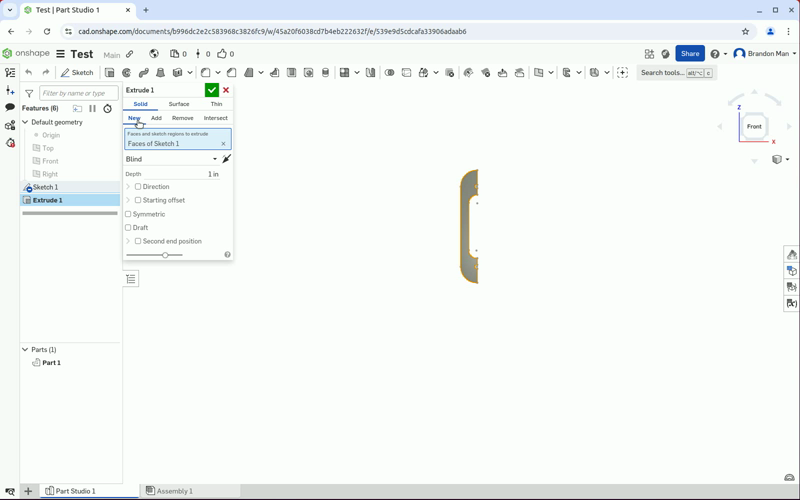
key(tab, 4)
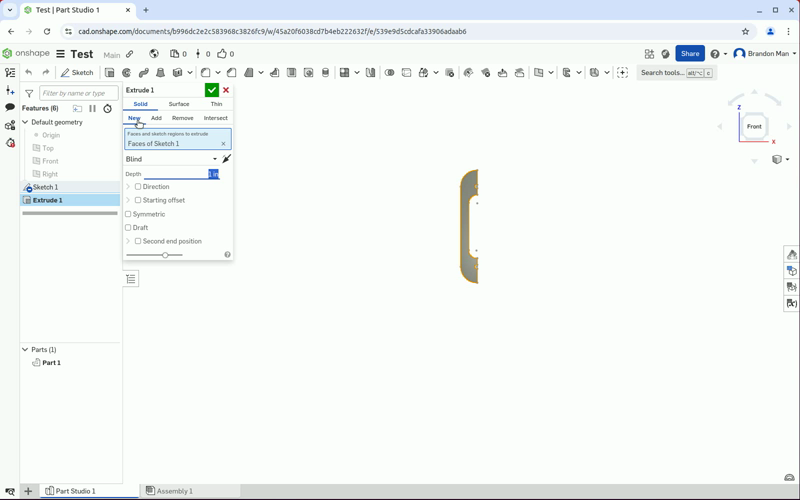
text(0.962)
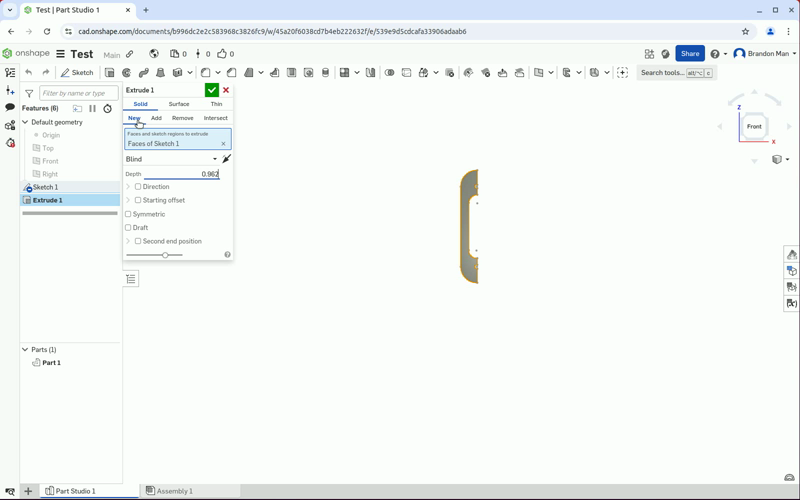
key(tab, 3)
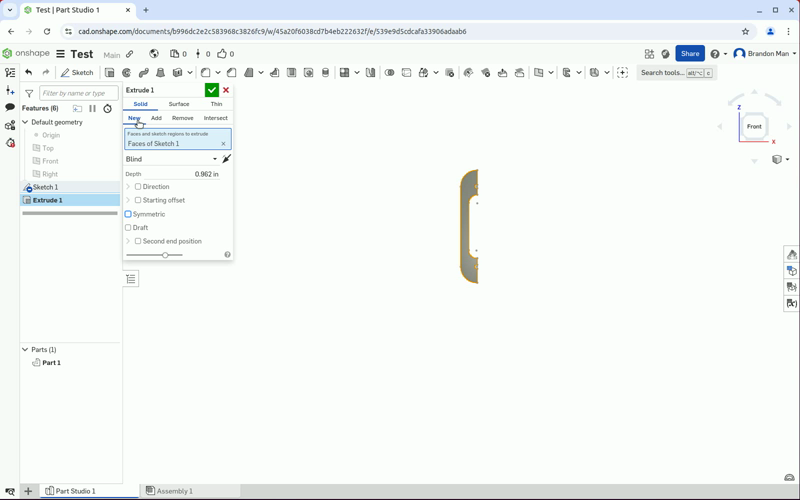
key(space)
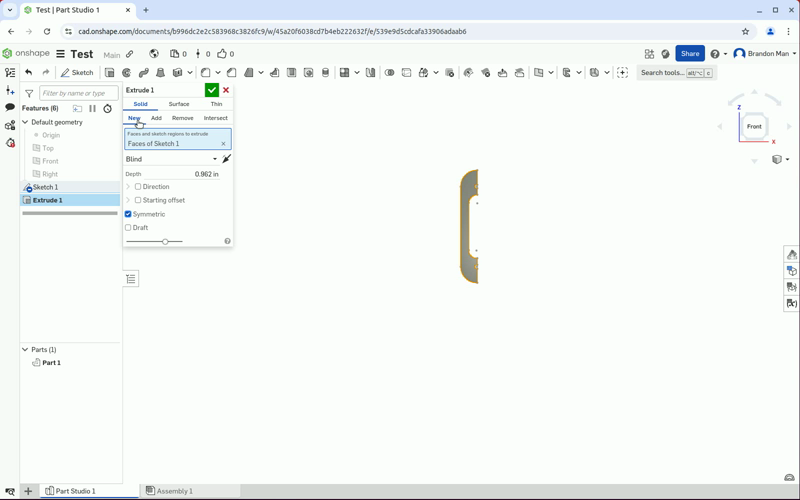
key(enter)
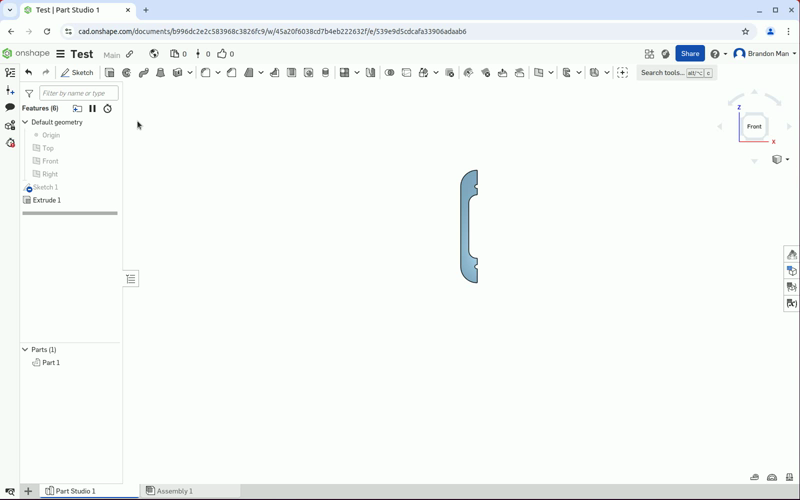
key(shift+h)
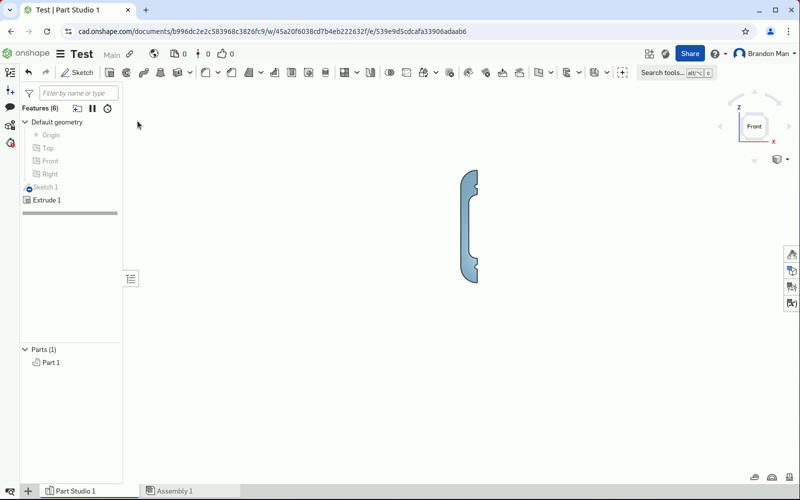
key(shift+h)
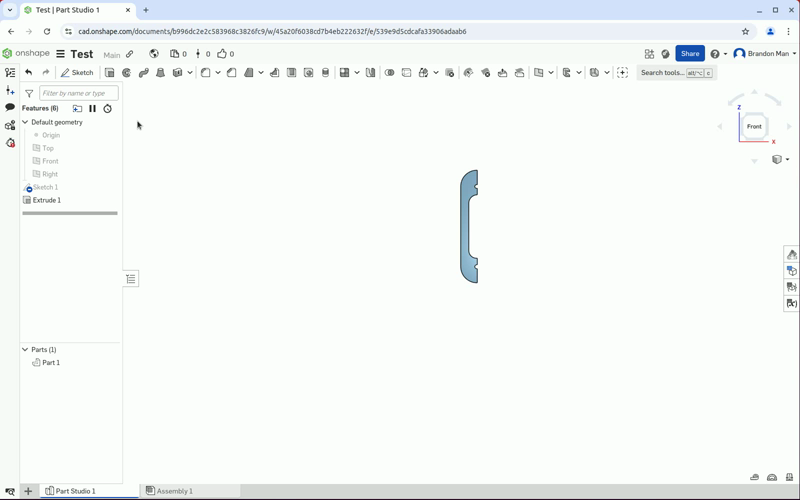
mouse_move(73, 189)
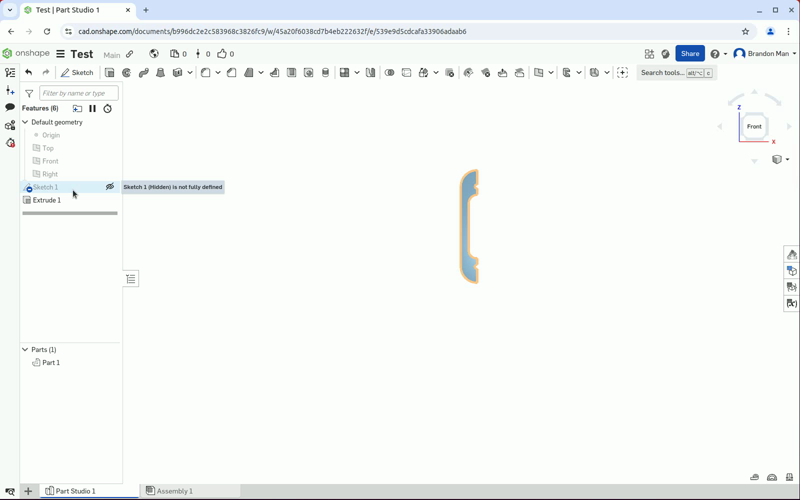
click(73, 189)
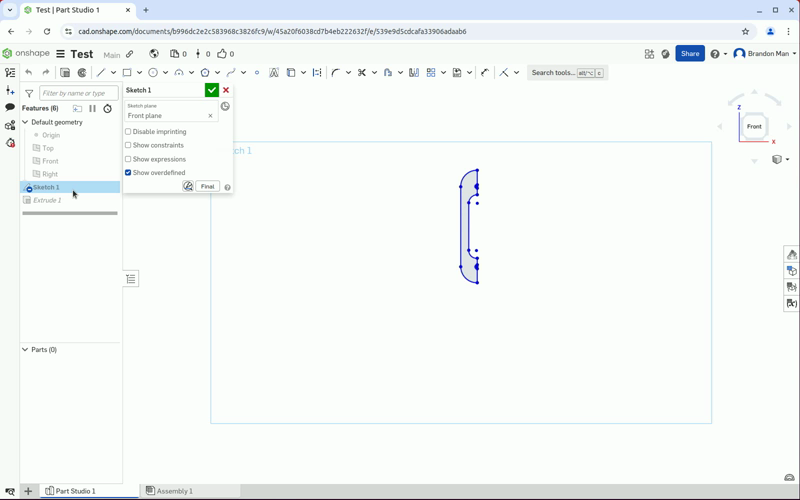
mouse_move(229, 92)
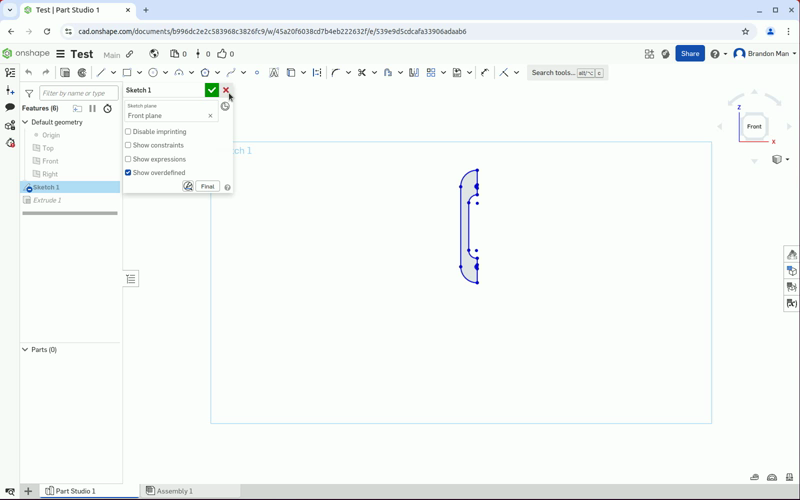
click(229, 92)
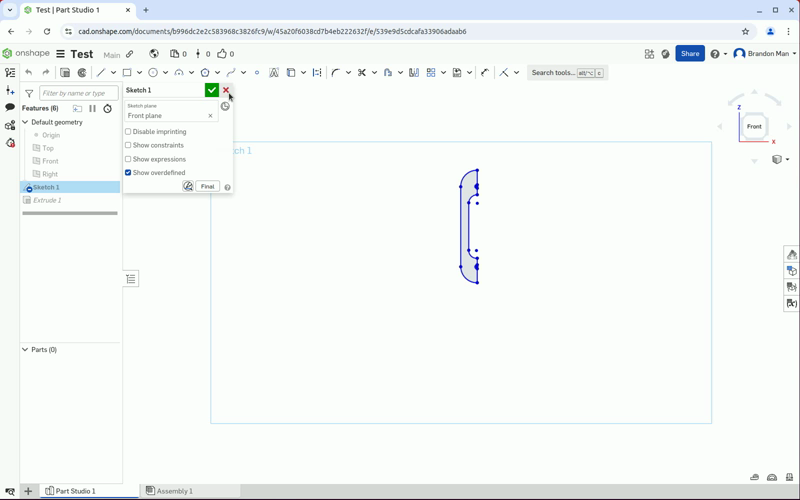
key(shift+s)
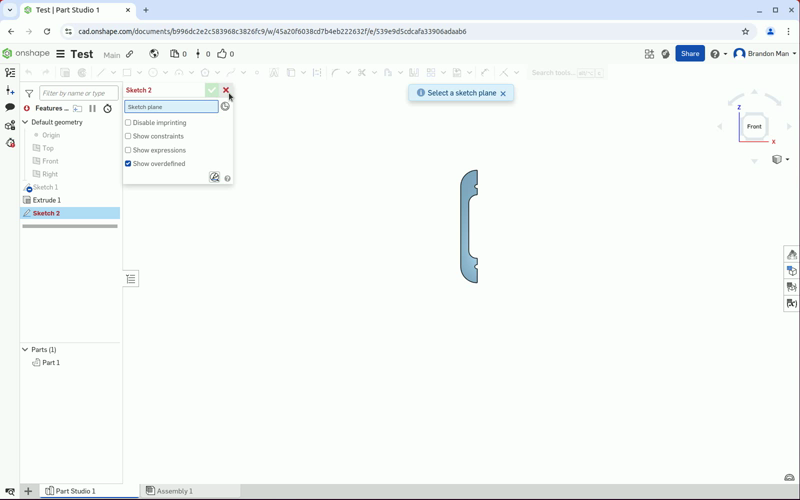
mouse_move(73, 163)
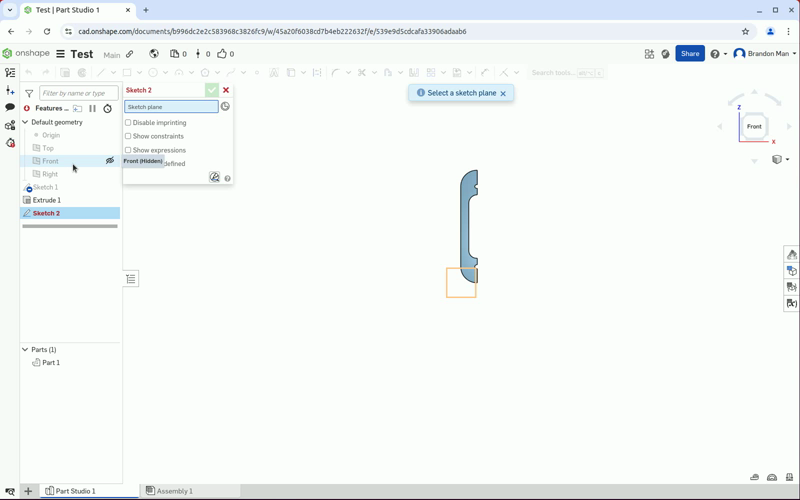
click(73, 163)
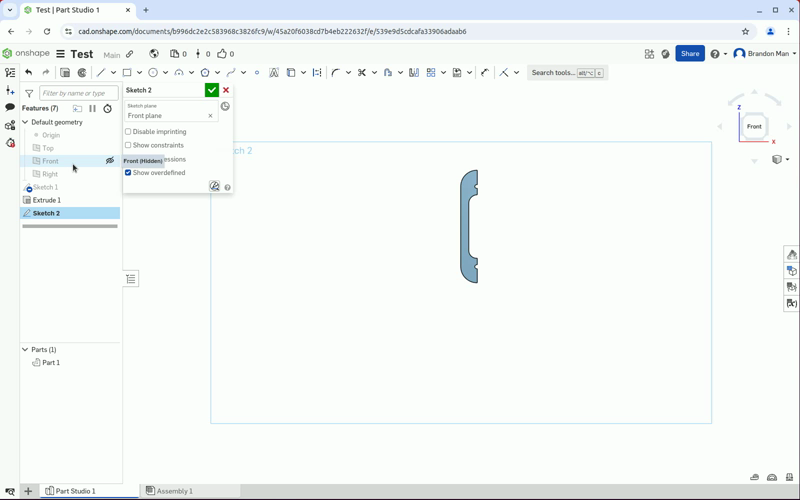
mouse_move(73, 352)
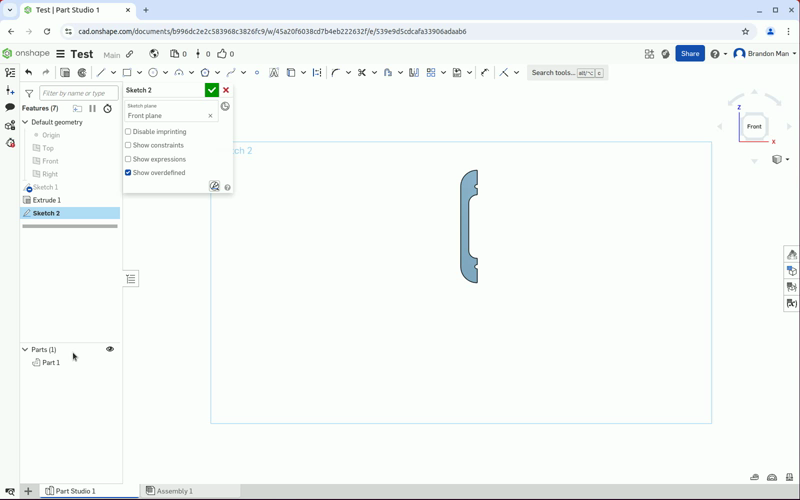
key(y)
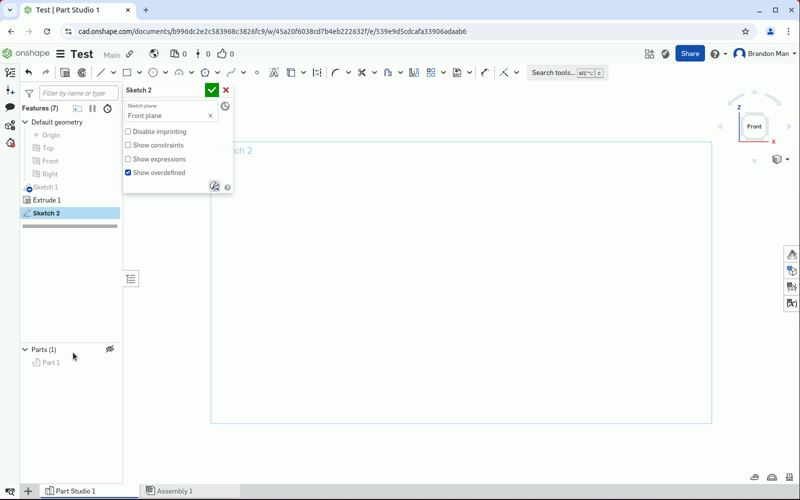
key(a)
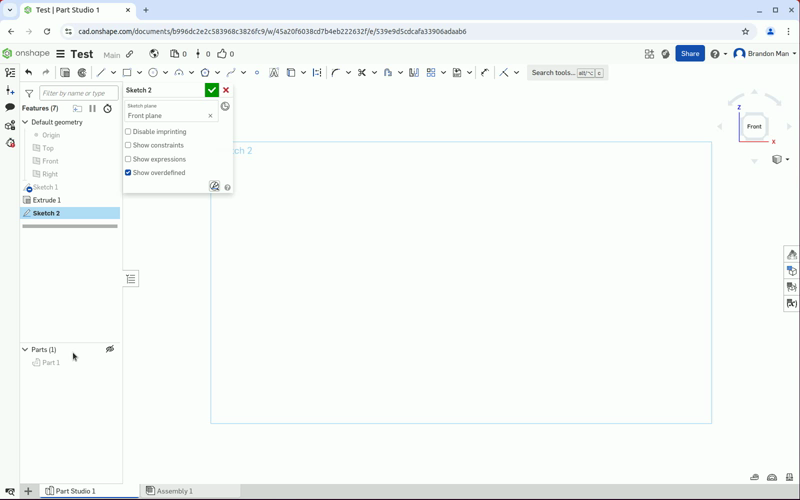
key_down(shift)
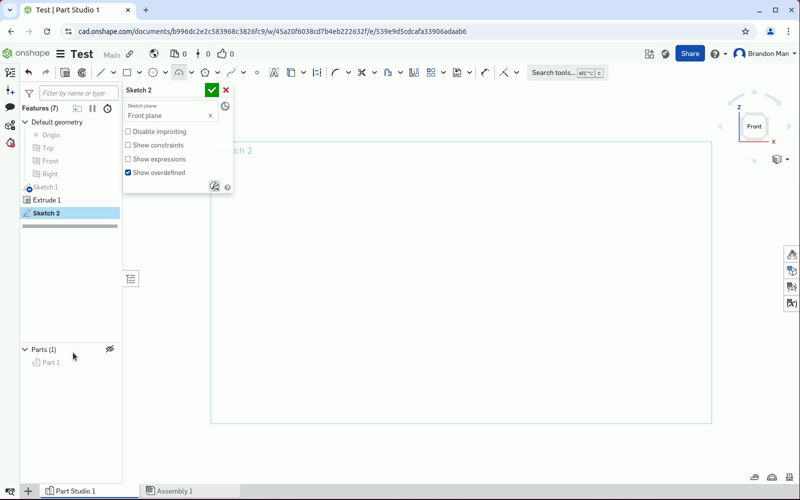
mouse_move(477, 282)
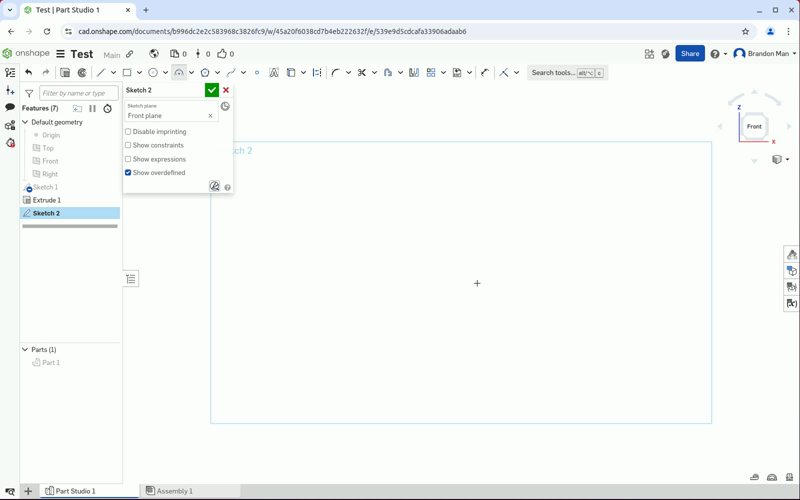
click(477, 282)
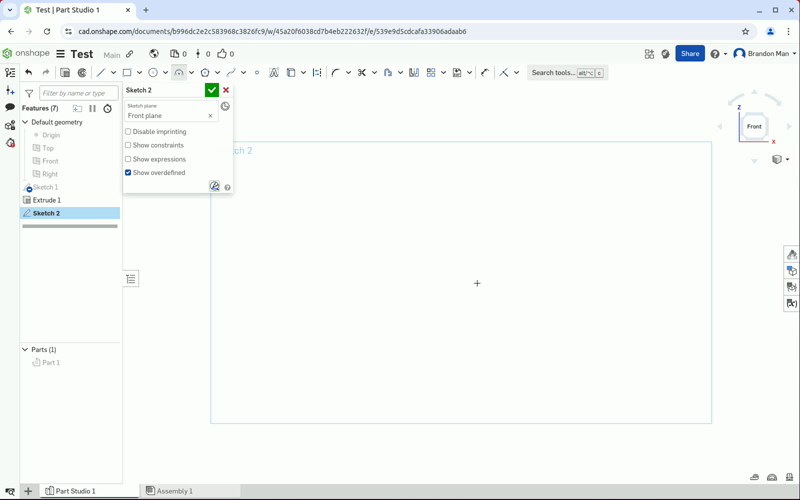
key_up(shift)
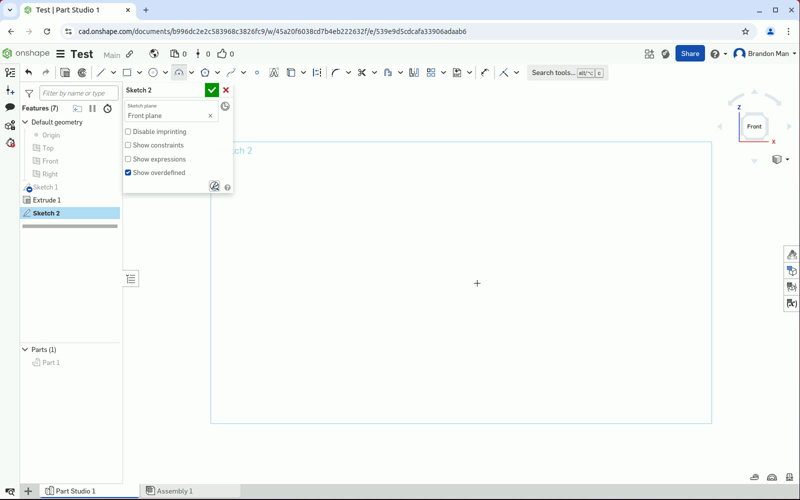
key_down(shift)
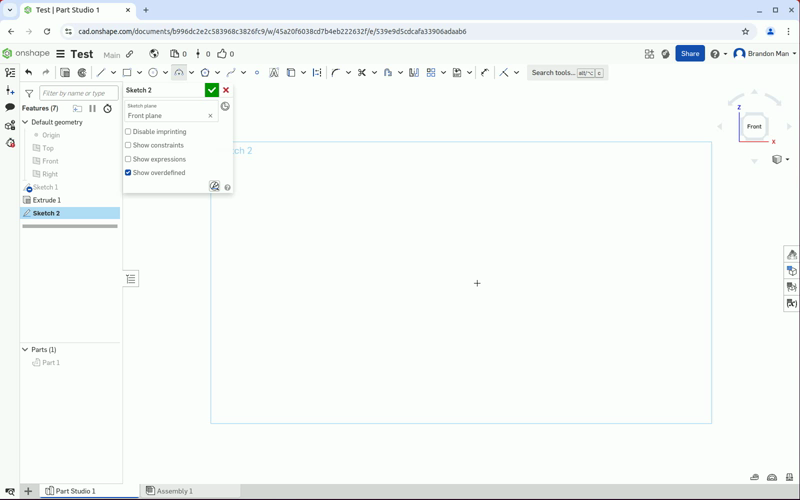
mouse_move(493, 266)
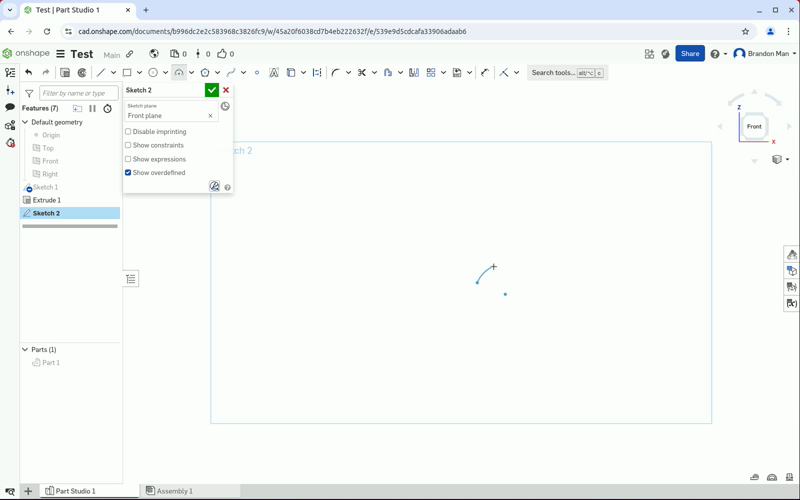
click(493, 266)
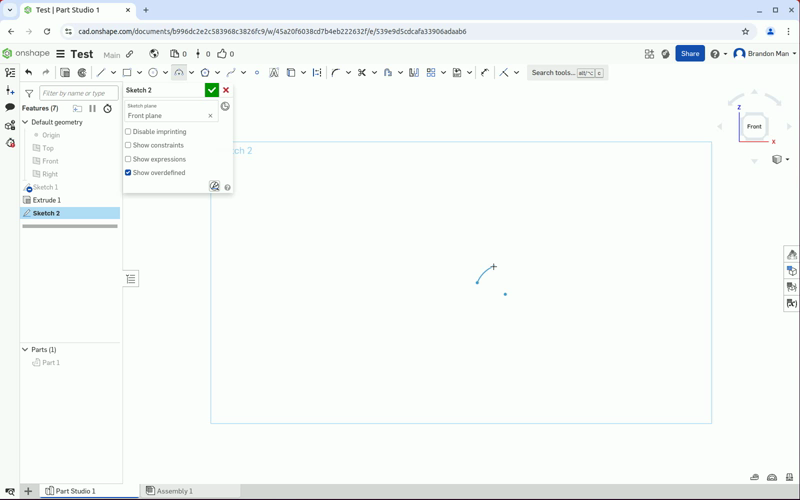
mouse_move(489, 278)
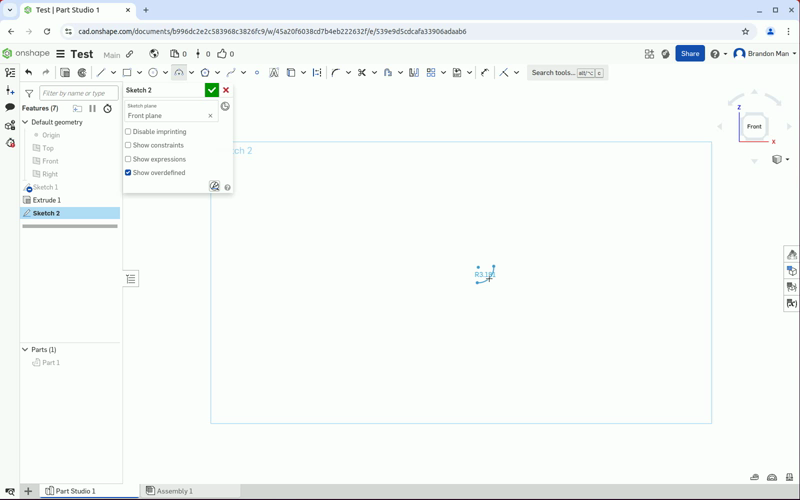
click(489, 278)
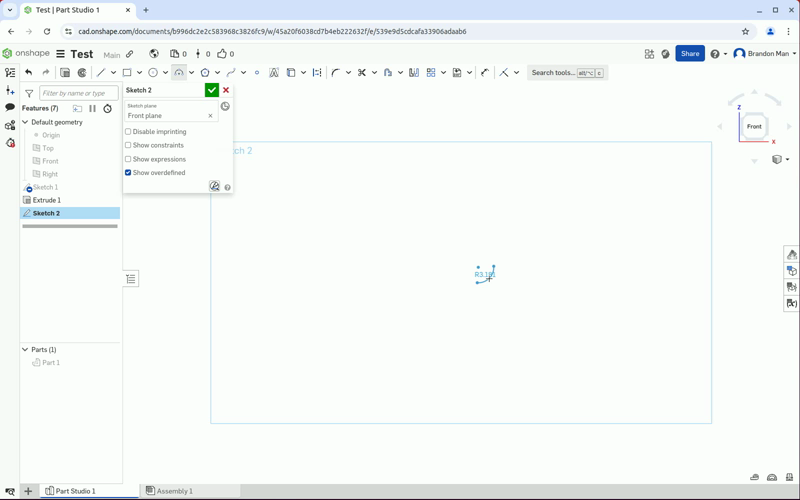
key_up(shift)
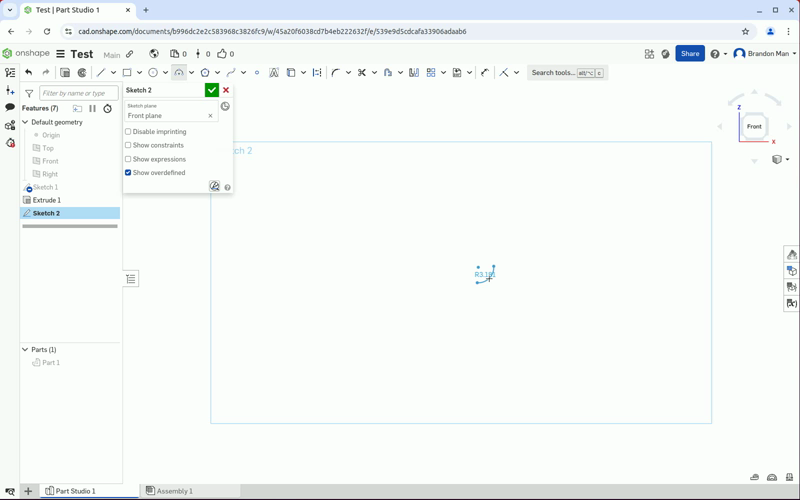
key(esc)
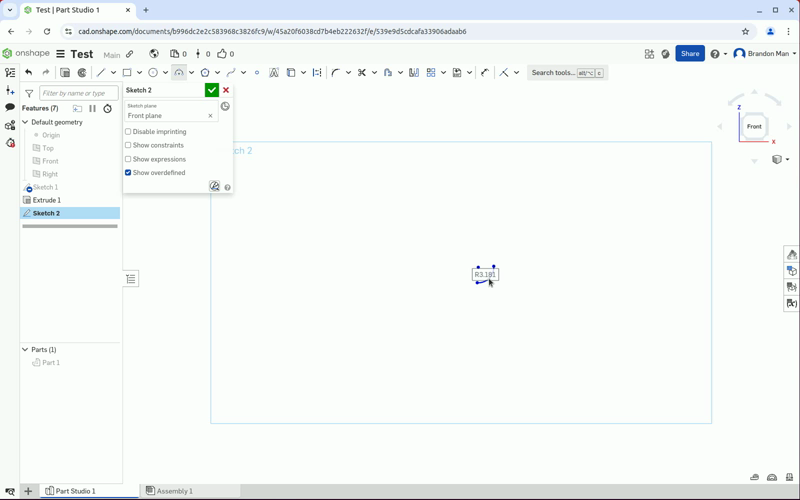
key(l)
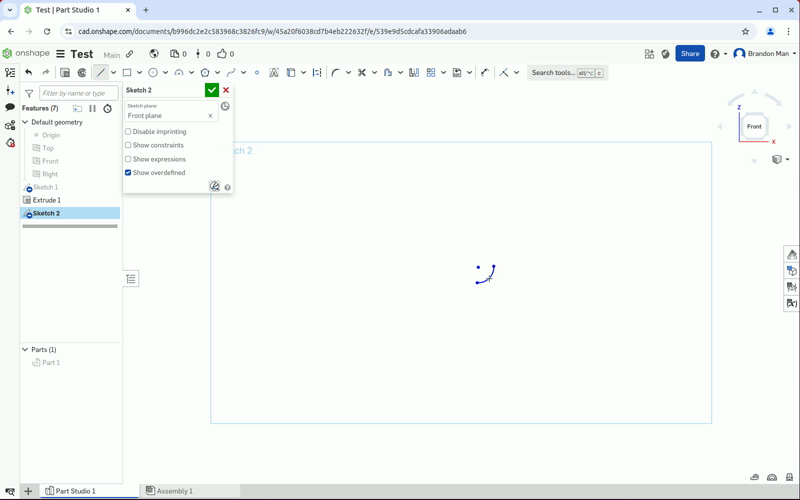
mouse_move(493, 266)
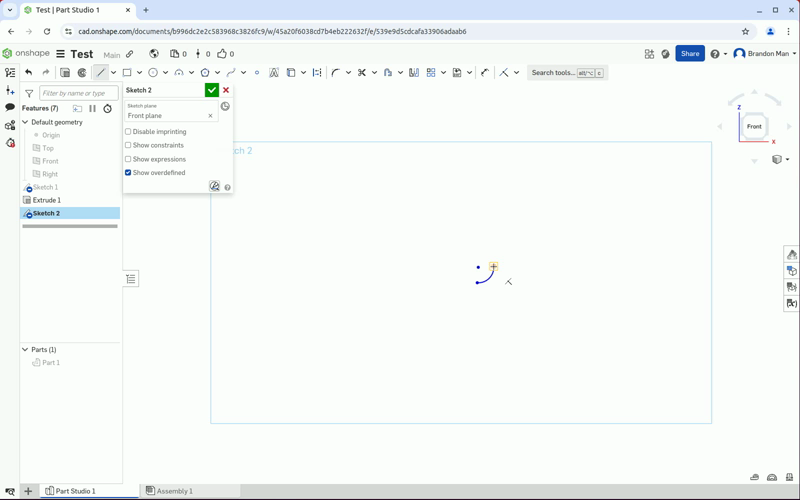
click(493, 266)
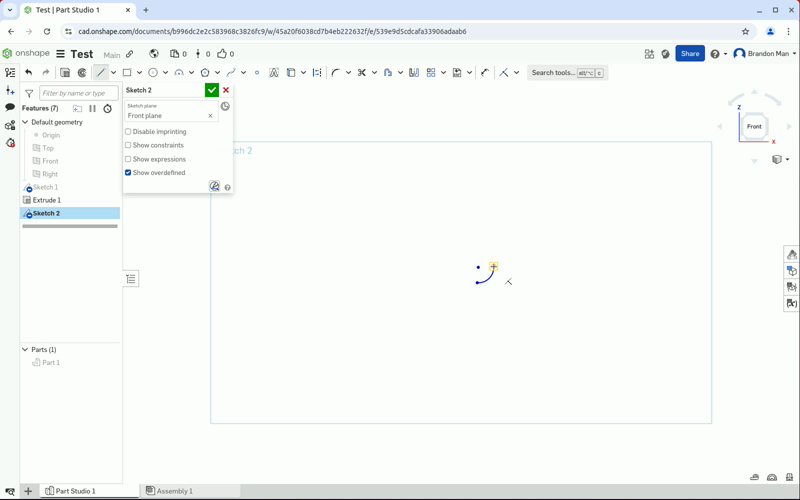
key_down(shift)
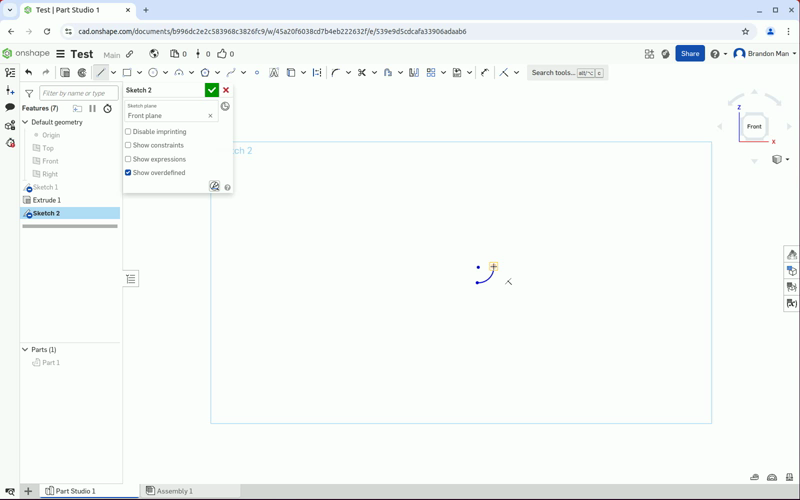
mouse_move(493, 186)
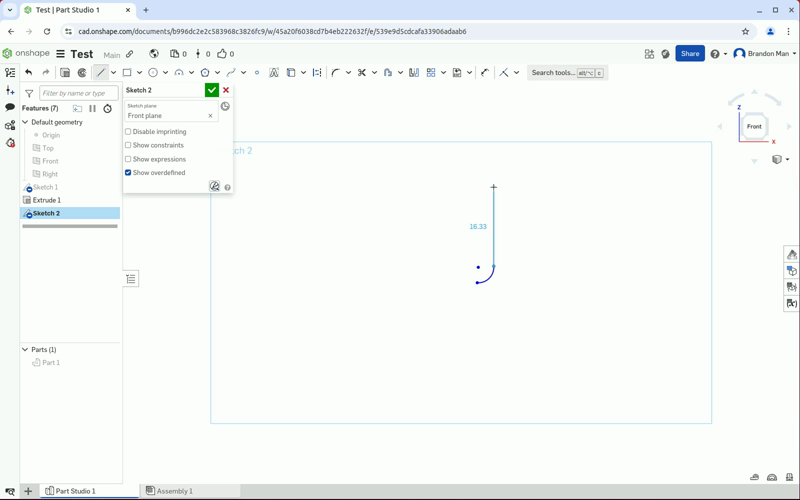
click(493, 186)
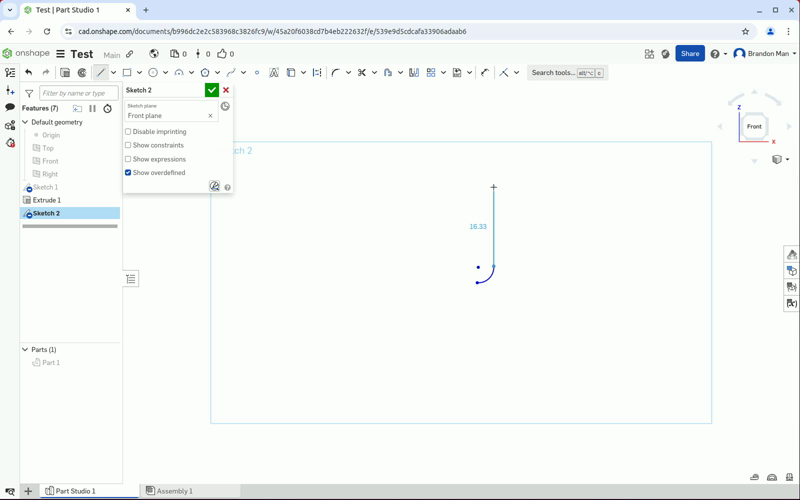
key_up(shift)
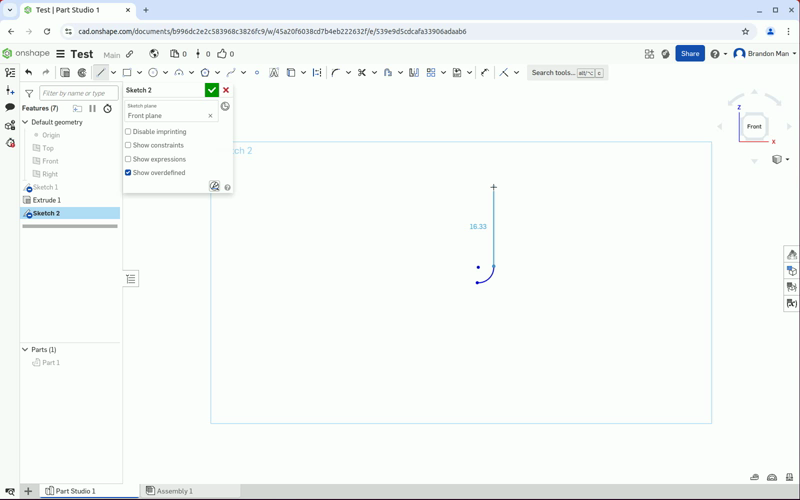
key(esc)
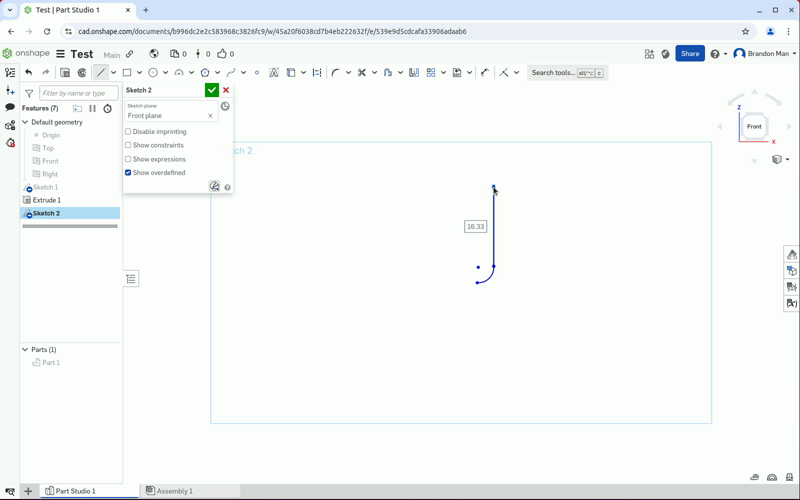
key(a)
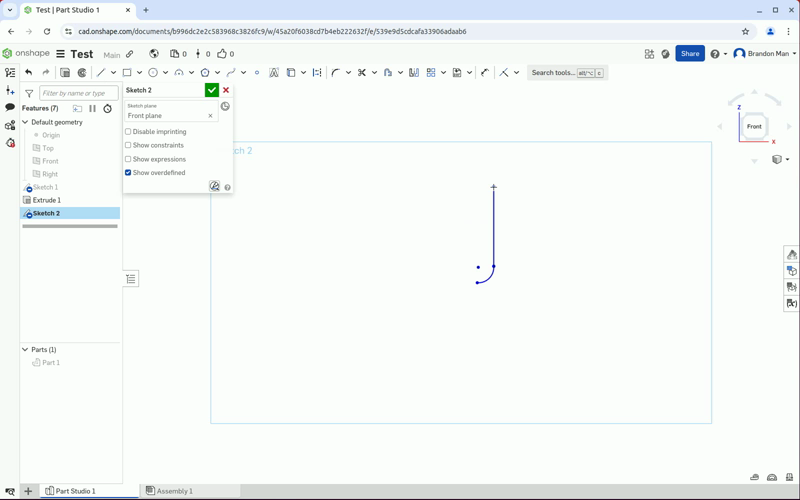
mouse_move(493, 186)
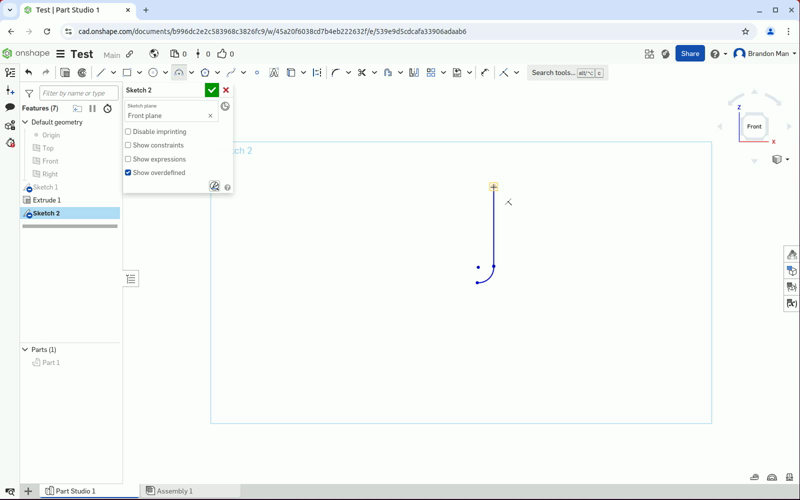
click(493, 186)
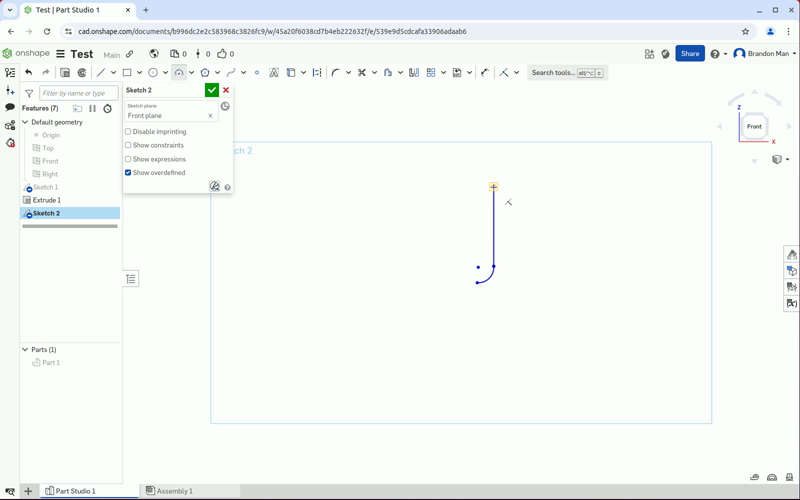
key_down(shift)
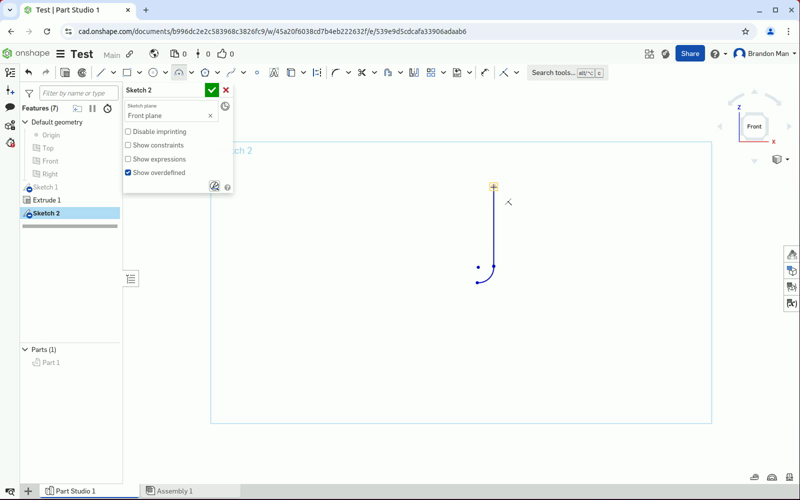
mouse_move(477, 170)
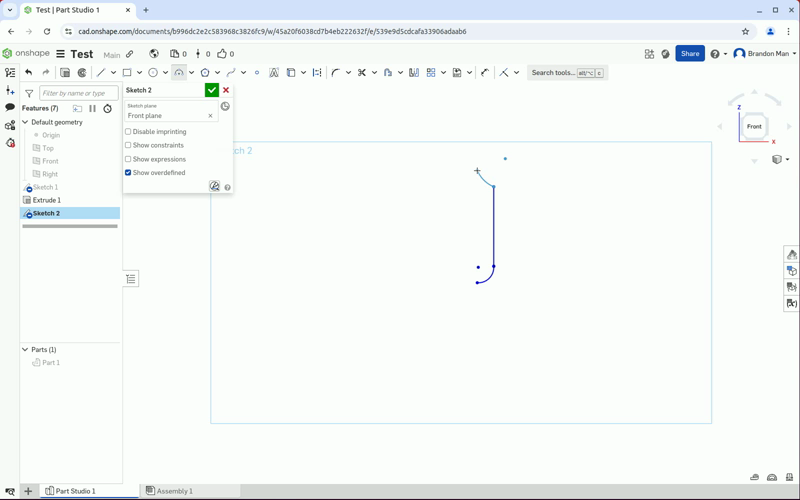
click(477, 170)
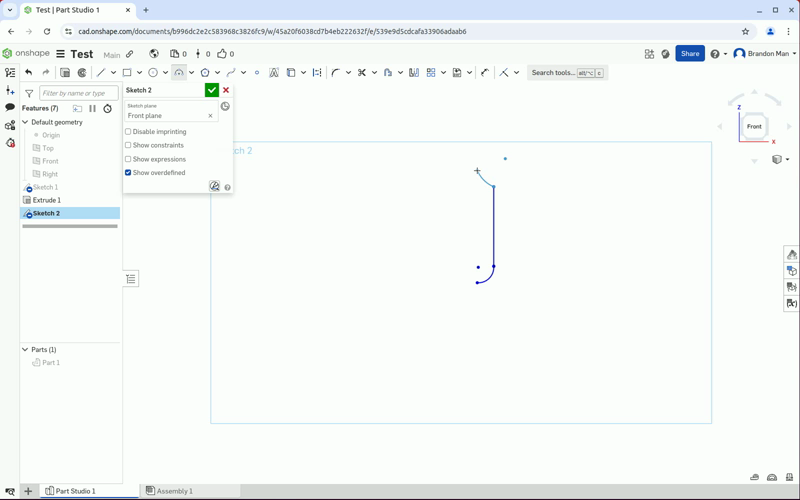
mouse_move(489, 175)
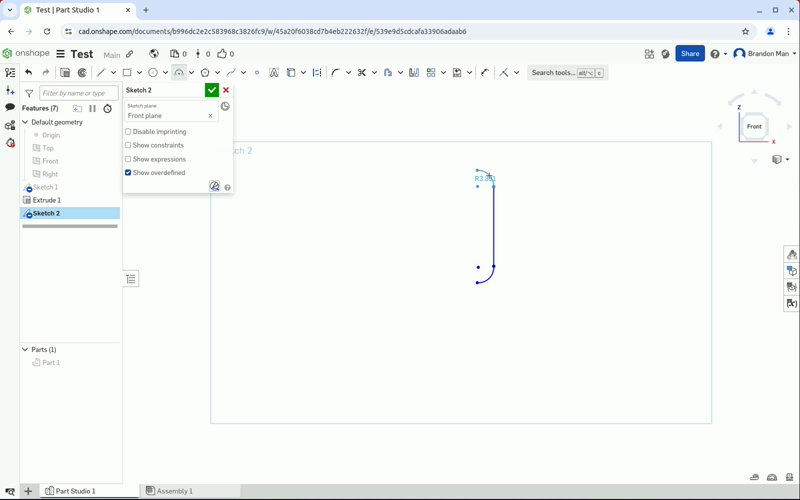
click(489, 175)
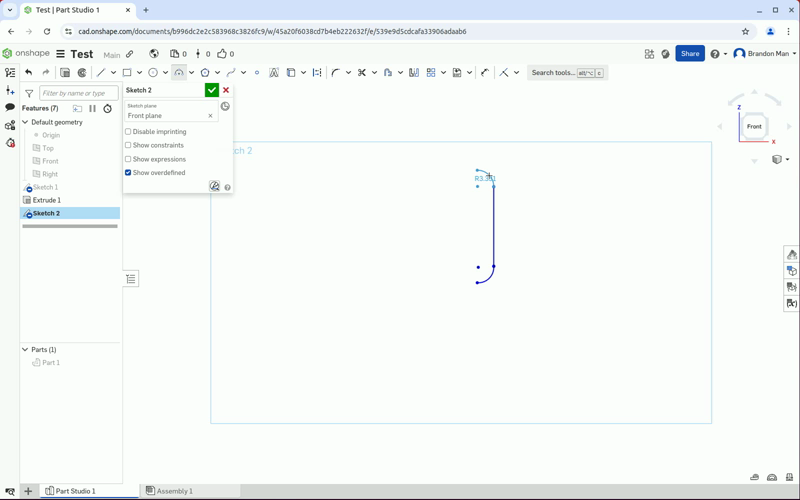
key_up(shift)
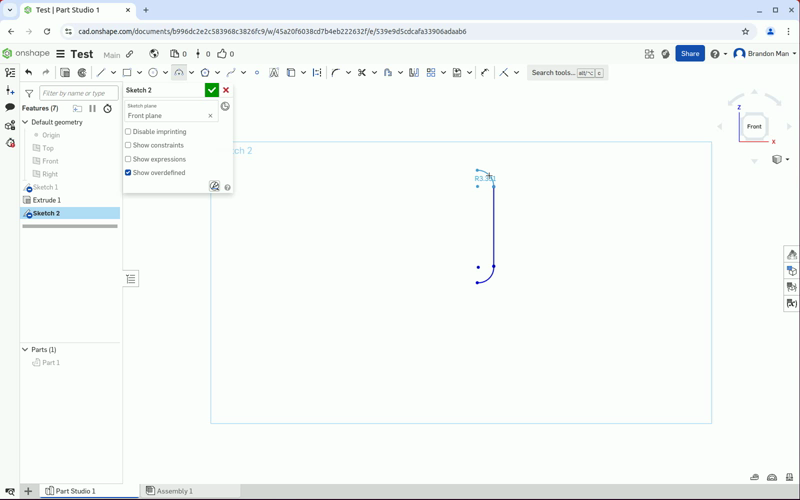
key(esc)
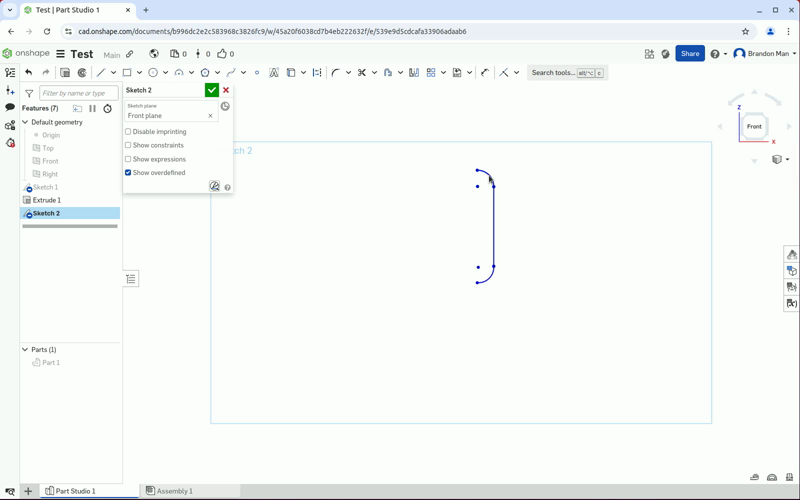
key(l)
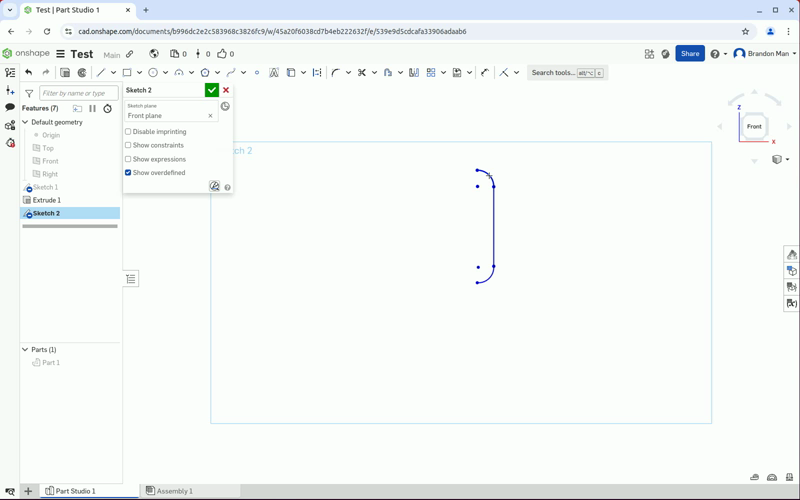
mouse_move(477, 170)
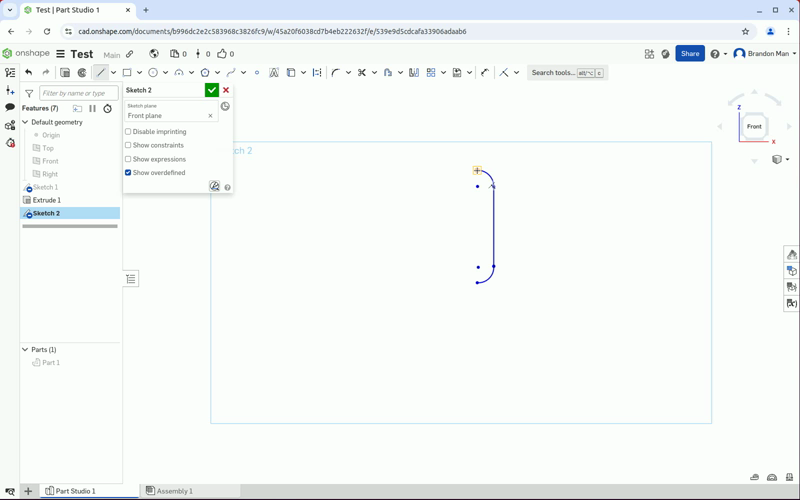
click(477, 170)
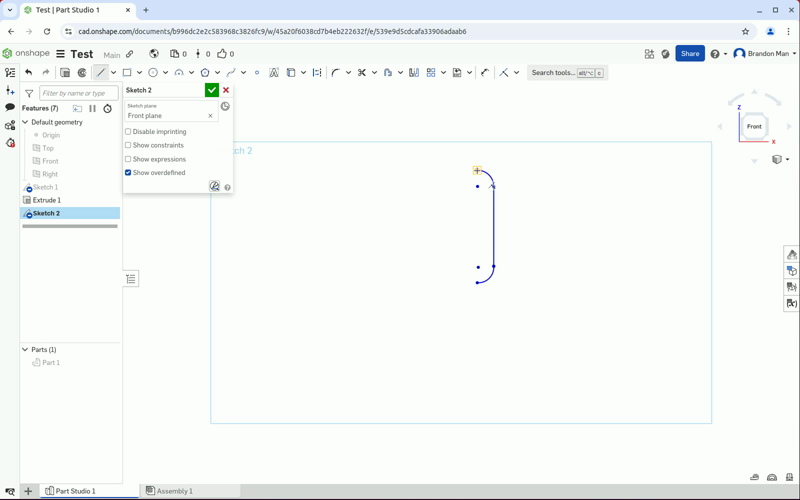
key_down(shift)
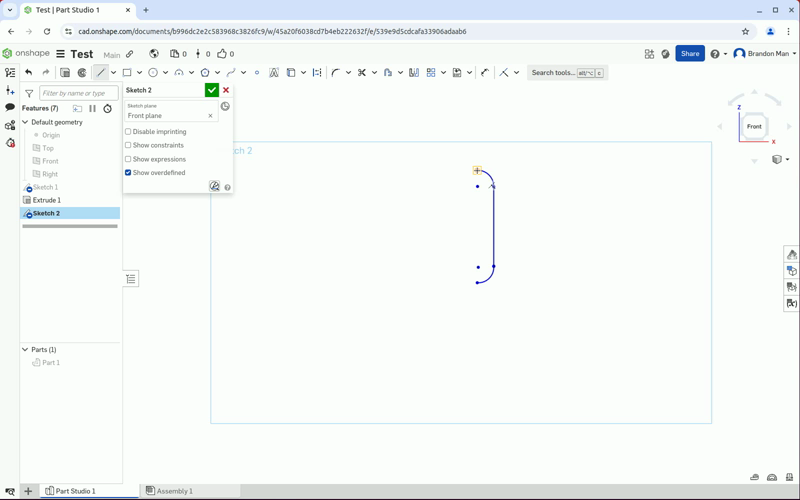
mouse_move(507, 170)
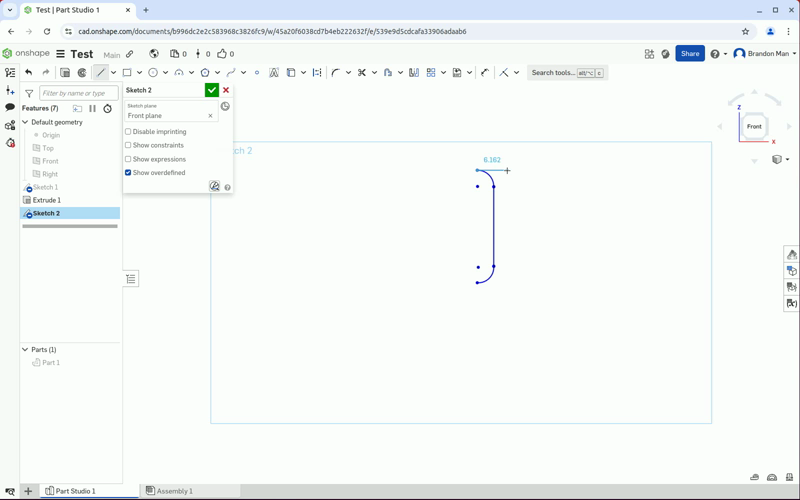
mouse_move(477, 184)
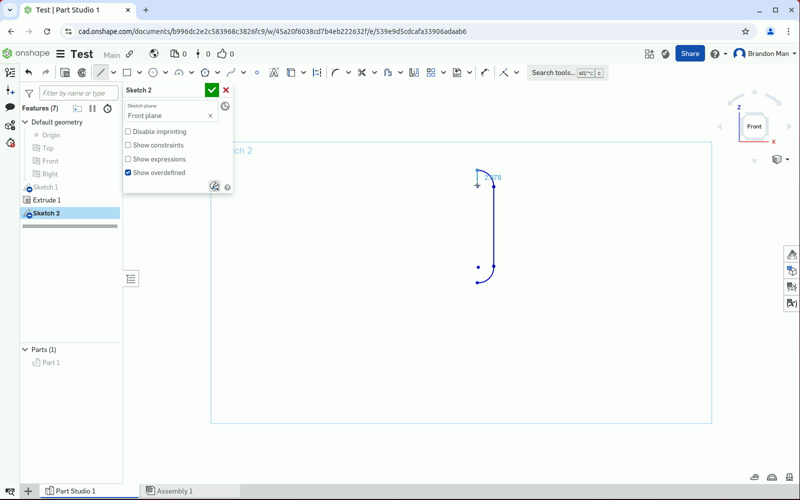
scroll(6)
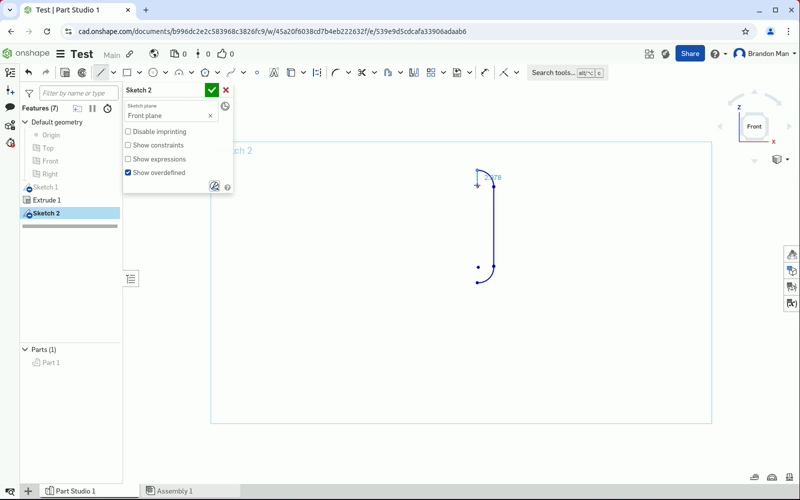
scroll(6)
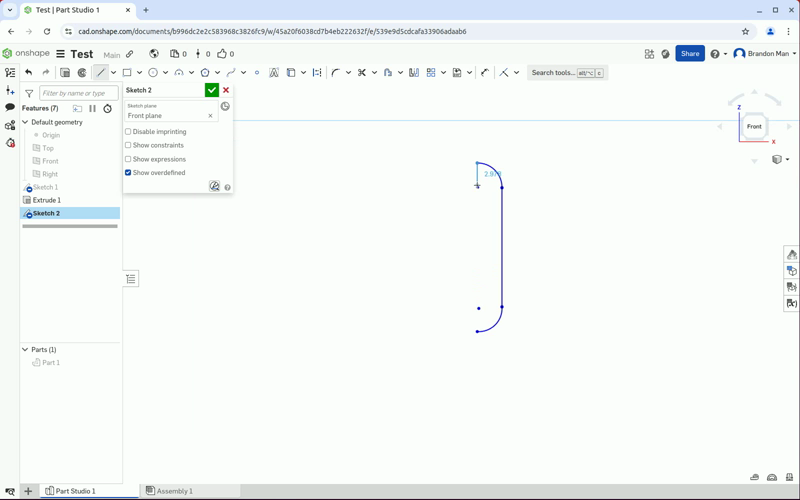
scroll(6)
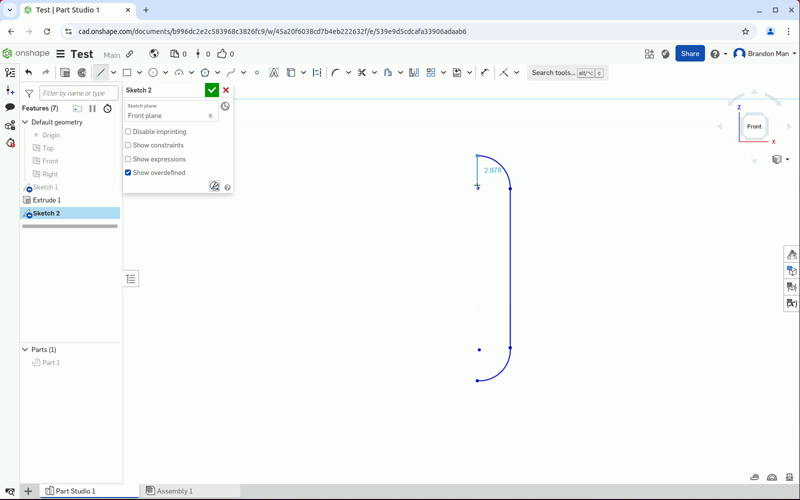
scroll(6)
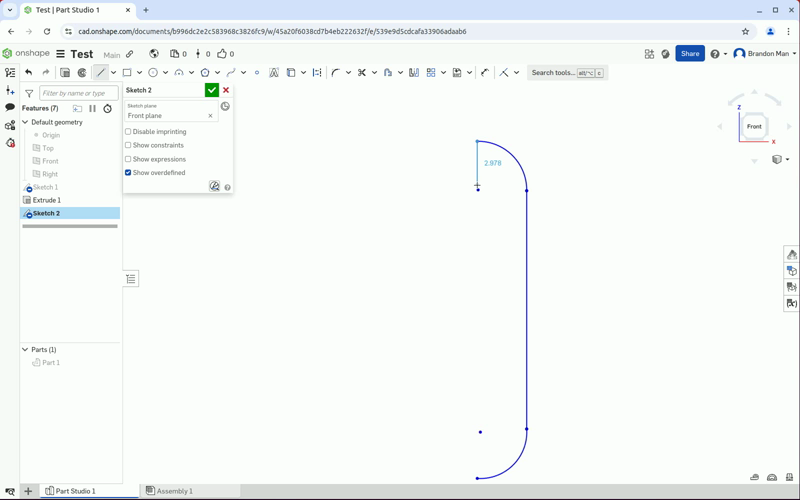
scroll(6)
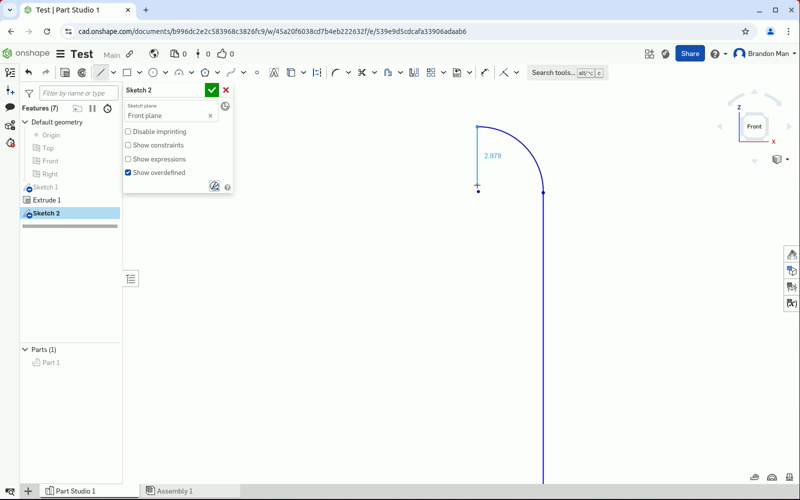
scroll(6)
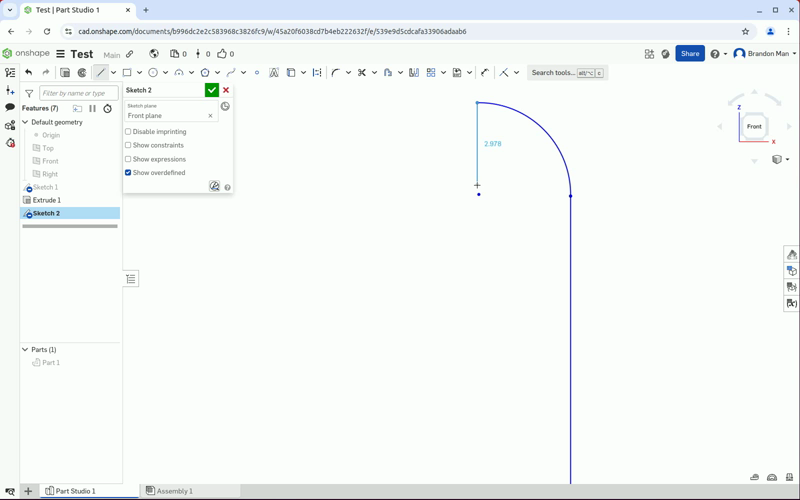
scroll(6)
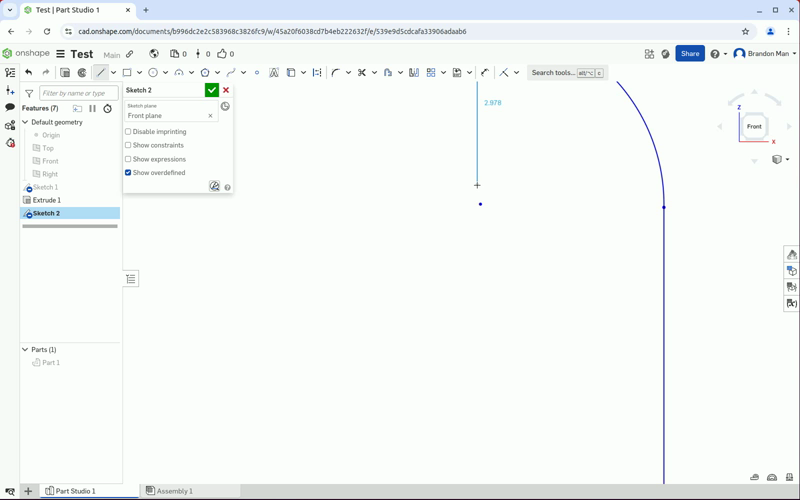
click(477, 184)
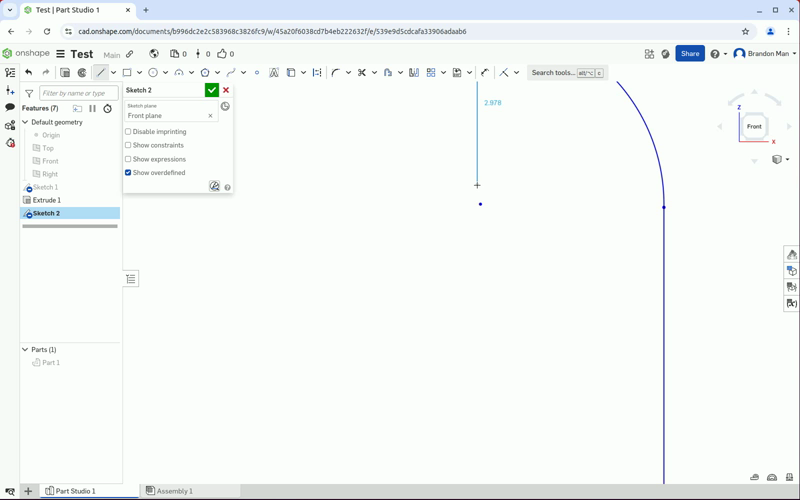
scroll(-6)
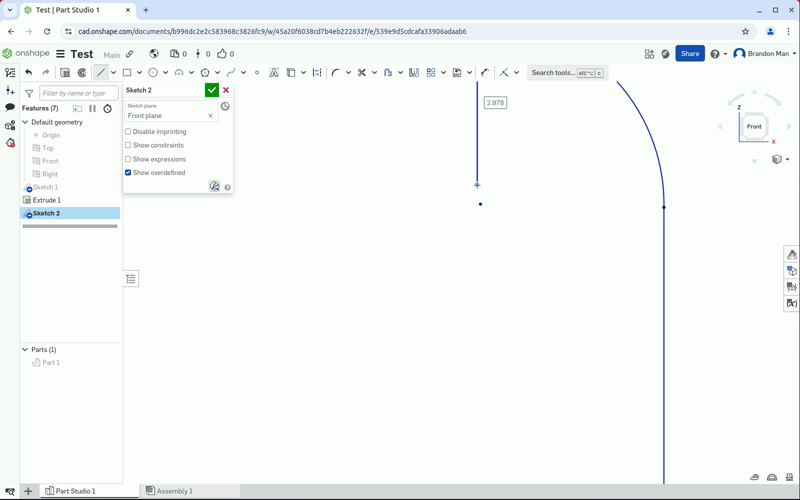
scroll(-6)
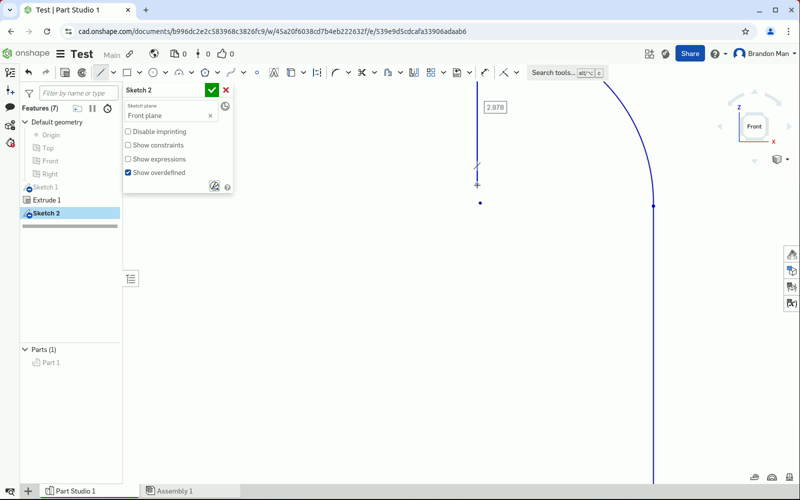
scroll(-6)
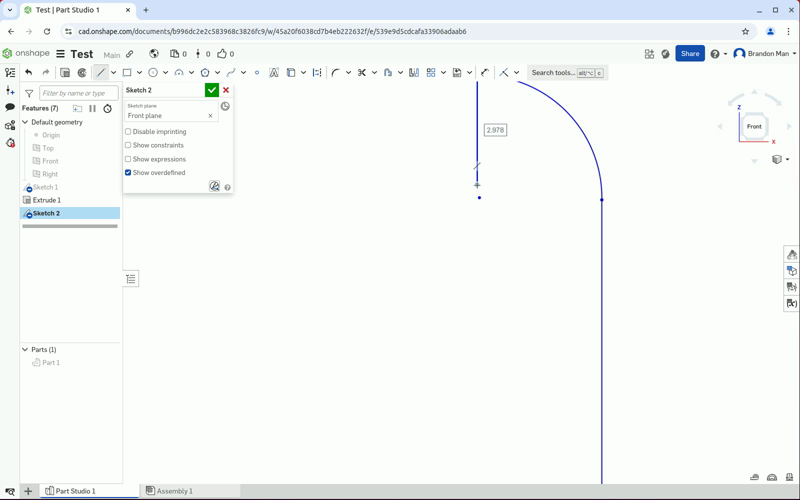
scroll(-6)
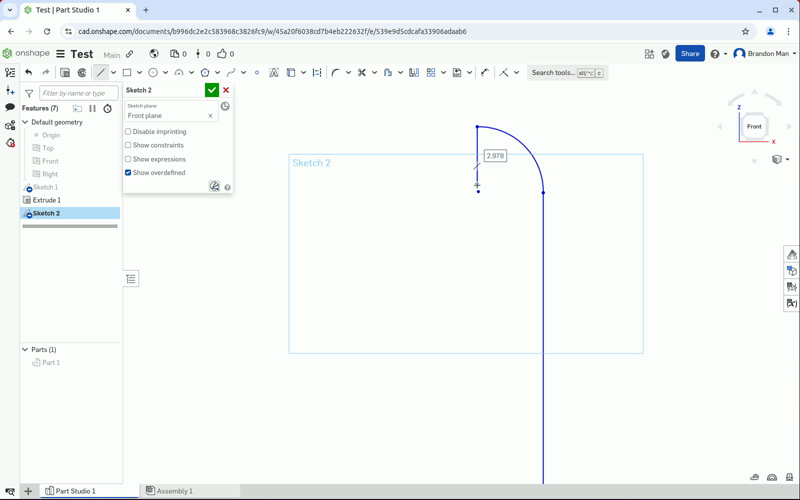
scroll(-6)
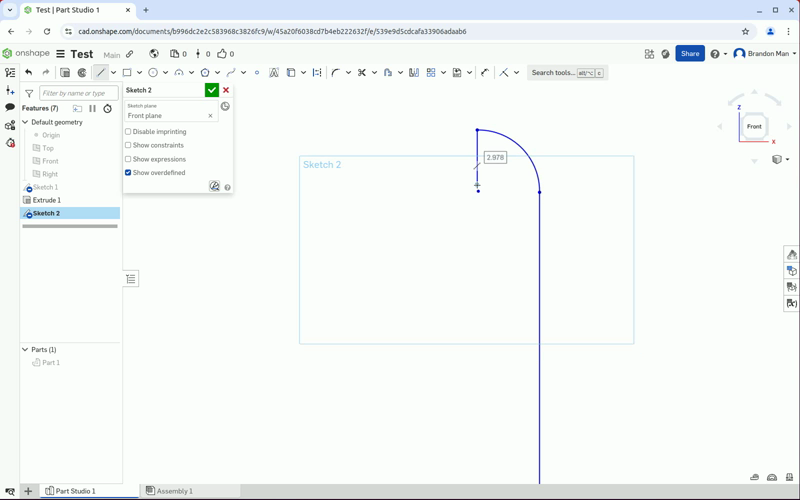
scroll(-6)
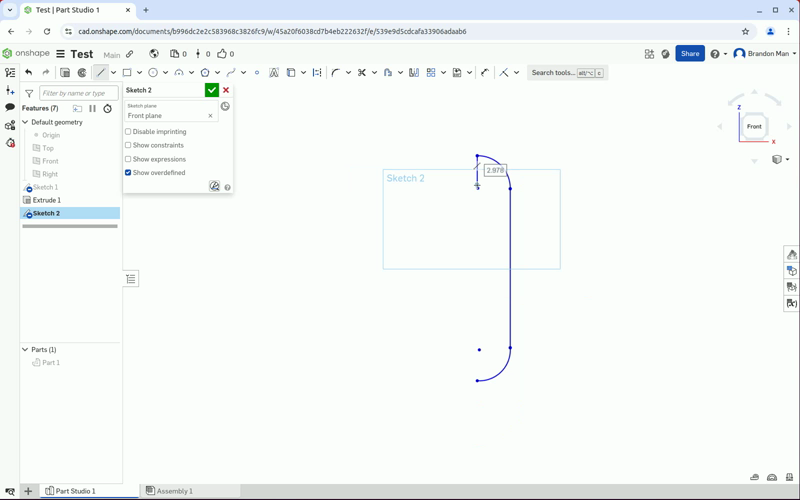
scroll(-6)
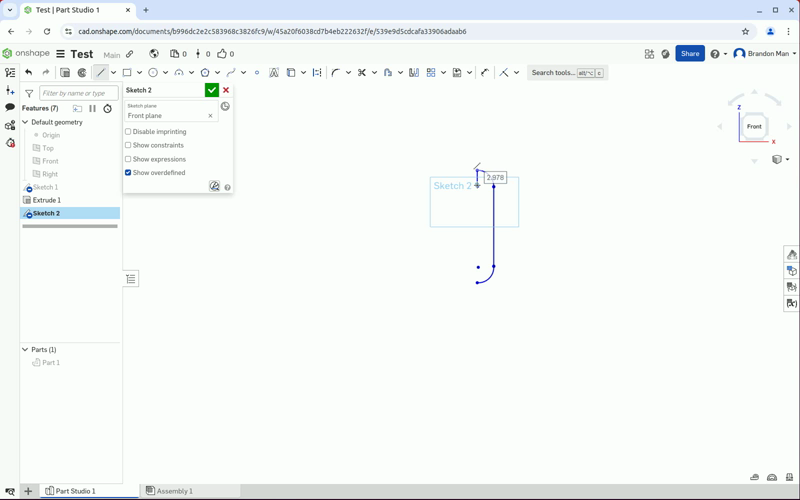
key_up(shift)
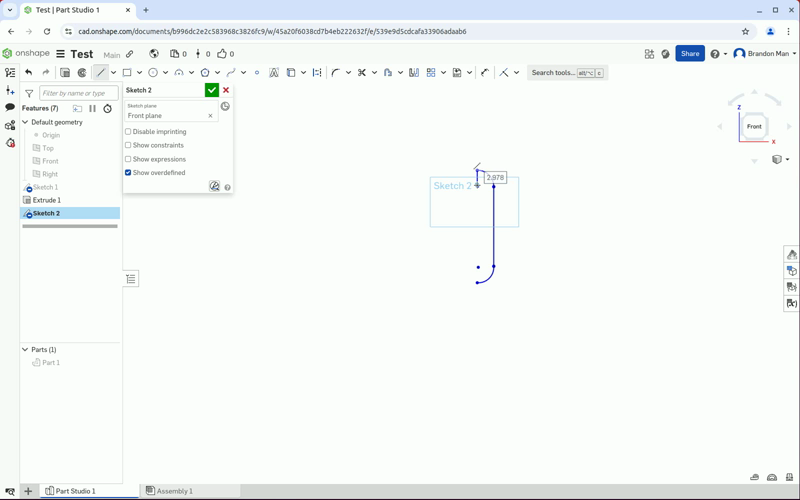
key(esc)
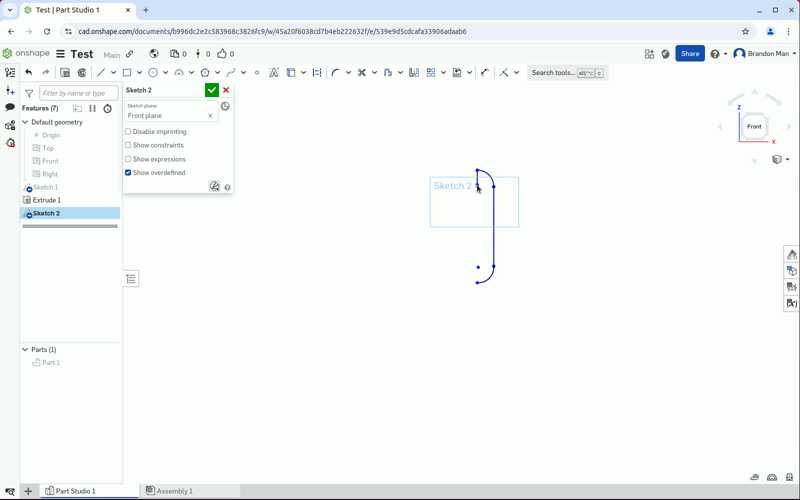
key(a)
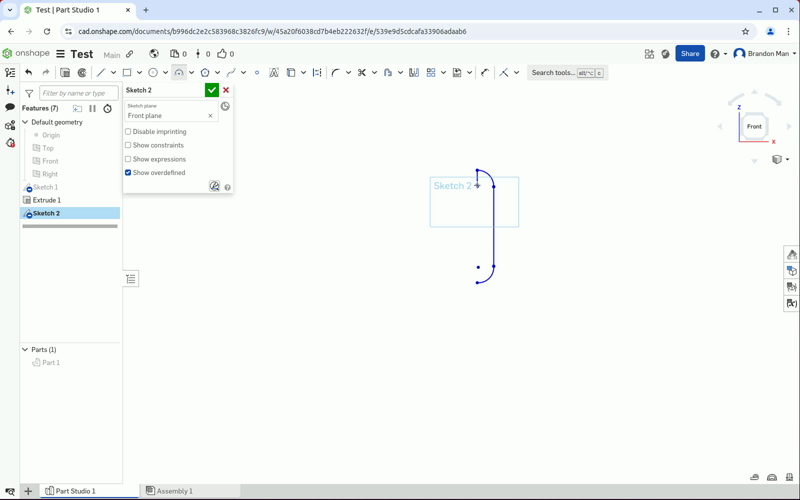
mouse_move(477, 184)
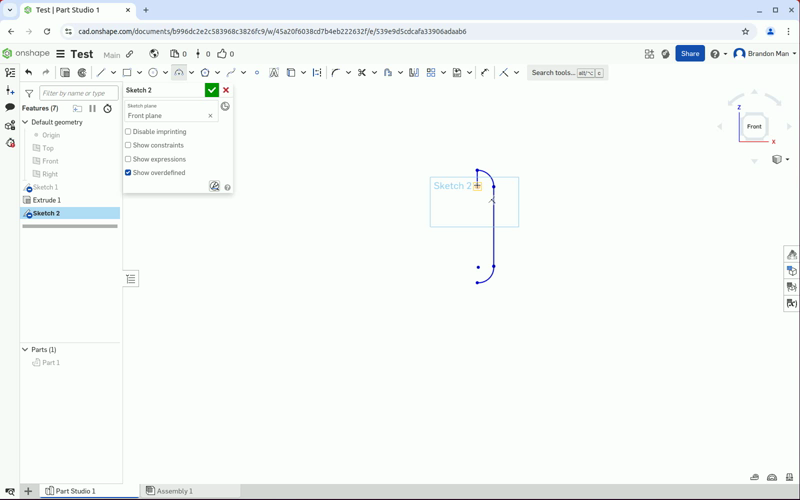
scroll(6)
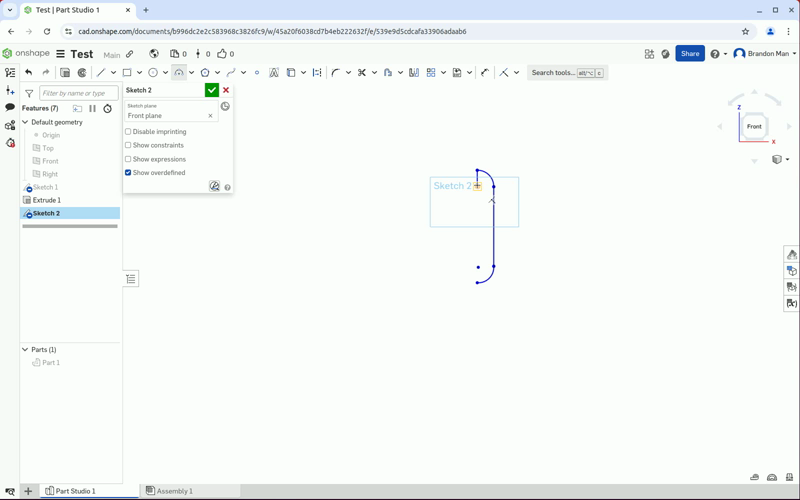
scroll(6)
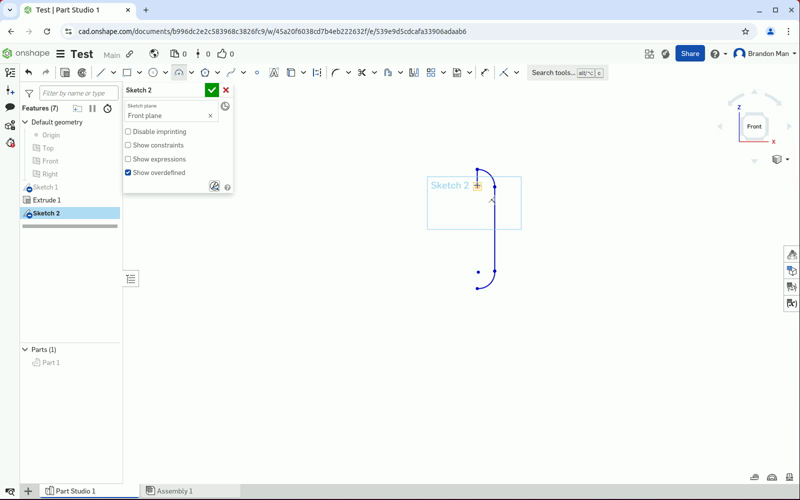
scroll(6)
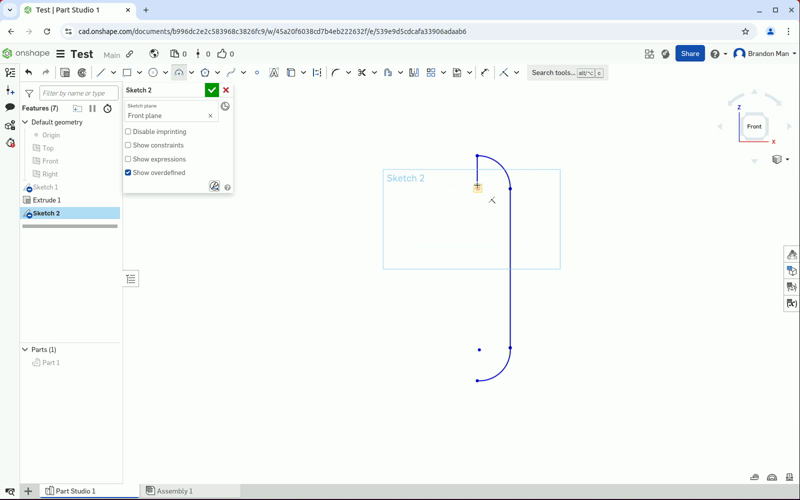
scroll(6)
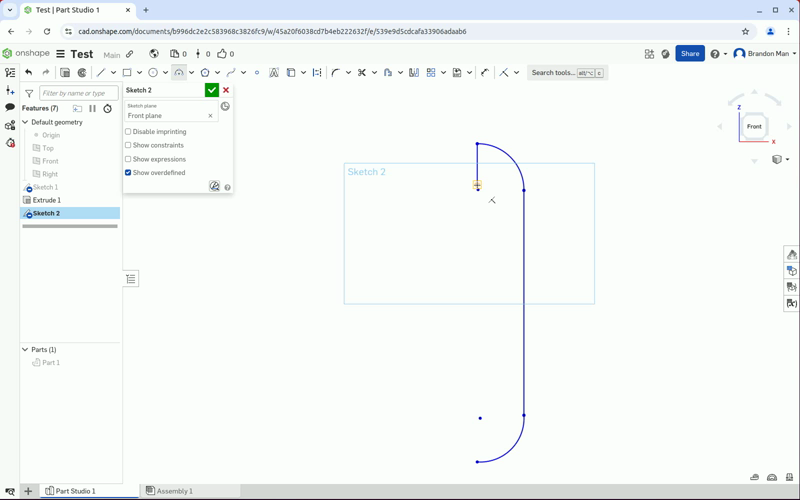
scroll(6)
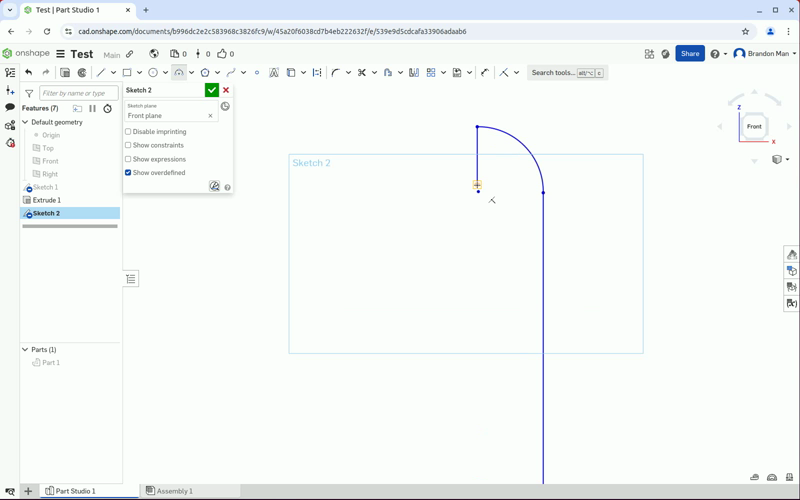
scroll(6)
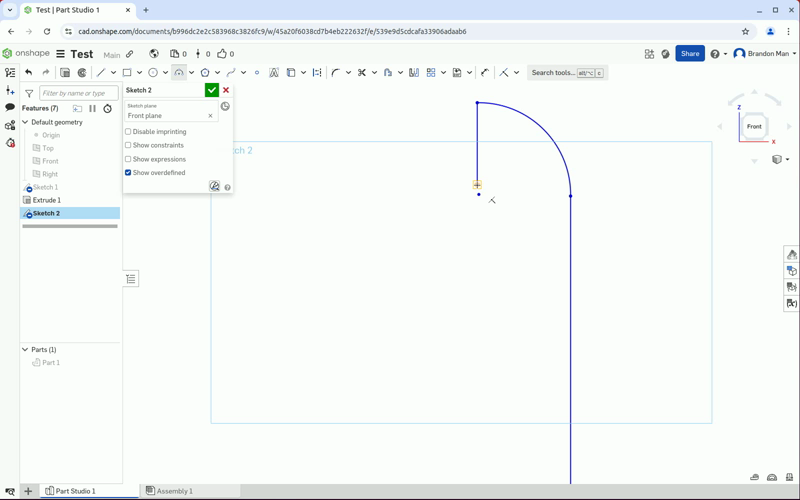
scroll(6)
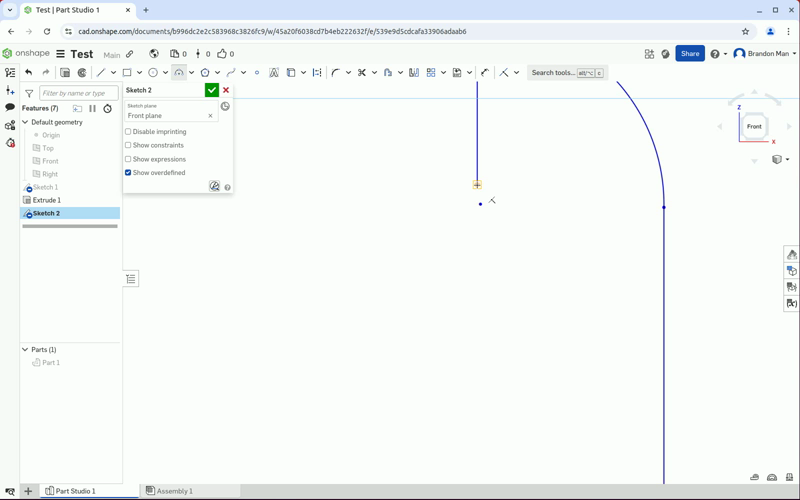
click(477, 184)
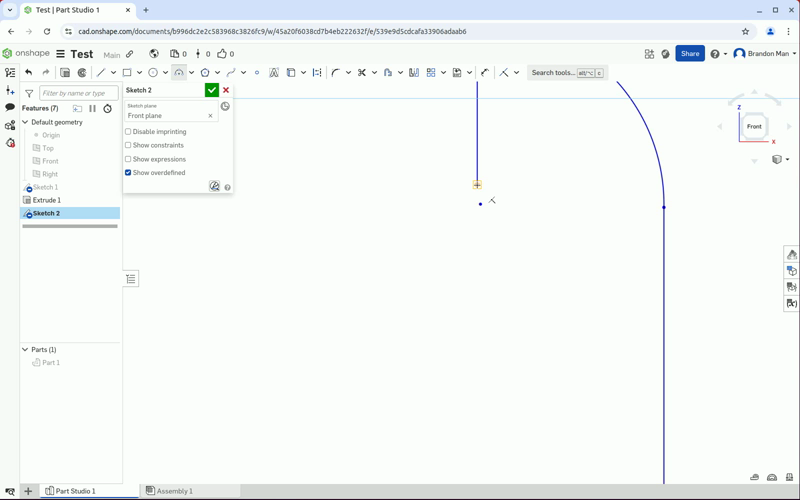
scroll(-6)
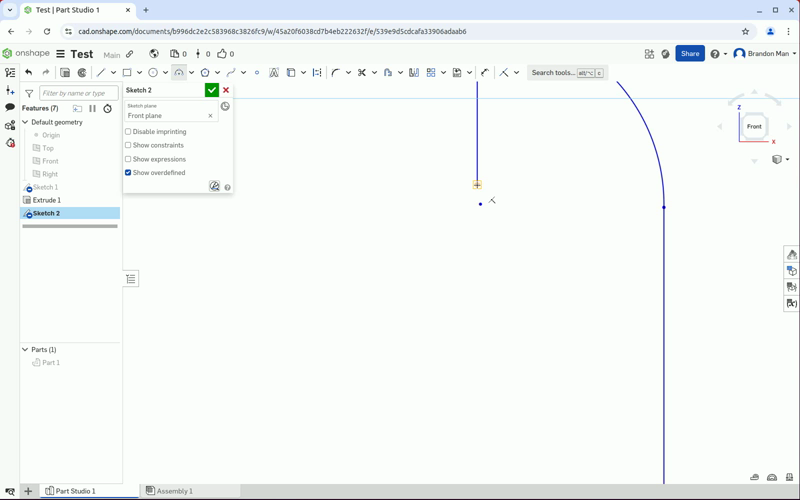
scroll(-6)
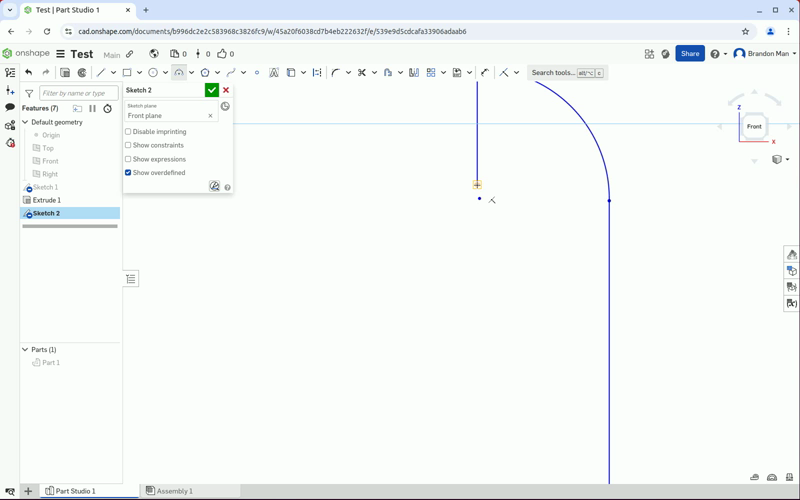
scroll(-6)
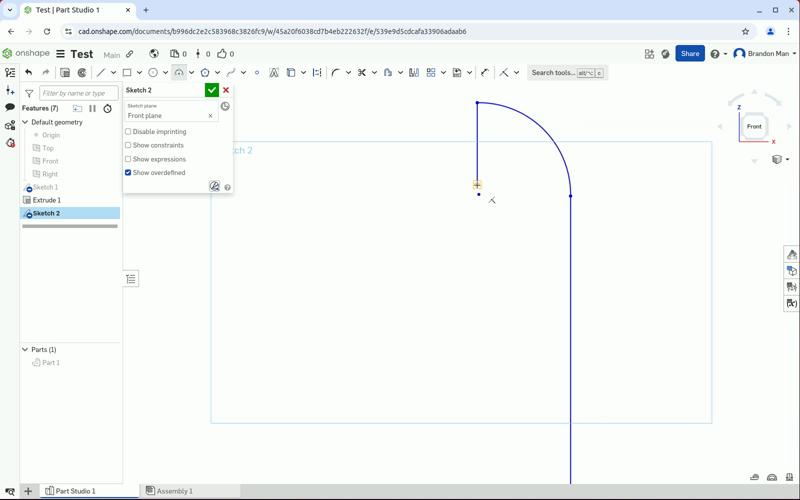
scroll(-6)
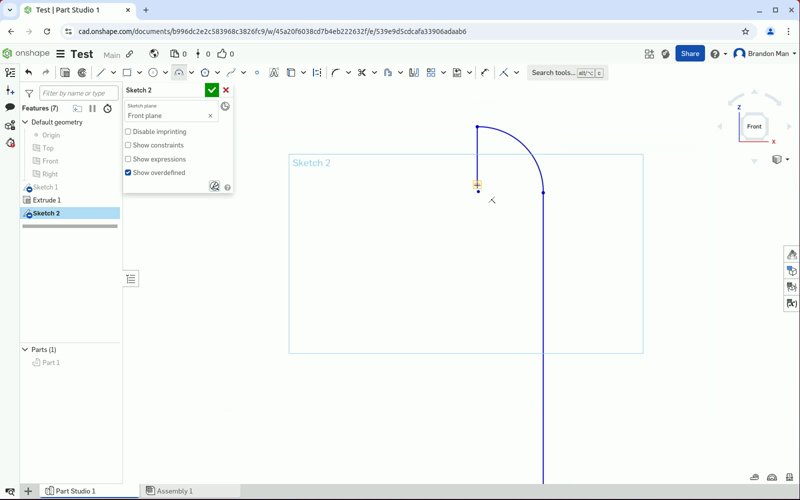
scroll(-6)
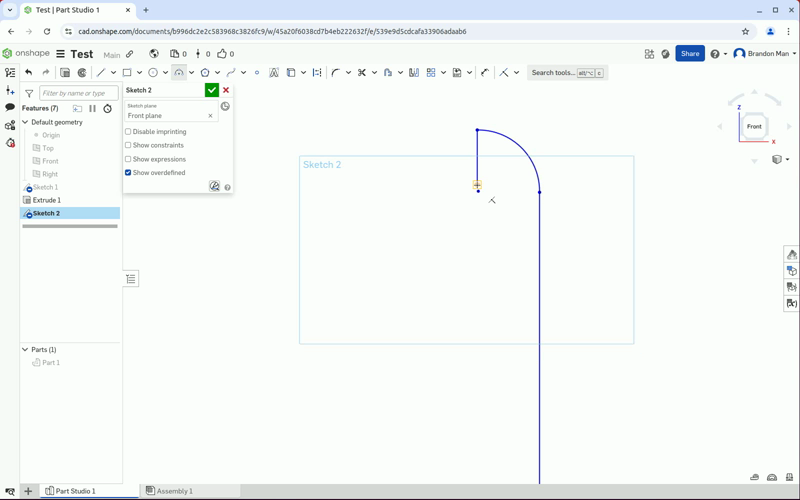
scroll(-6)
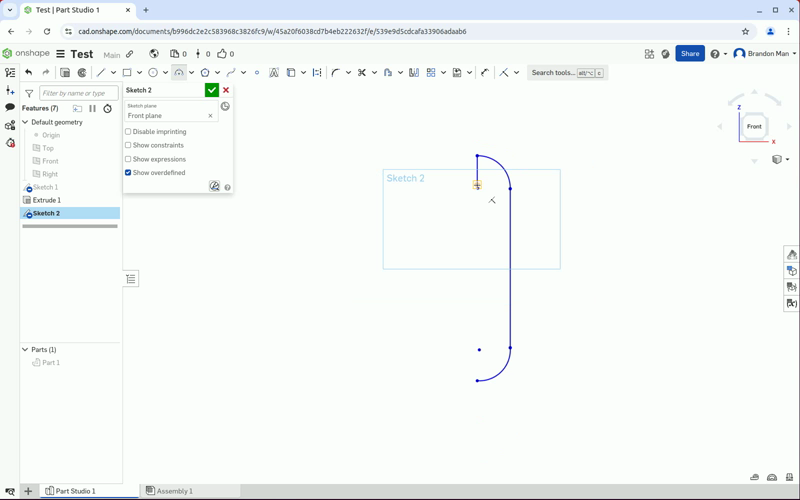
scroll(-6)
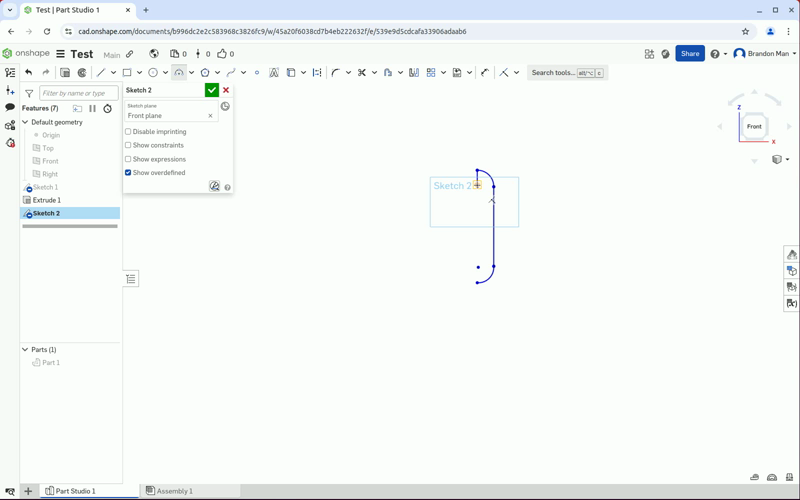
key_down(shift)
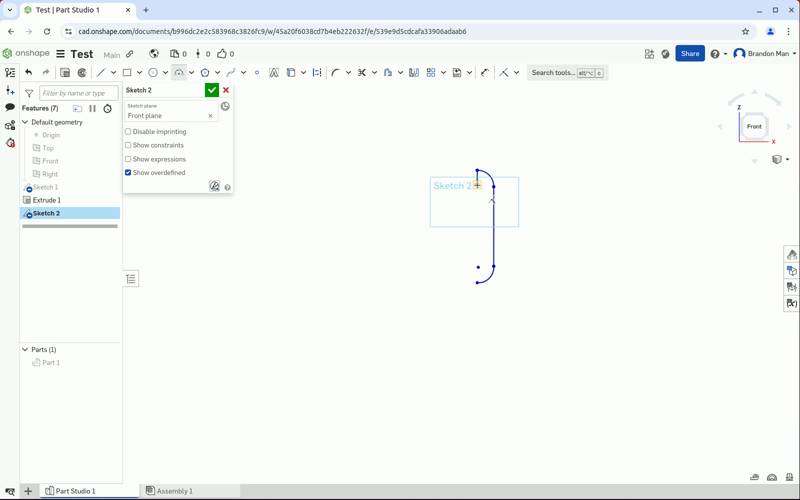
mouse_move(477, 188)
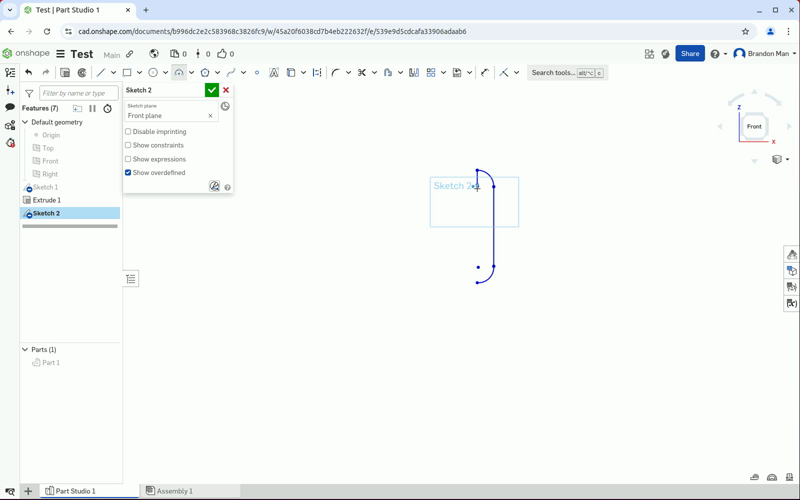
scroll(6)
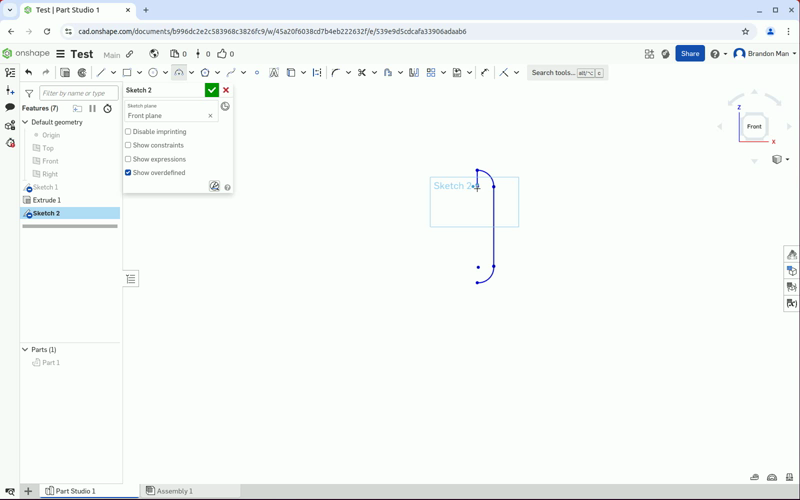
scroll(6)
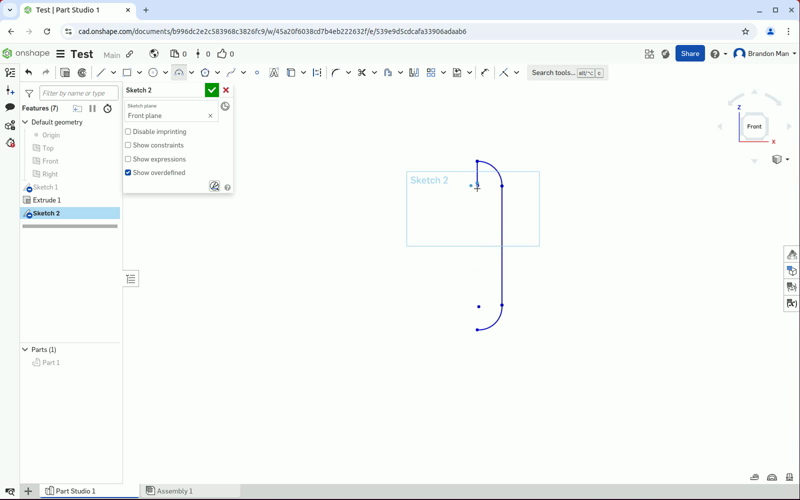
scroll(6)
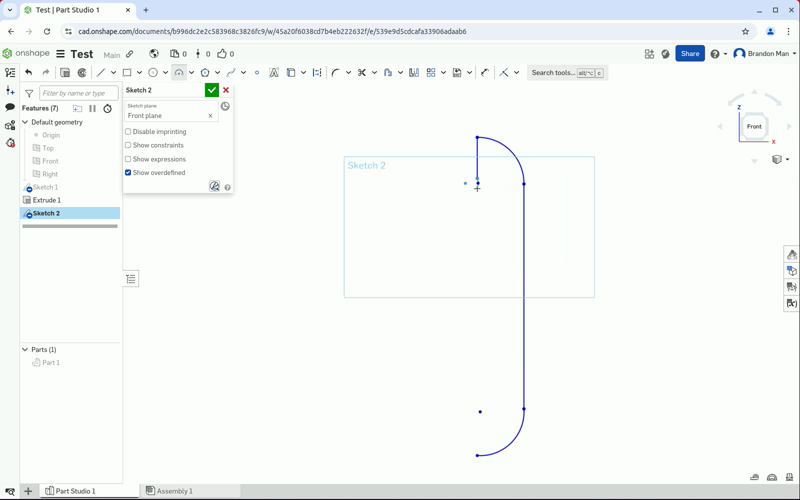
scroll(6)
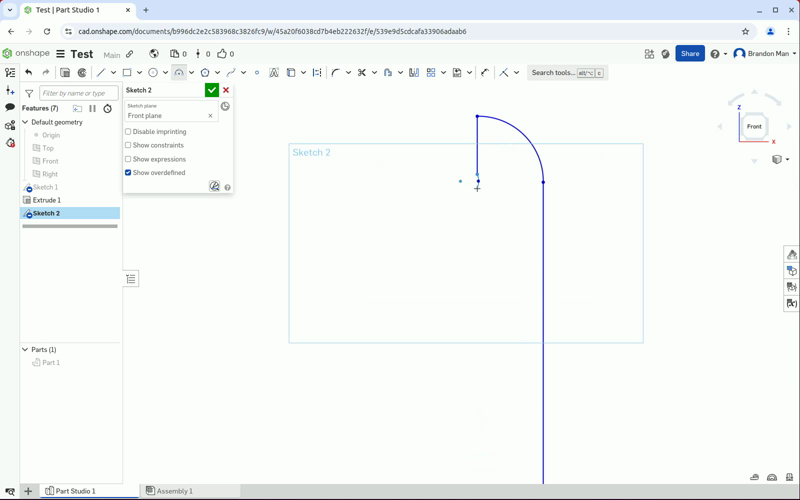
scroll(6)
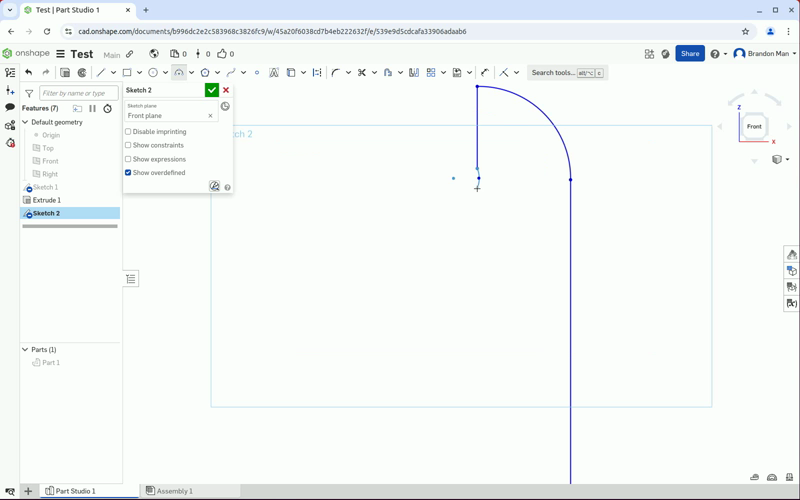
scroll(6)
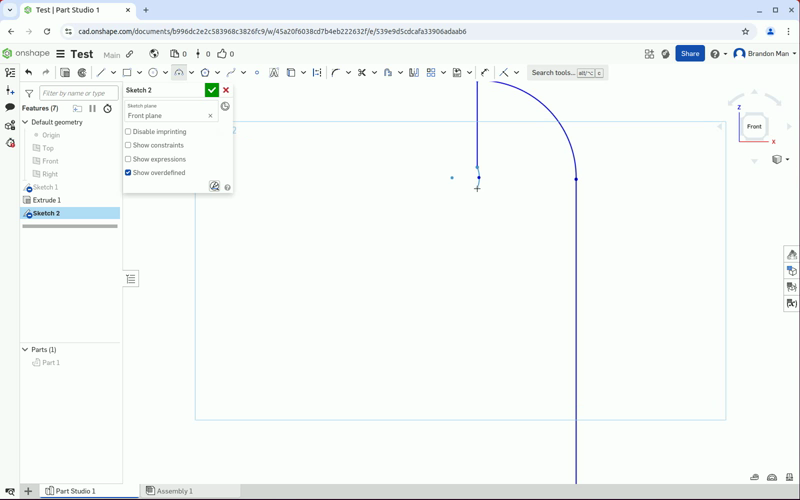
scroll(6)
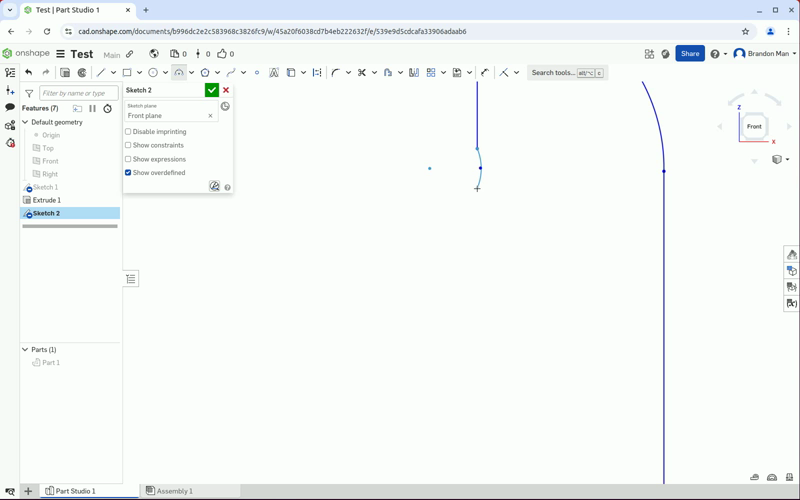
click(477, 188)
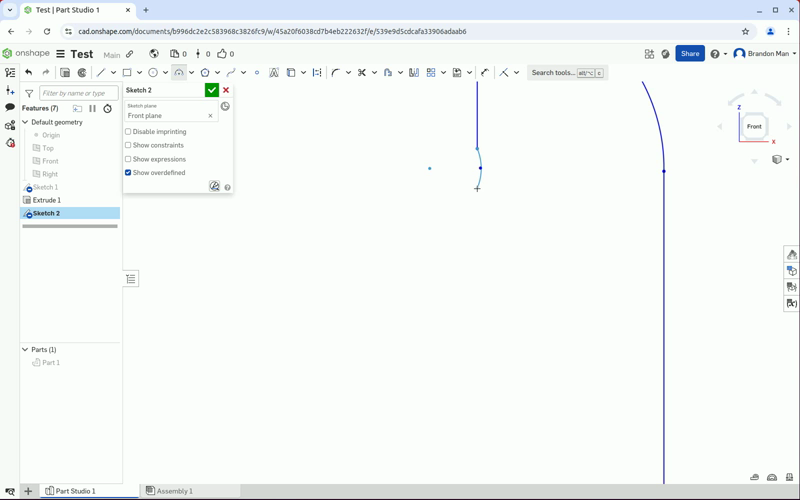
scroll(-6)
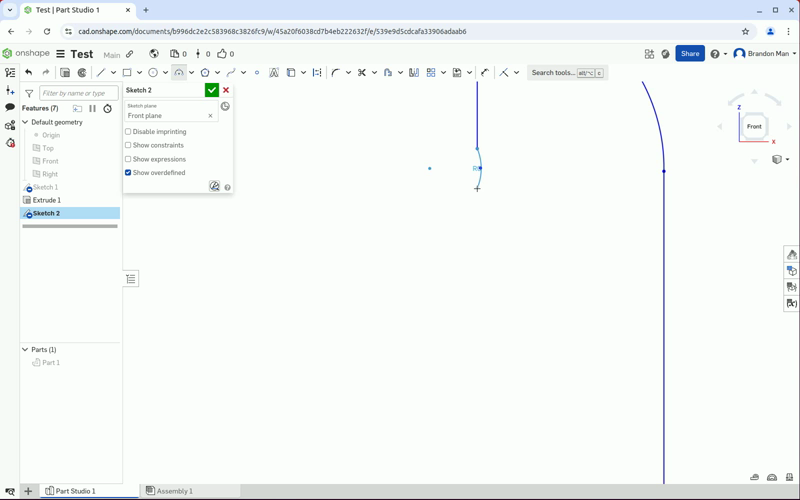
scroll(-6)
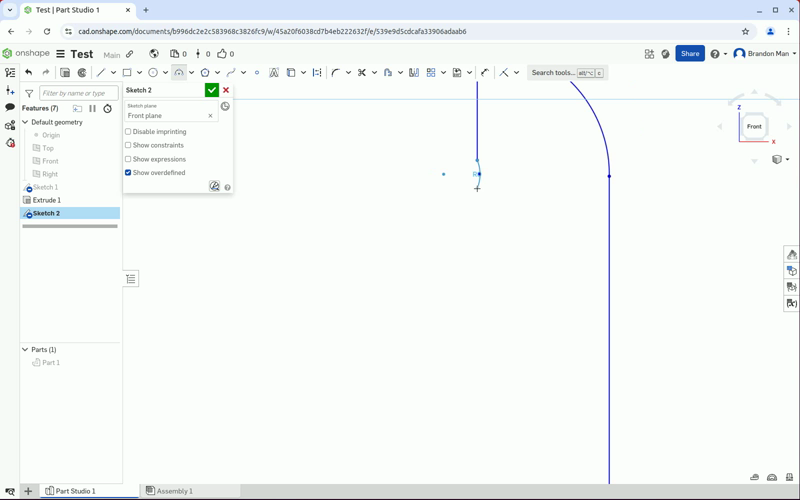
scroll(-6)
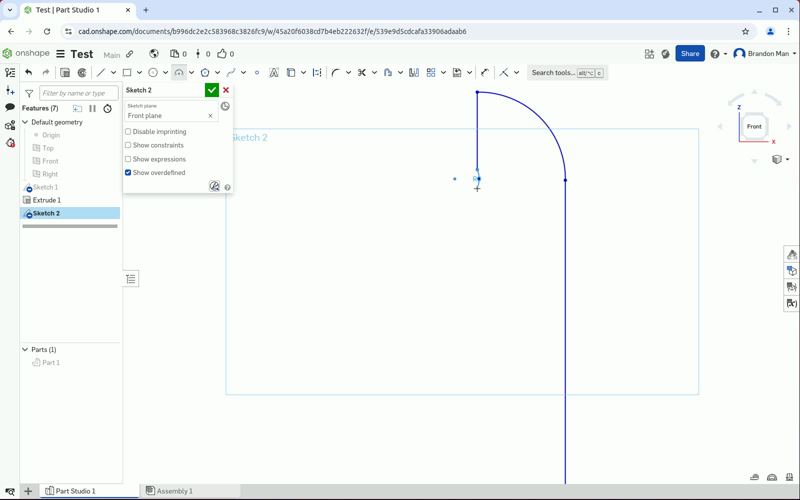
scroll(-6)
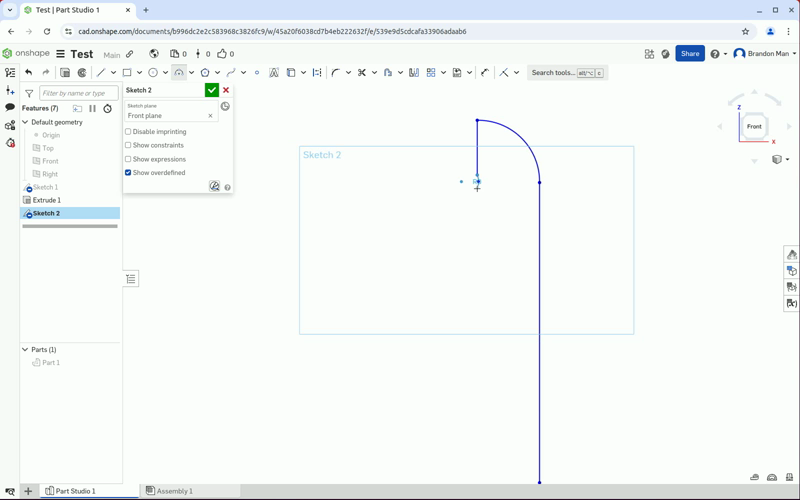
scroll(-6)
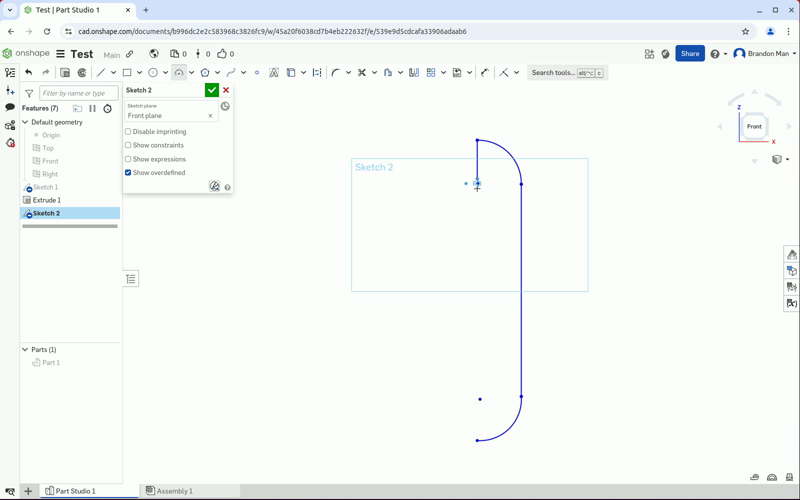
scroll(-6)
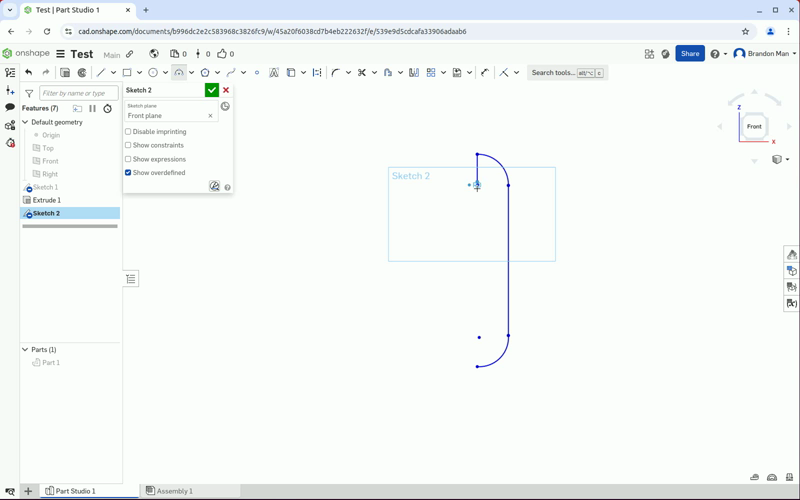
scroll(-6)
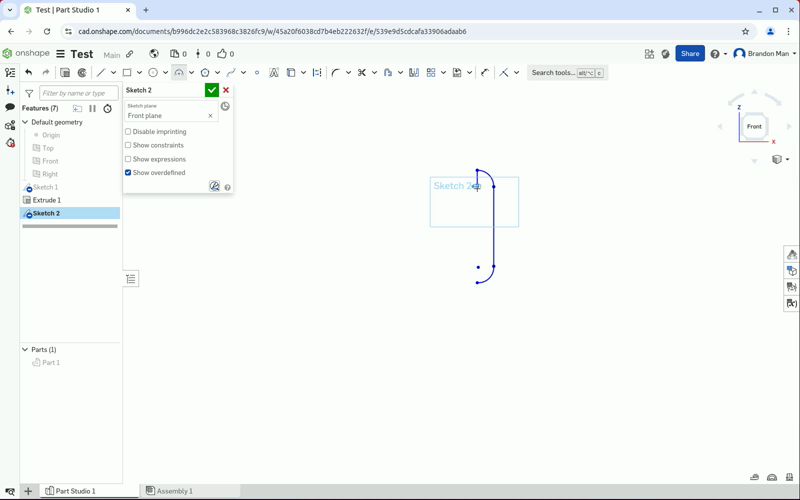
mouse_move(478, 186)
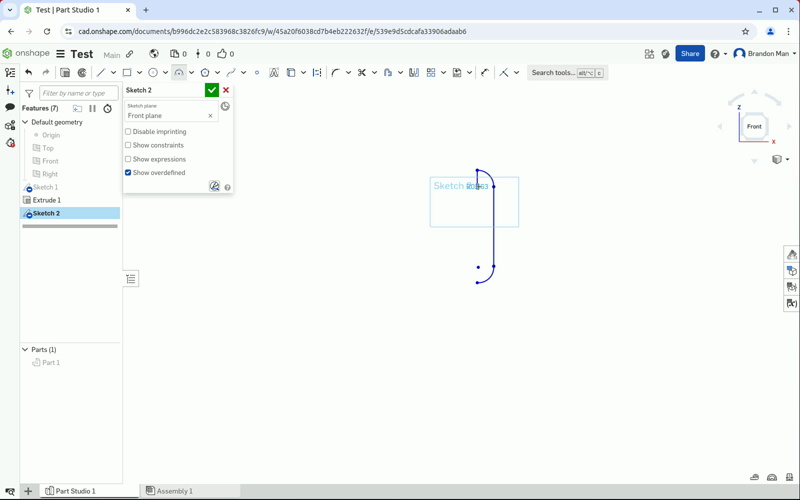
scroll(6)
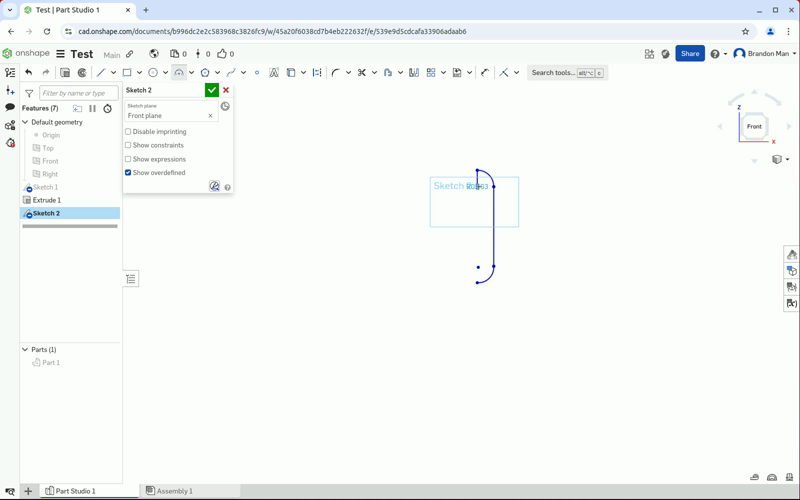
scroll(6)
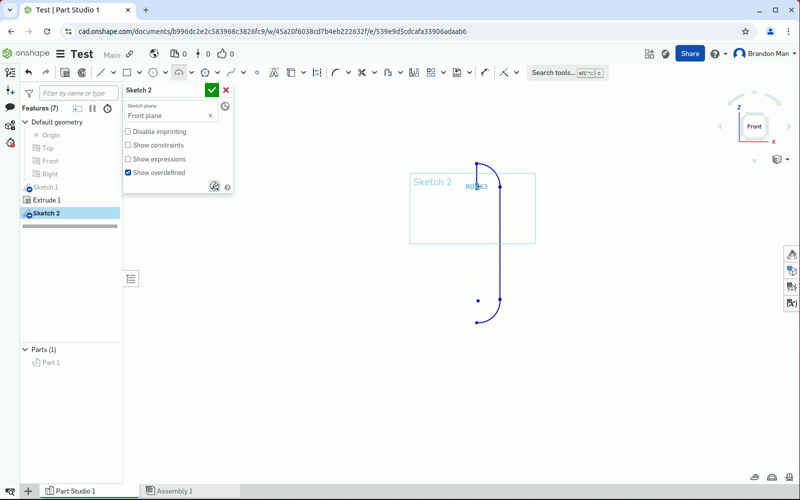
scroll(6)
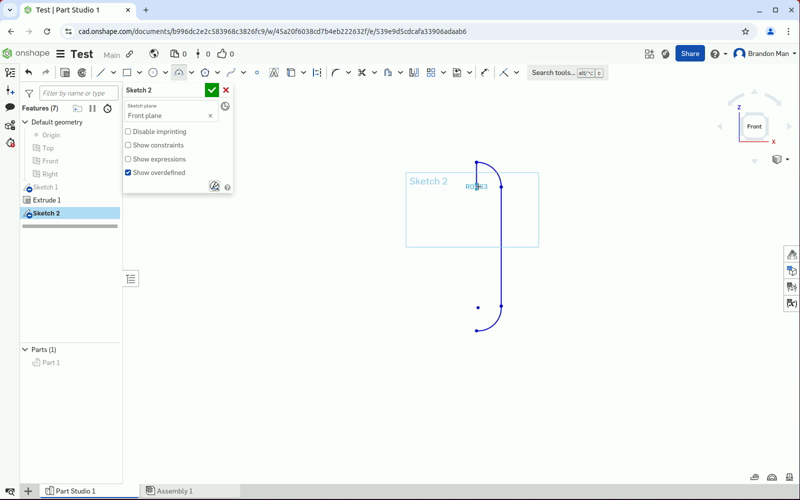
scroll(6)
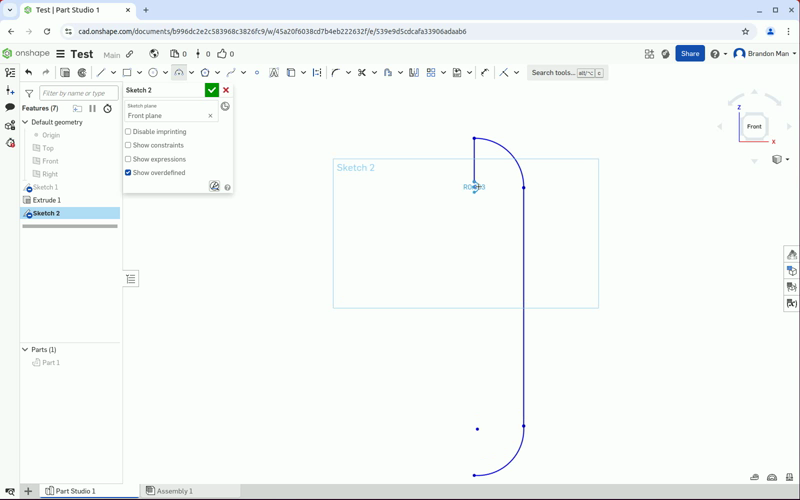
scroll(6)
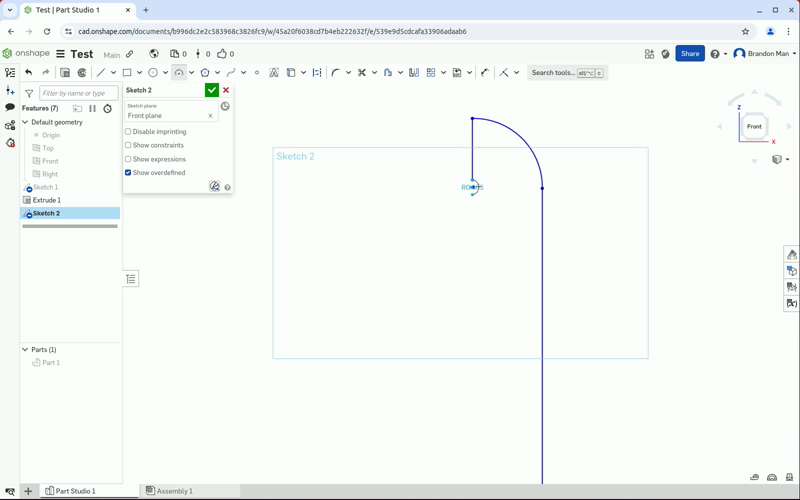
scroll(6)
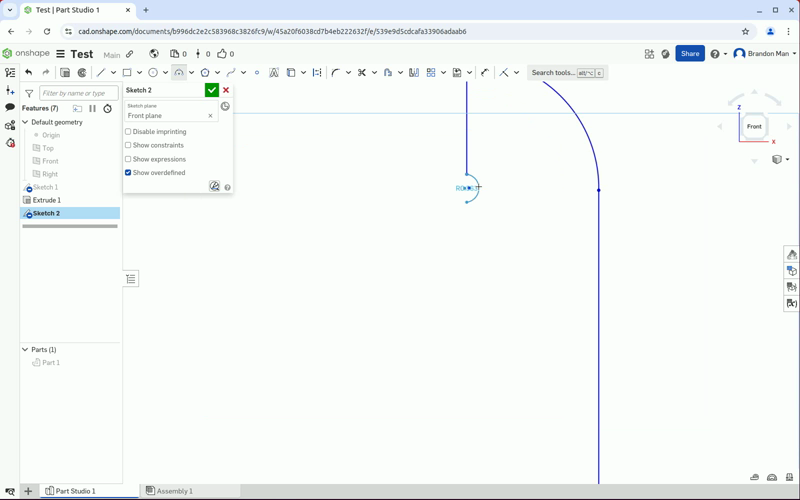
scroll(6)
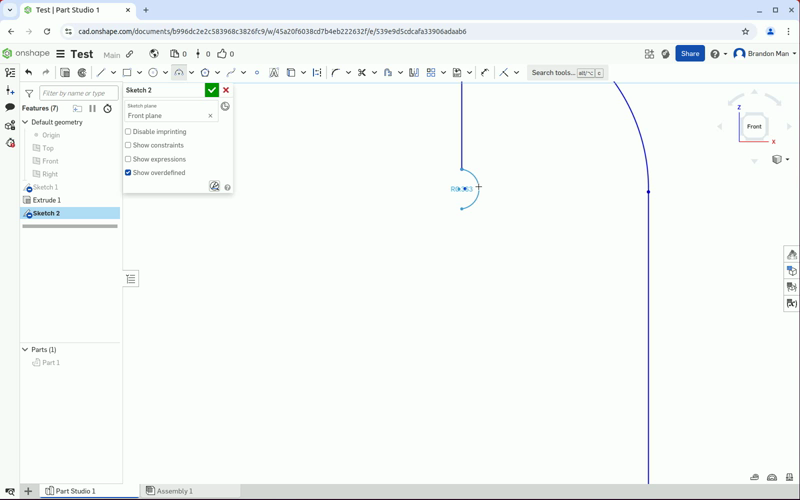
click(478, 186)
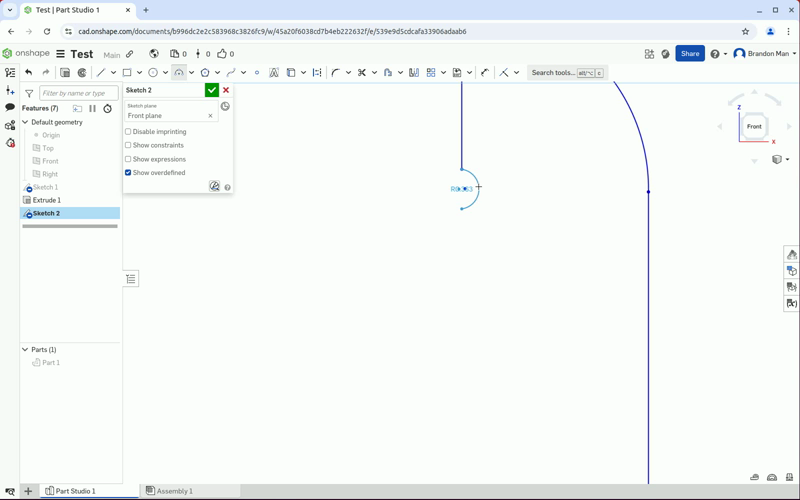
scroll(-6)
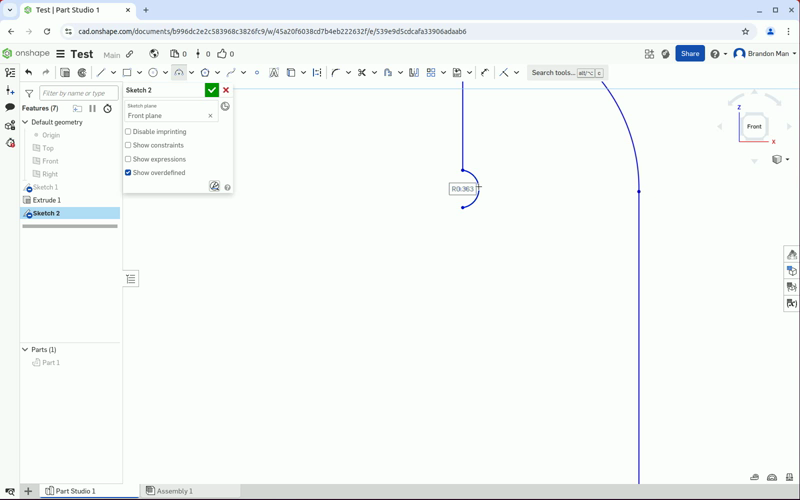
scroll(-6)
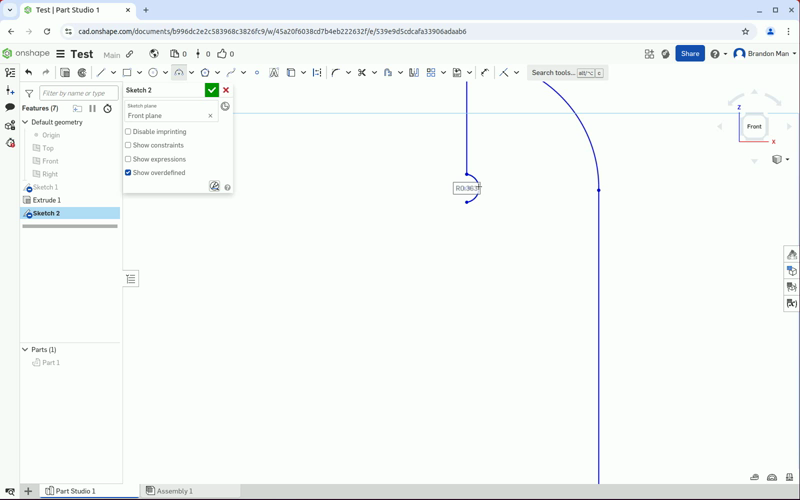
scroll(-6)
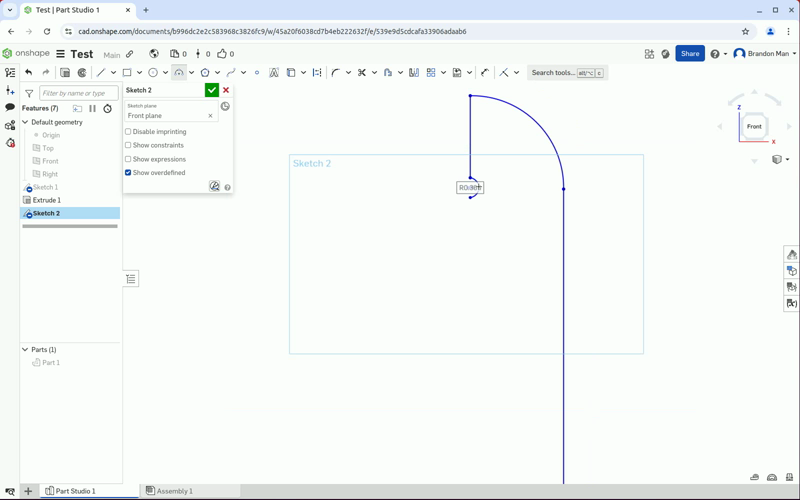
scroll(-6)
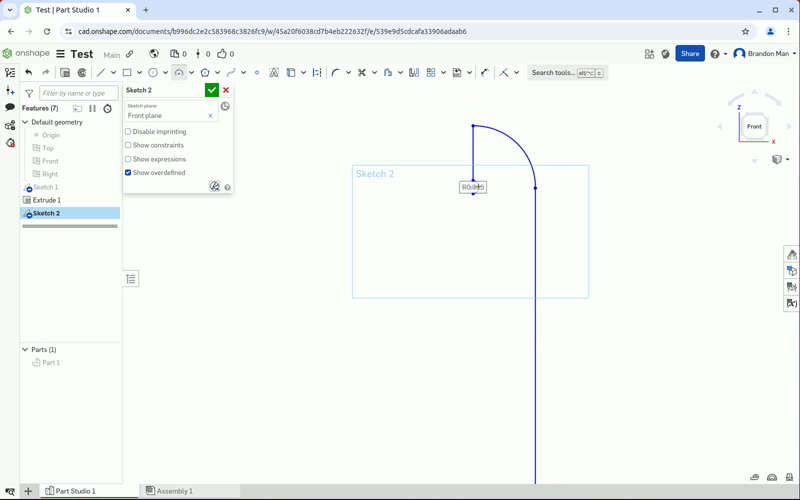
scroll(-6)
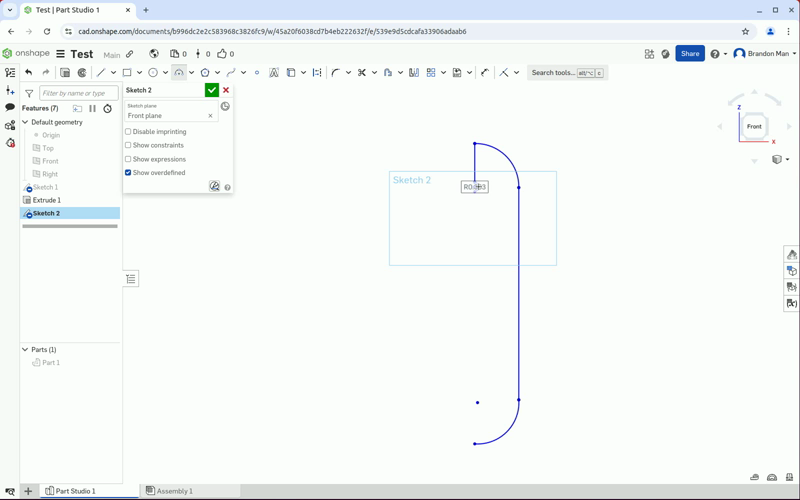
scroll(-6)
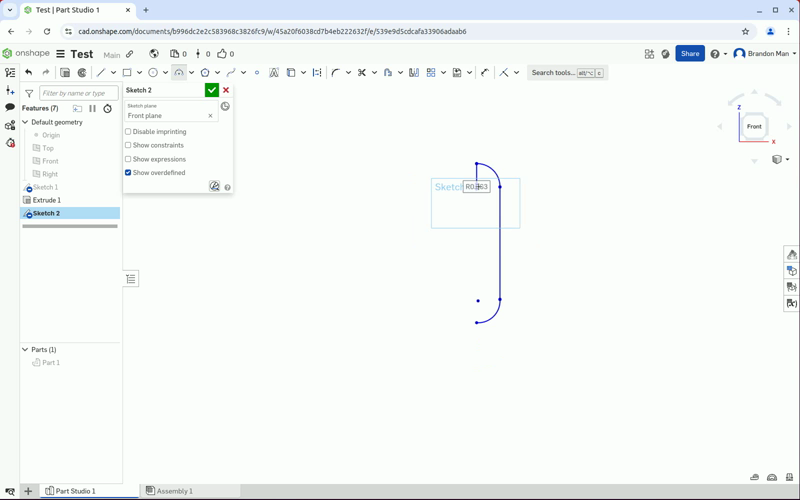
scroll(-6)
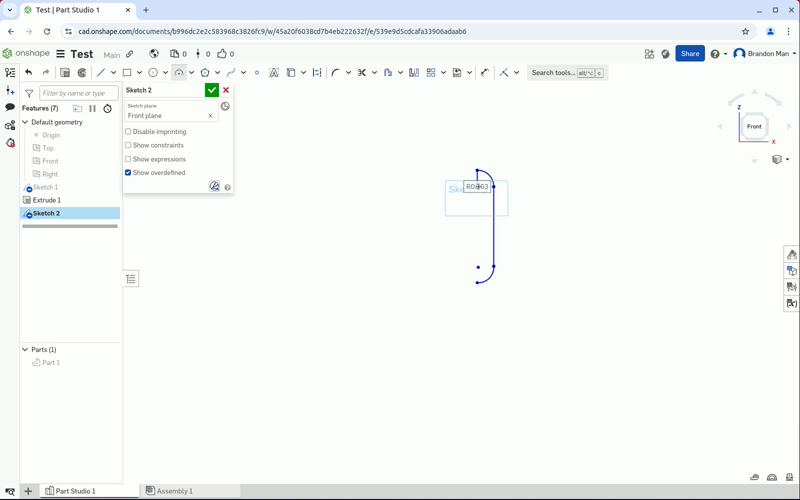
key_up(shift)
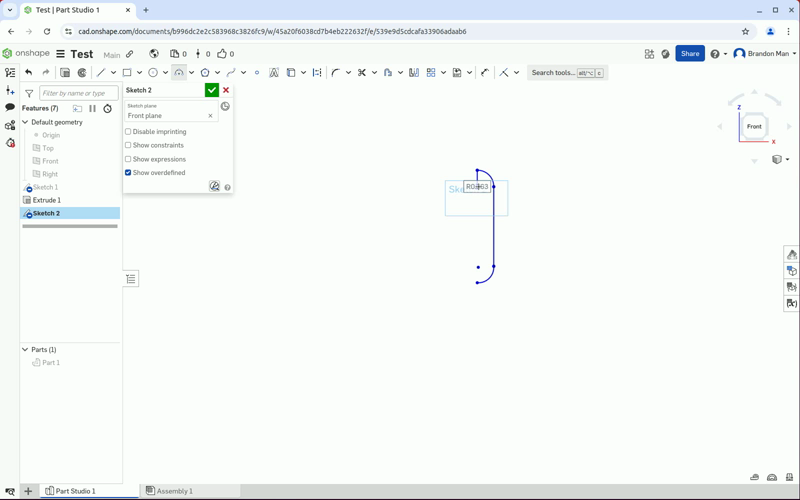
key(esc)
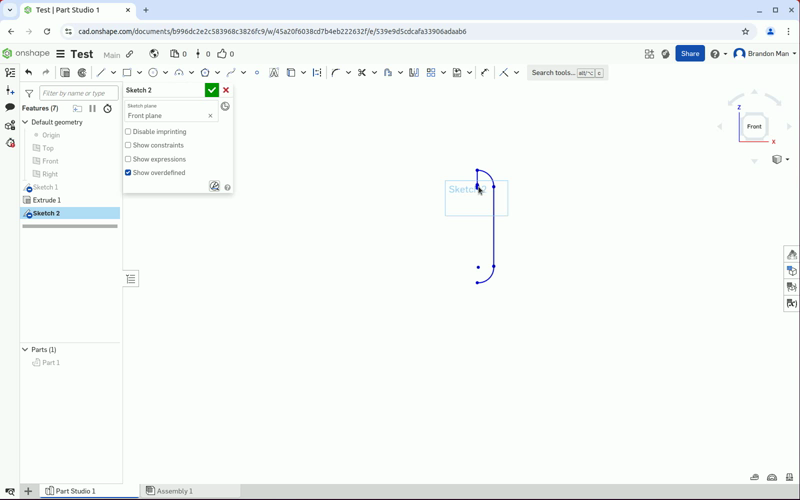
key(l)
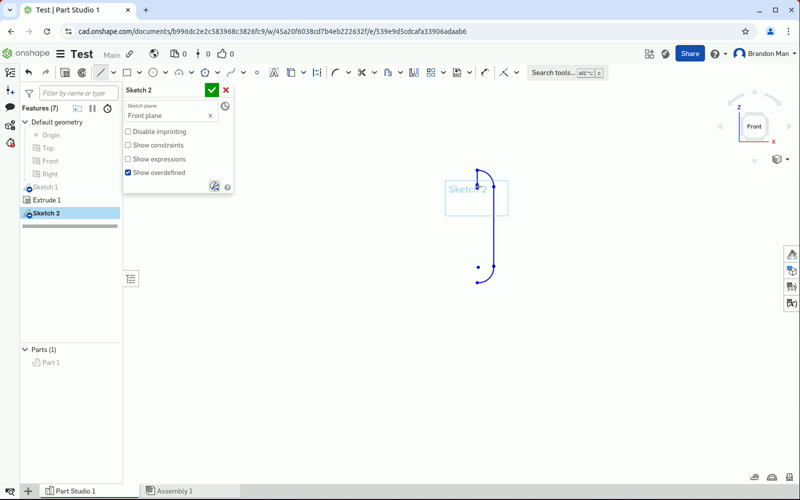
mouse_move(477, 188)
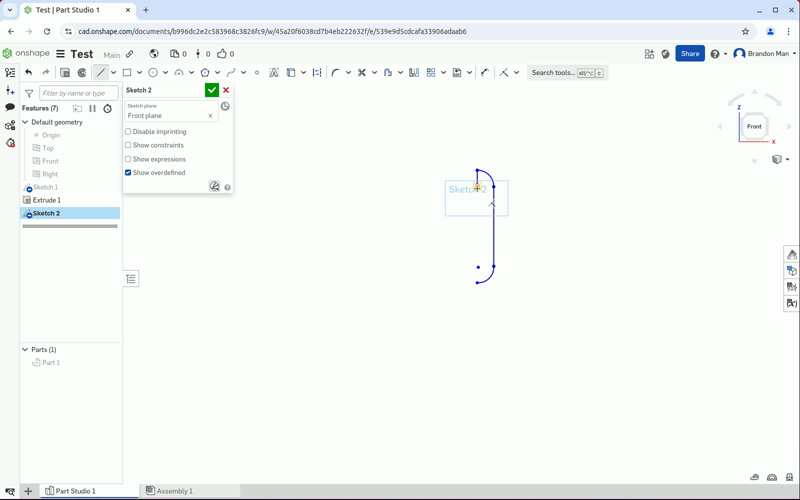
scroll(6)
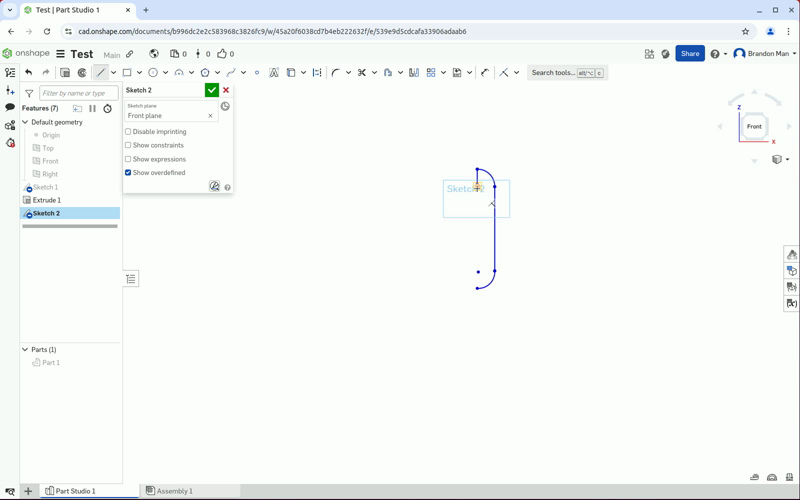
scroll(6)
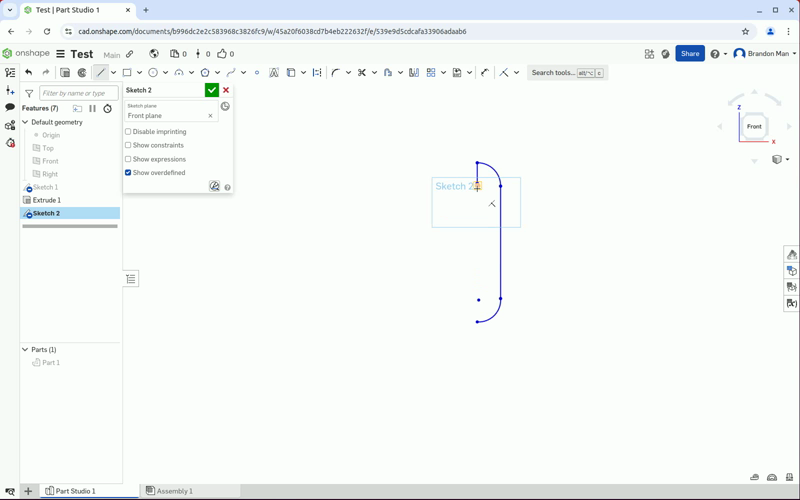
scroll(6)
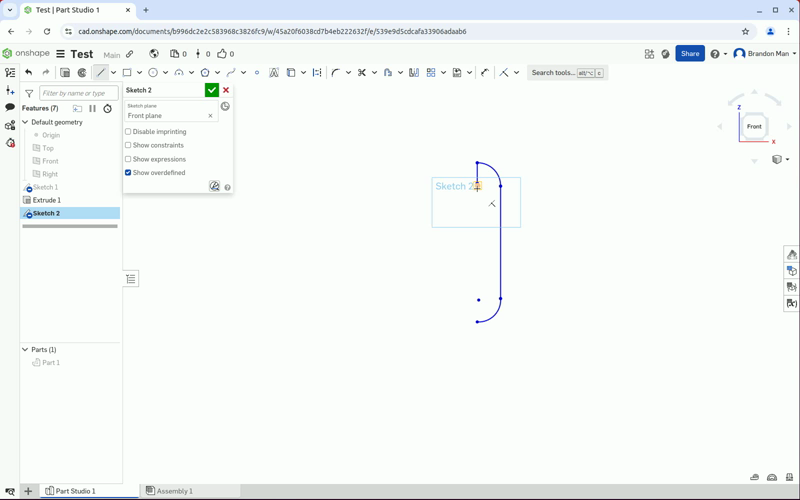
scroll(6)
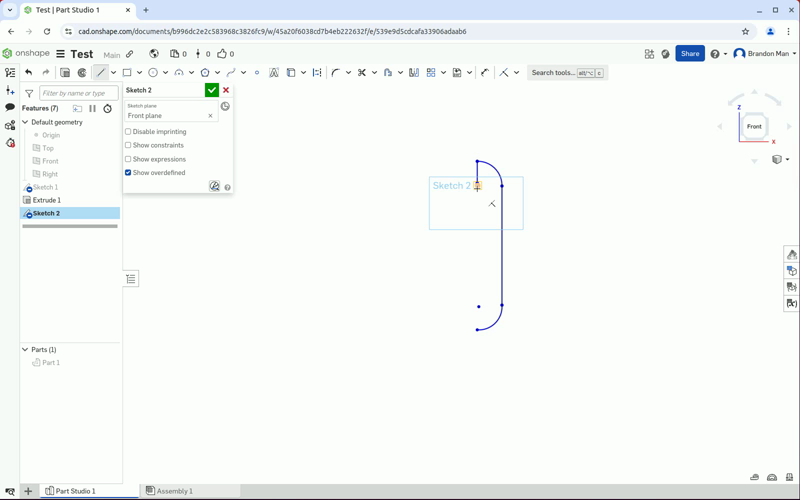
scroll(6)
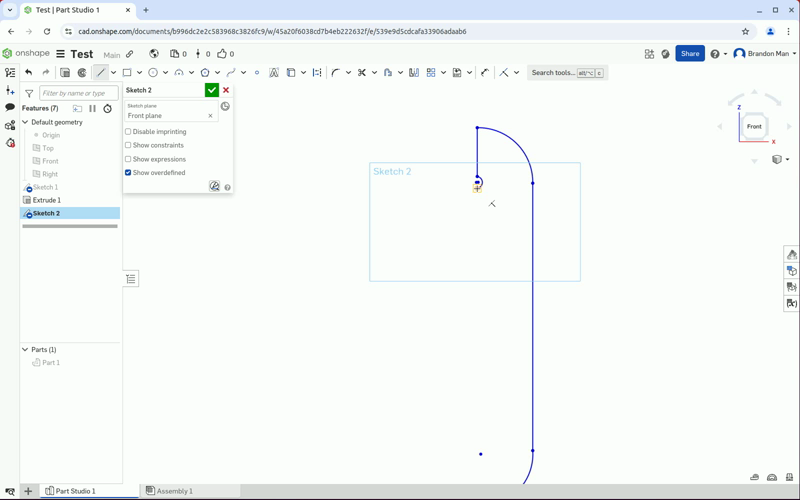
scroll(6)
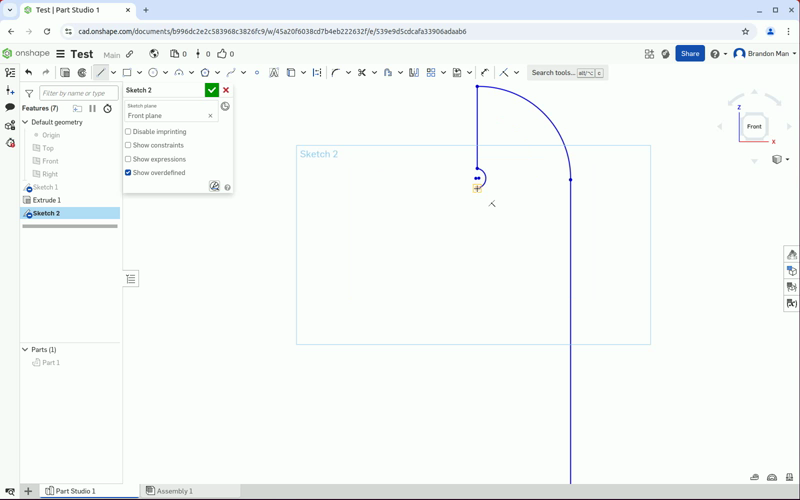
scroll(6)
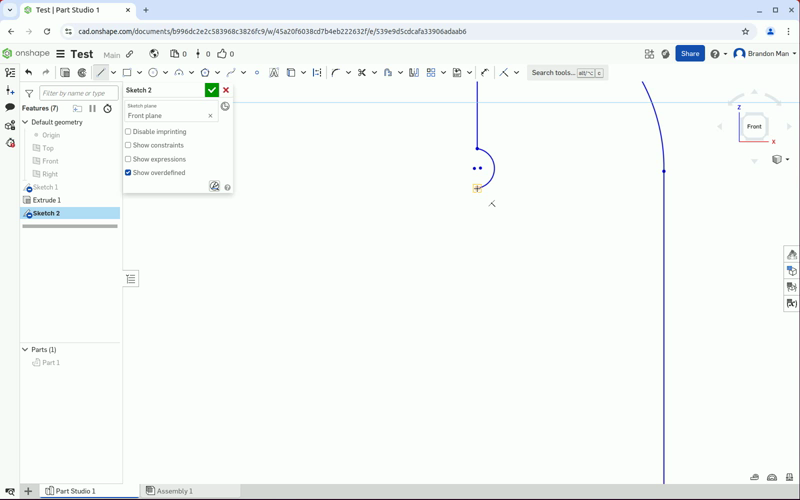
click(477, 188)
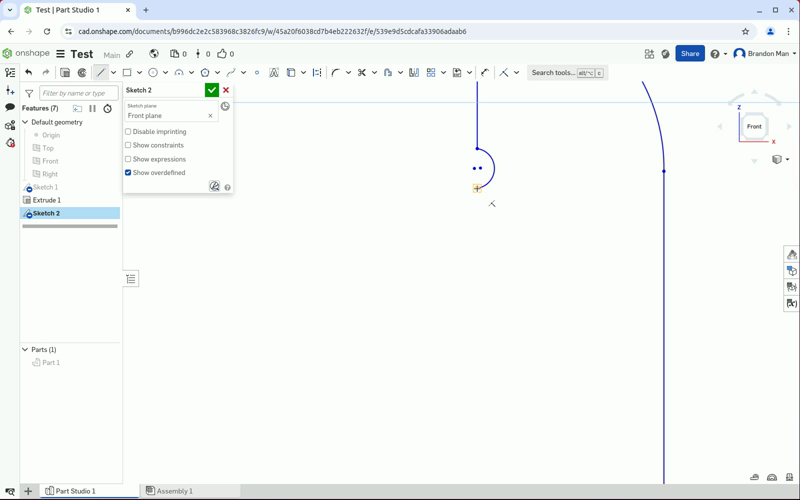
scroll(-6)
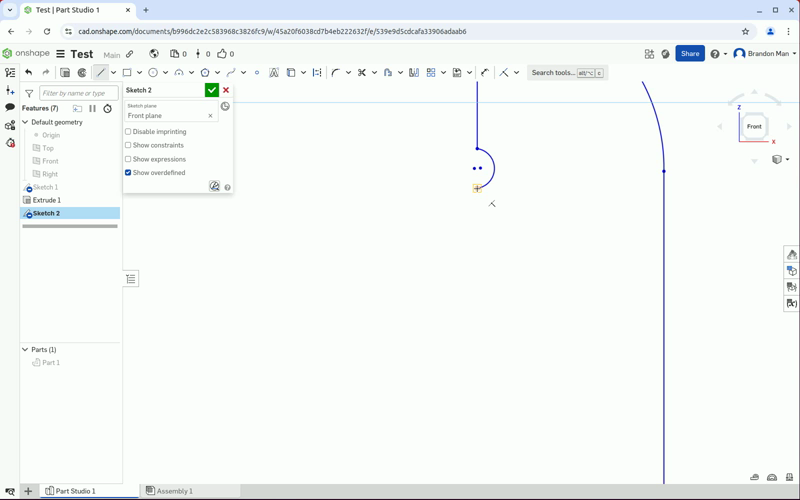
scroll(-6)
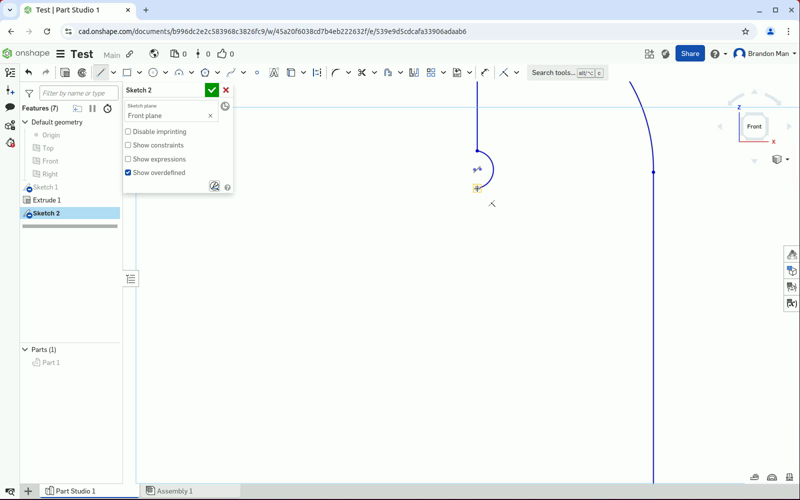
scroll(-6)
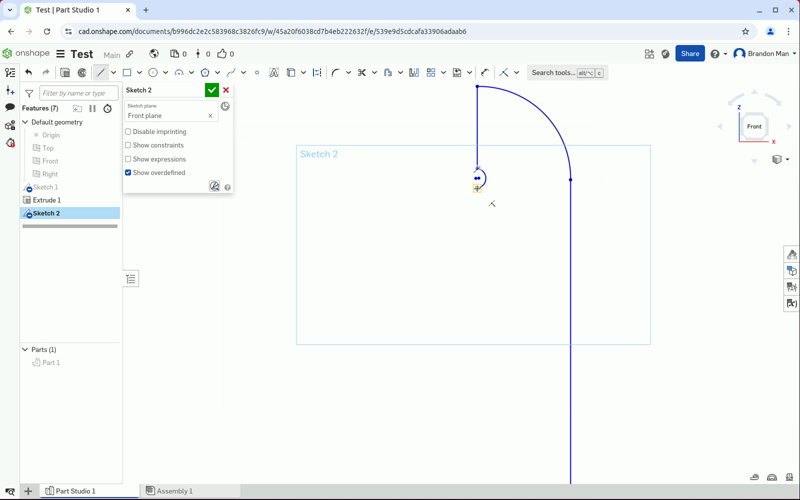
scroll(-6)
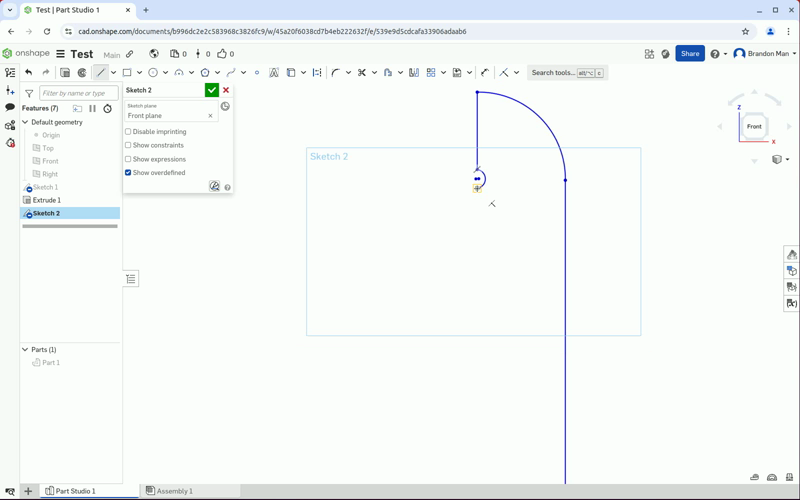
scroll(-6)
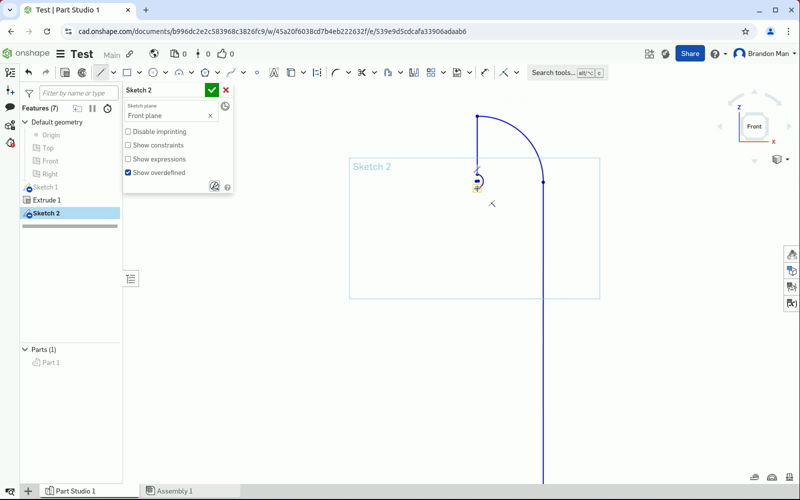
scroll(-6)
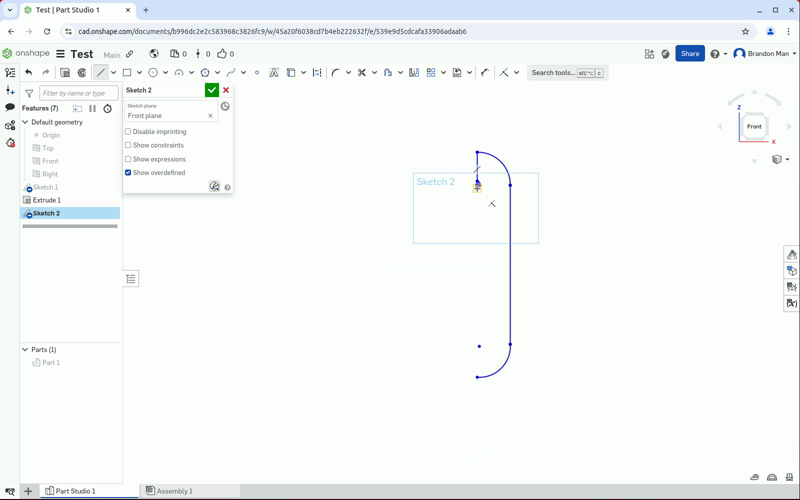
scroll(-6)
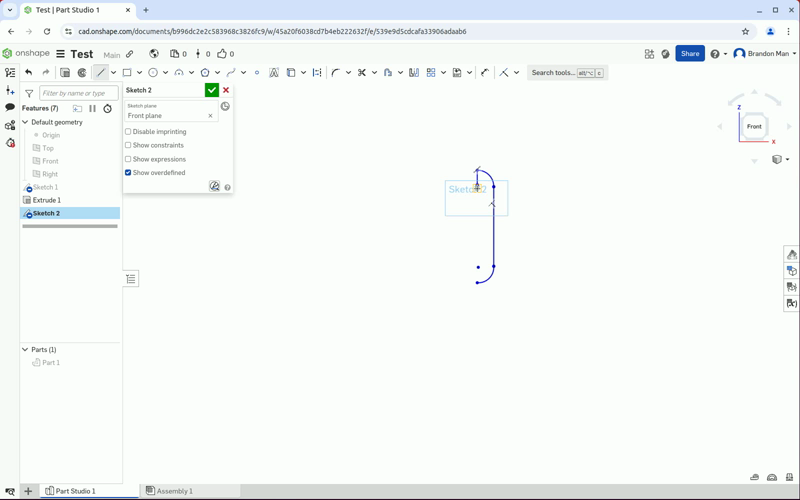
key_down(shift)
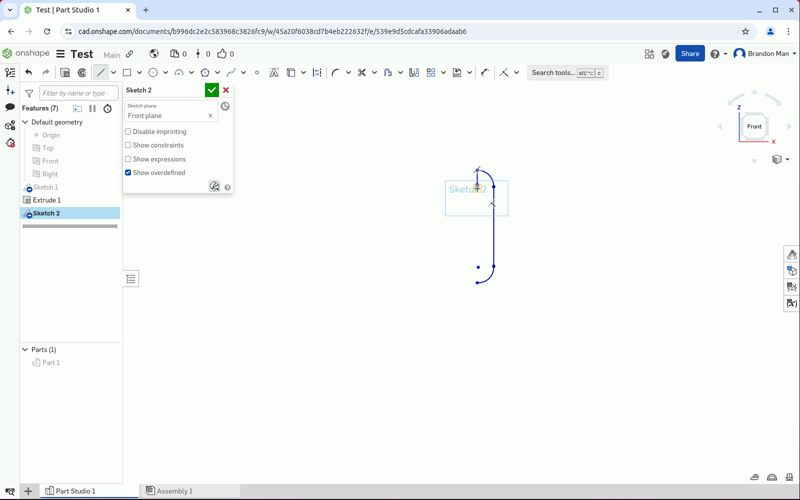
mouse_move(507, 188)
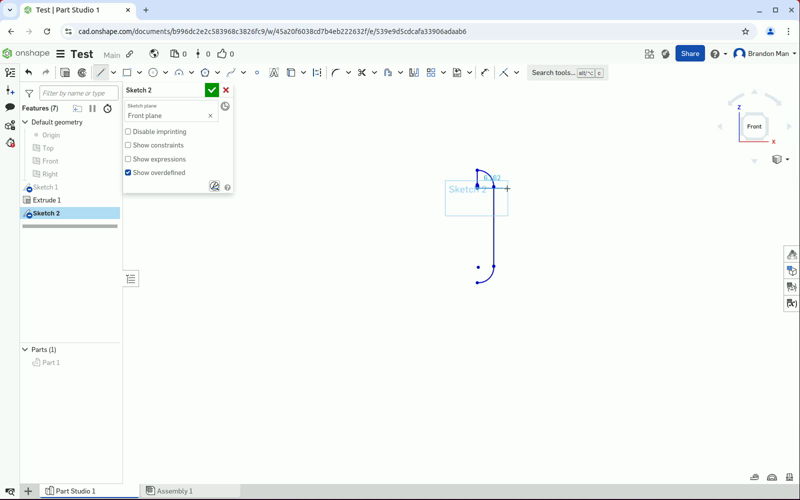
mouse_move(477, 194)
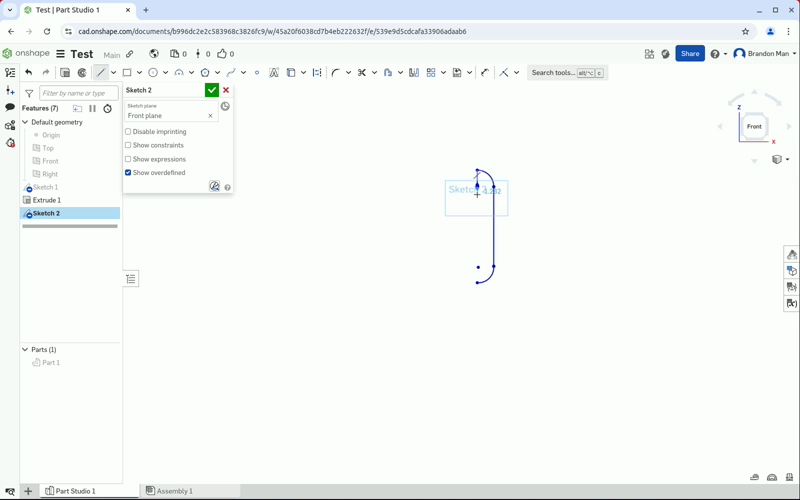
scroll(6)
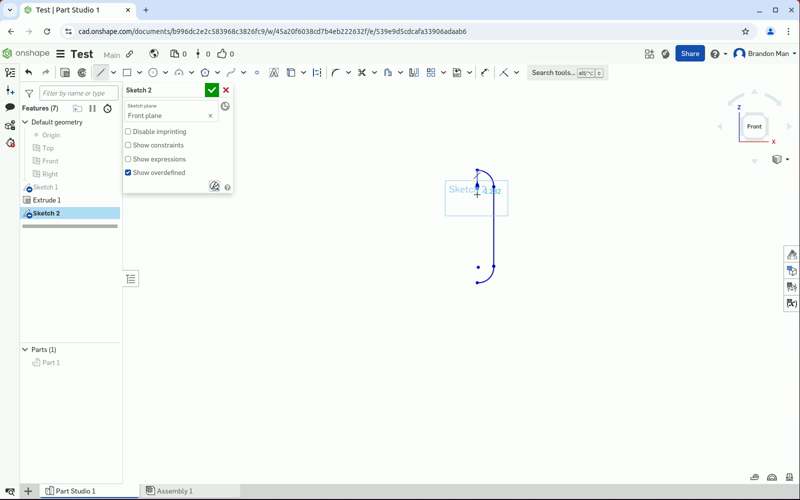
scroll(6)
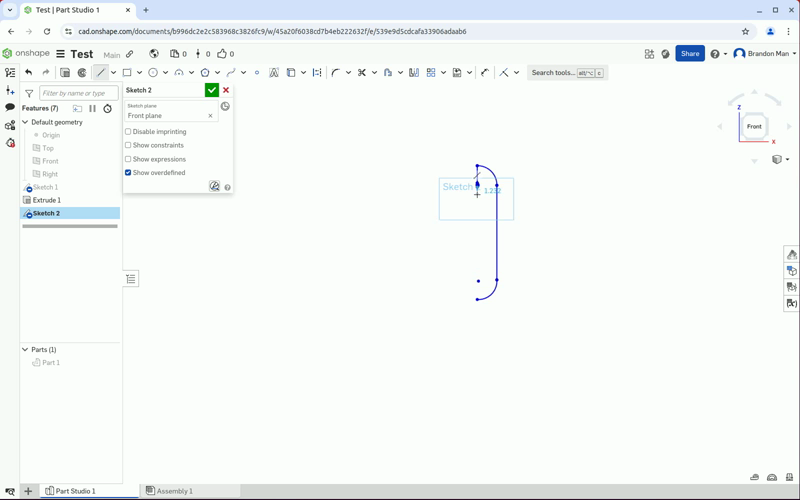
scroll(6)
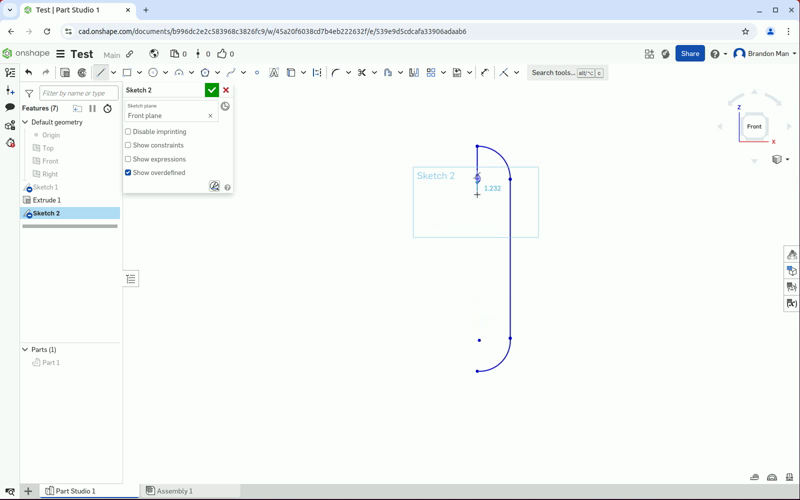
scroll(6)
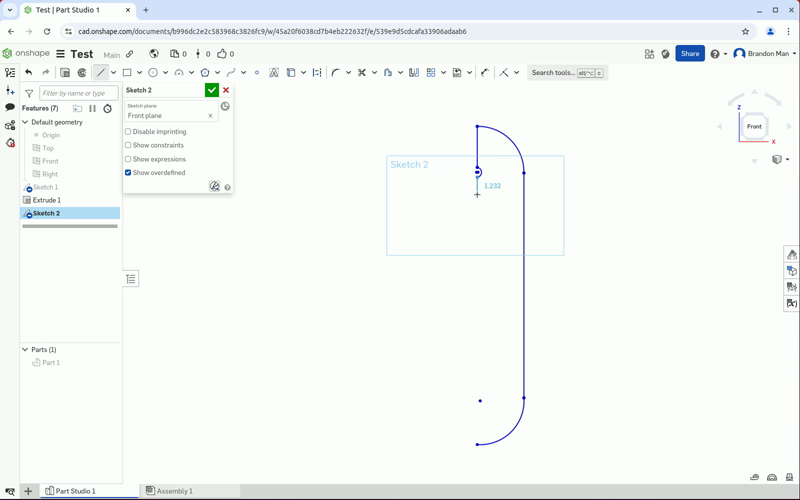
scroll(6)
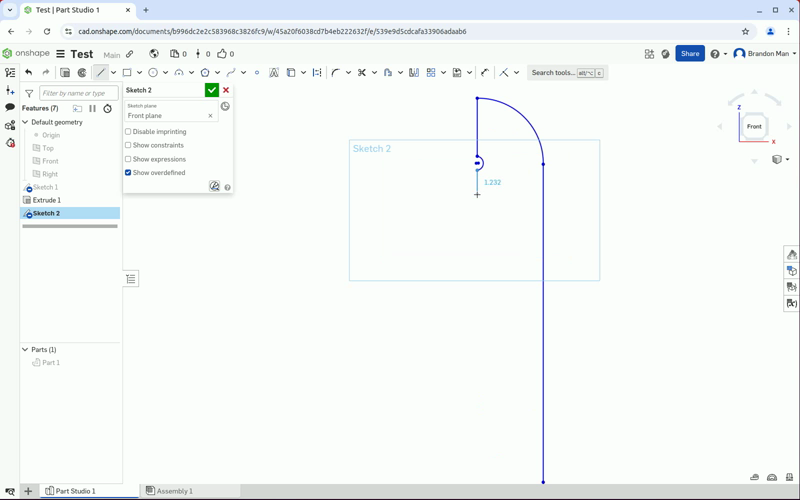
scroll(6)
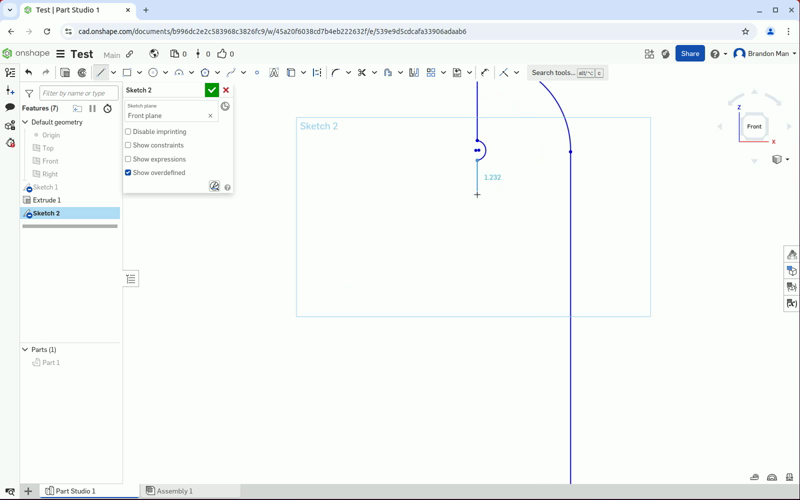
scroll(6)
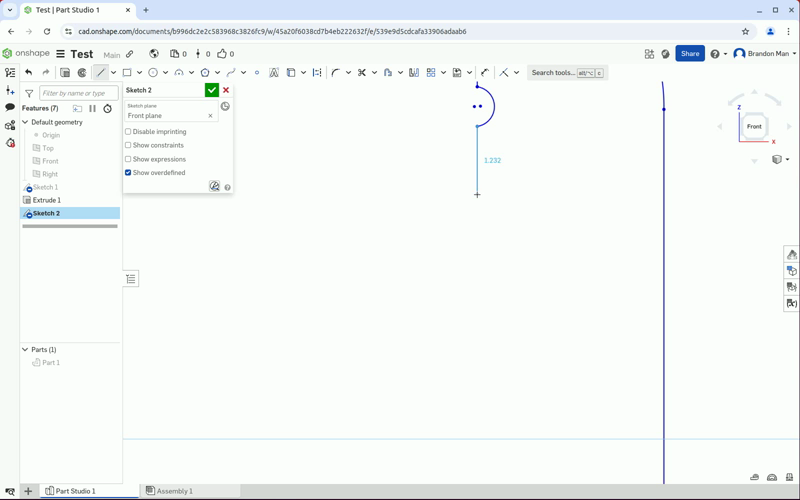
click(477, 194)
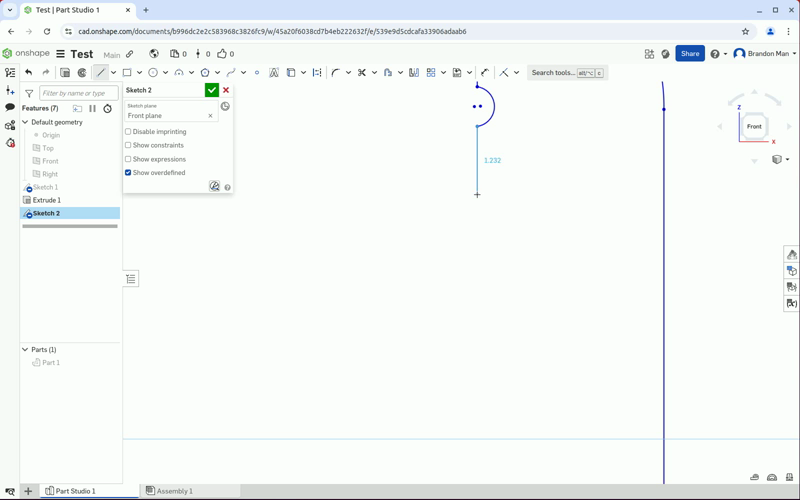
scroll(-6)
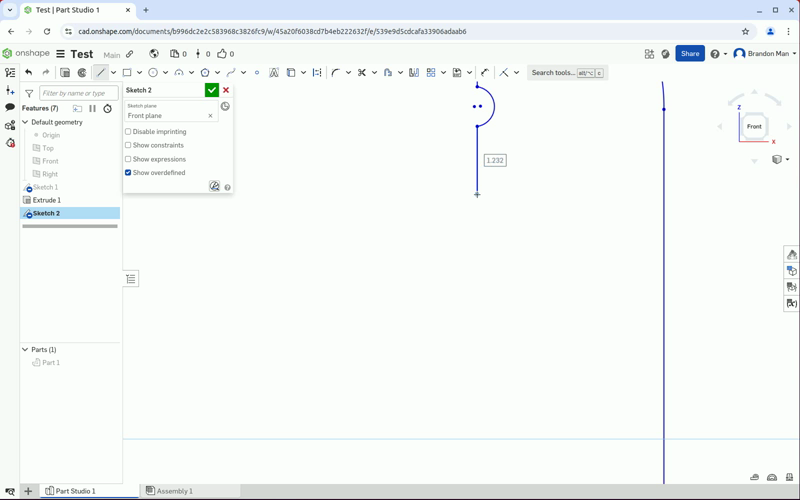
scroll(-6)
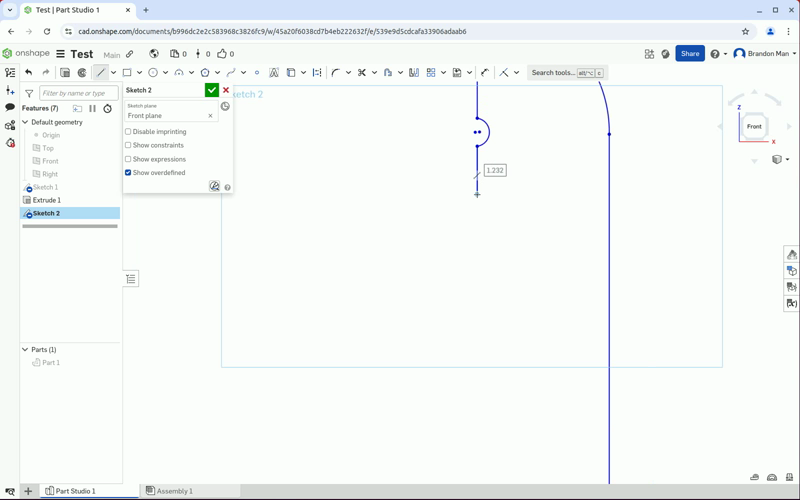
scroll(-6)
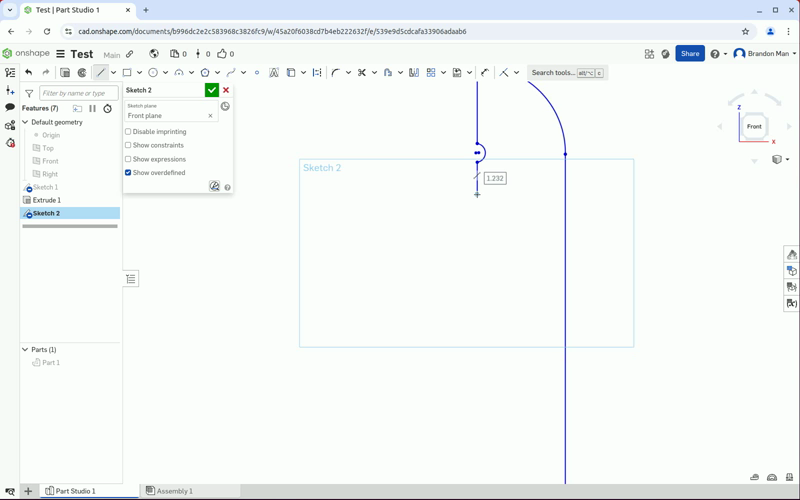
scroll(-6)
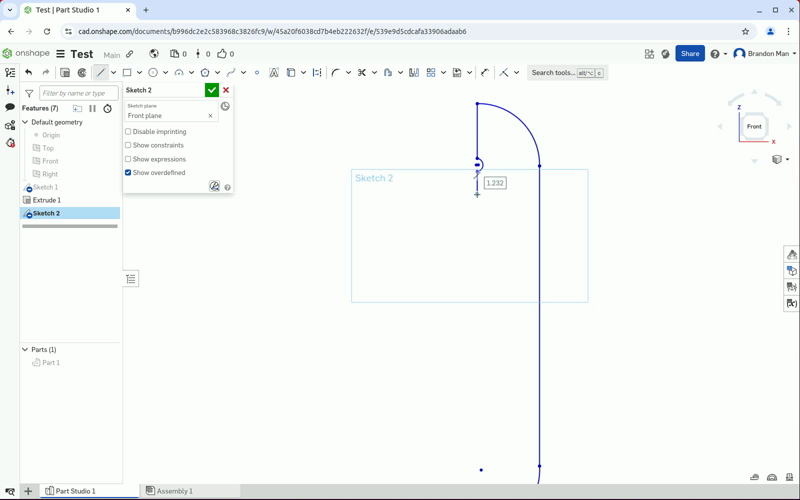
scroll(-6)
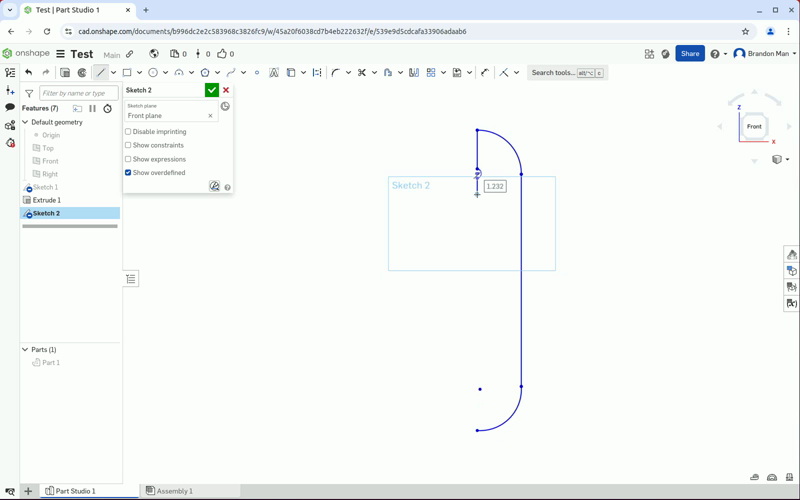
scroll(-6)
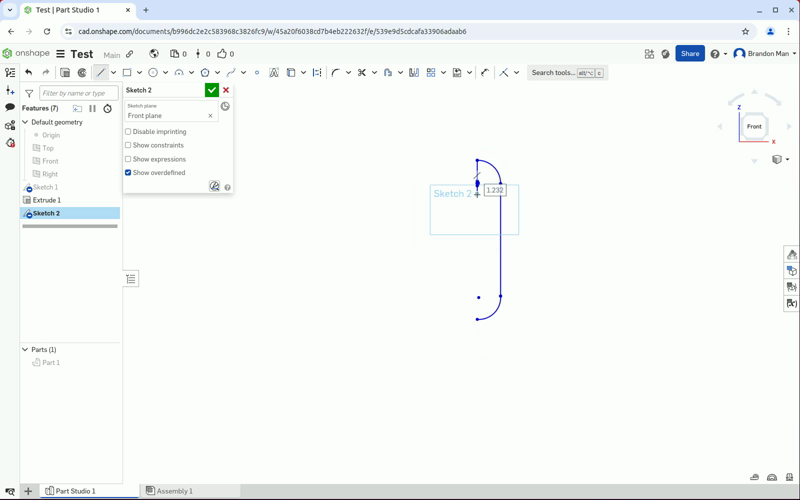
scroll(-6)
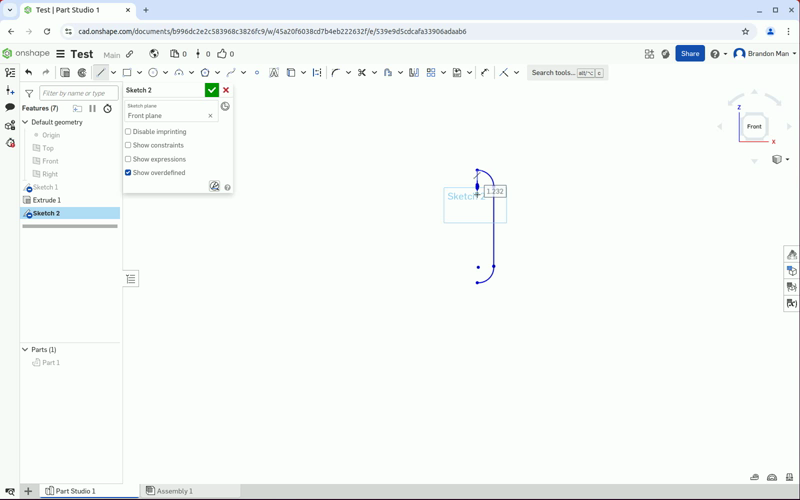
key_up(shift)
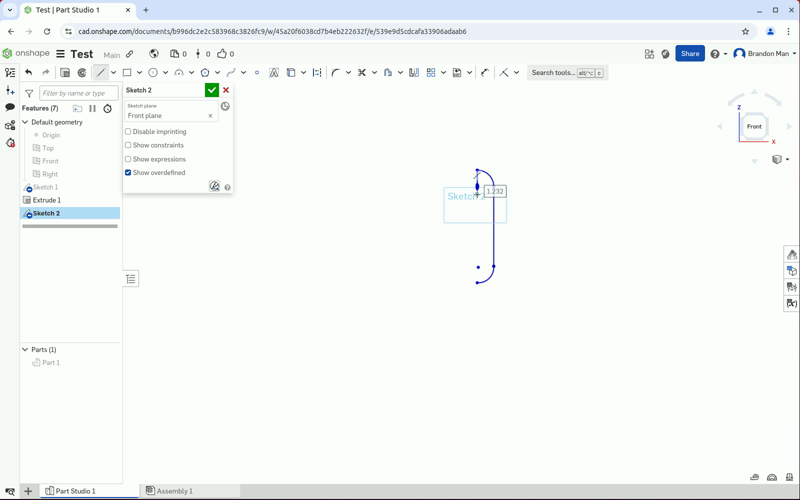
key(esc)
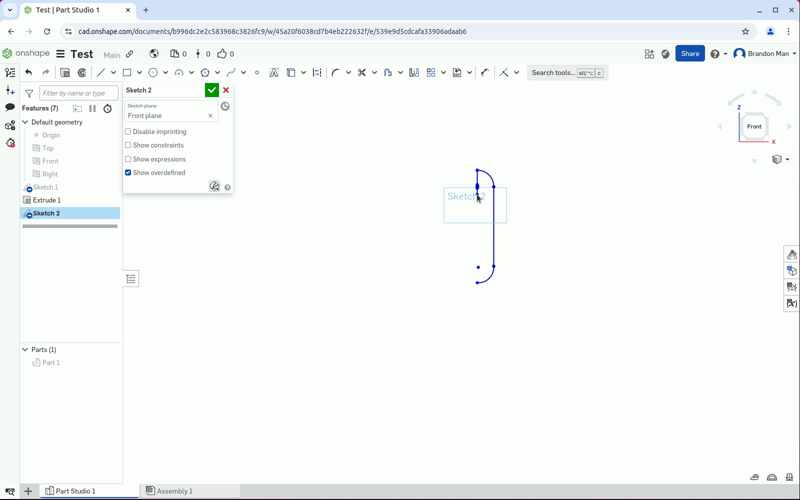
key(a)
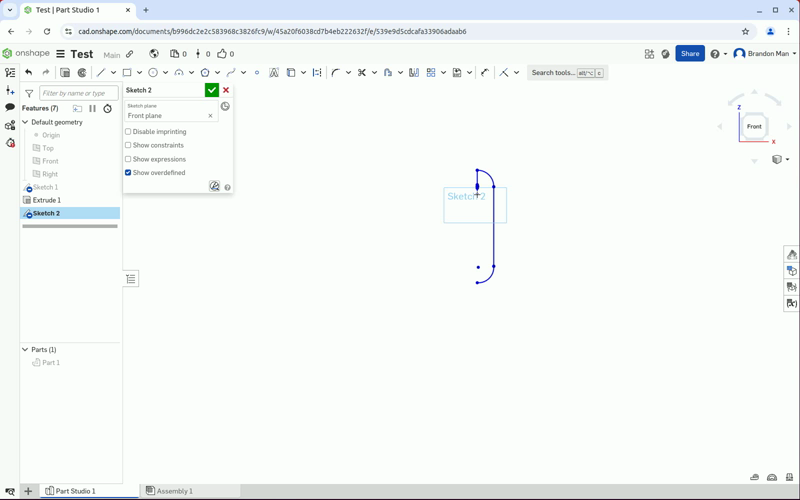
mouse_move(477, 194)
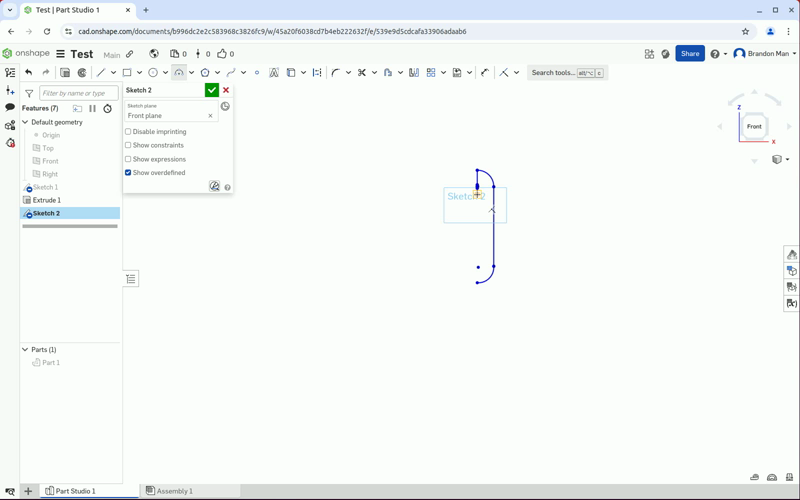
click(477, 194)
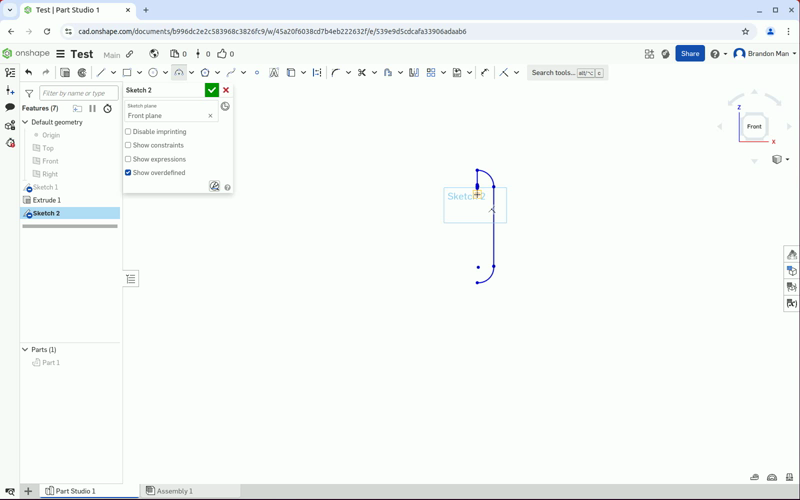
key_down(shift)
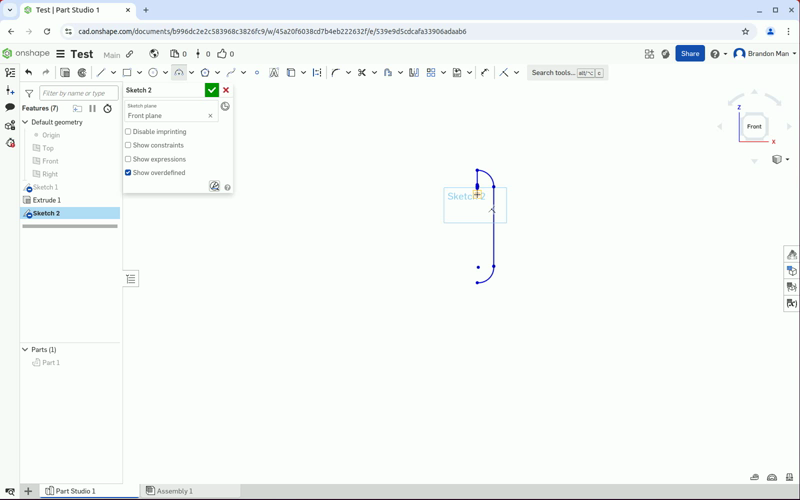
mouse_move(485, 202)
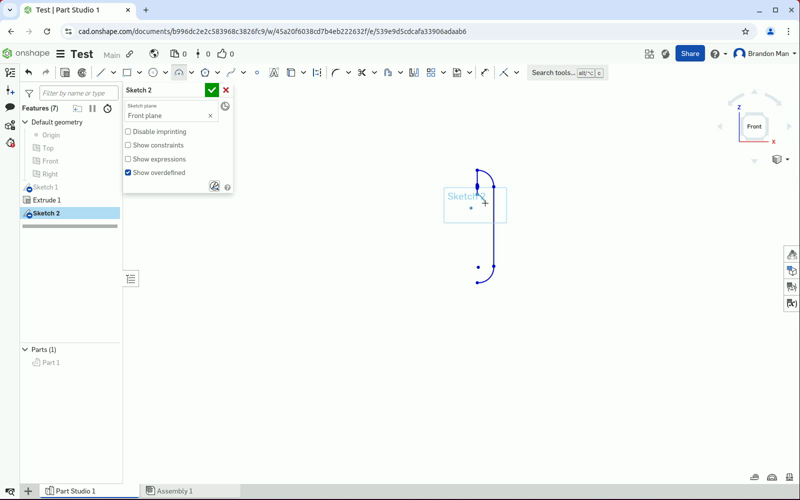
click(485, 202)
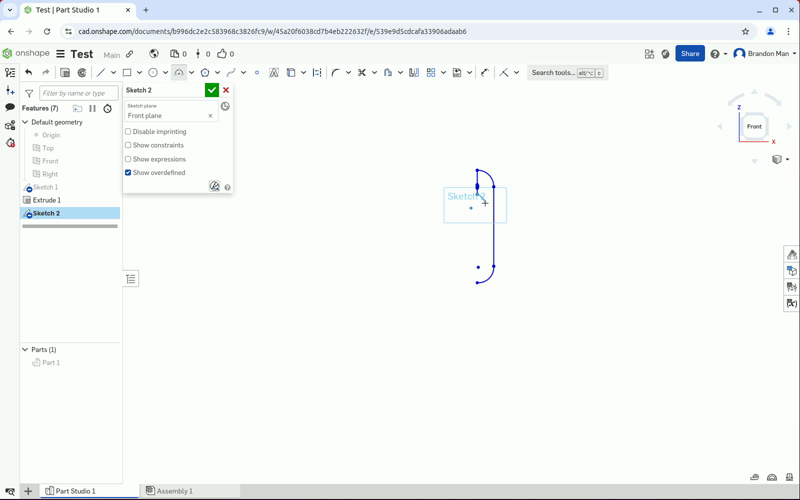
mouse_move(483, 196)
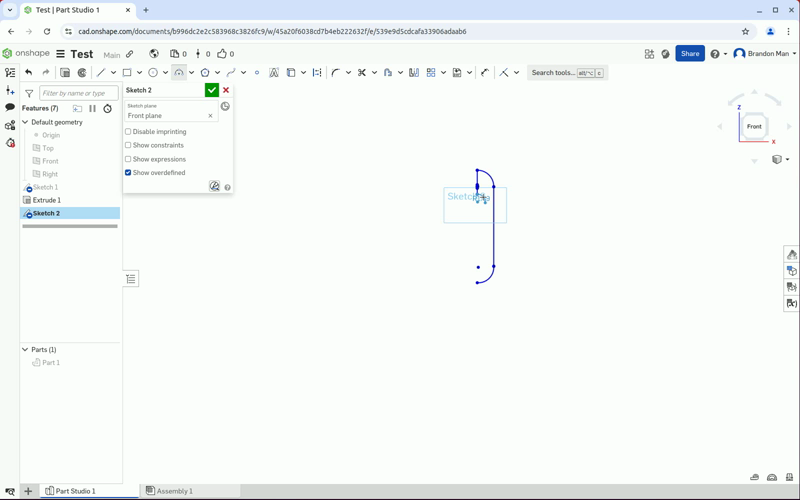
click(483, 196)
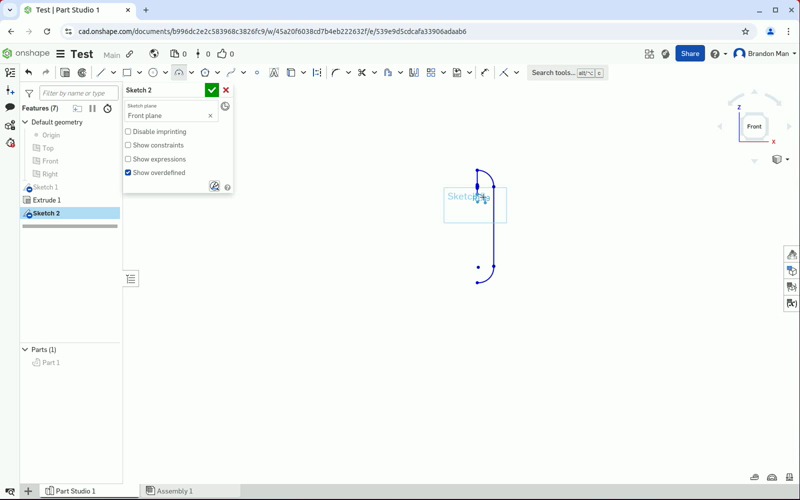
key_up(shift)
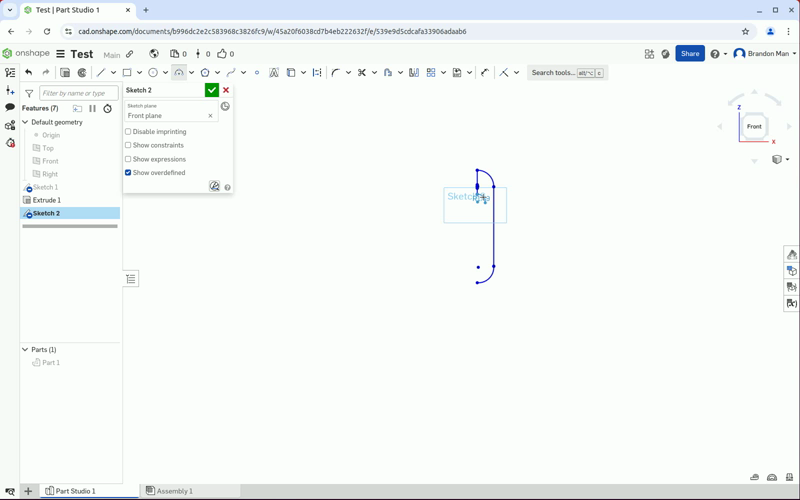
key(esc)
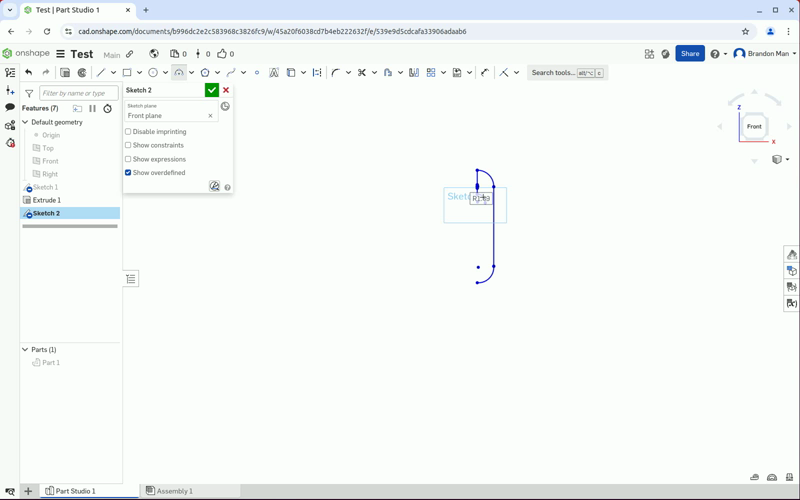
key(l)
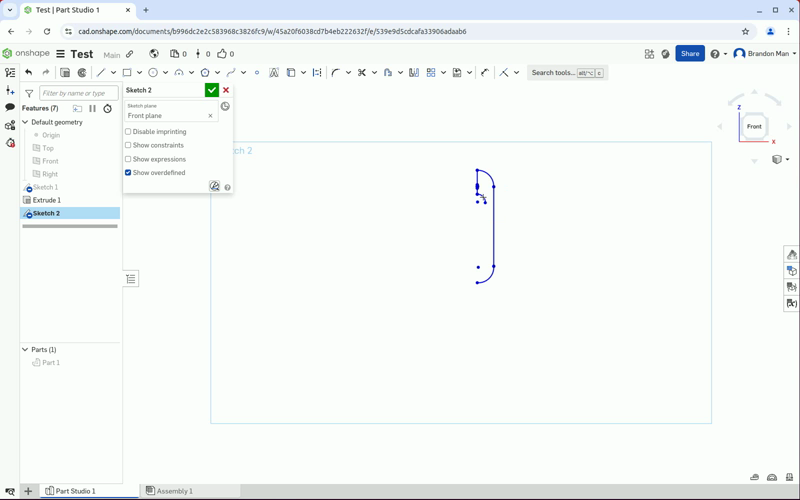
mouse_move(485, 202)
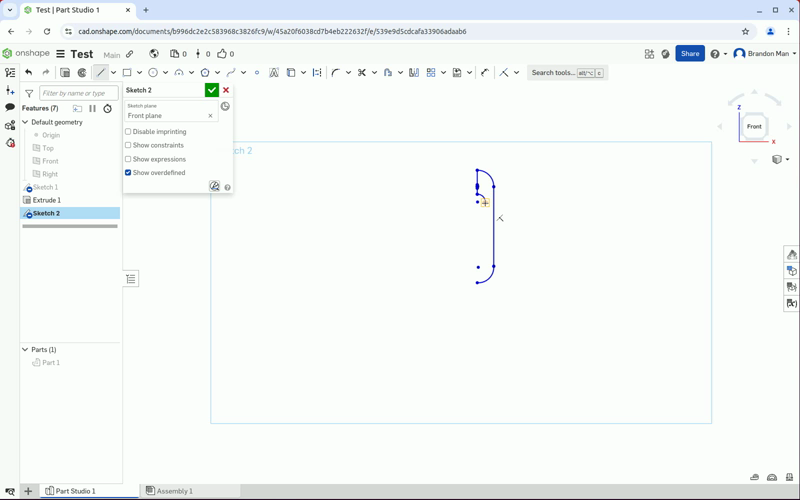
click(485, 202)
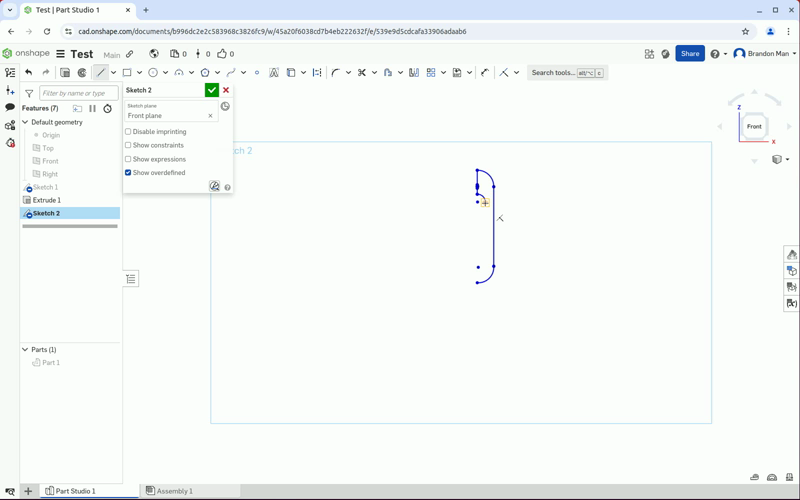
key_down(shift)
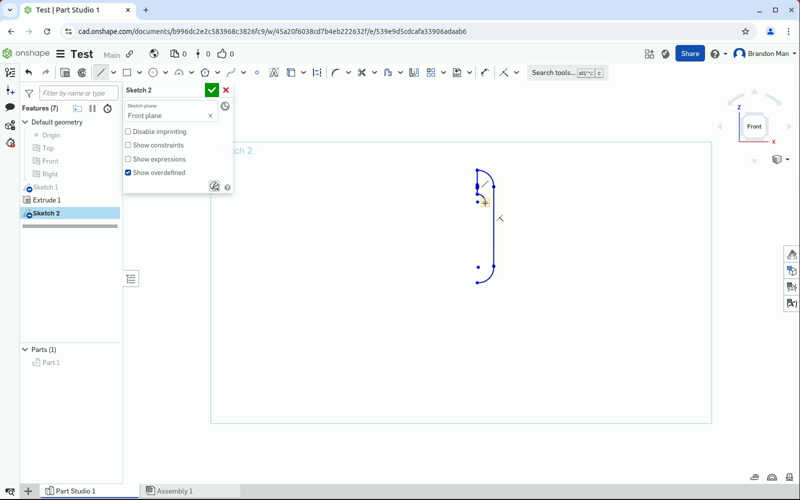
mouse_move(515, 202)
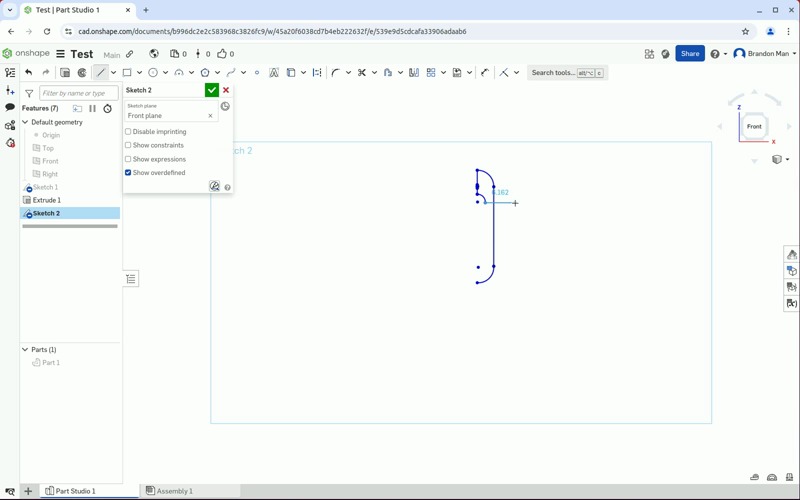
mouse_move(485, 250)
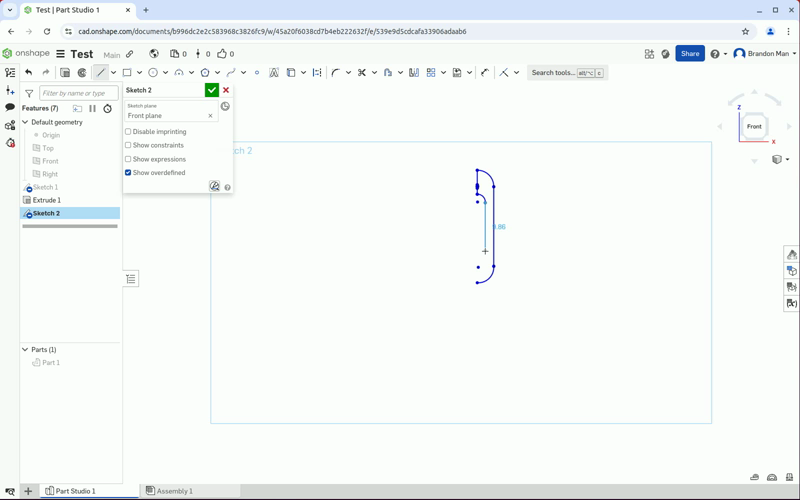
click(485, 250)
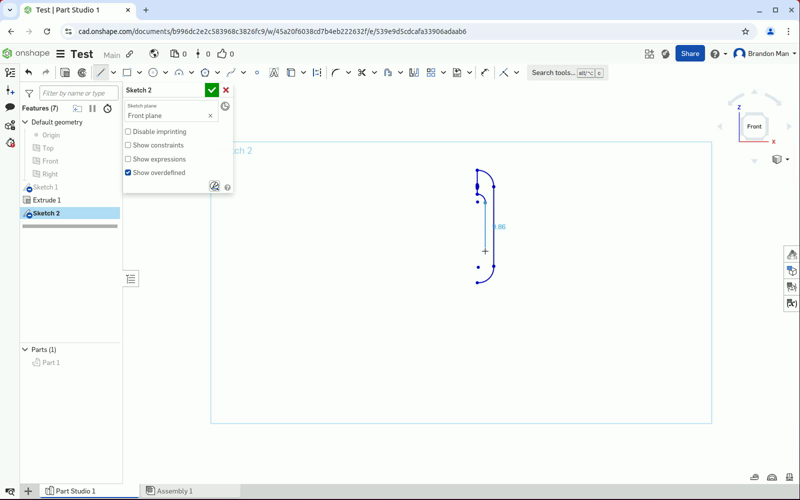
key_up(shift)
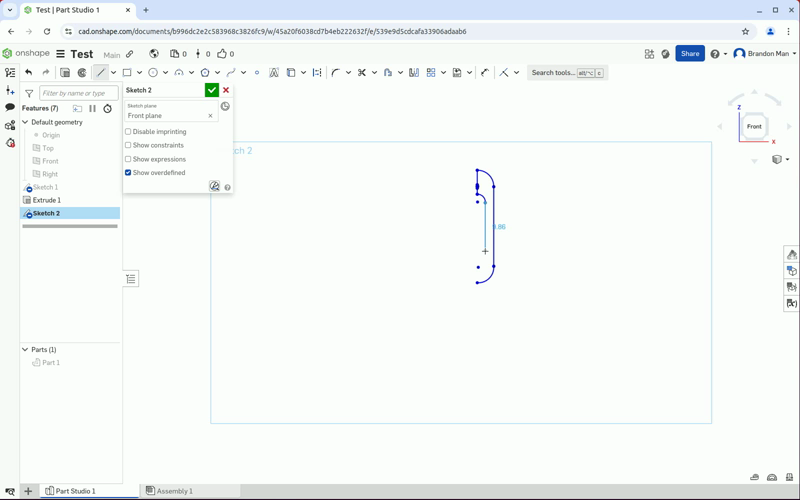
key(esc)
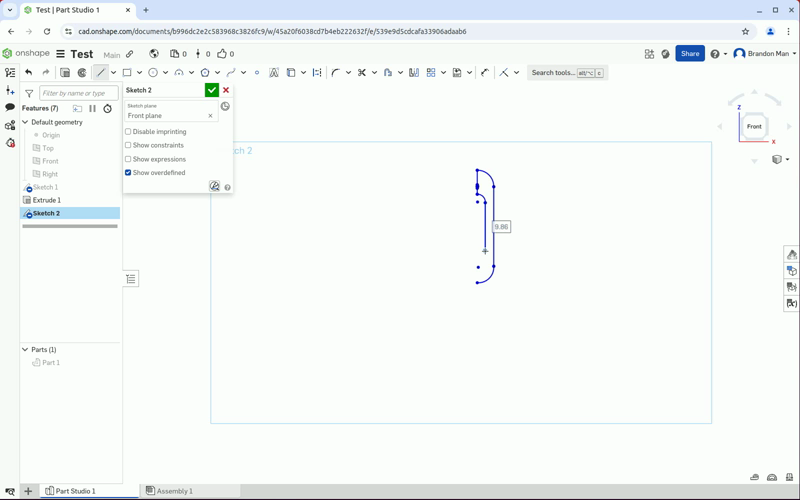
key(a)
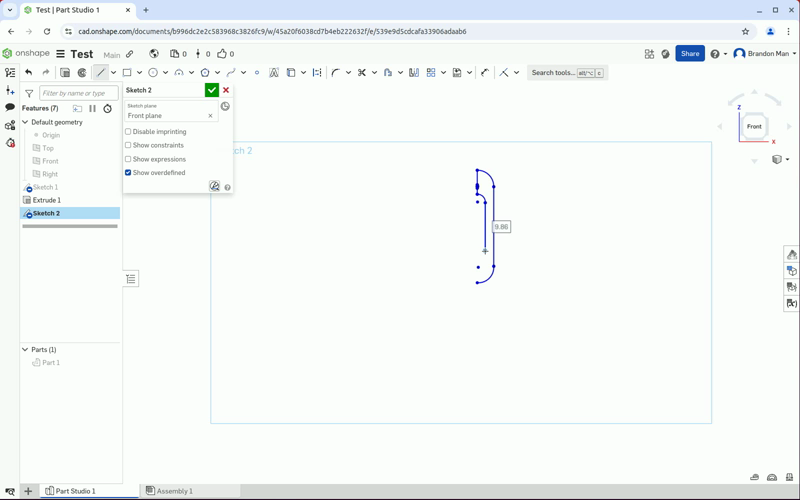
mouse_move(485, 250)
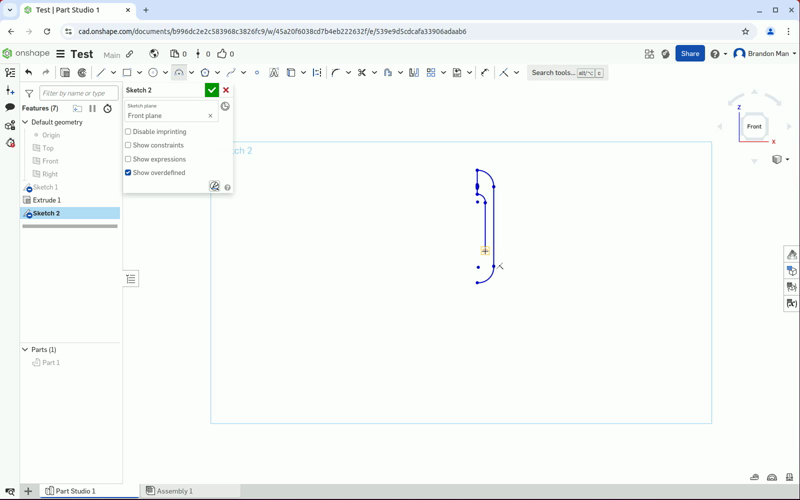
click(485, 250)
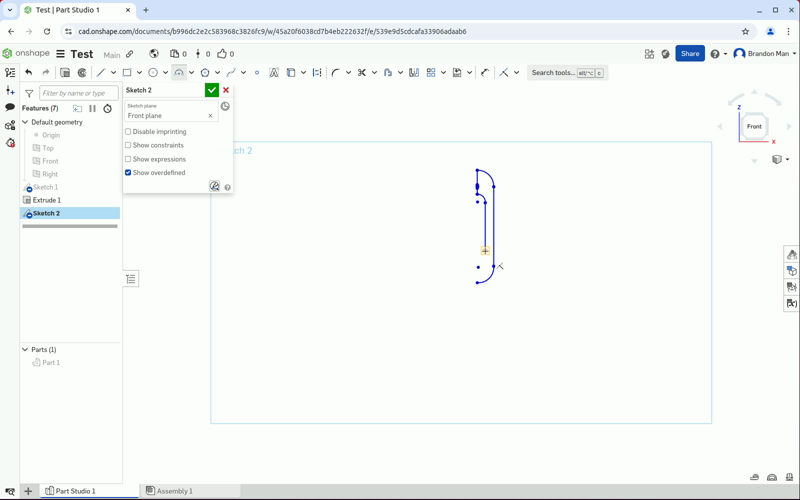
key_down(shift)
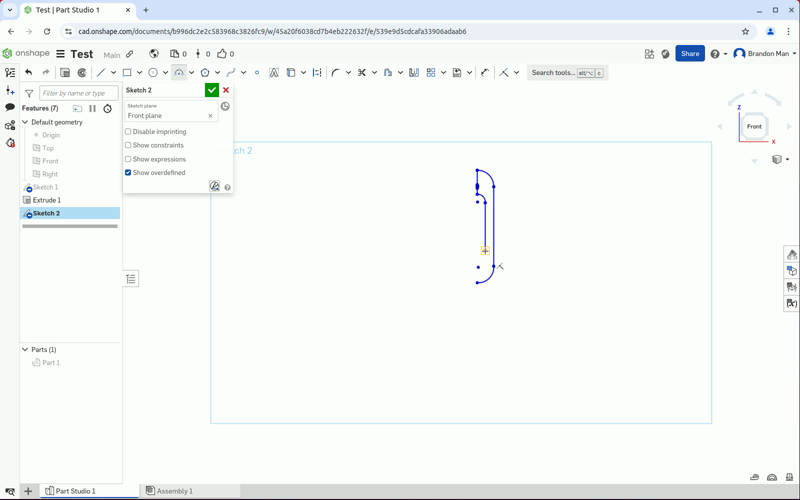
mouse_move(477, 259)
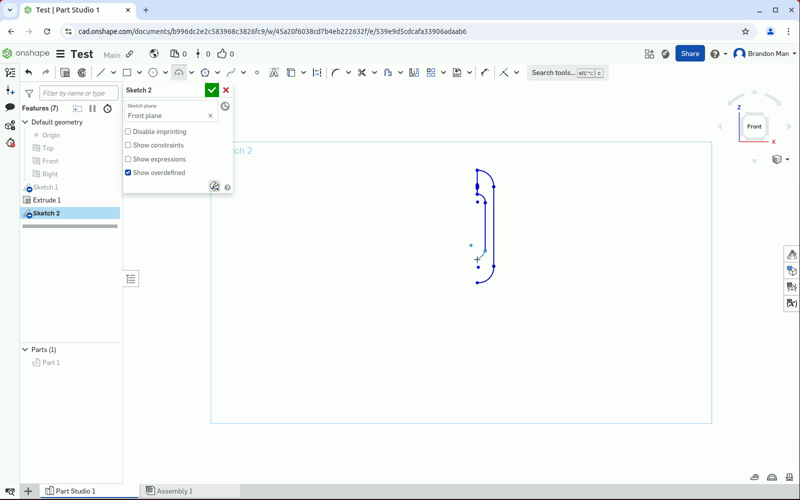
click(477, 259)
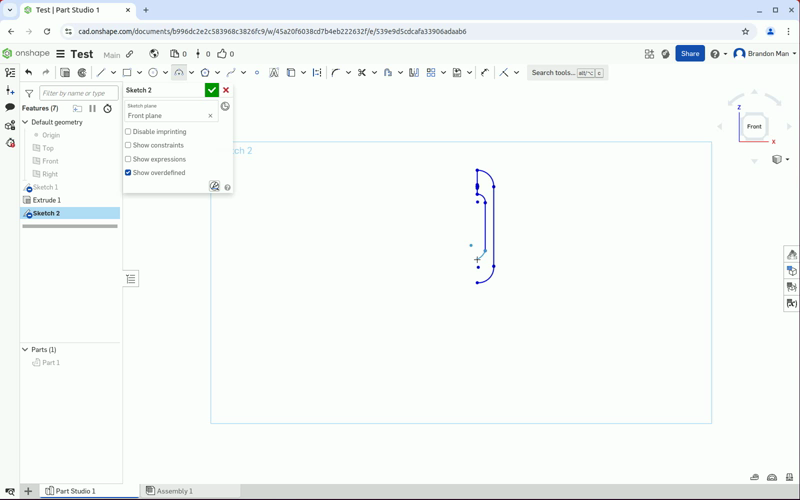
mouse_move(483, 256)
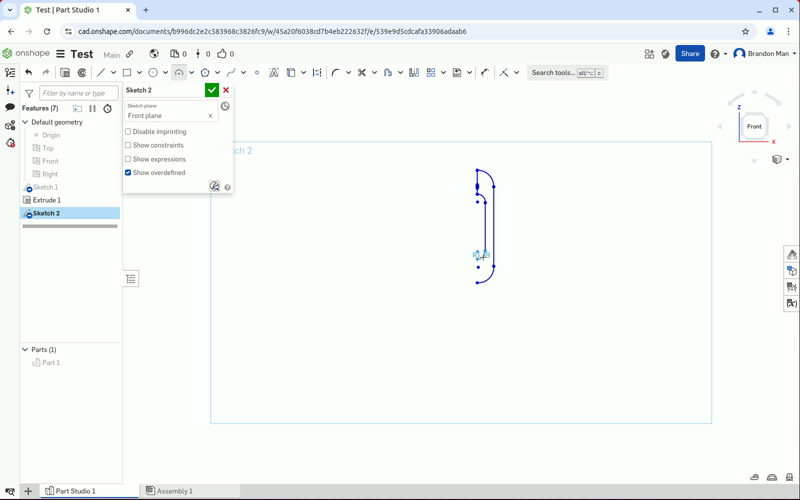
click(483, 256)
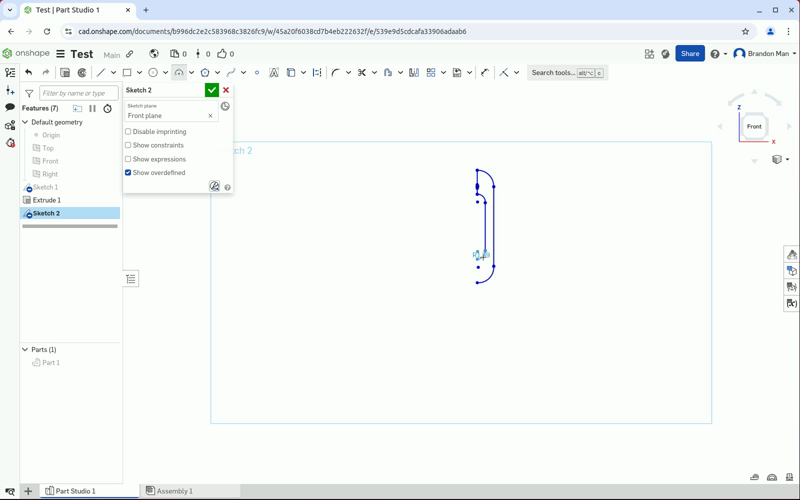
key_up(shift)
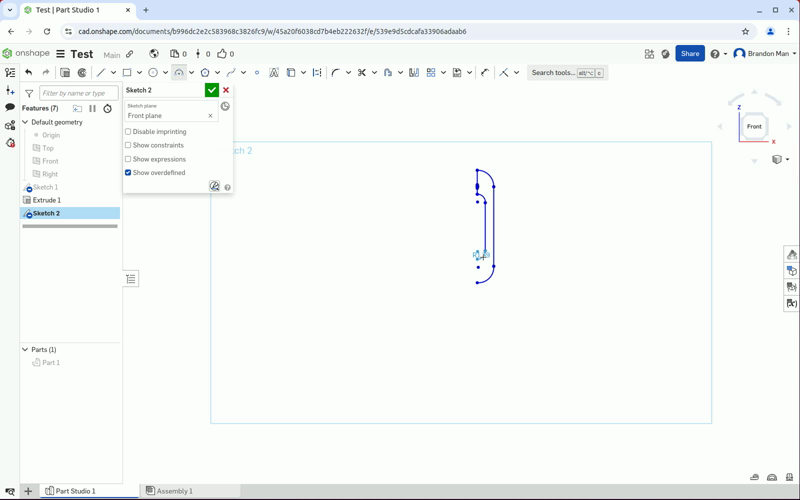
key(esc)
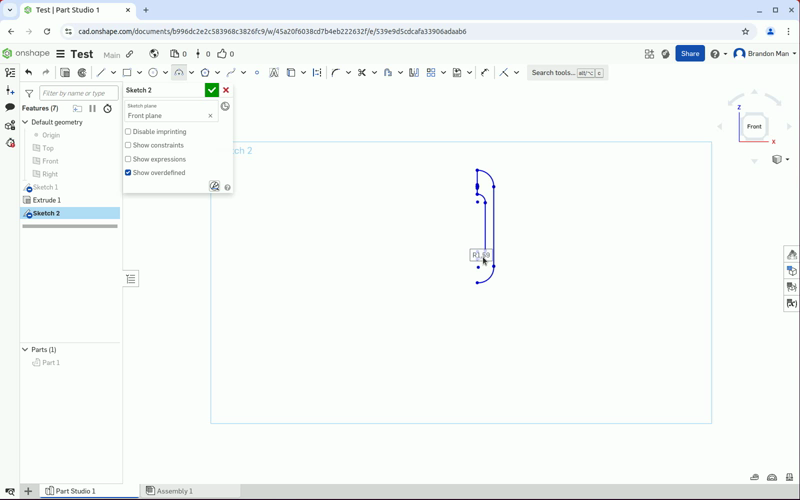
key(l)
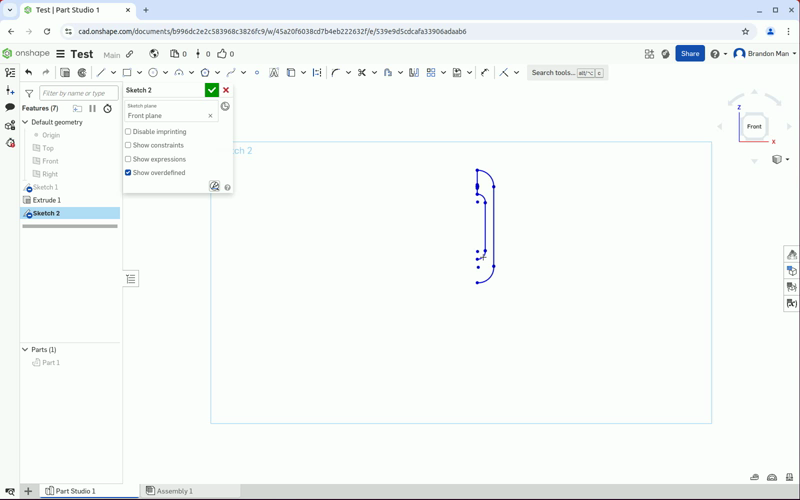
mouse_move(477, 259)
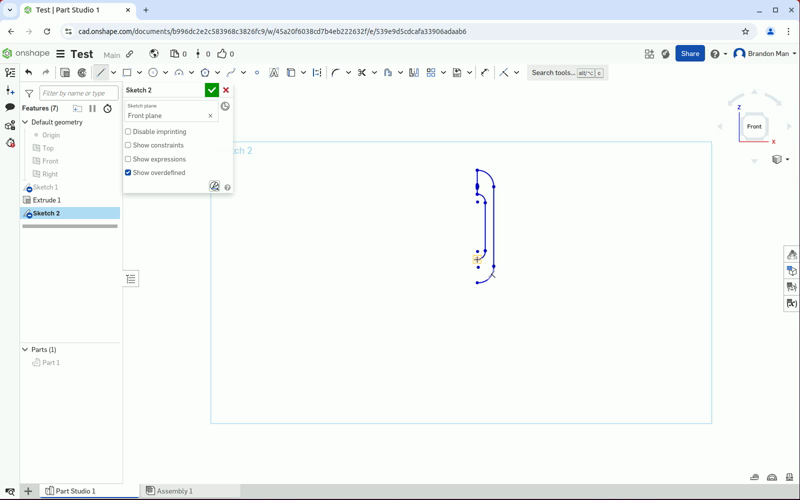
click(477, 259)
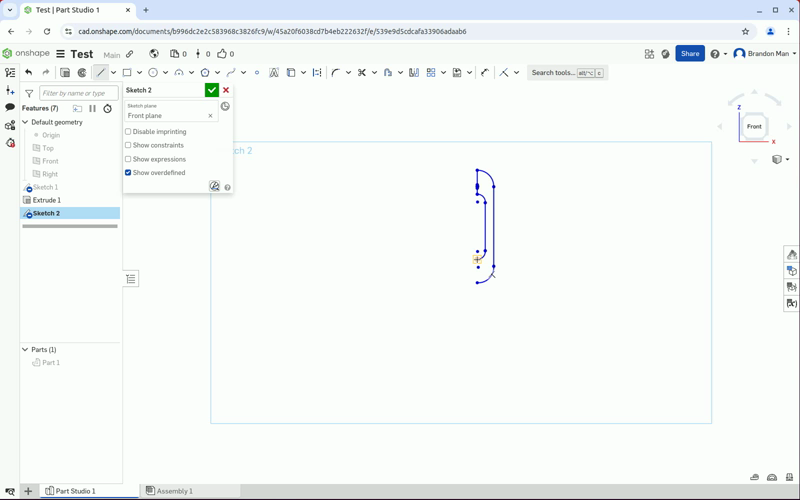
key_down(shift)
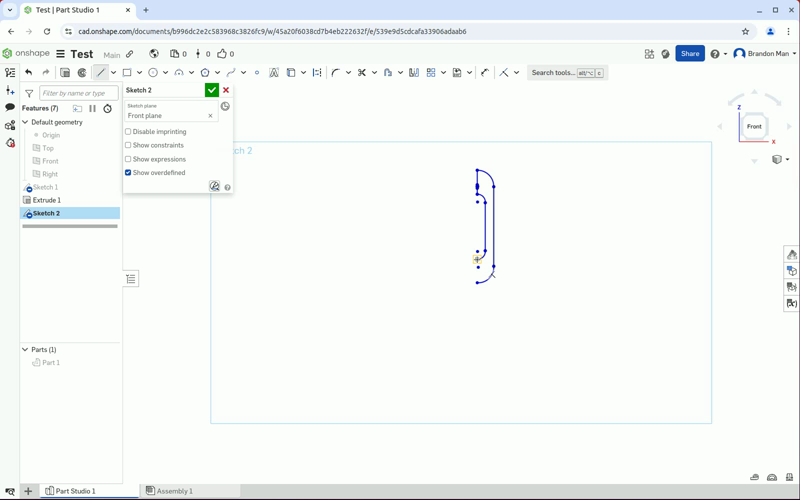
mouse_move(507, 259)
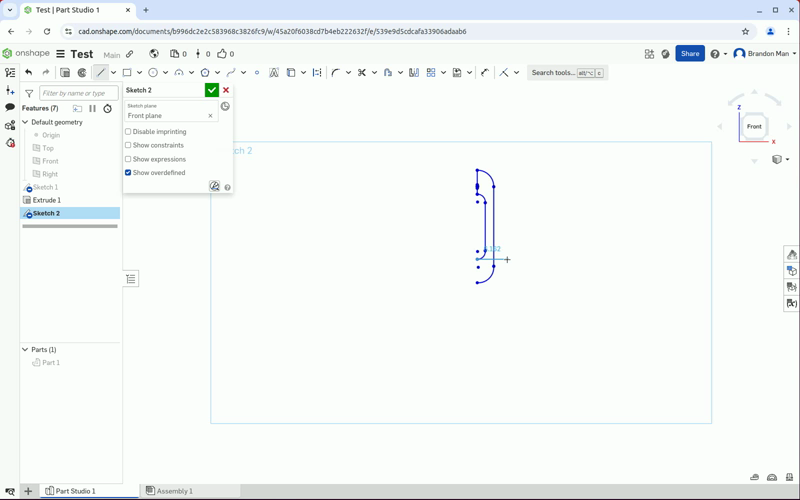
mouse_move(477, 265)
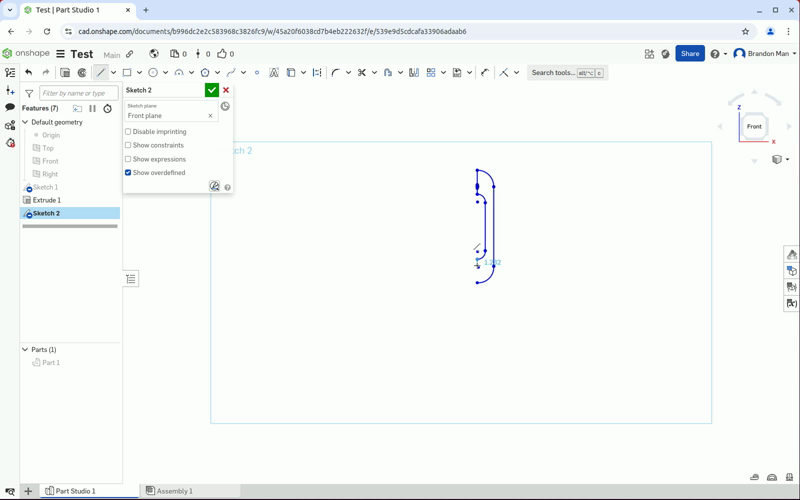
scroll(6)
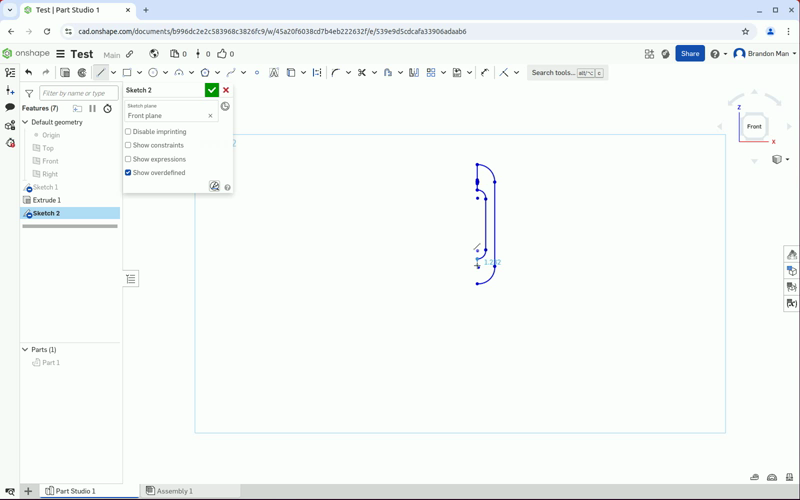
scroll(6)
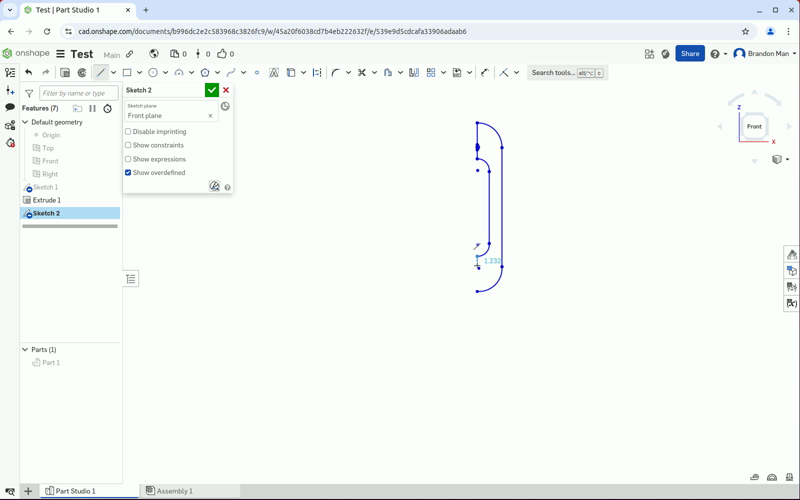
scroll(6)
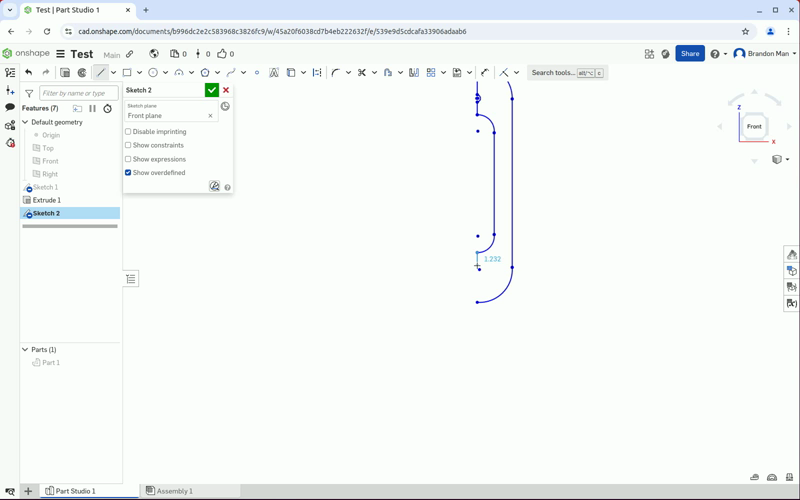
scroll(6)
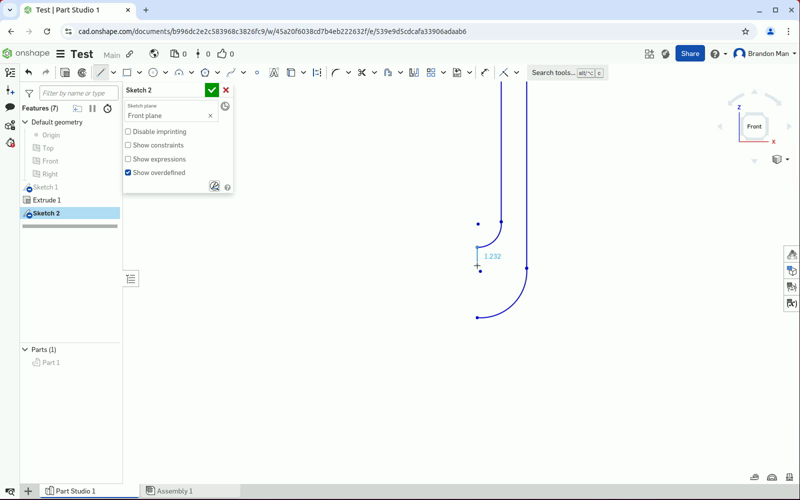
scroll(6)
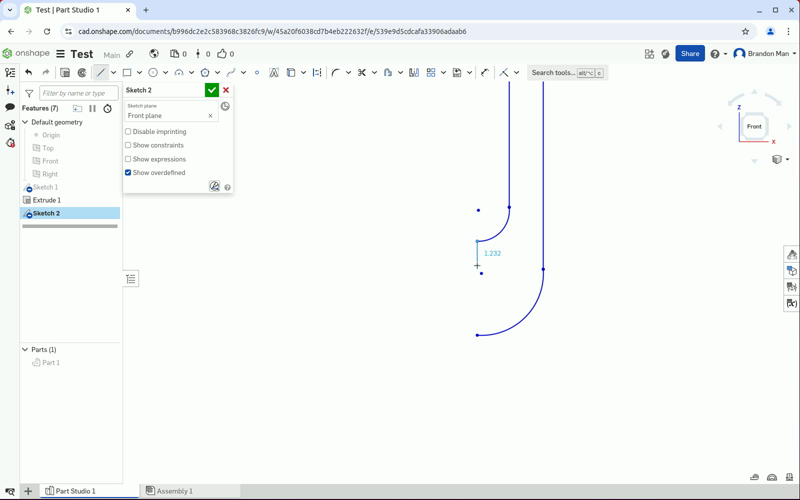
scroll(6)
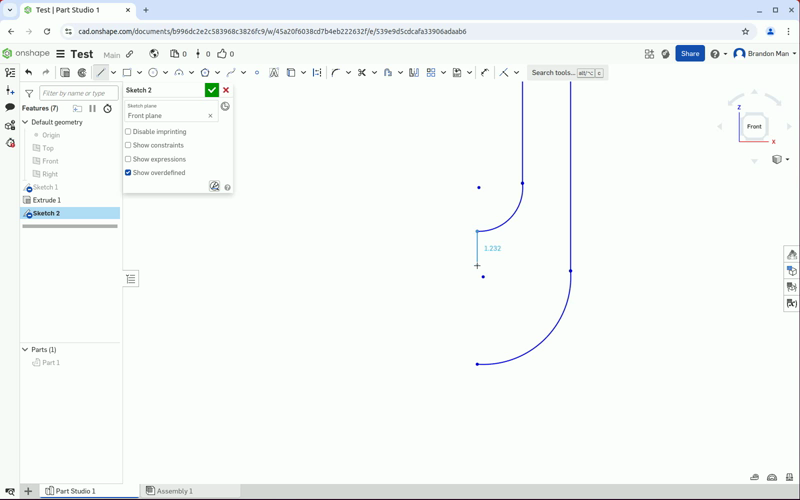
scroll(6)
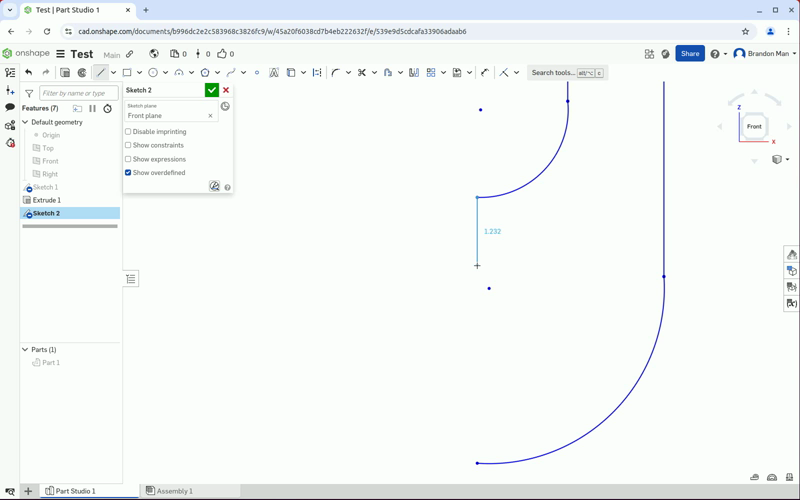
click(477, 265)
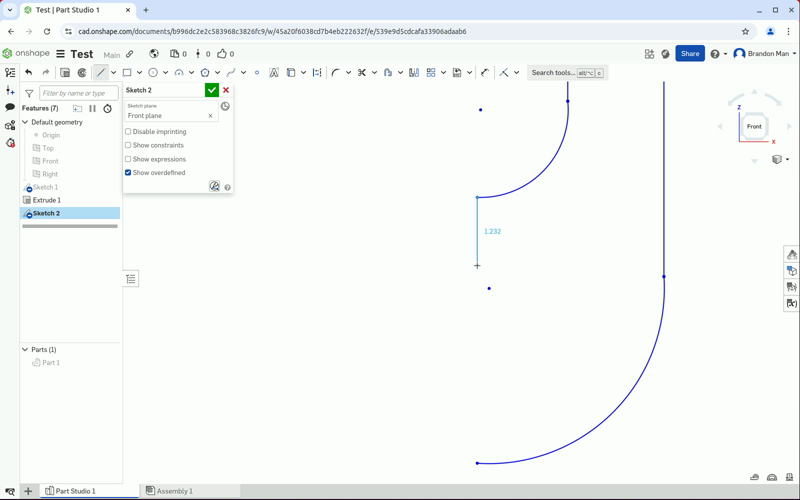
scroll(-6)
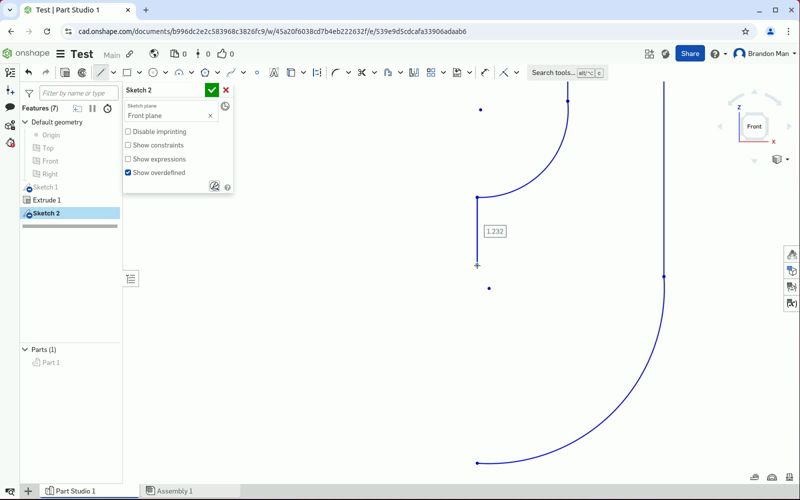
scroll(-6)
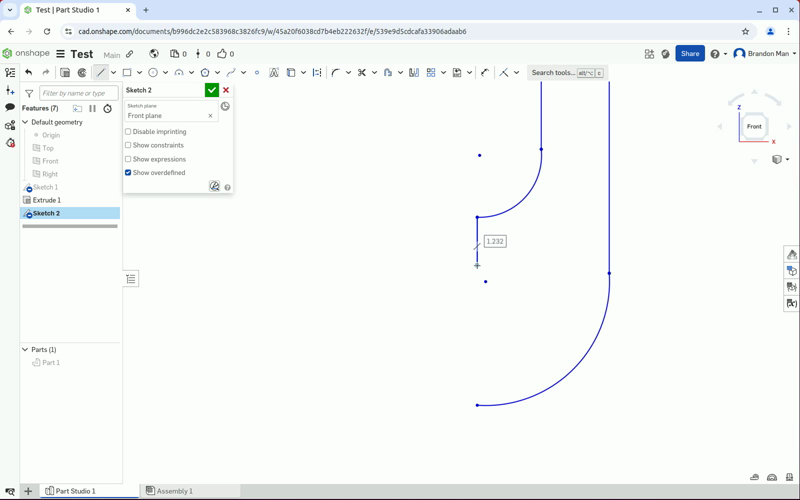
scroll(-6)
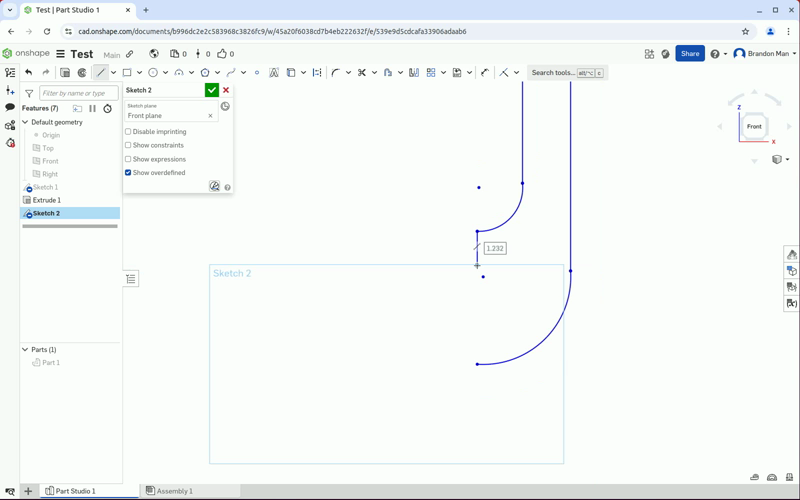
scroll(-6)
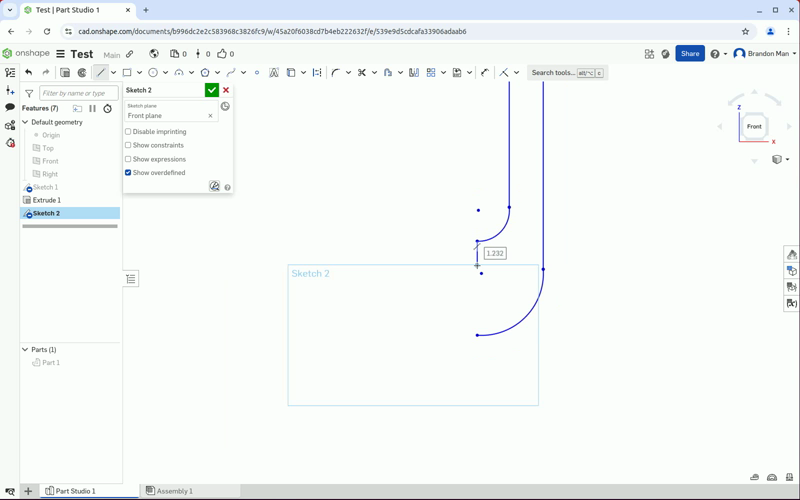
scroll(-6)
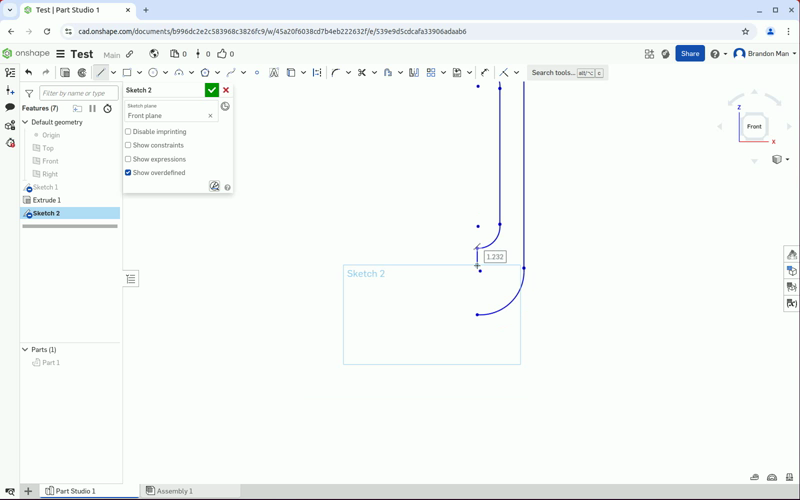
scroll(-6)
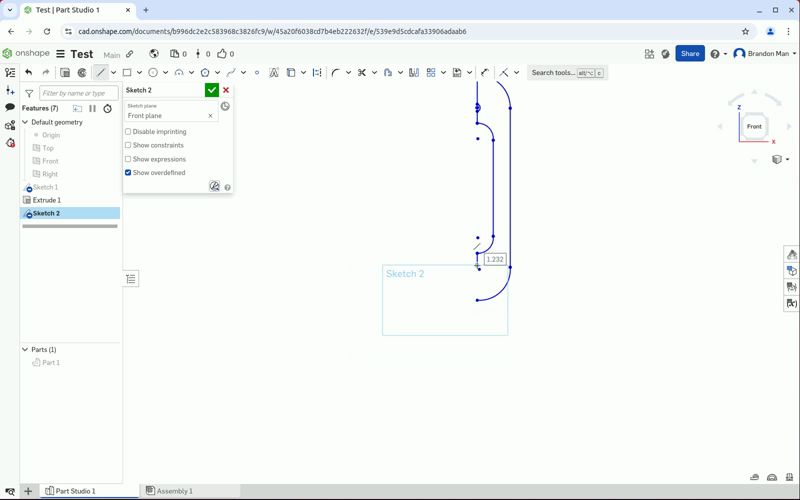
scroll(-6)
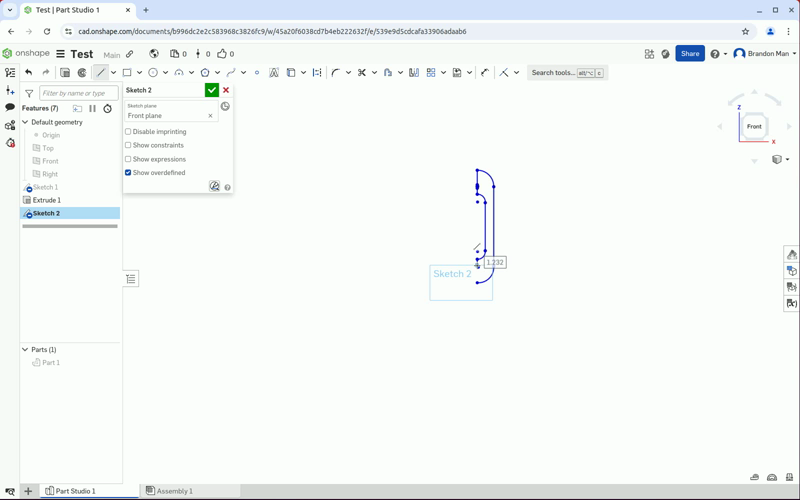
key_up(shift)
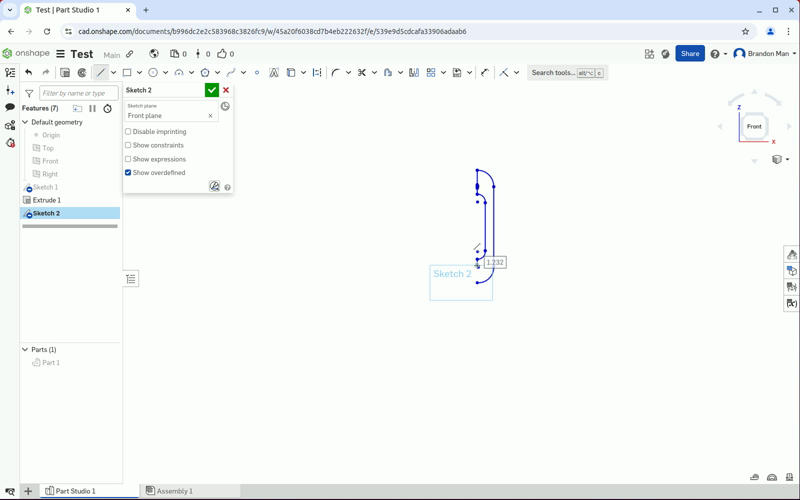
key(esc)
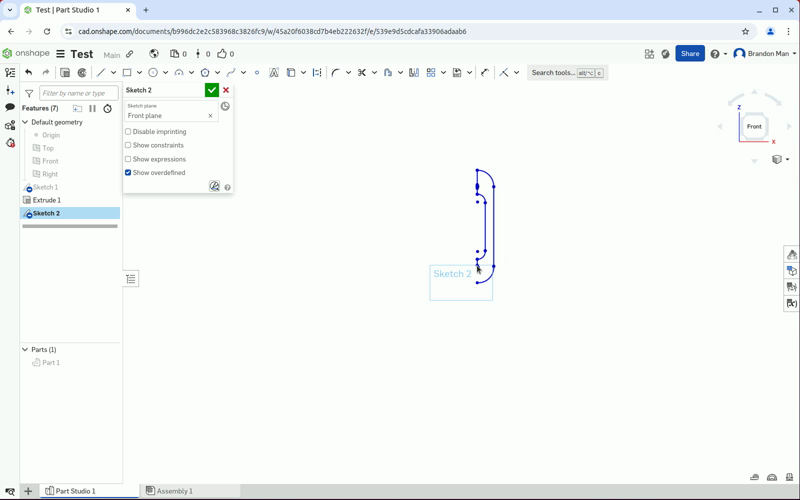
key(a)
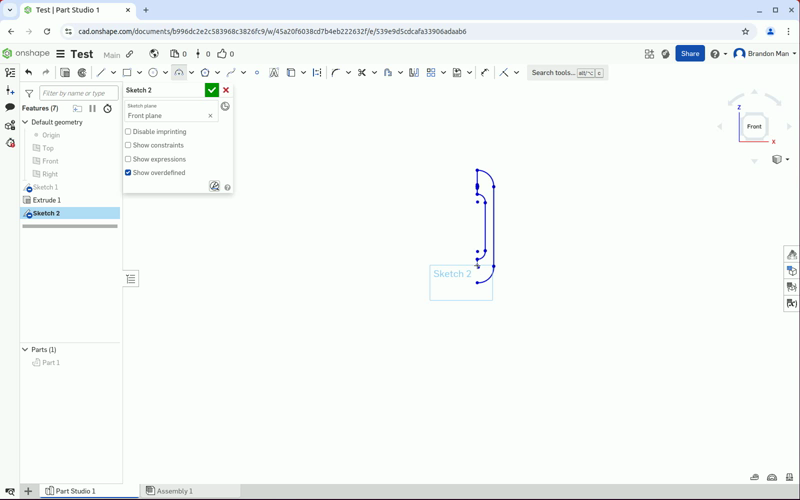
mouse_move(477, 265)
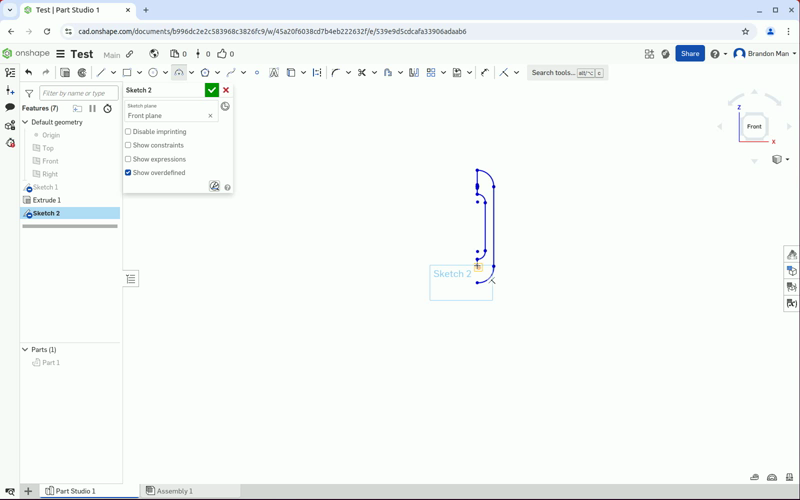
scroll(6)
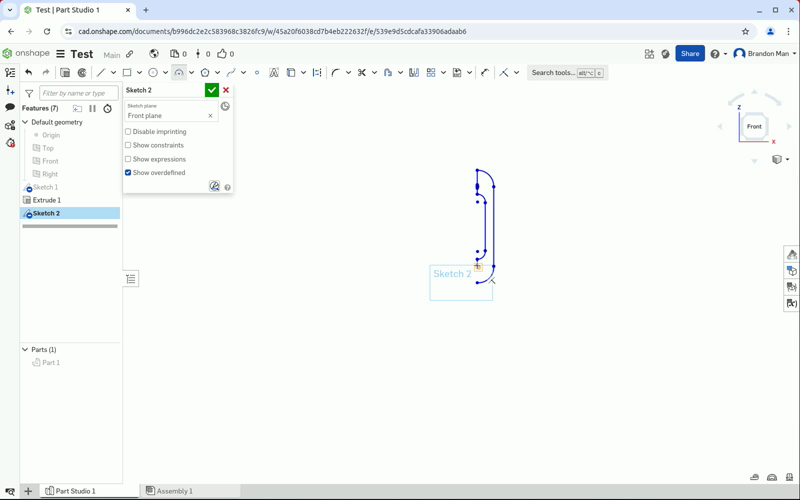
scroll(6)
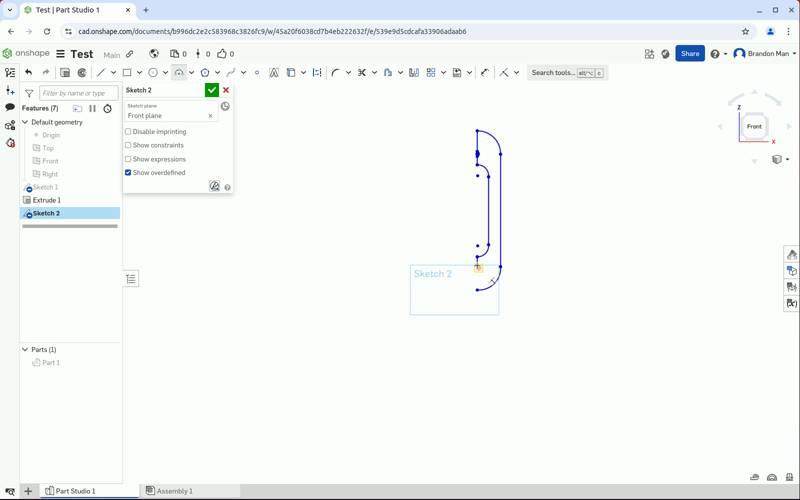
scroll(6)
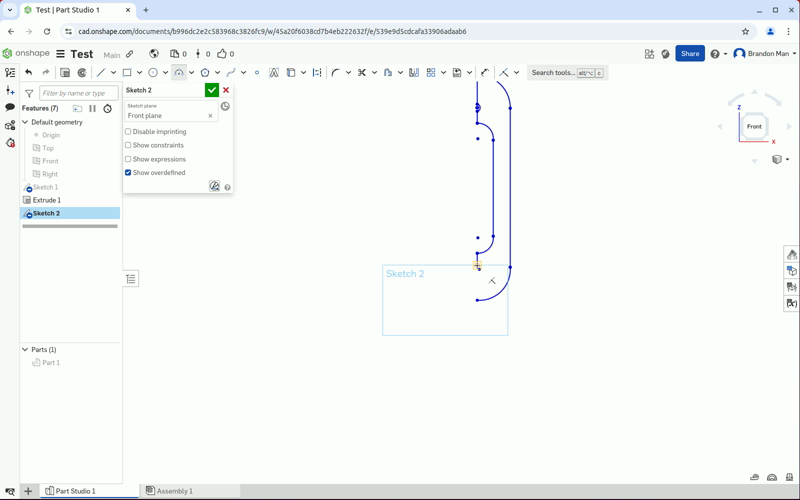
scroll(6)
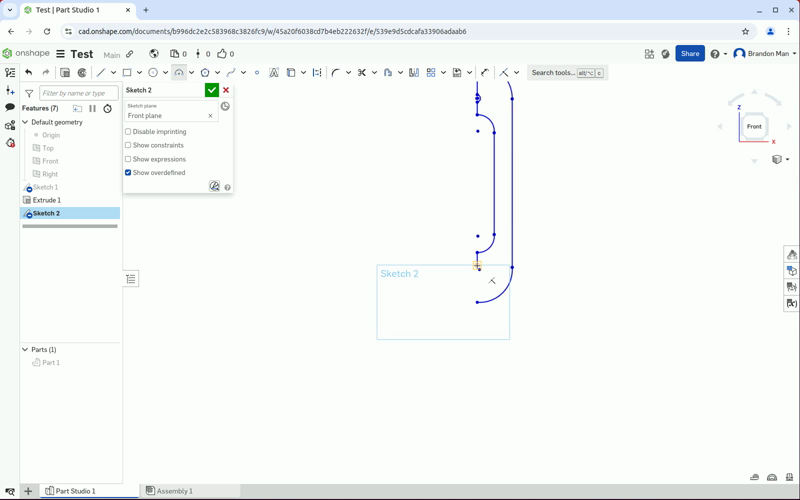
scroll(6)
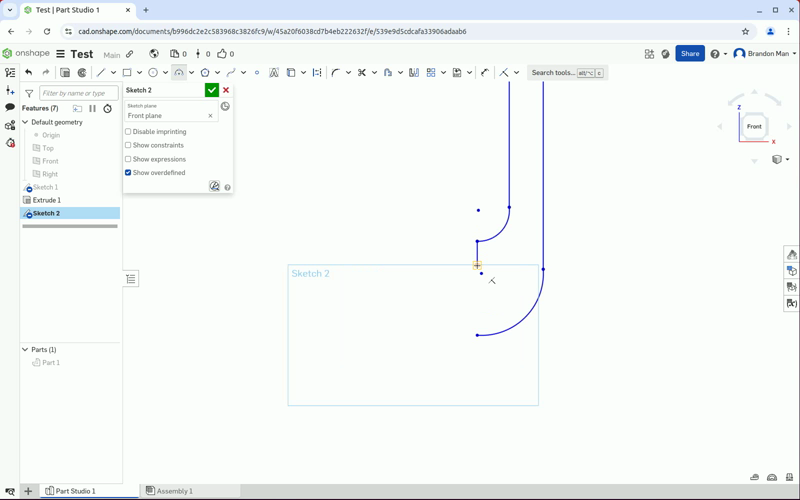
scroll(6)
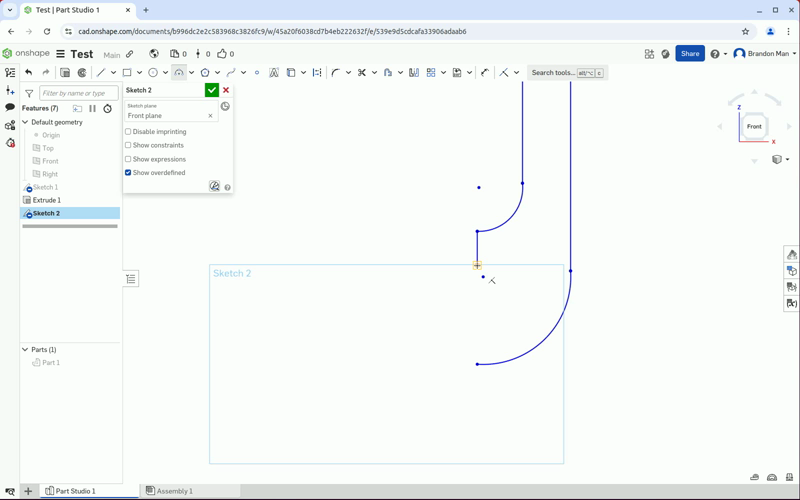
scroll(6)
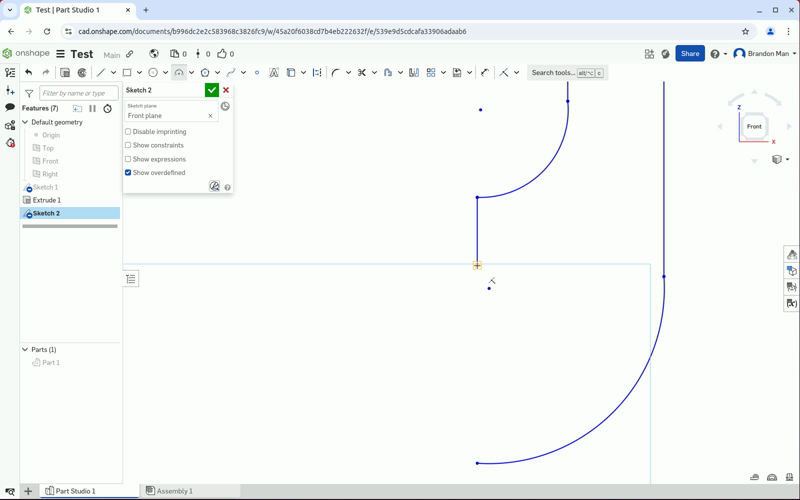
click(477, 265)
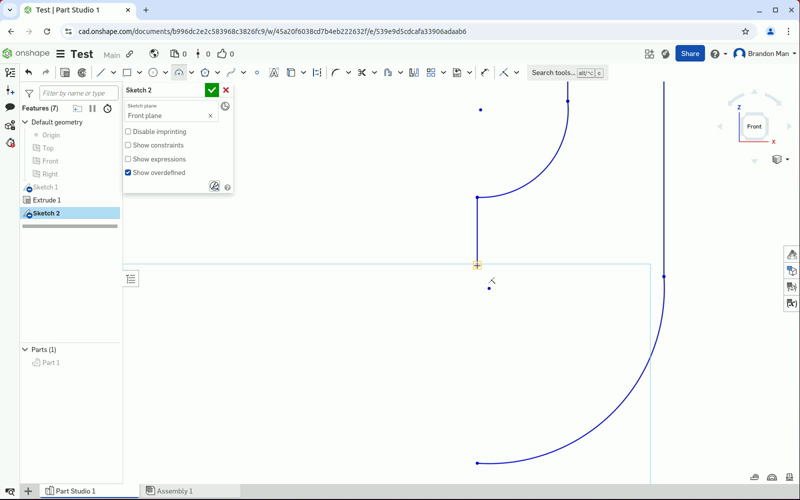
scroll(-6)
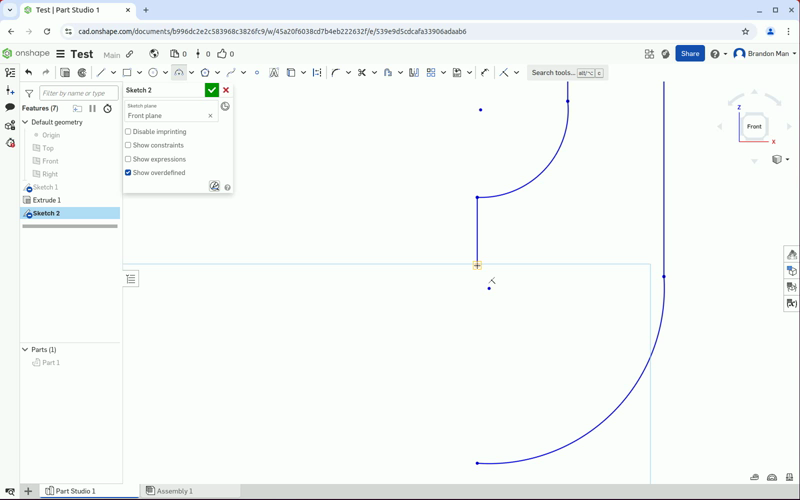
scroll(-6)
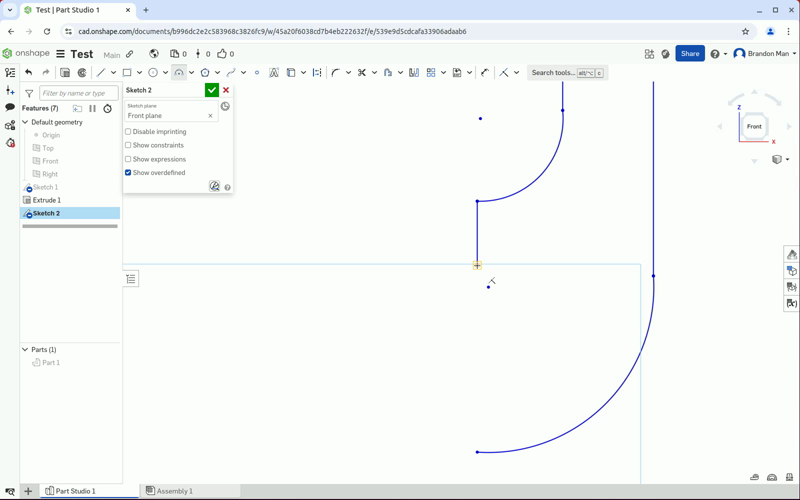
scroll(-6)
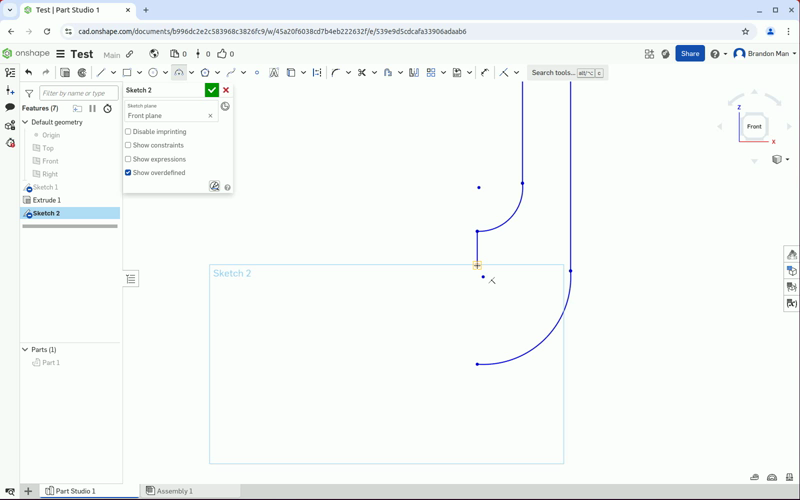
scroll(-6)
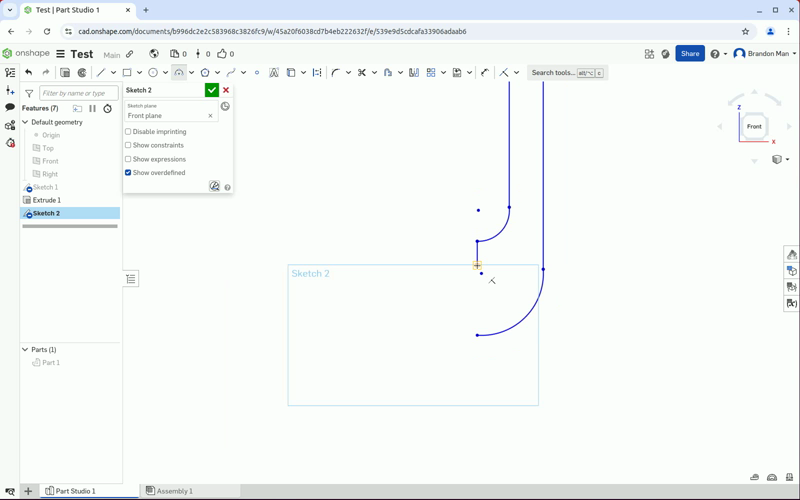
scroll(-6)
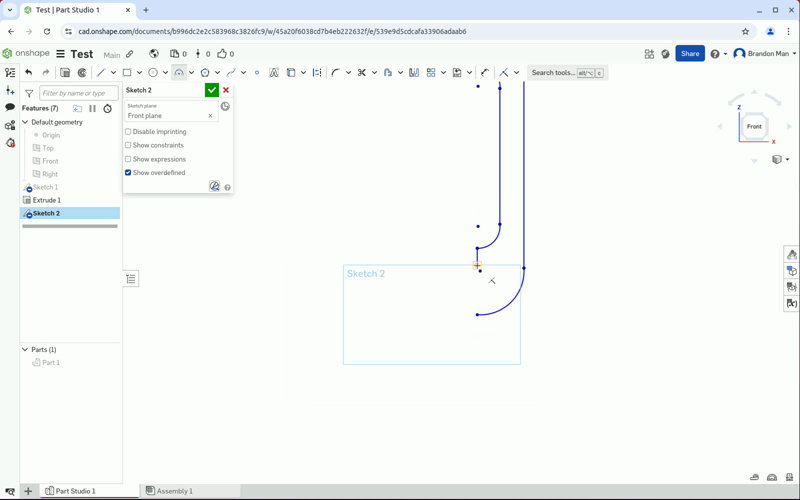
scroll(-6)
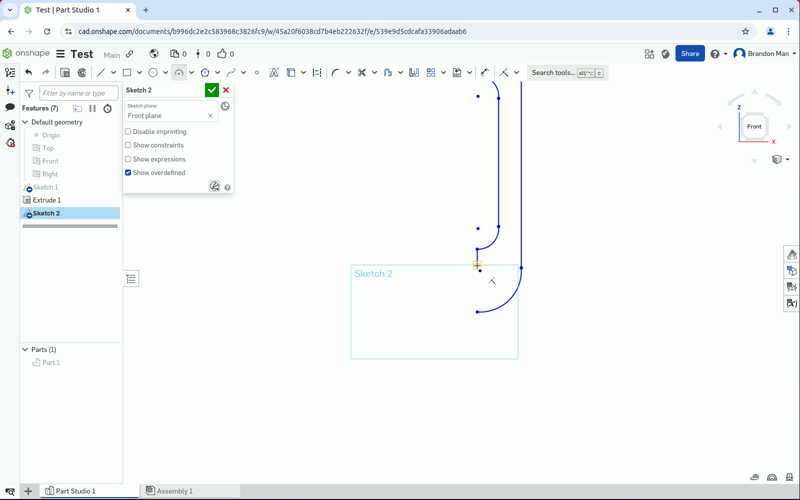
scroll(-6)
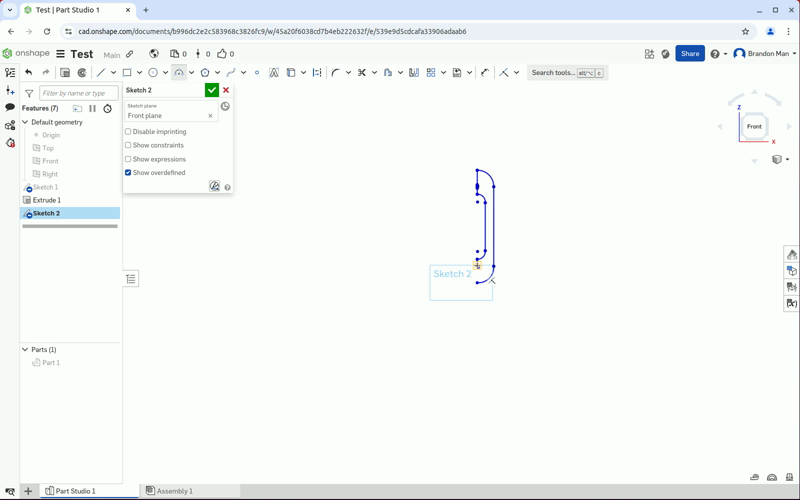
key_down(shift)
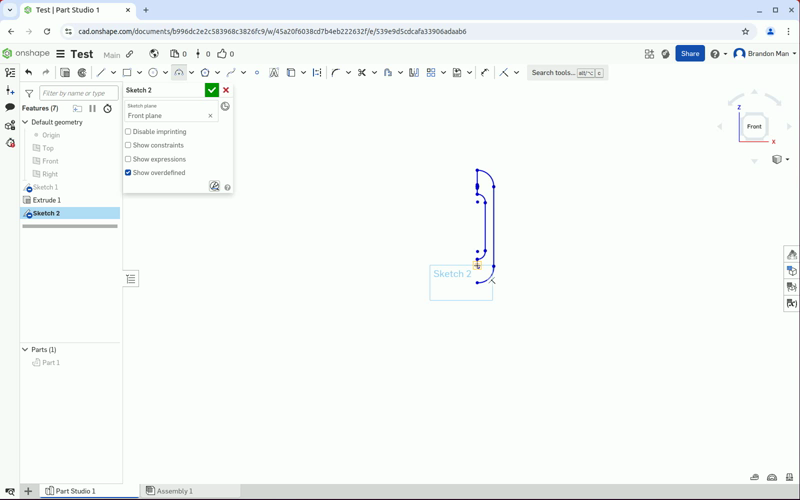
mouse_move(477, 268)
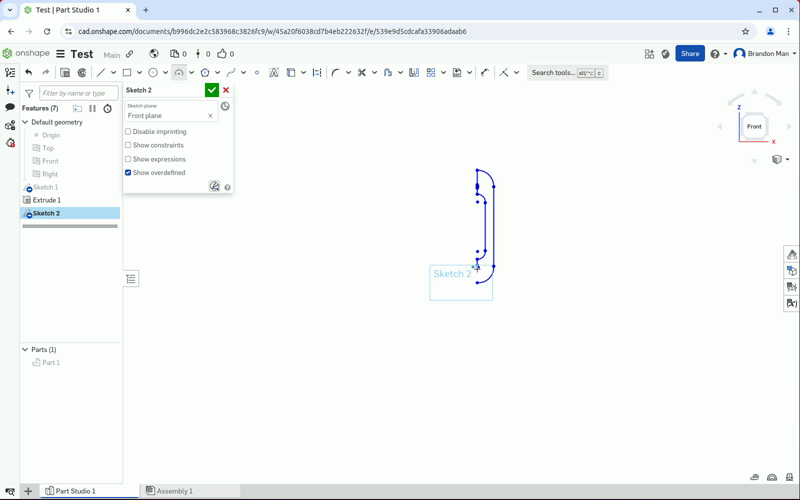
scroll(6)
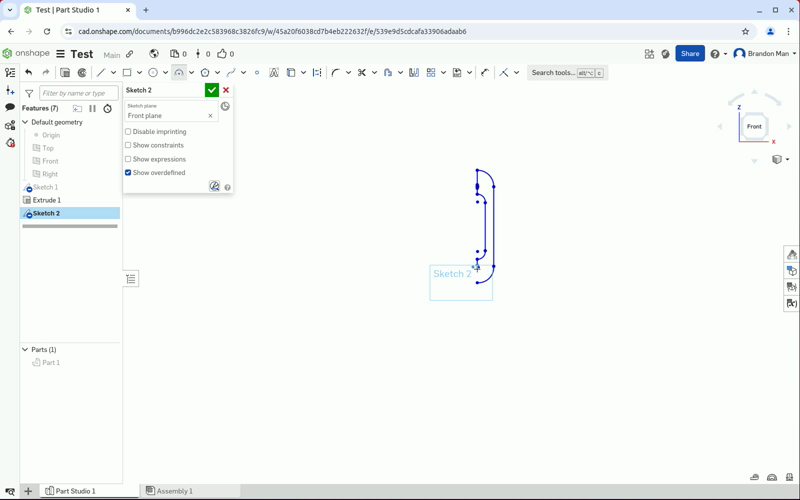
scroll(6)
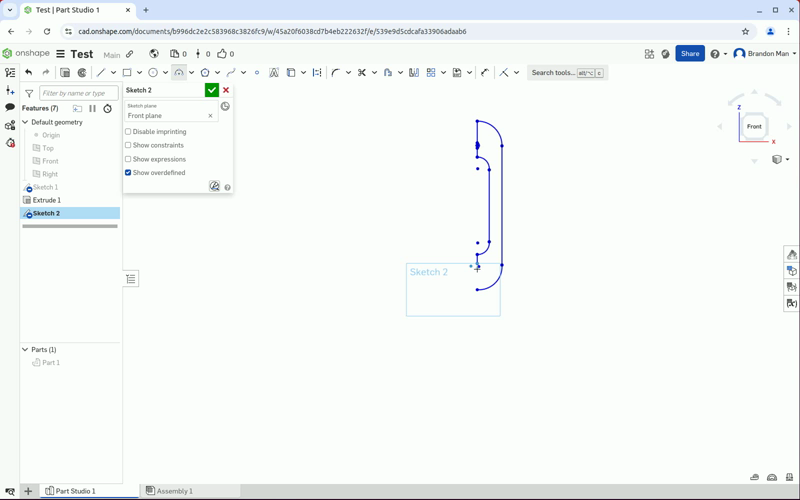
scroll(6)
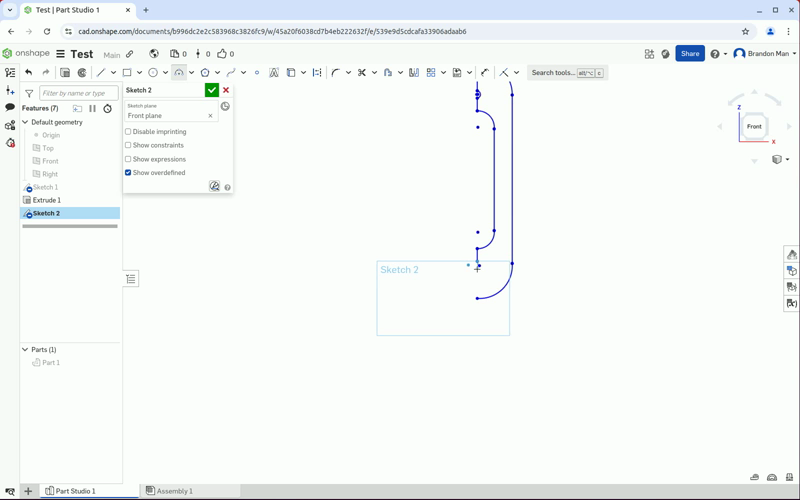
scroll(6)
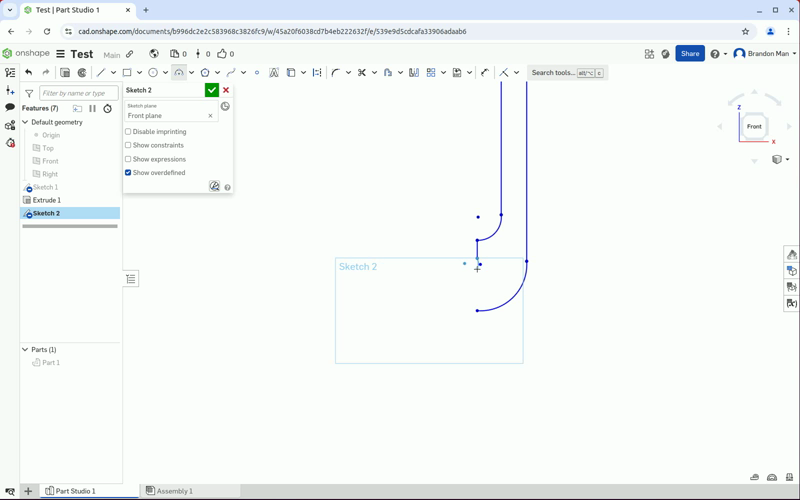
scroll(6)
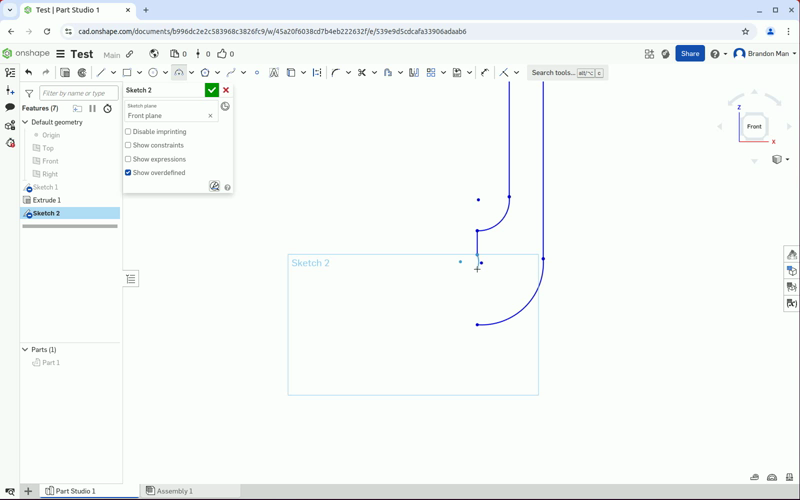
scroll(6)
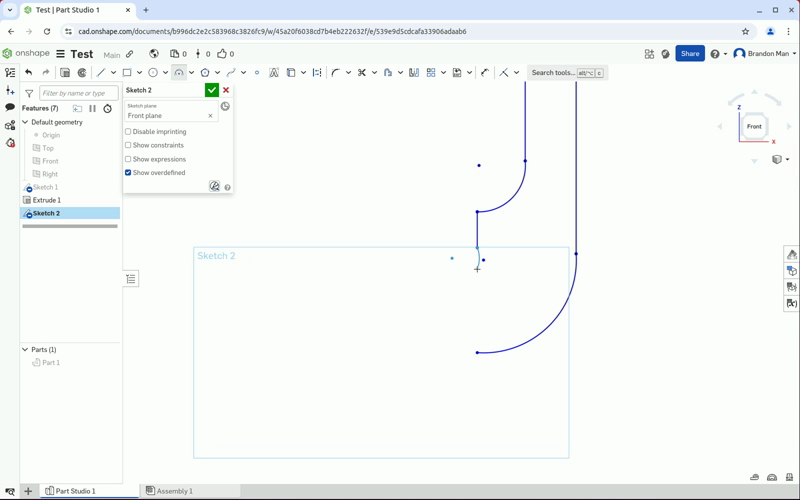
scroll(6)
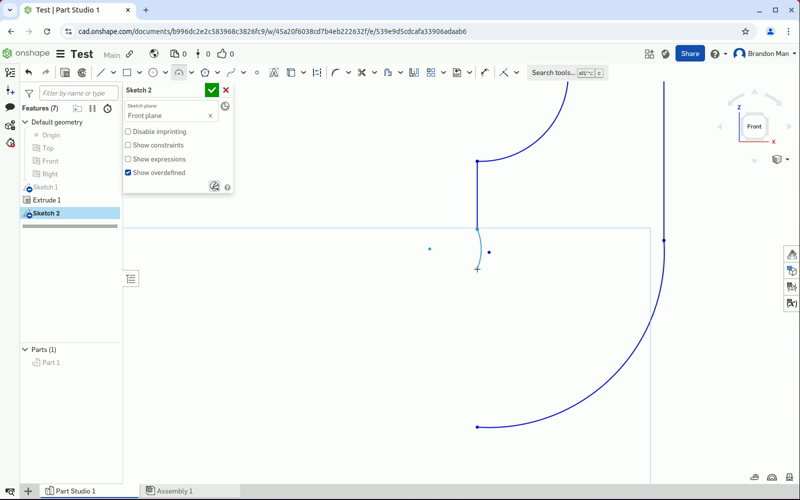
click(477, 268)
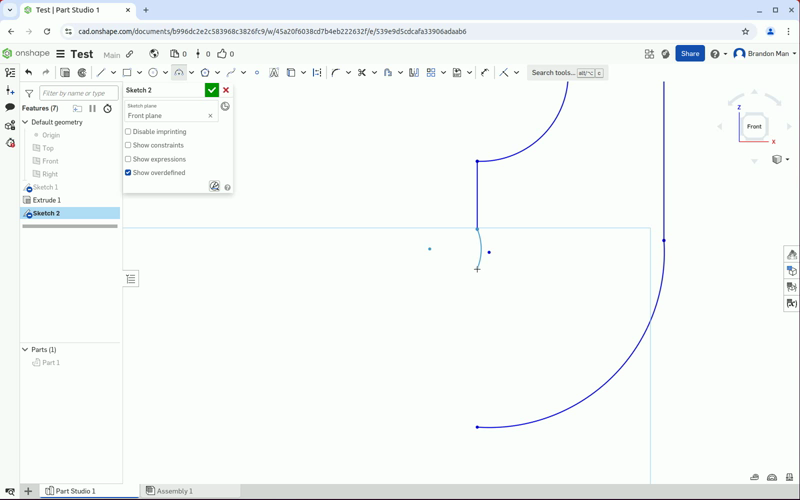
scroll(-6)
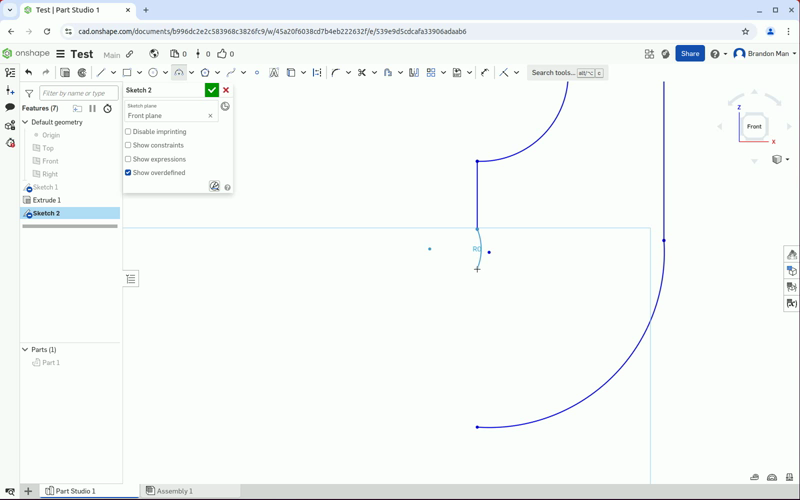
scroll(-6)
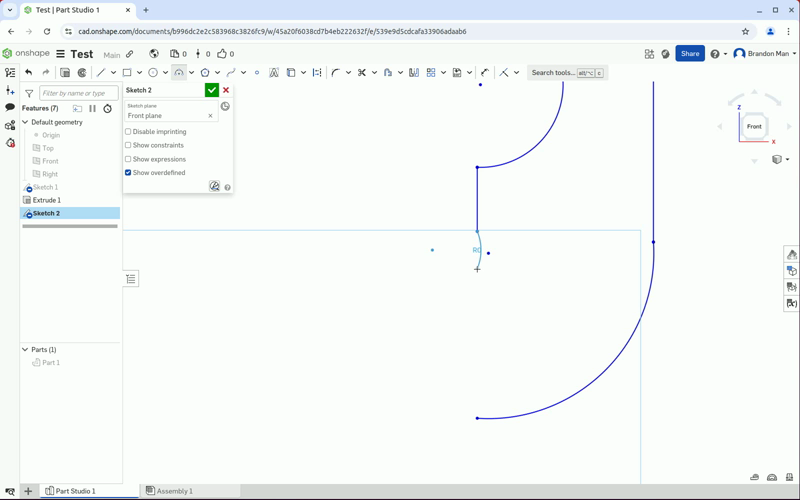
scroll(-6)
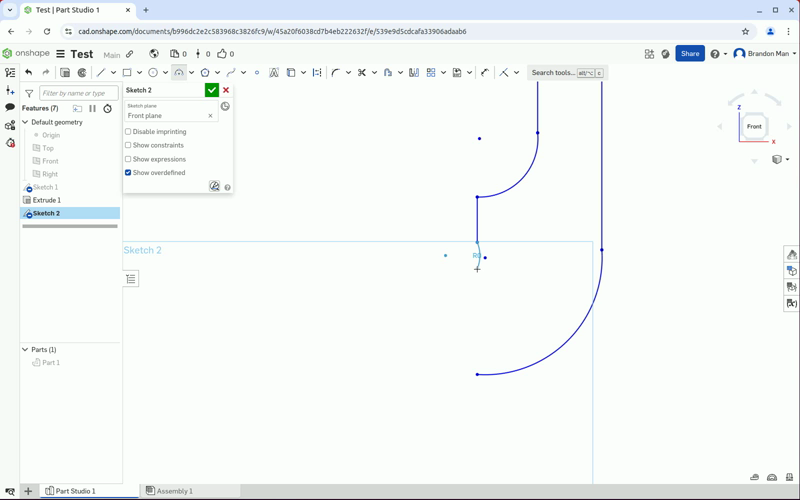
scroll(-6)
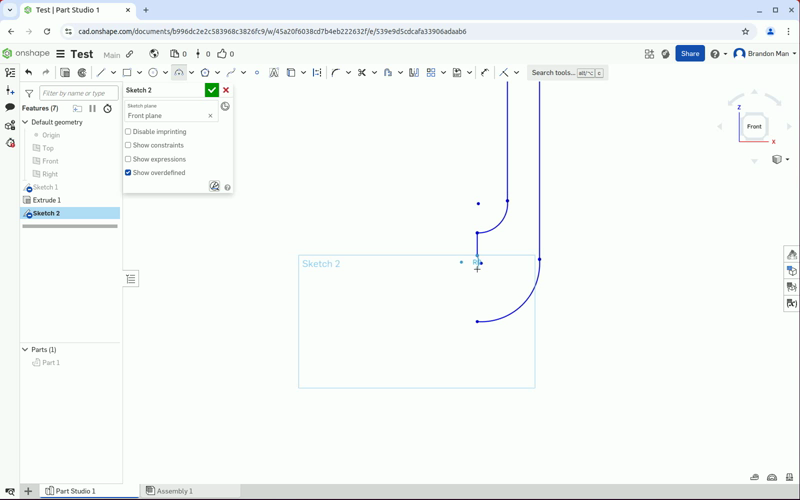
scroll(-6)
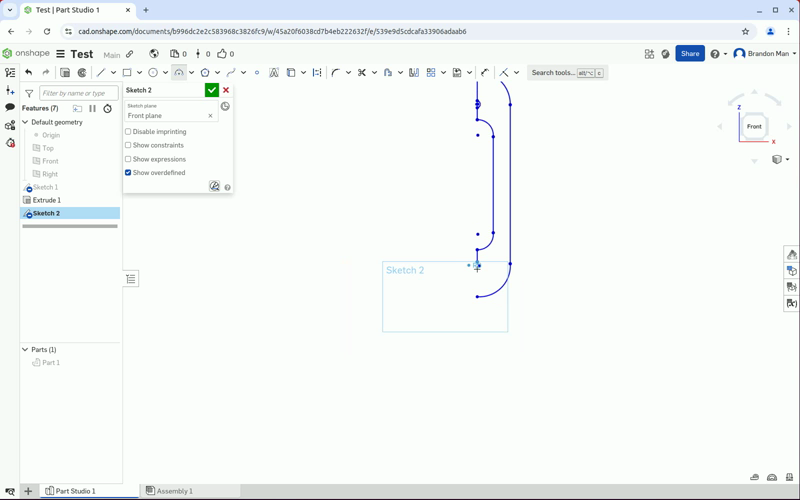
scroll(-6)
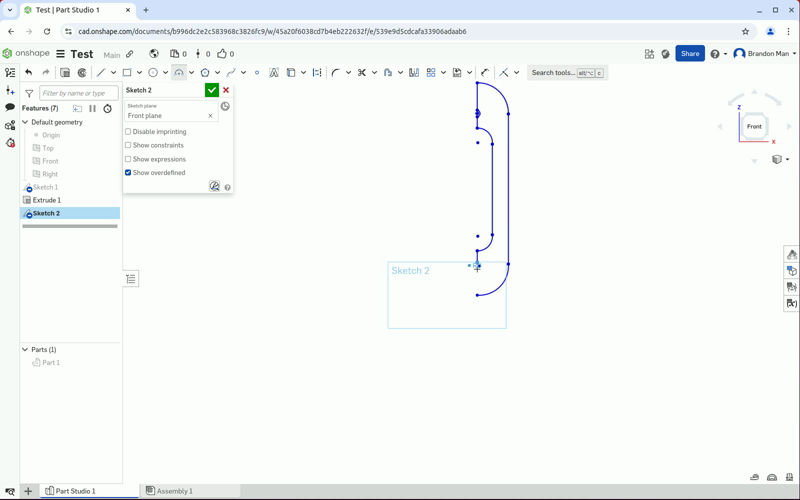
scroll(-6)
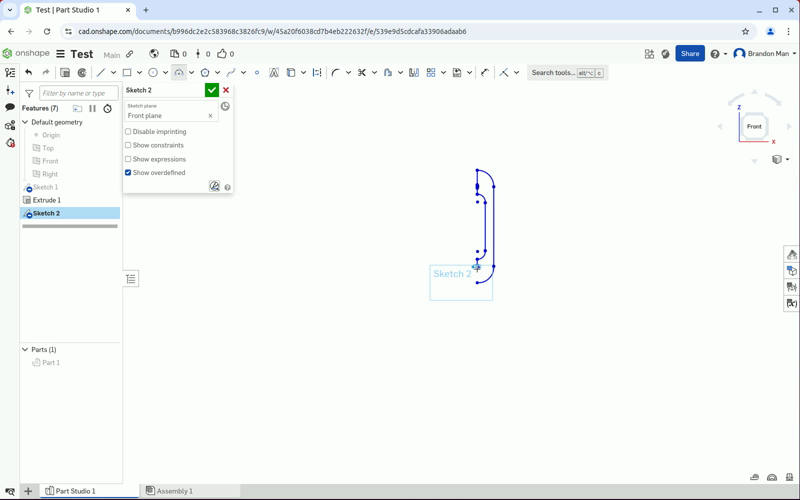
mouse_move(478, 267)
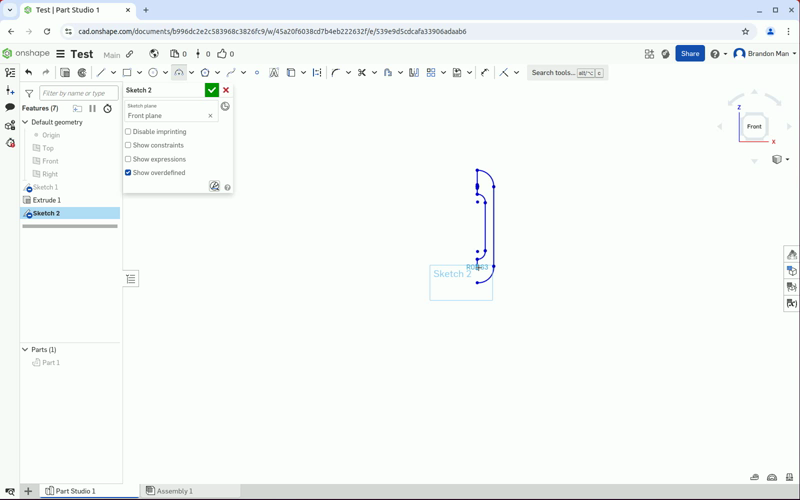
scroll(6)
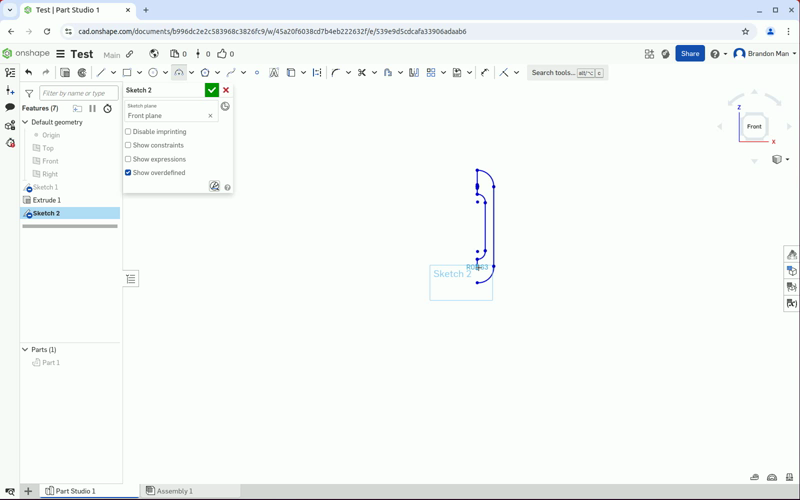
scroll(6)
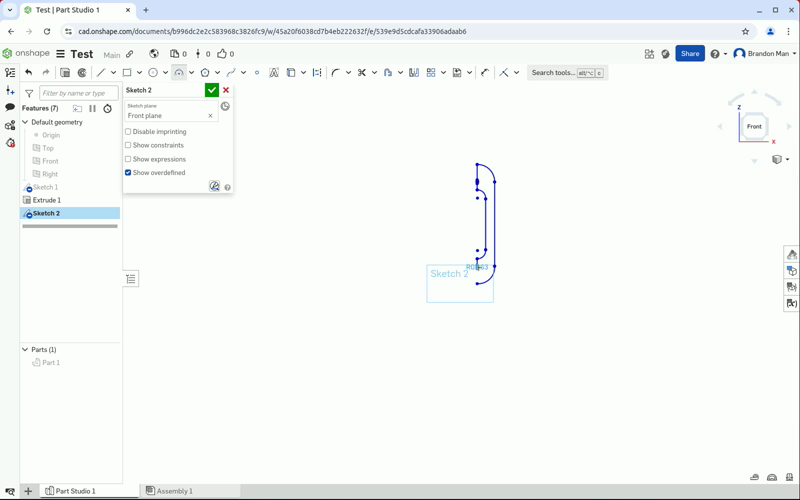
scroll(6)
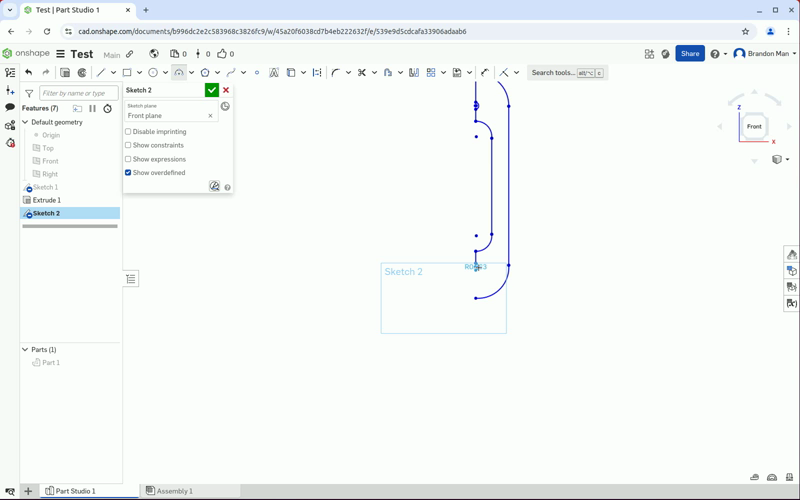
scroll(6)
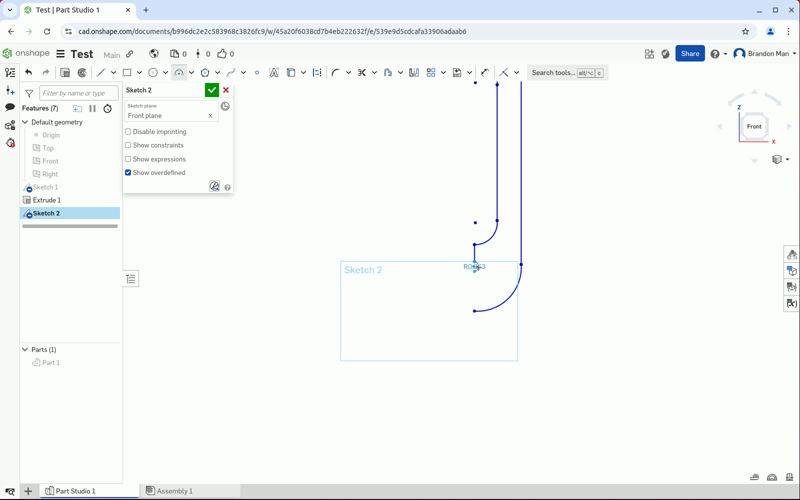
scroll(6)
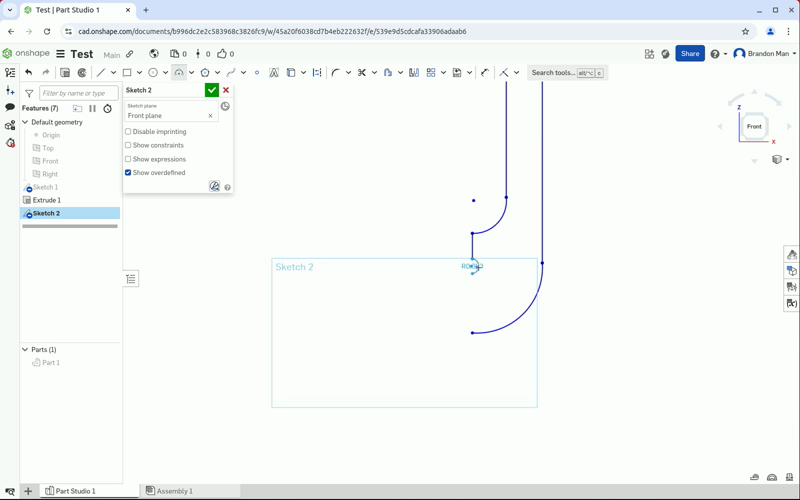
scroll(6)
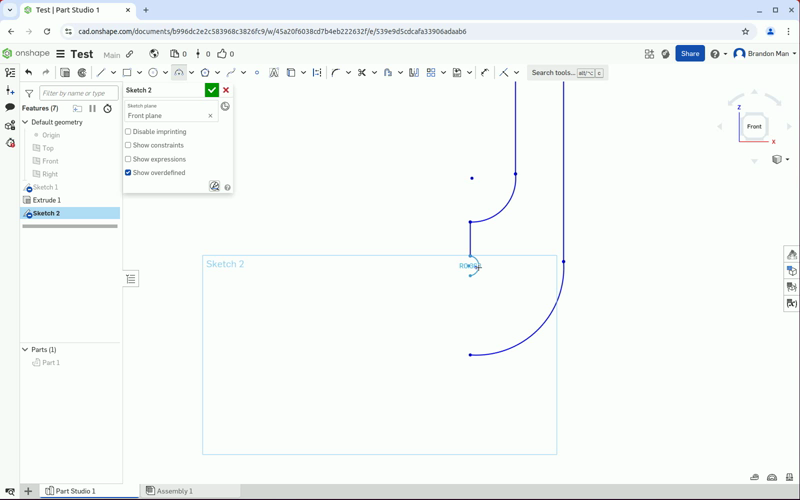
scroll(6)
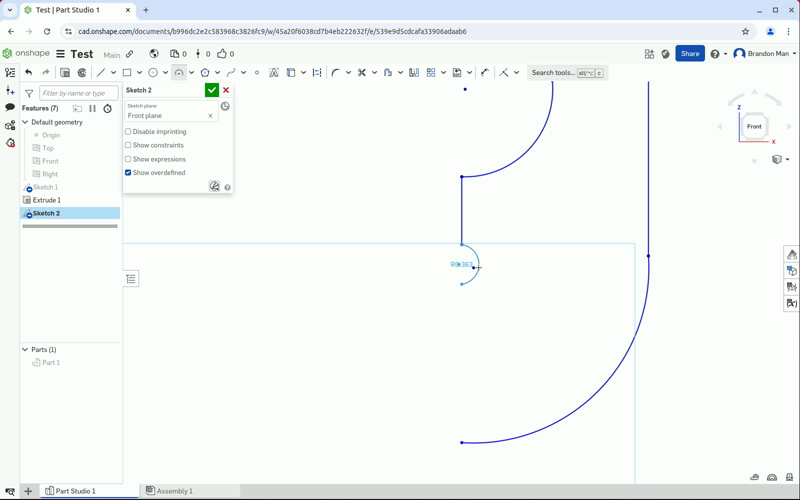
click(478, 267)
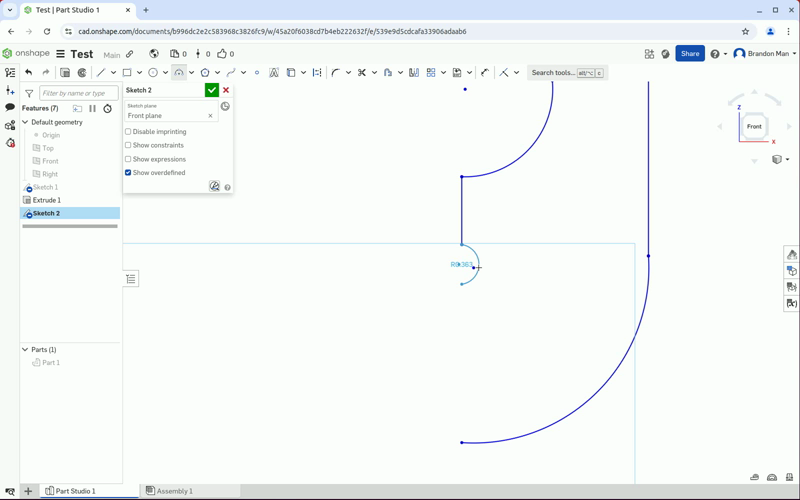
scroll(-6)
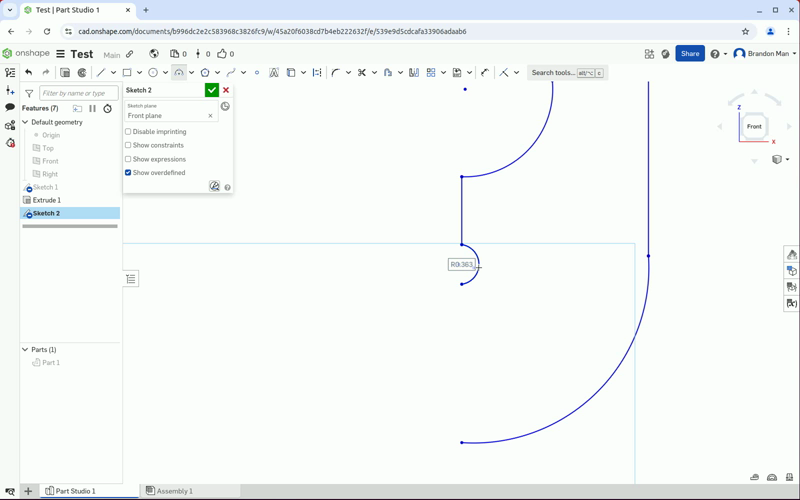
scroll(-6)
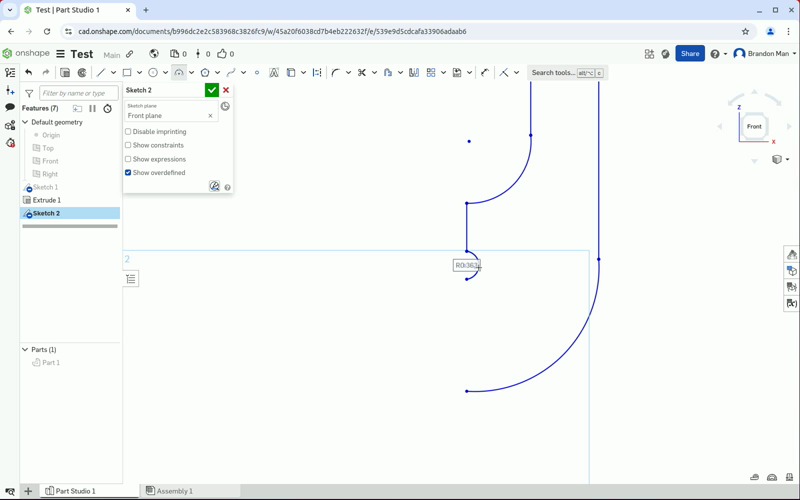
scroll(-6)
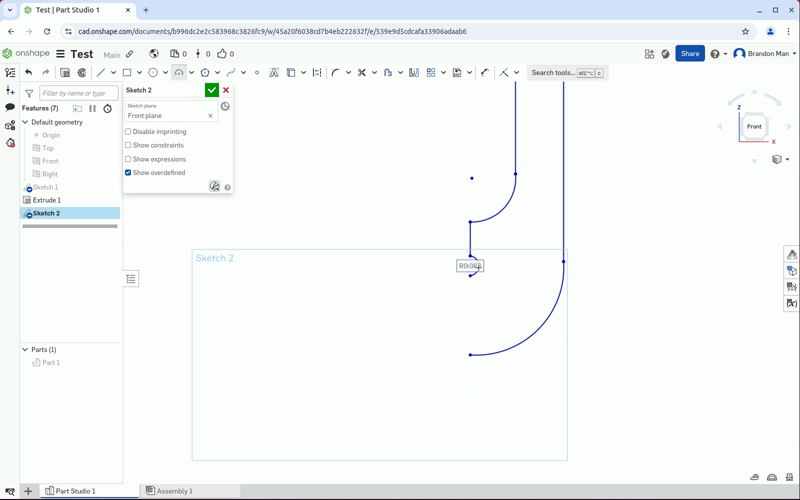
scroll(-6)
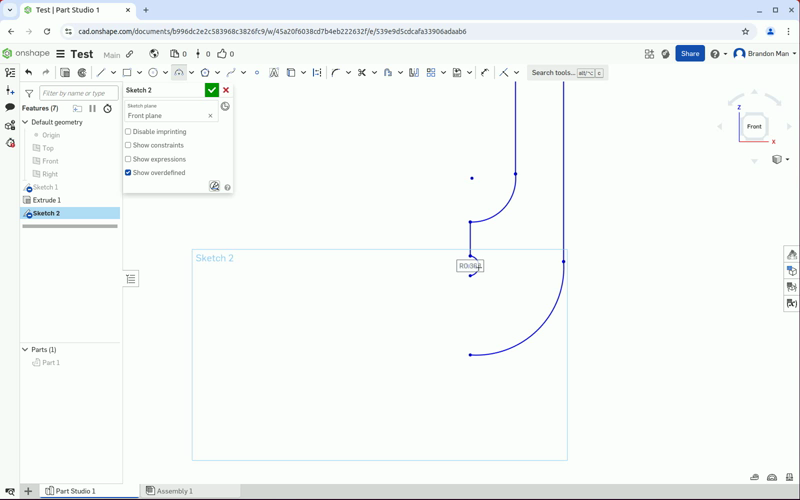
scroll(-6)
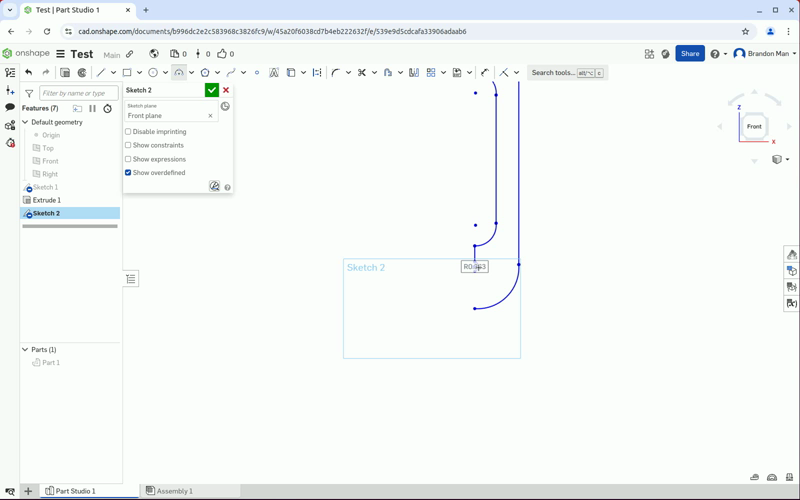
scroll(-6)
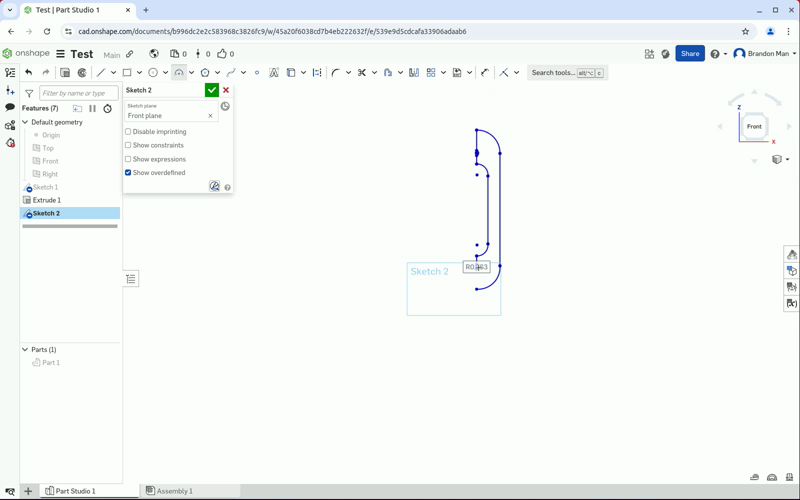
scroll(-6)
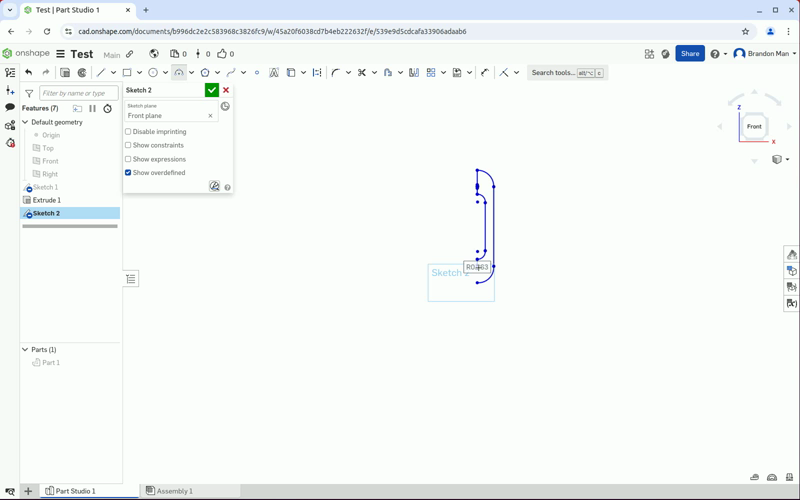
key_up(shift)
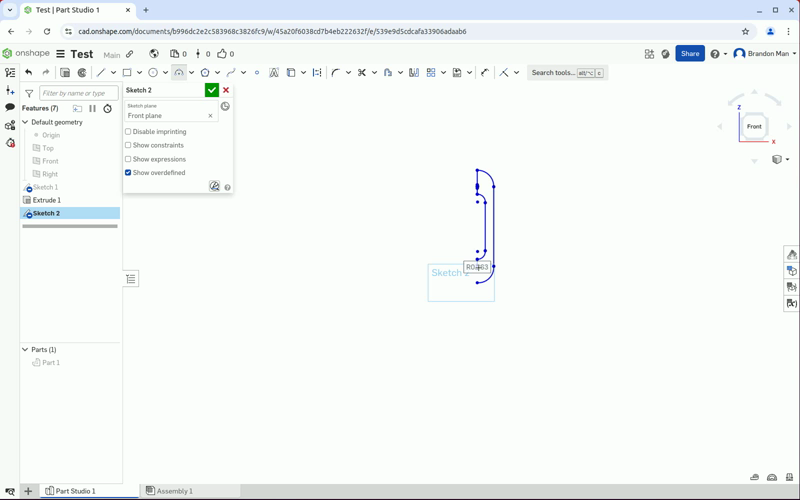
key(esc)
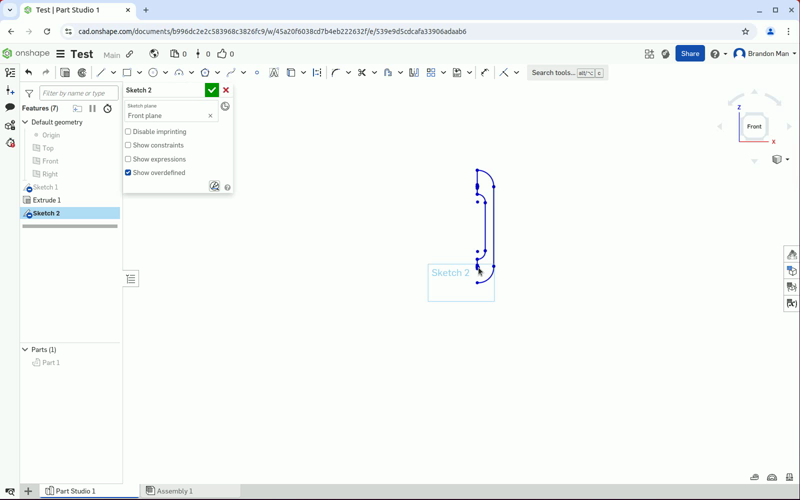
key(l)
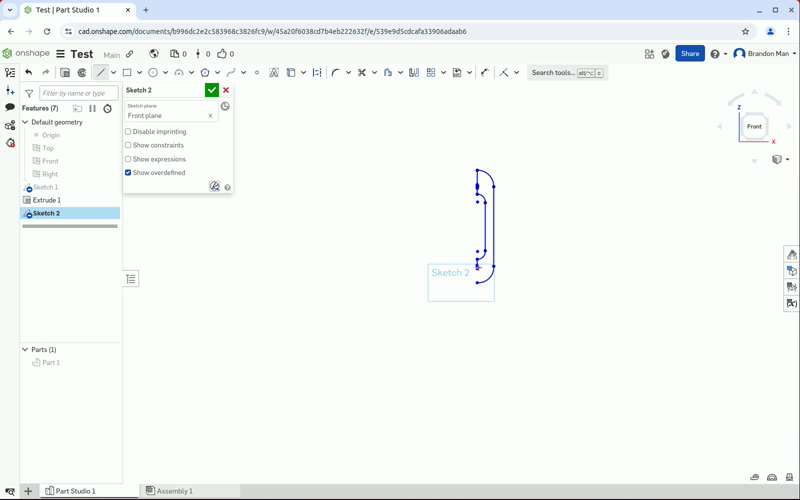
mouse_move(477, 268)
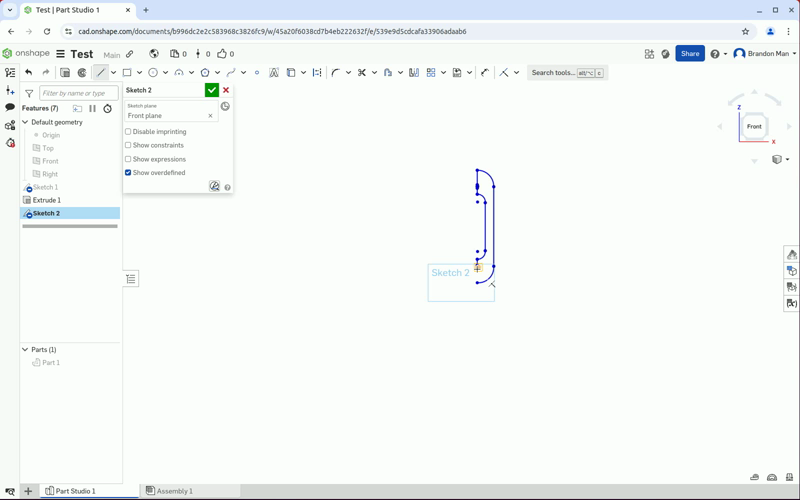
scroll(6)
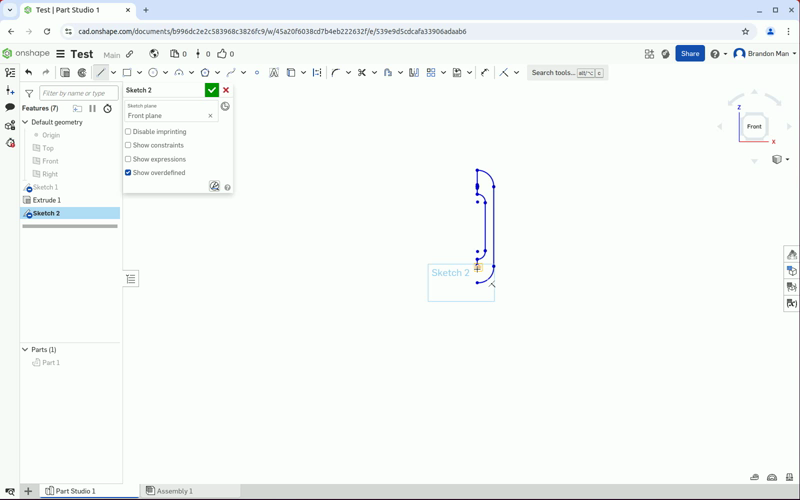
scroll(6)
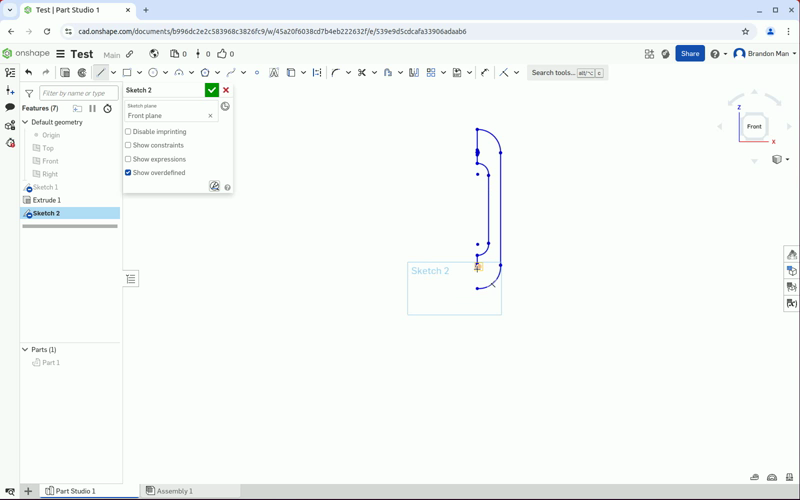
scroll(6)
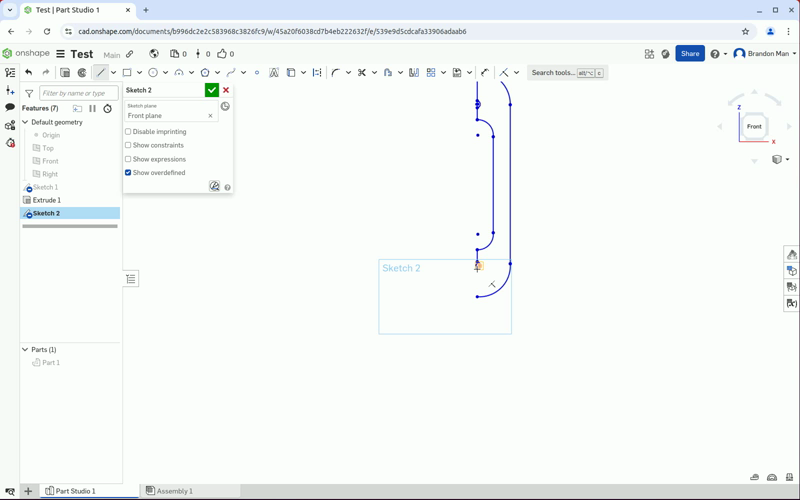
scroll(6)
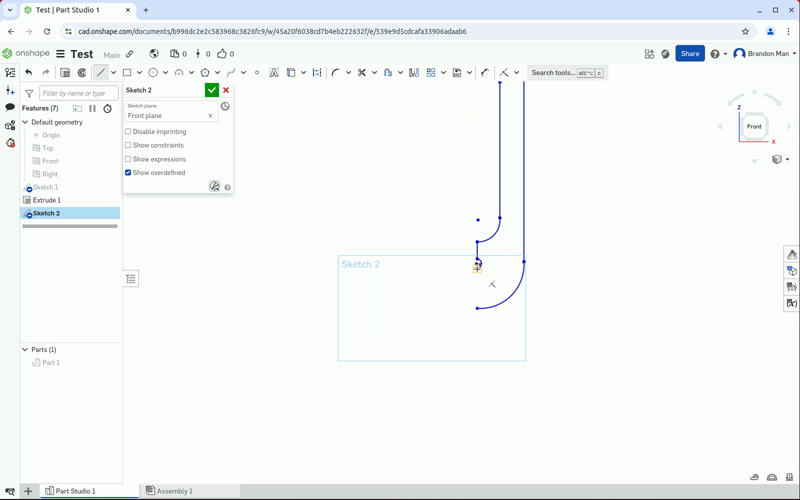
scroll(6)
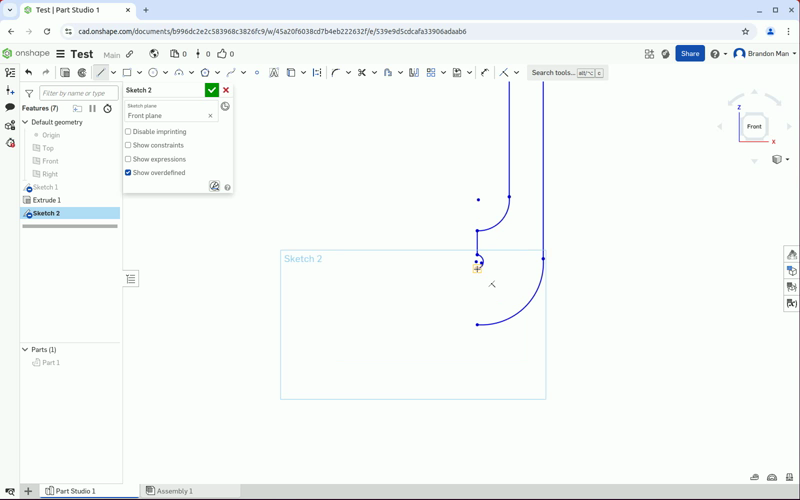
scroll(6)
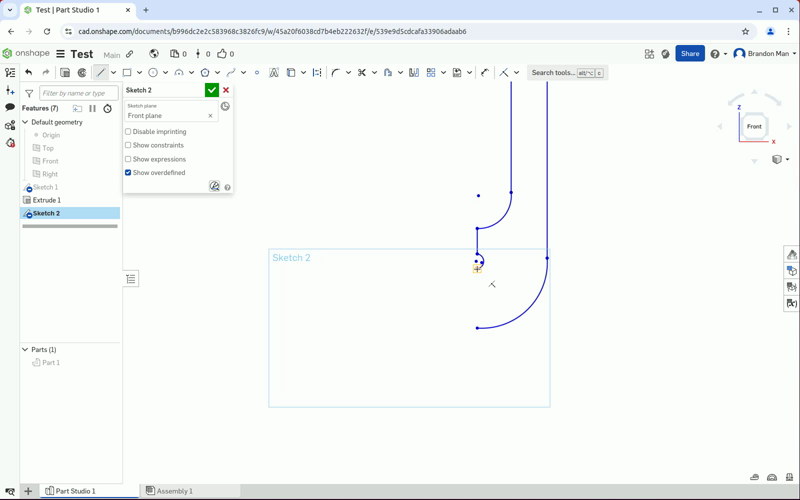
scroll(6)
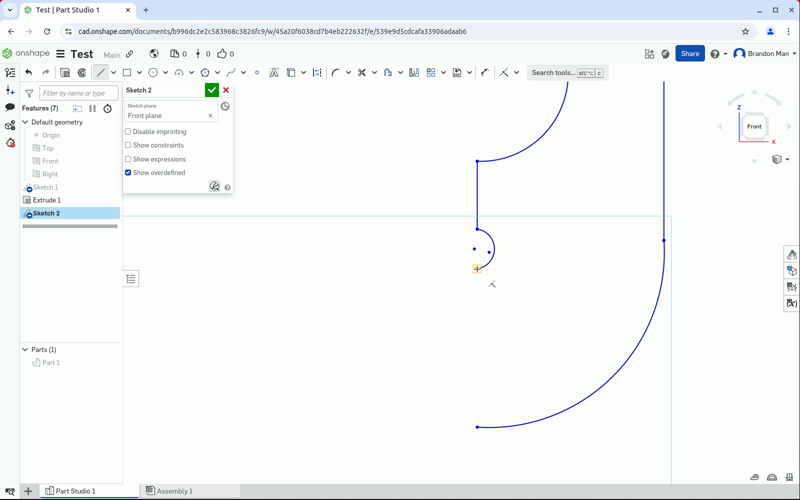
click(477, 268)
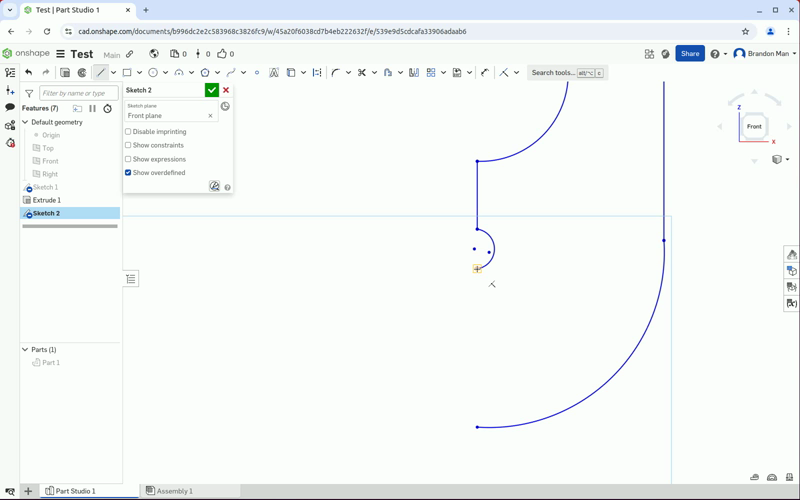
scroll(-6)
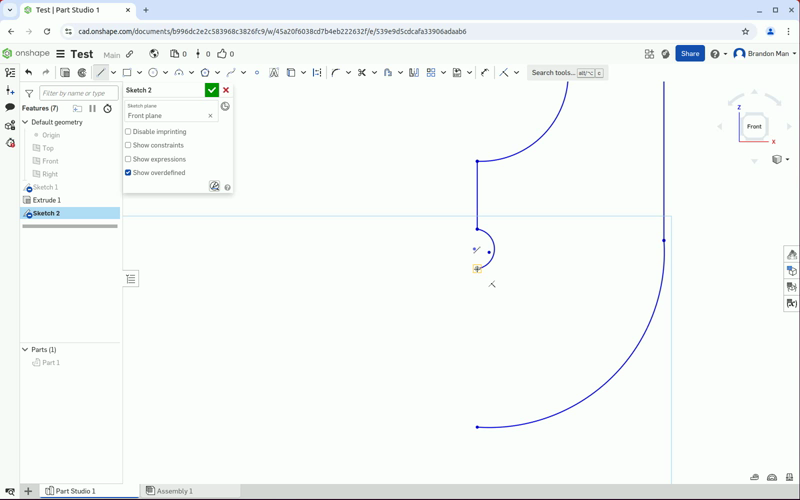
scroll(-6)
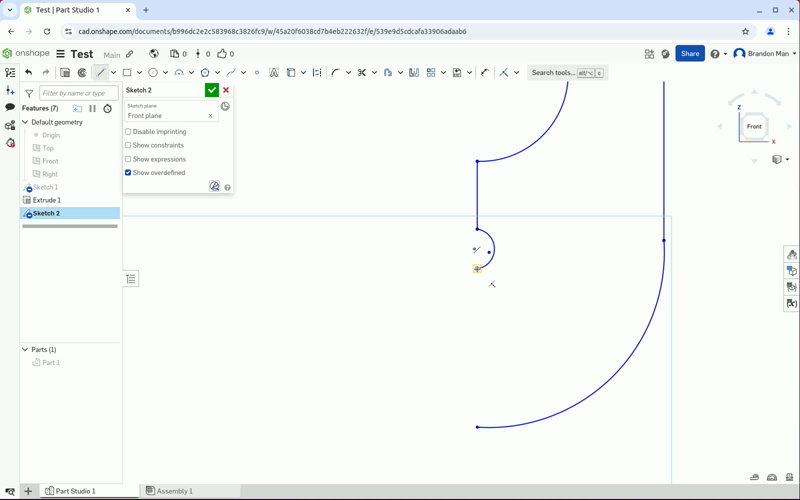
scroll(-6)
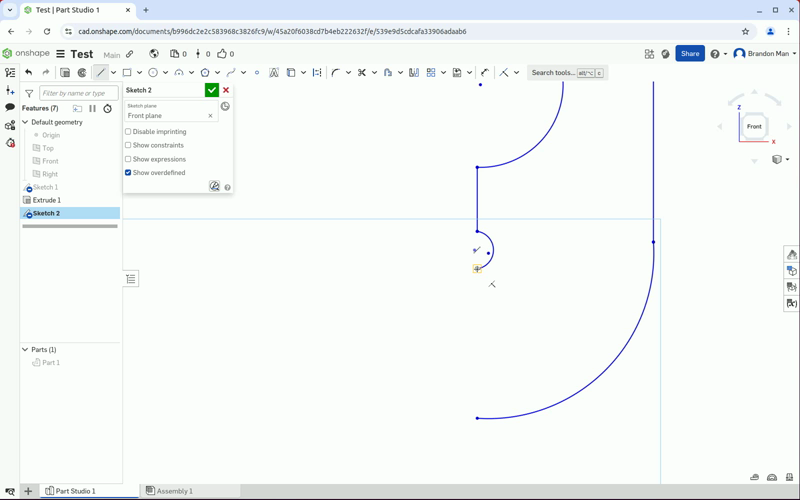
scroll(-6)
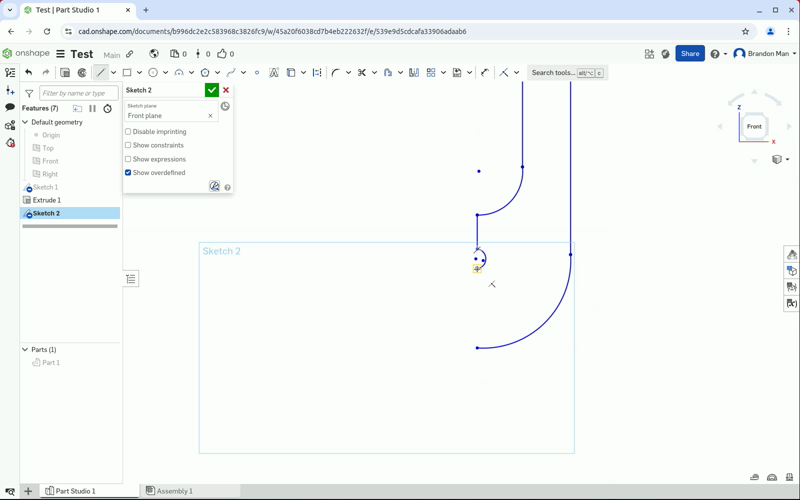
scroll(-6)
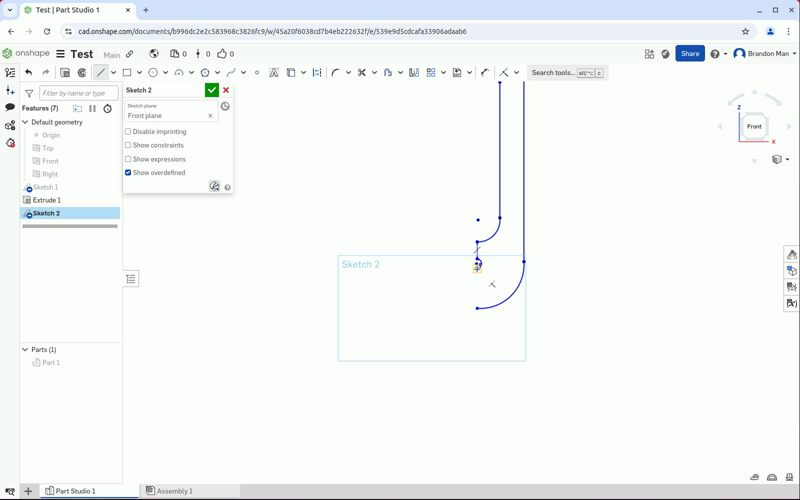
scroll(-6)
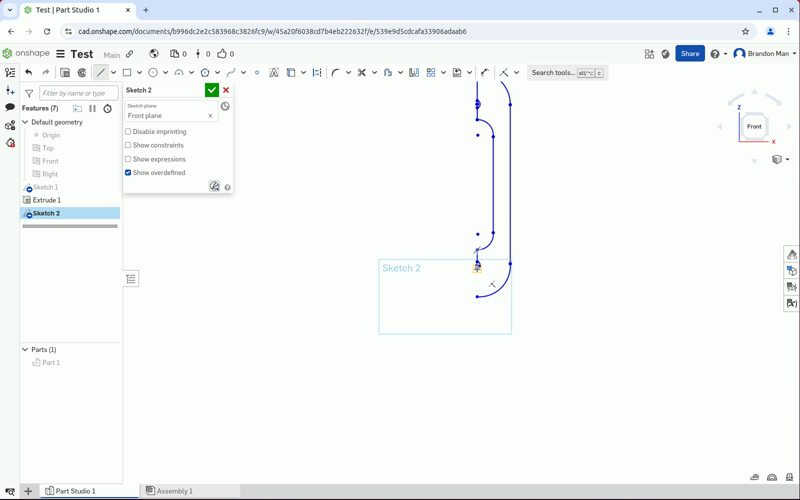
scroll(-6)
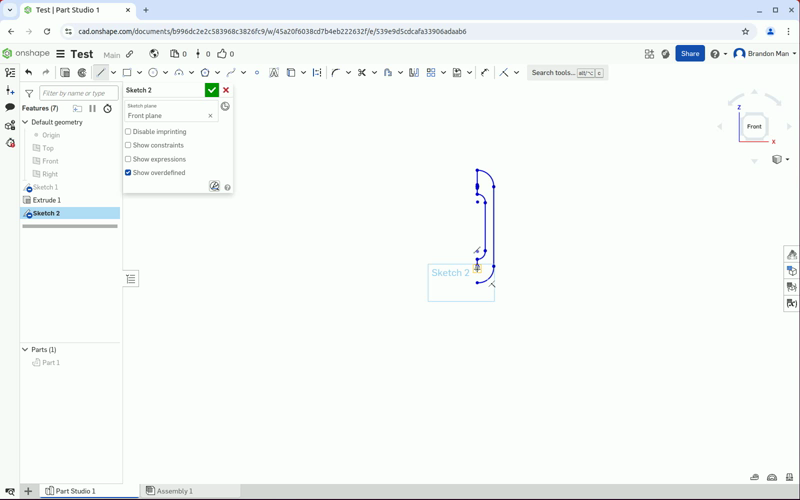
mouse_move(507, 268)
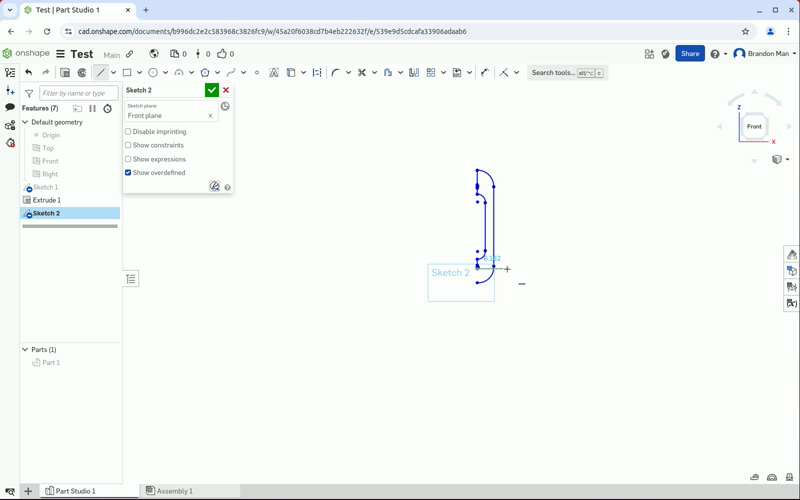
key_down(shift)
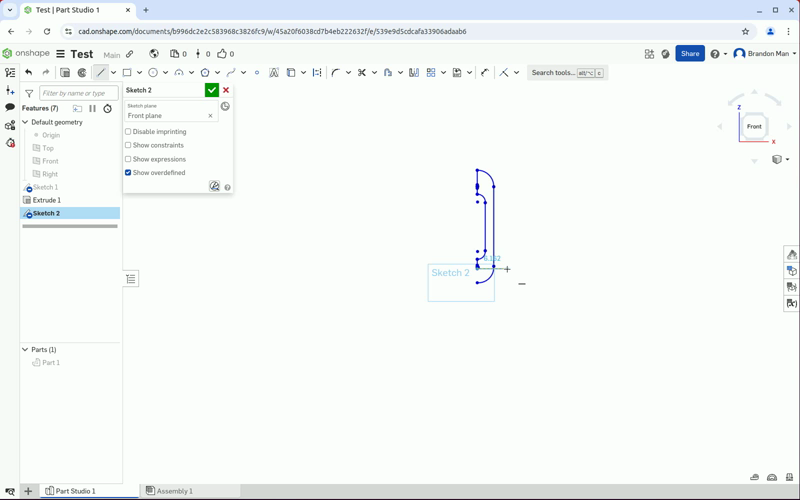
mouse_move(477, 282)
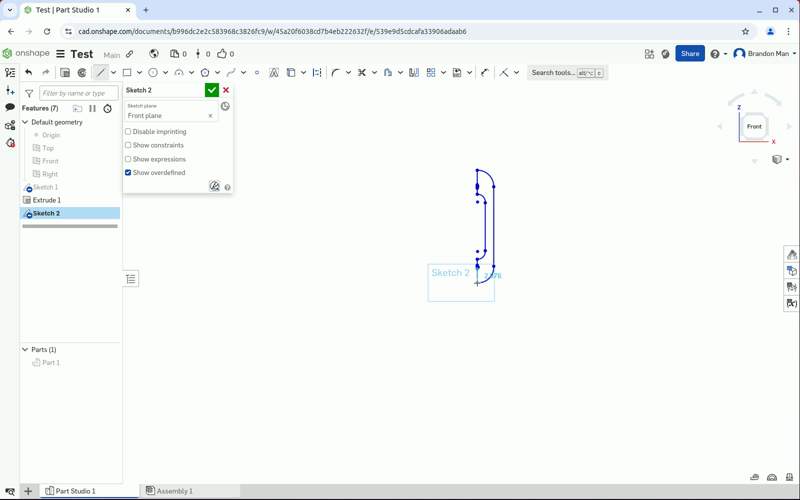
key_up(shift)
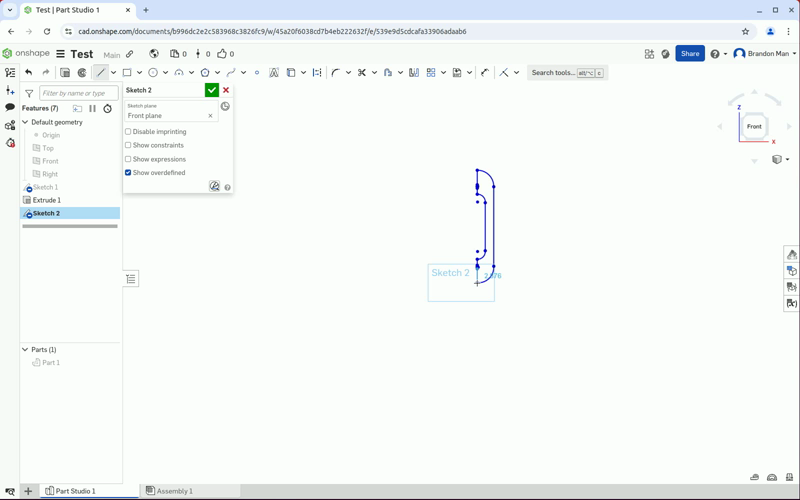
click(477, 282)
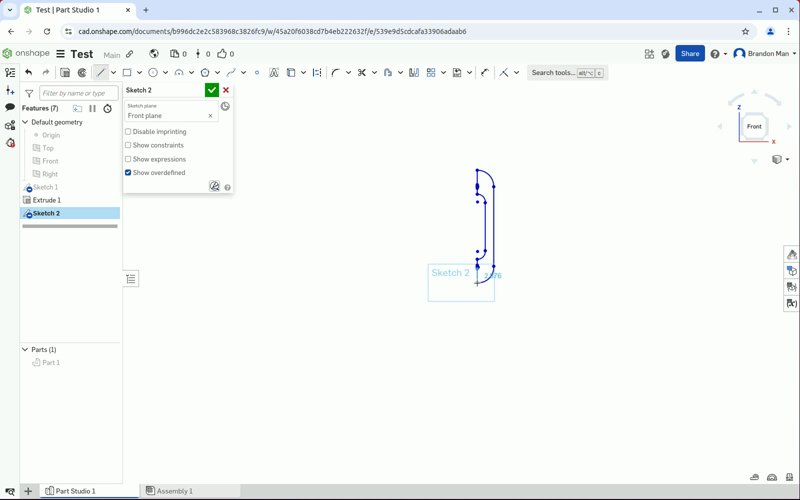
key(esc)
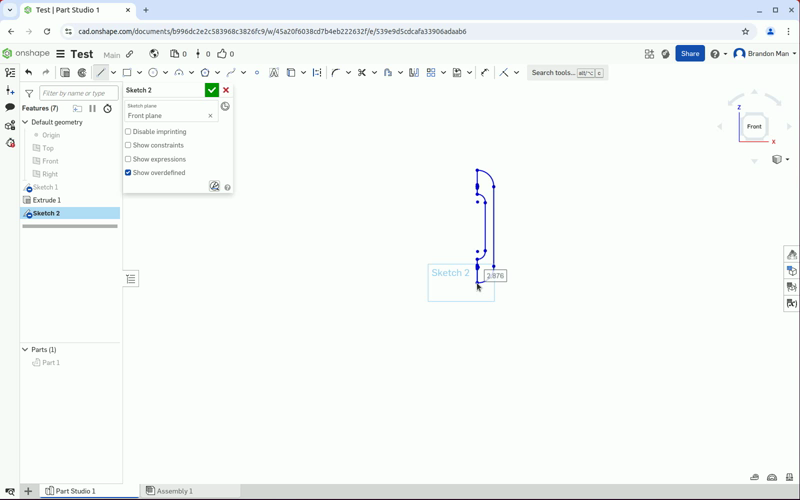
mouse_move(479, 272)
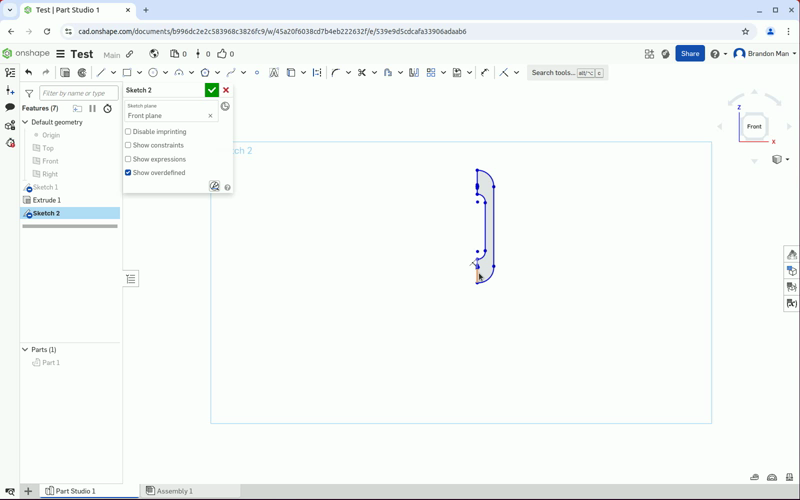
scroll(6)
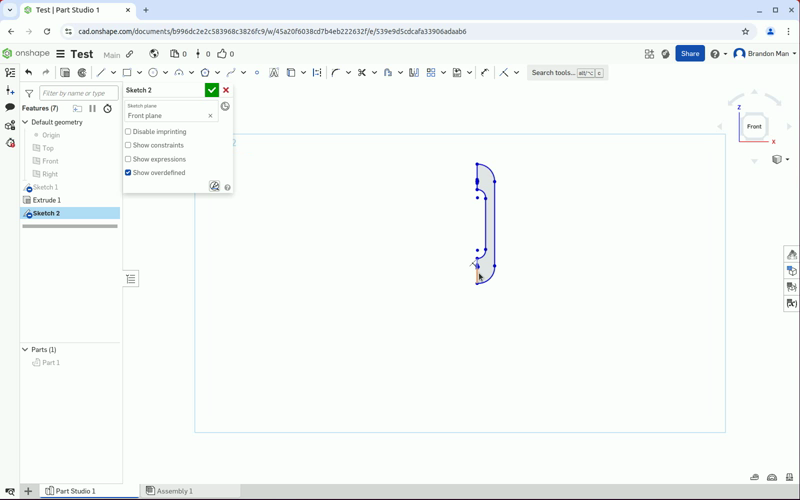
scroll(6)
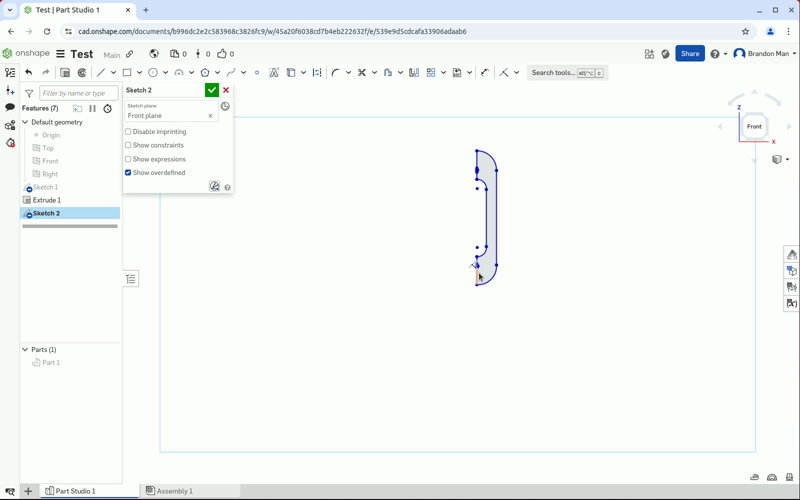
scroll(6)
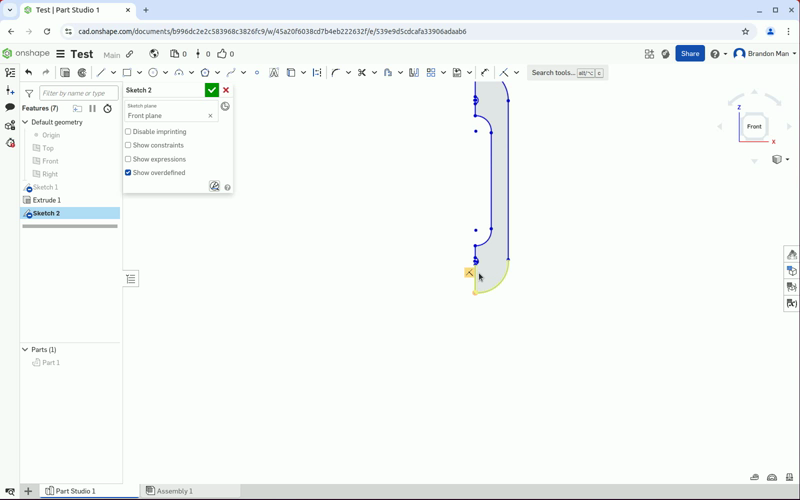
scroll(6)
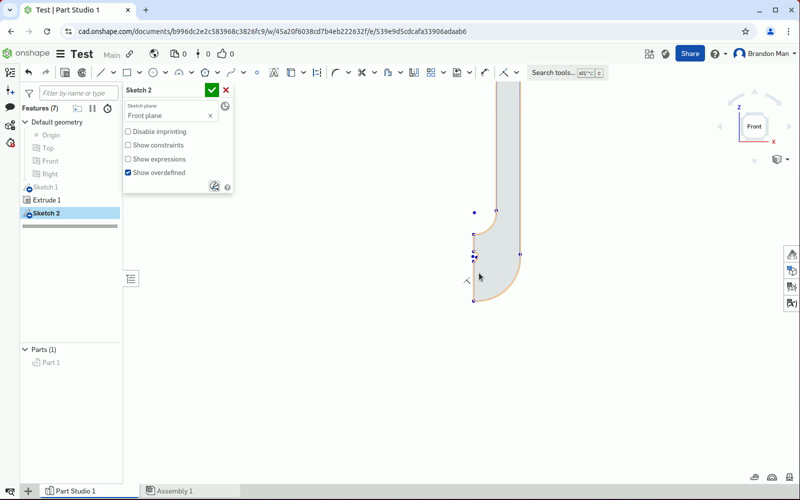
scroll(6)
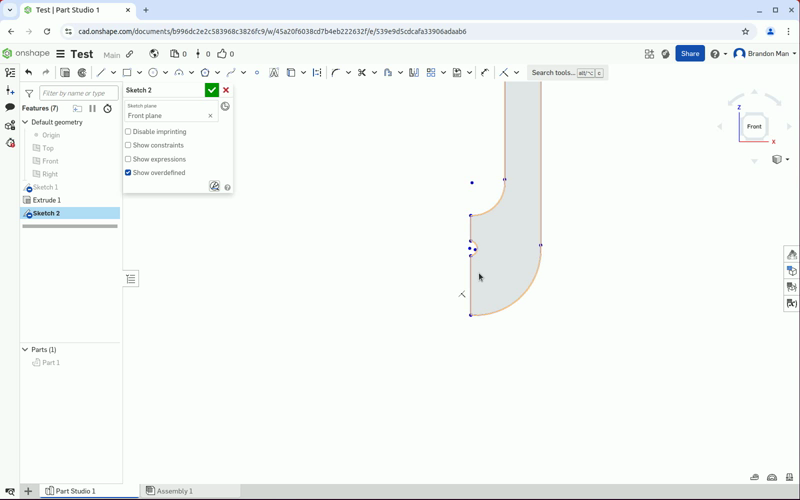
scroll(6)
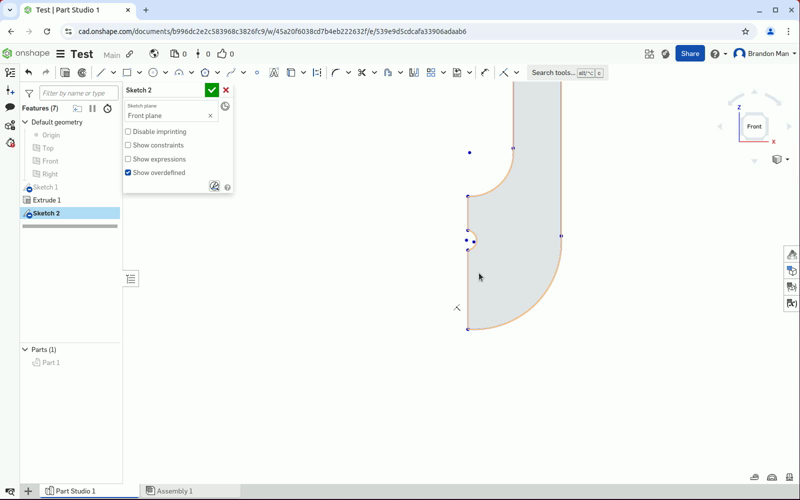
scroll(6)
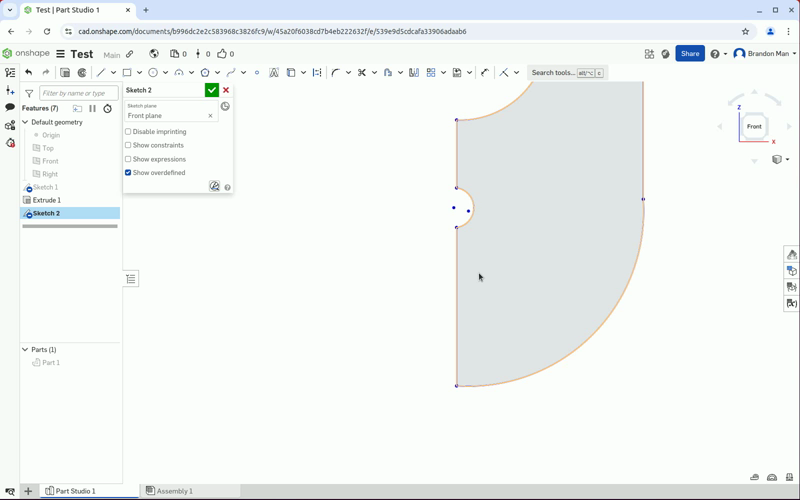
click(479, 272)
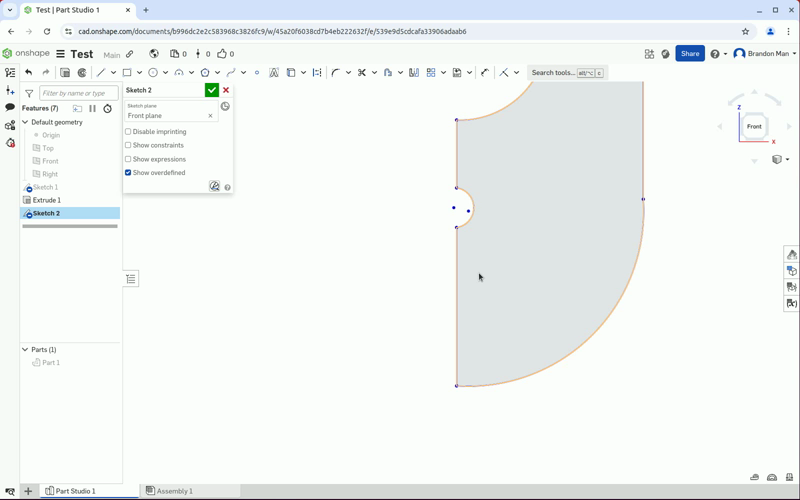
scroll(-6)
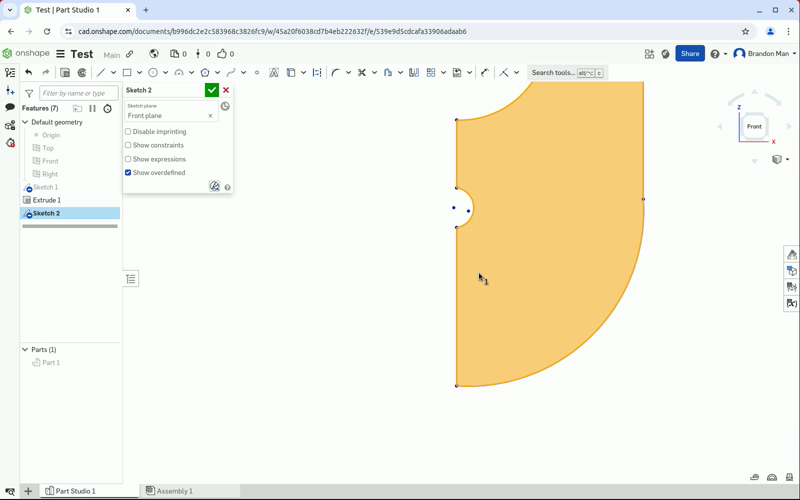
scroll(-6)
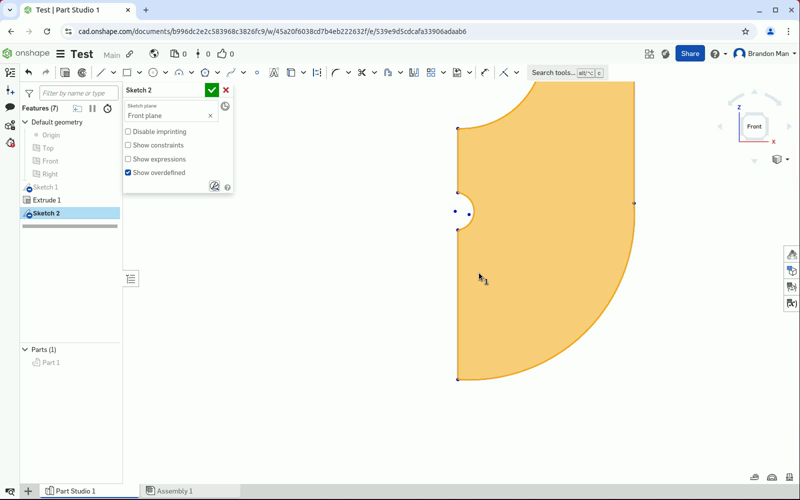
scroll(-6)
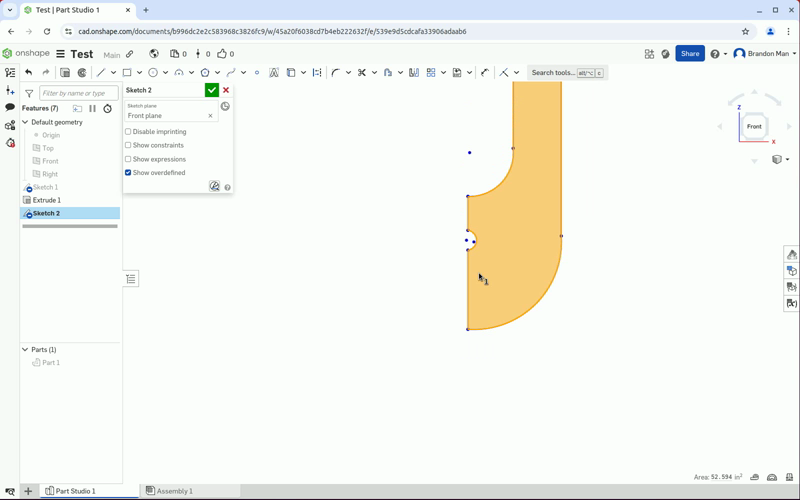
scroll(-6)
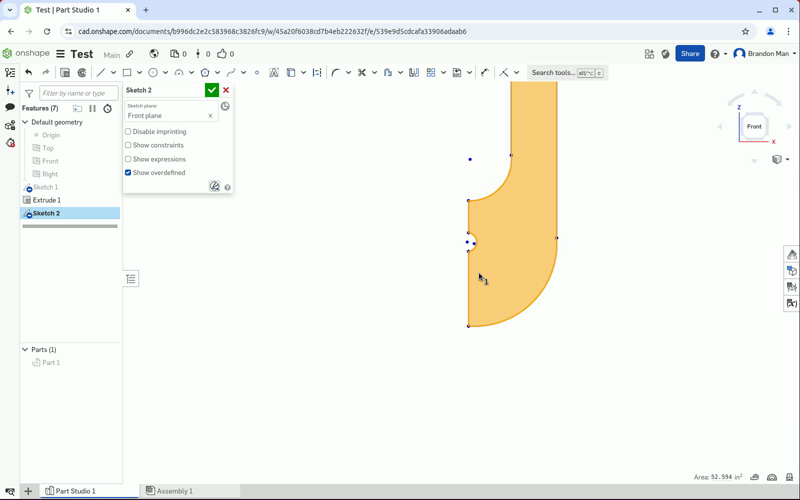
scroll(-6)
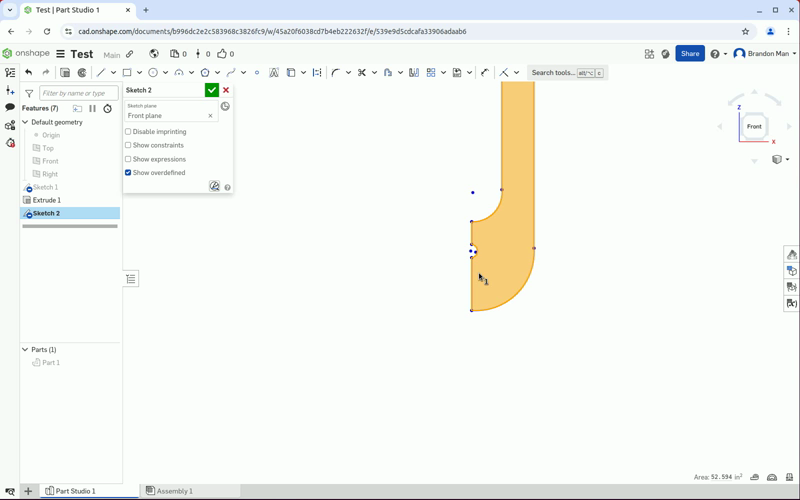
scroll(-6)
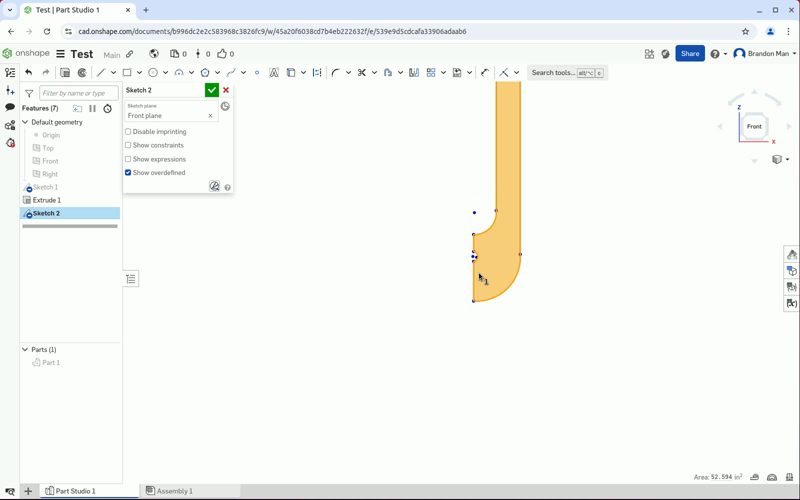
scroll(-6)
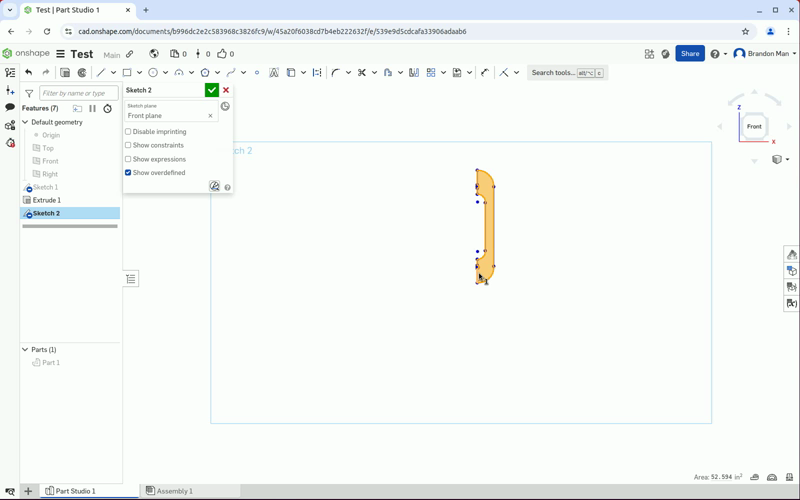
mouse_move(73, 352)
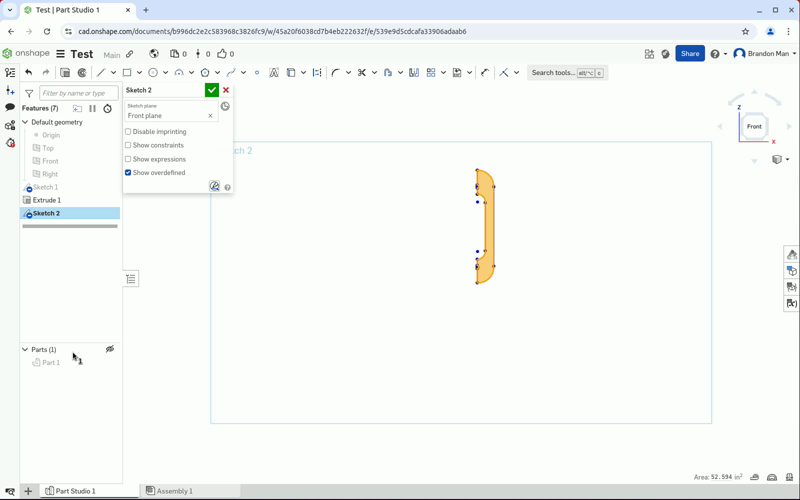
key(shift+y)
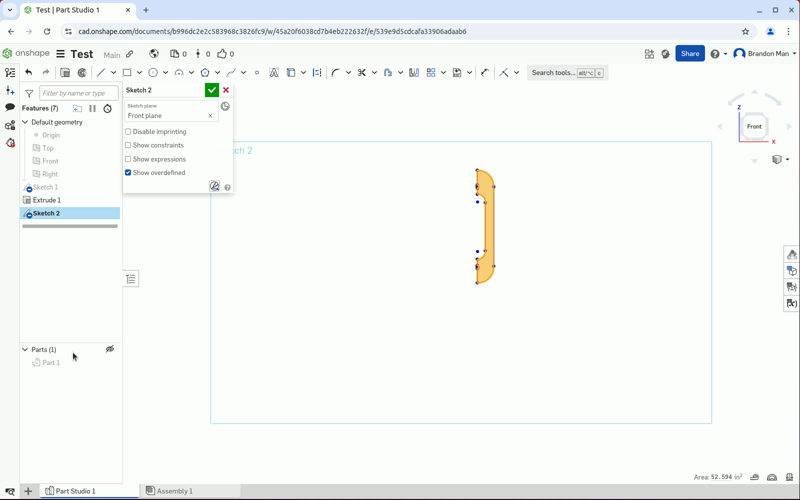
key(shift+e)
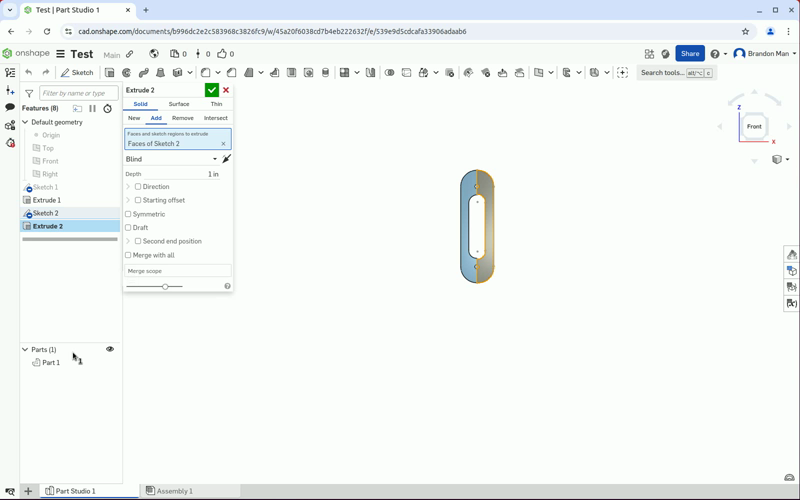
mouse_move(143, 106)
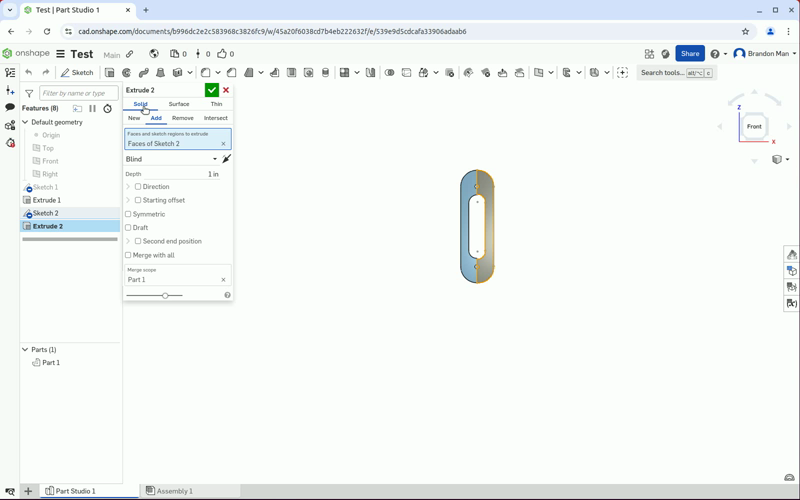
click(143, 106)
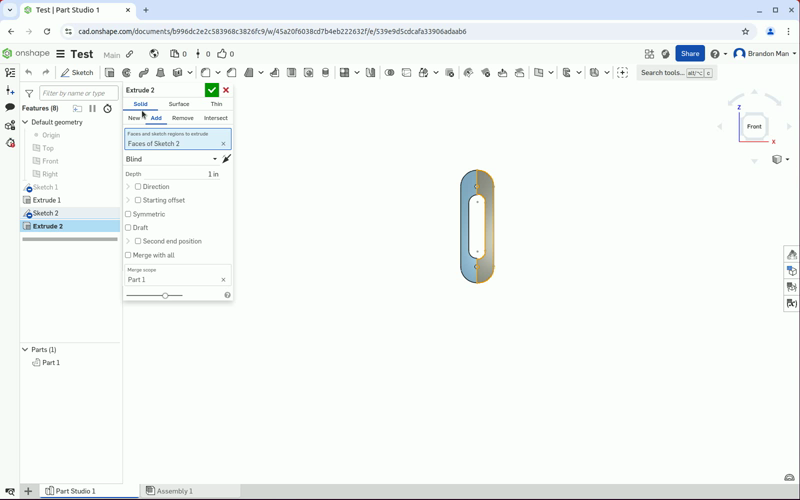
mouse_move(137, 120)
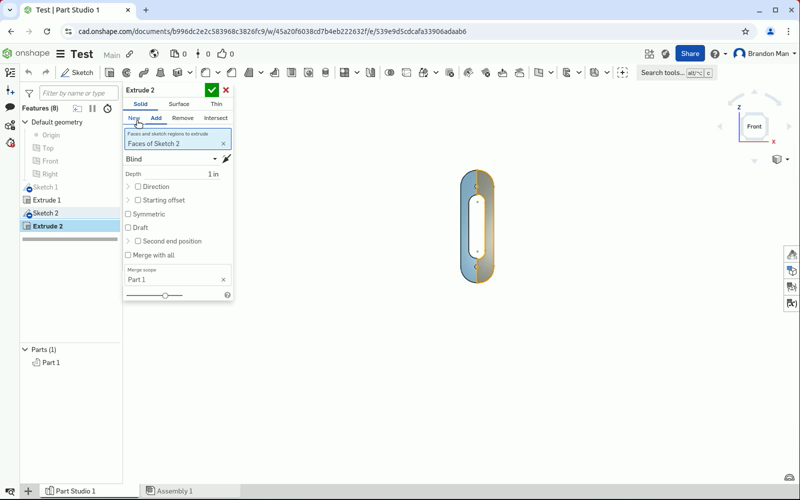
click(137, 120)
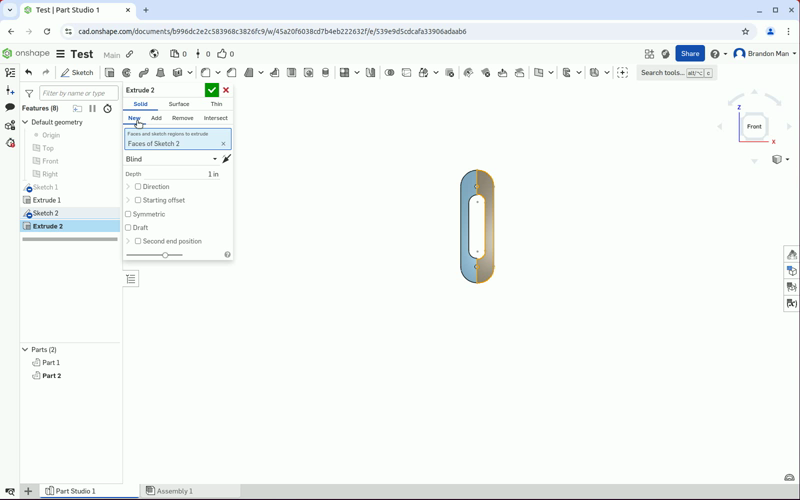
key(tab, 4)
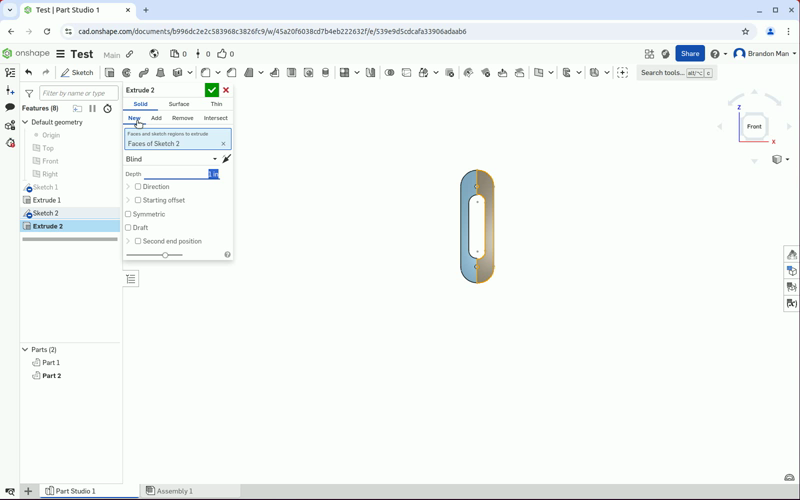
text(0.962)
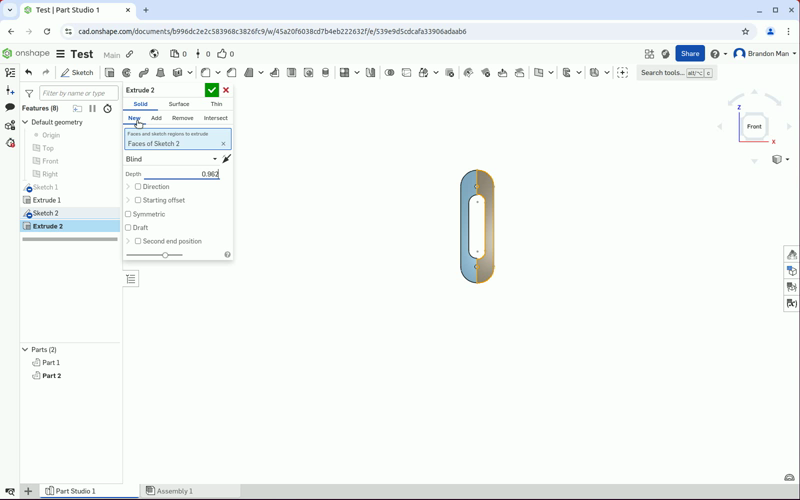
key(tab, 3)
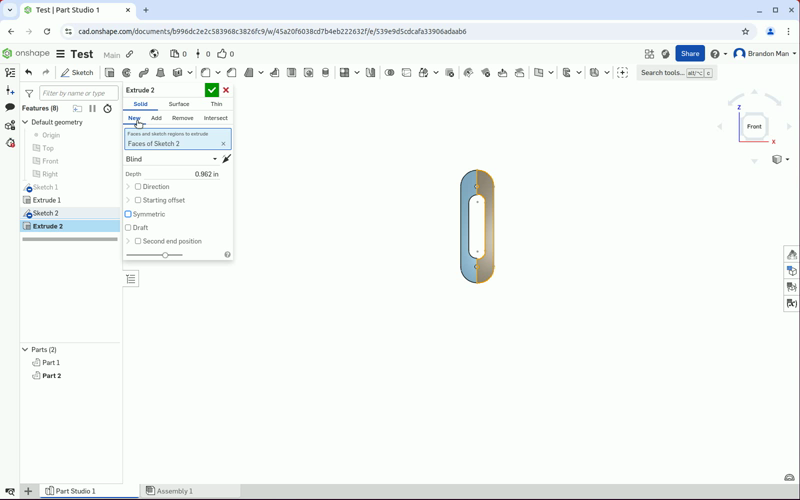
key(space)
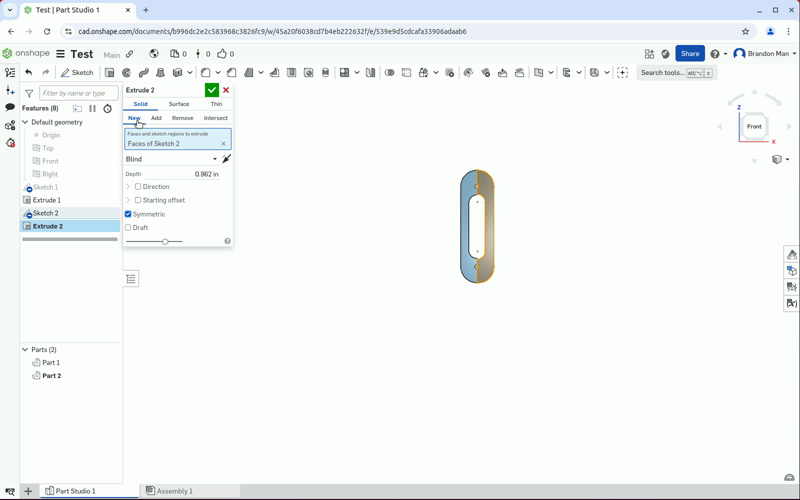
key(enter)
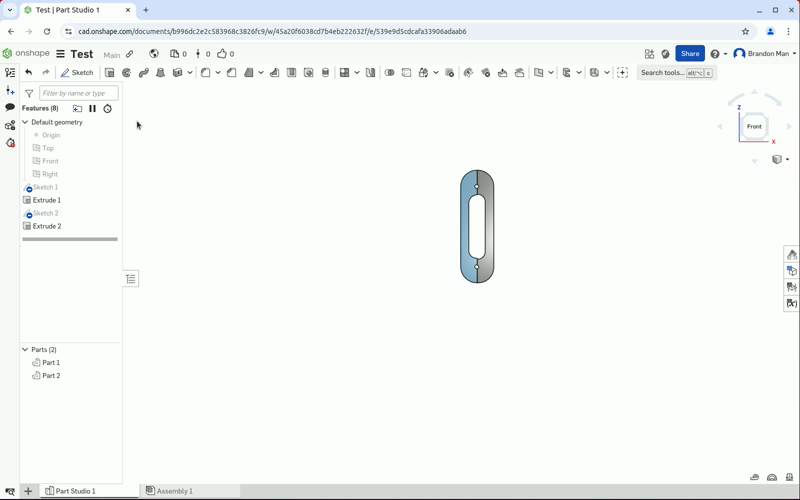
key(shift+h)
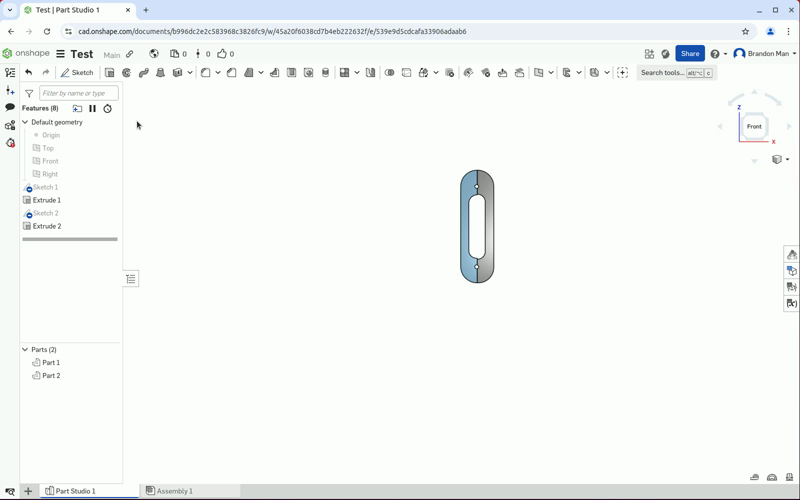
key(shift+h)
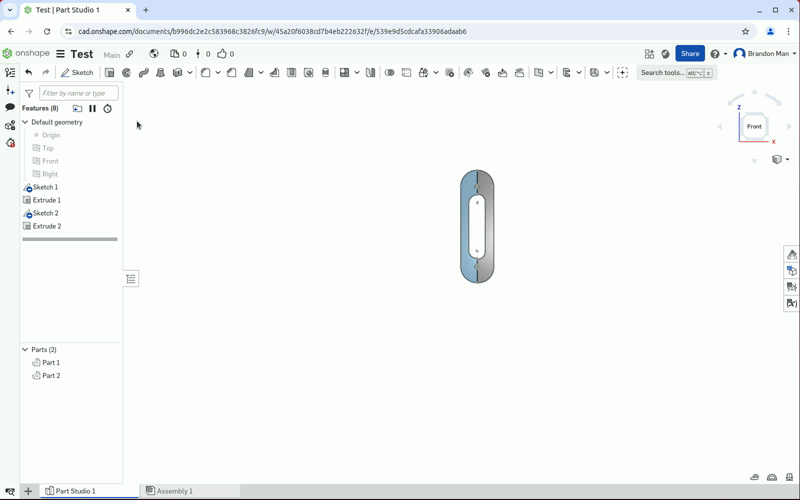
key(shift+7)
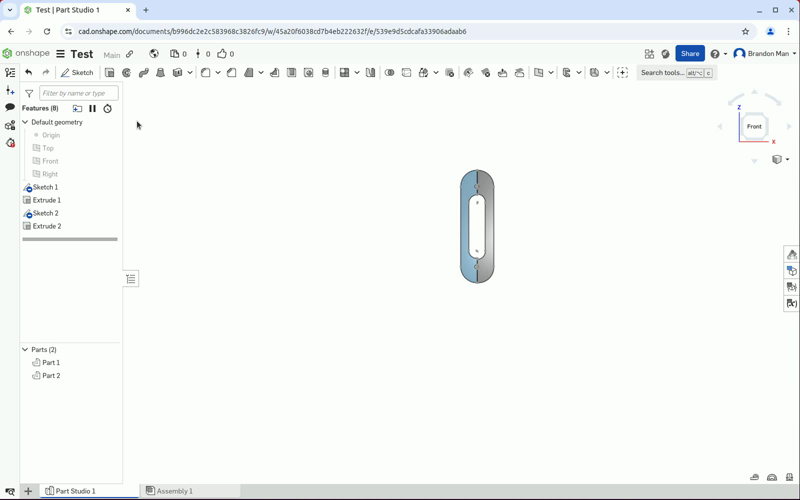
key(left, 2)
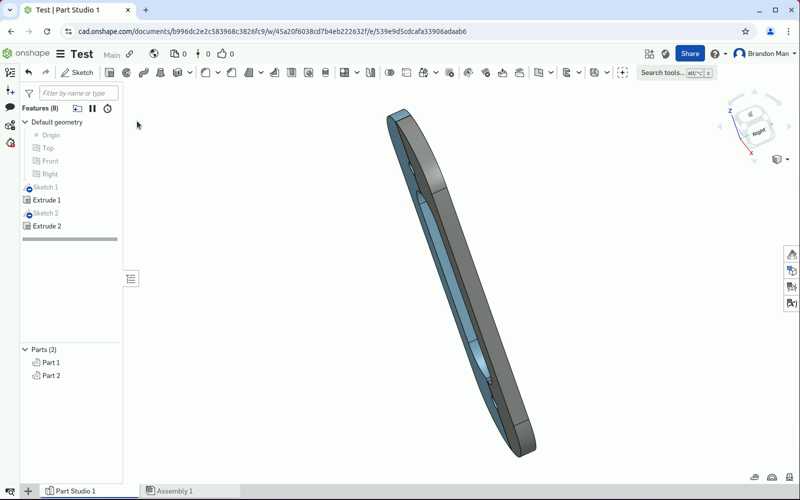
key(down, 2)
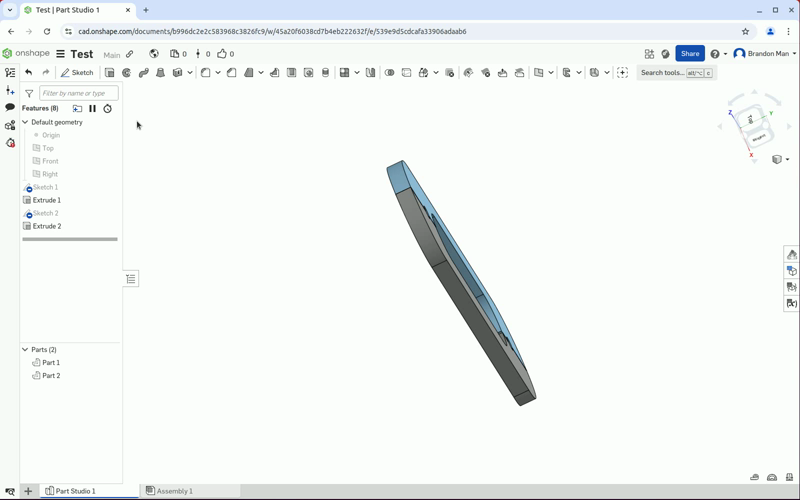
key(up, 2)
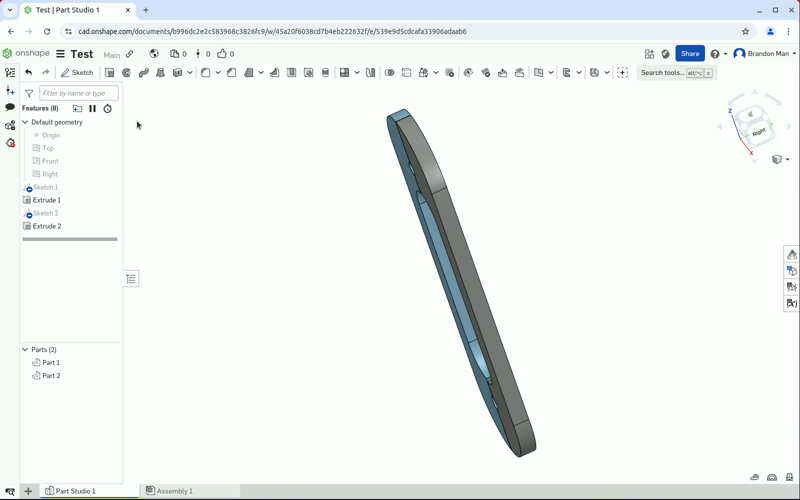
key(right, 2)
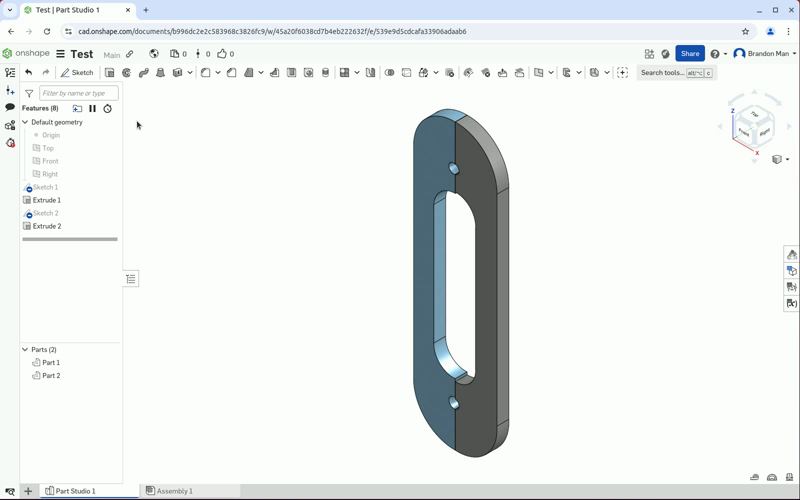
mouse_move(73, 189)
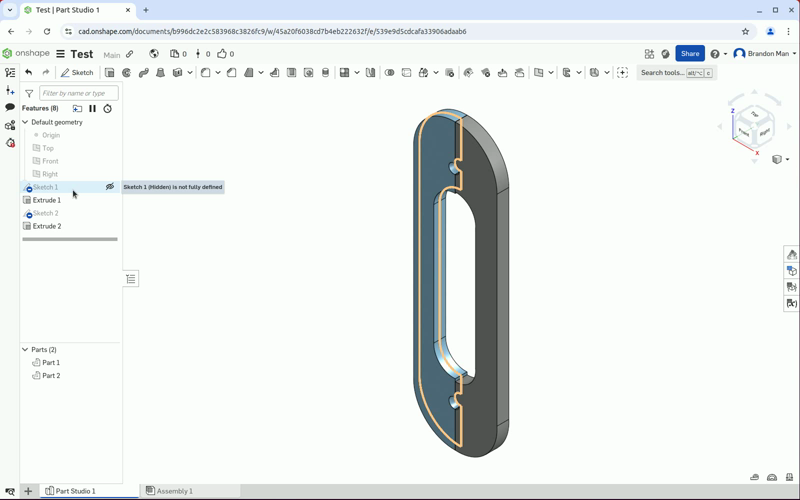
click(73, 189)